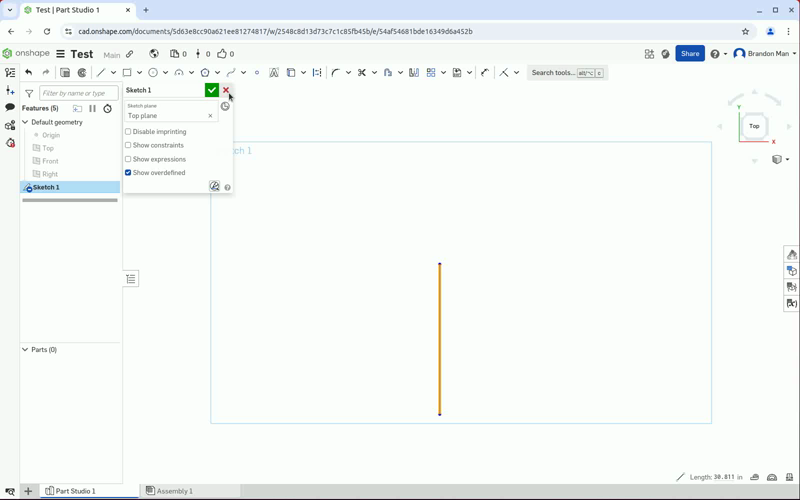
key(shift+h)
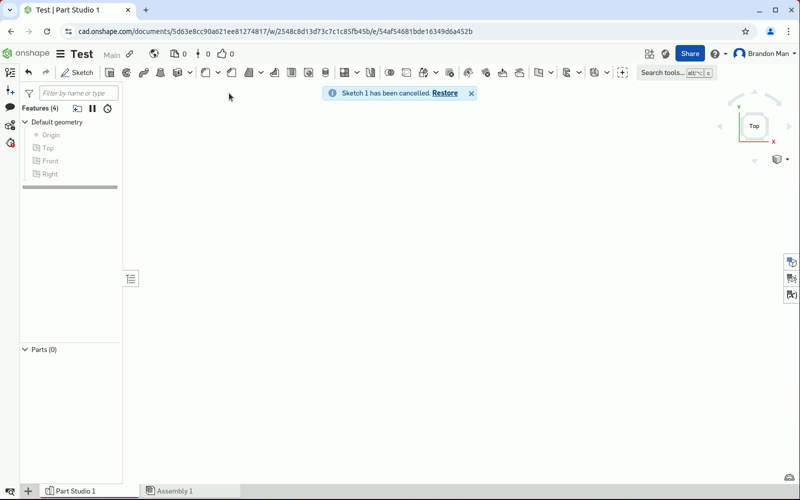
mouse_move(73, 352)
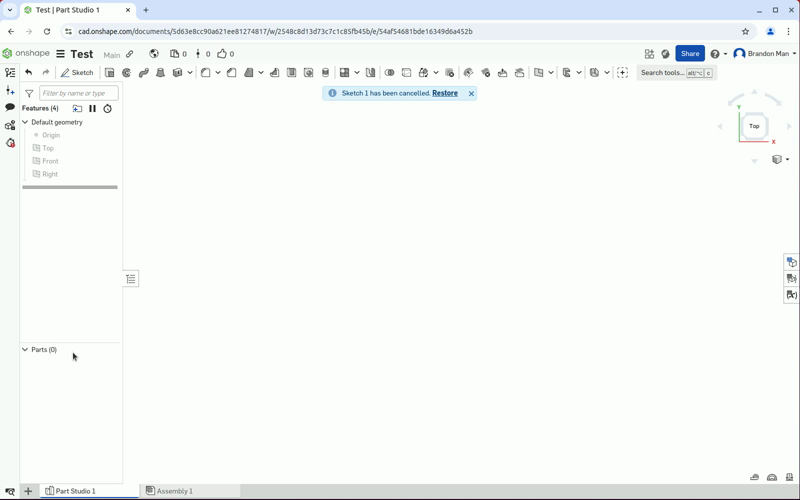
key(y)
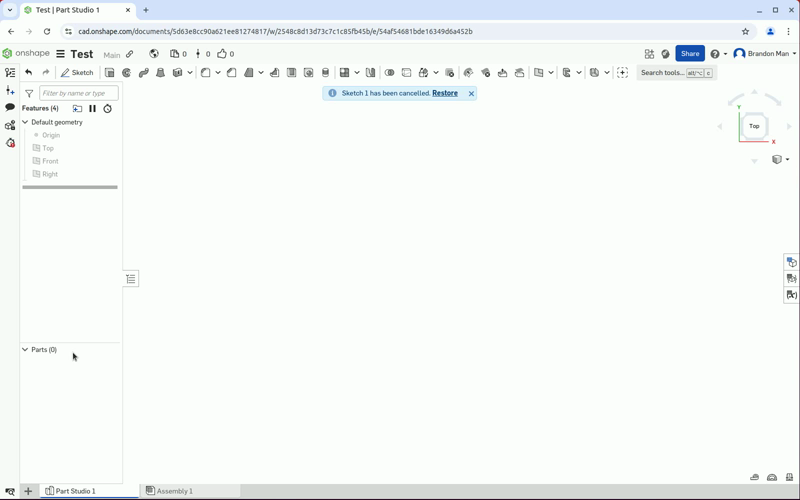
key(shift+p)
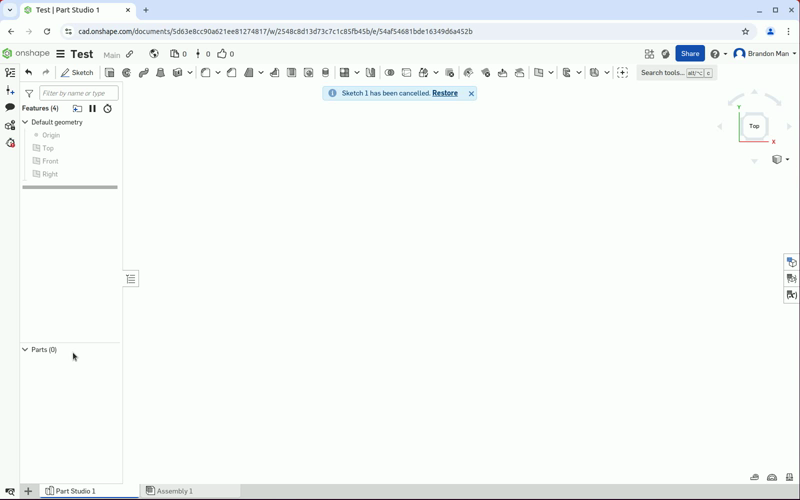
key(space)
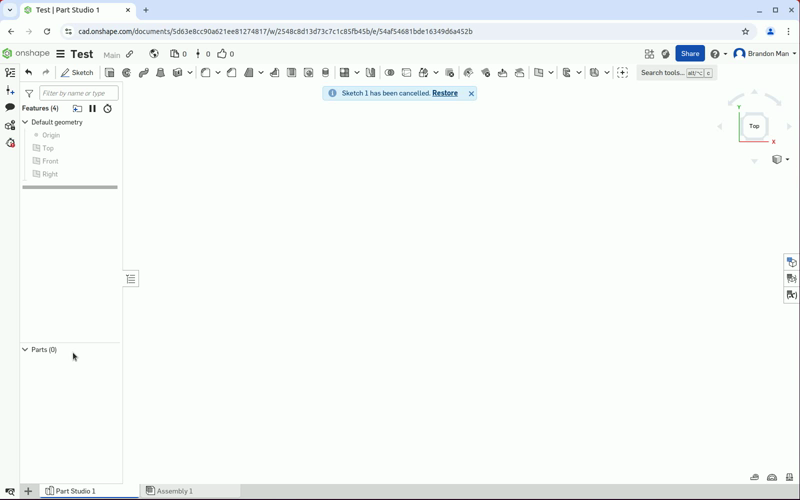
key_down(shift)
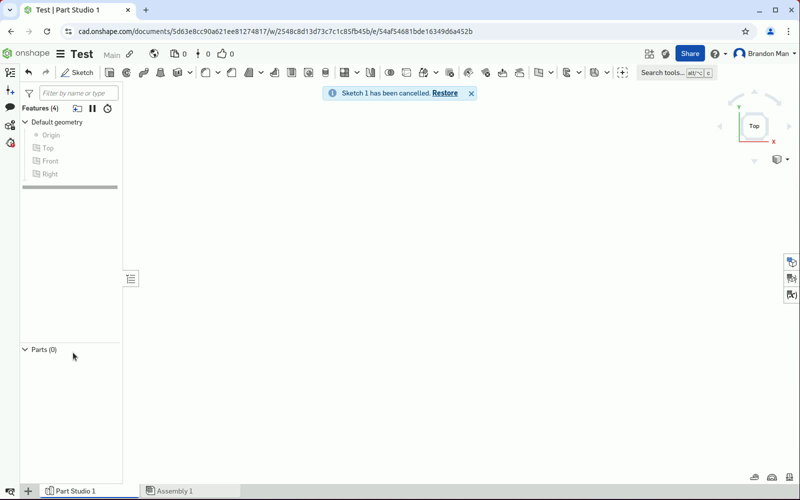
key(up)
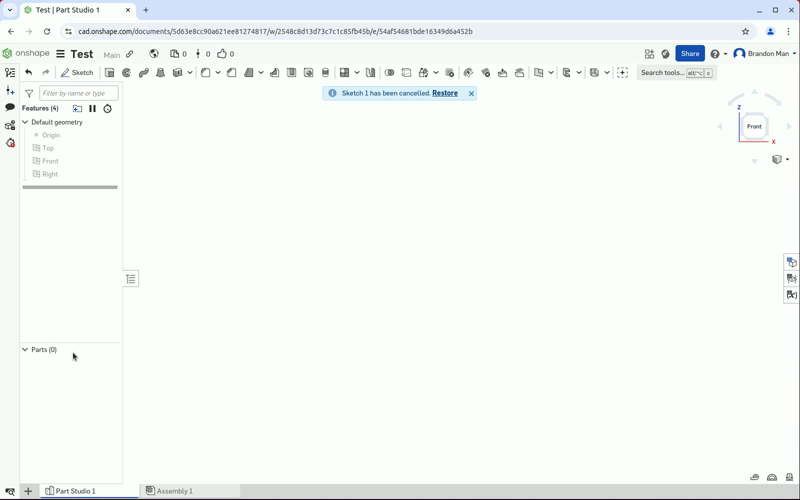
key_up(shift)
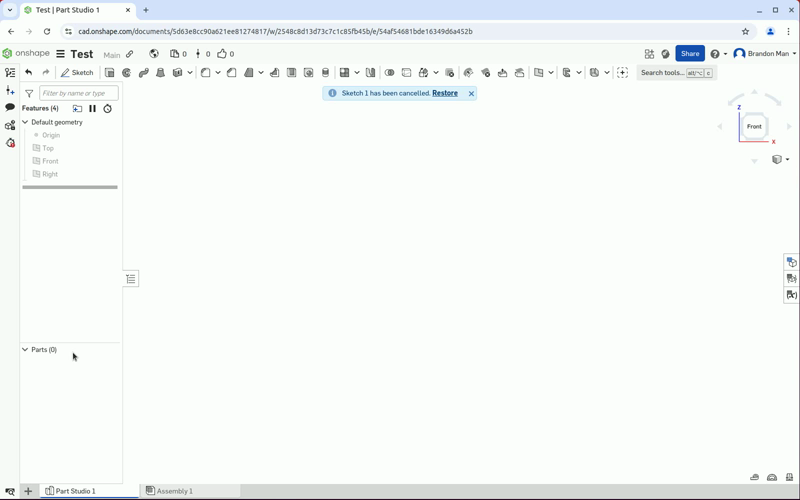
mouse_move(73, 352)
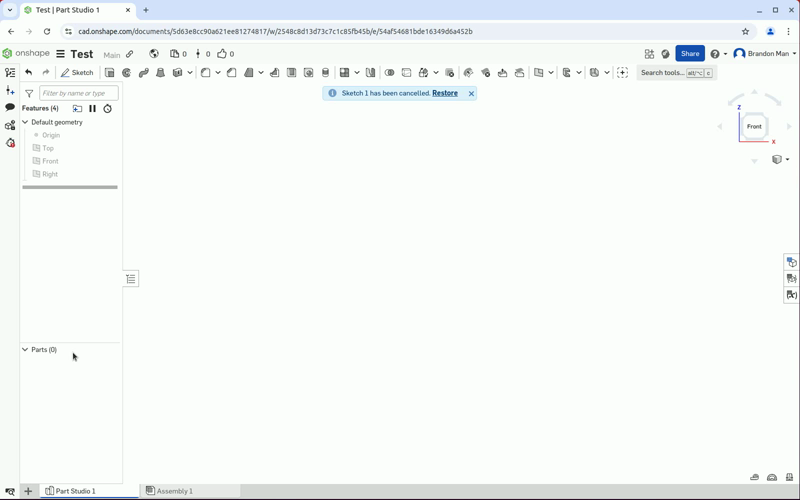
key(shift+y)
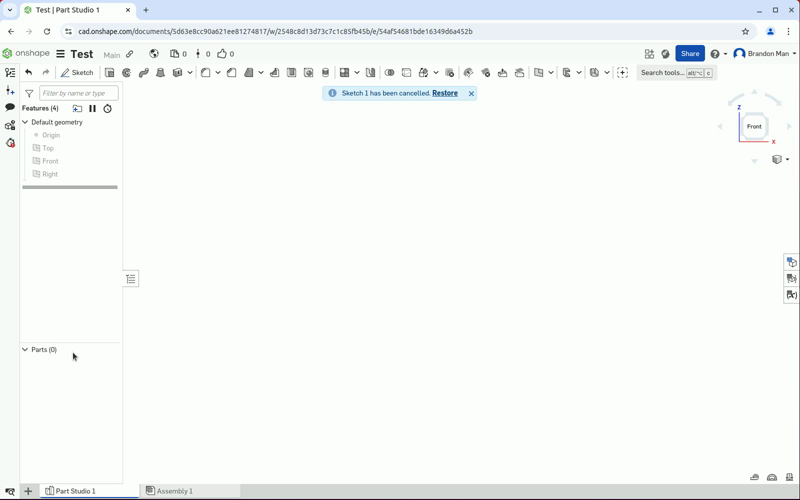
key(shift+s)
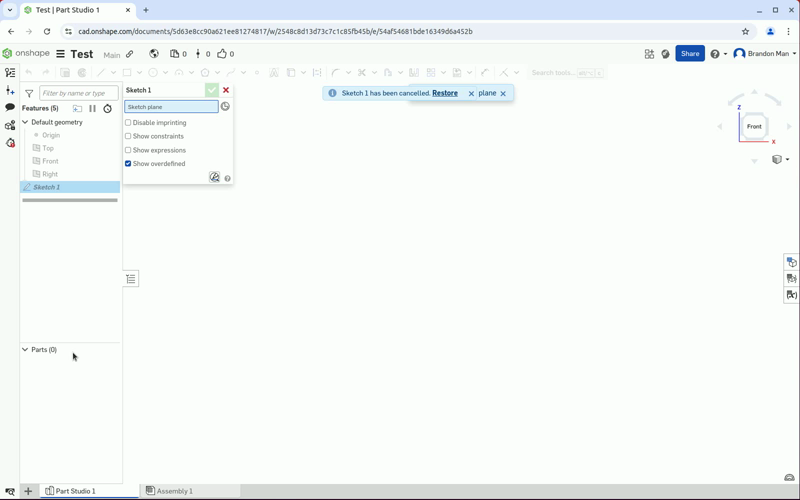
mouse_move(73, 163)
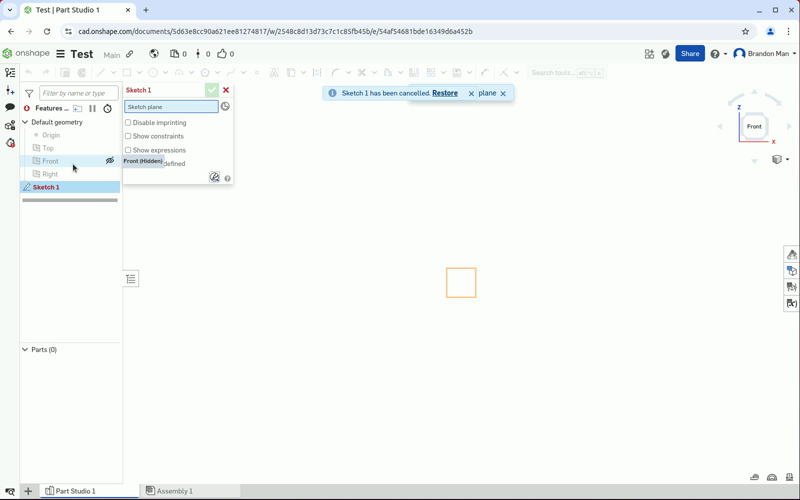
click(73, 163)
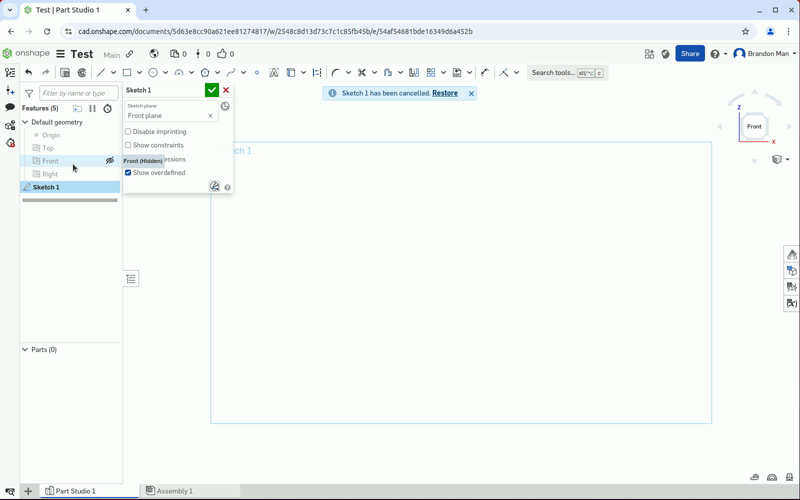
mouse_move(73, 352)
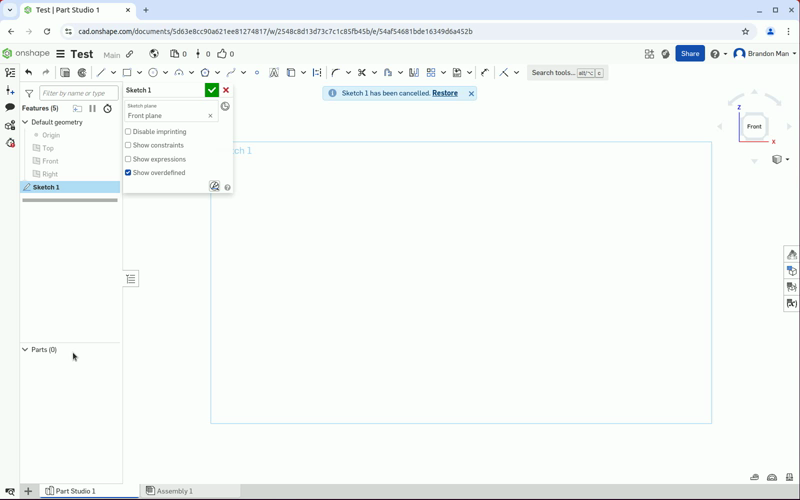
key(y)
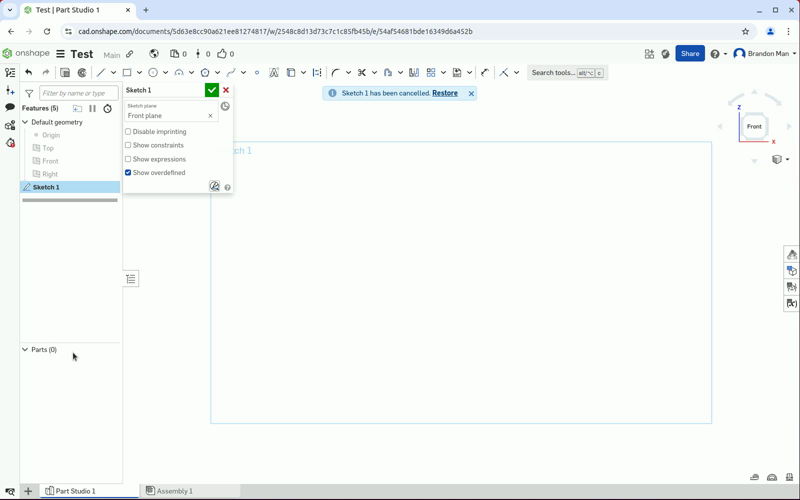
key(l)
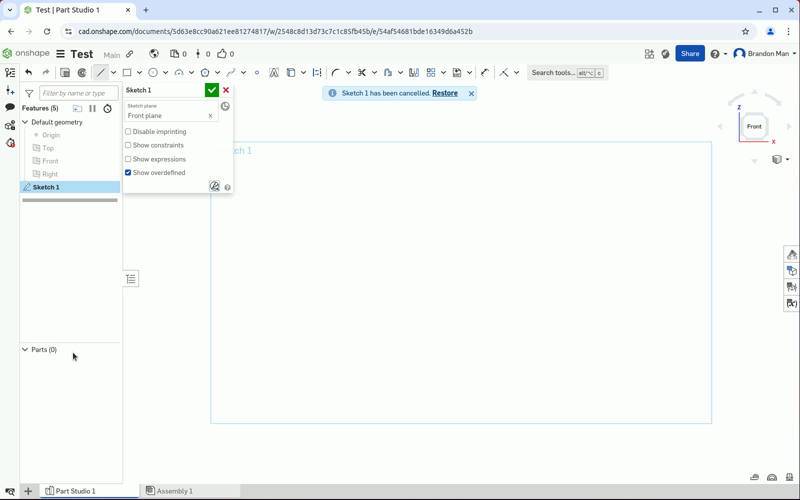
key_down(shift)
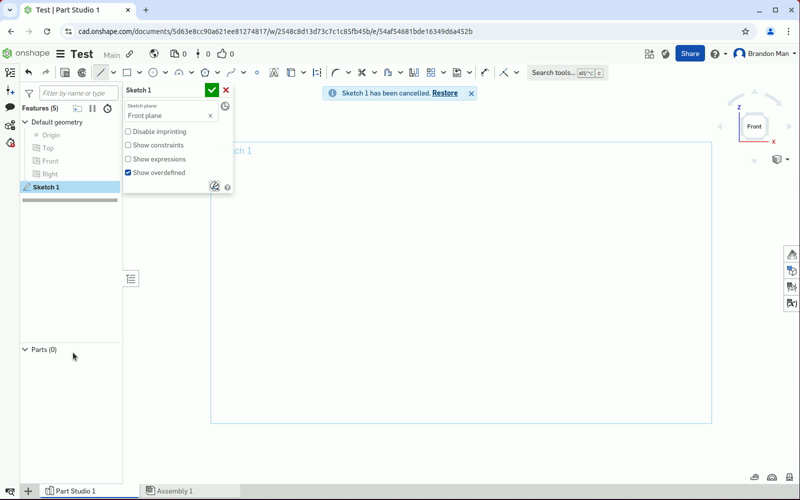
mouse_move(348, 282)
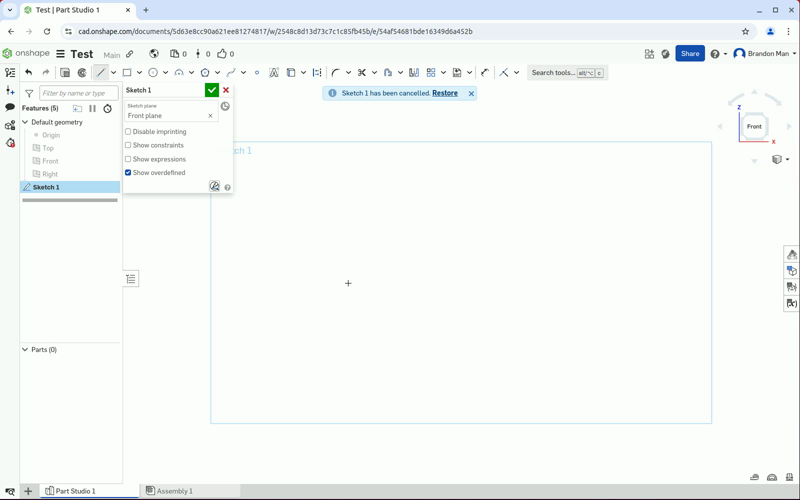
click(348, 282)
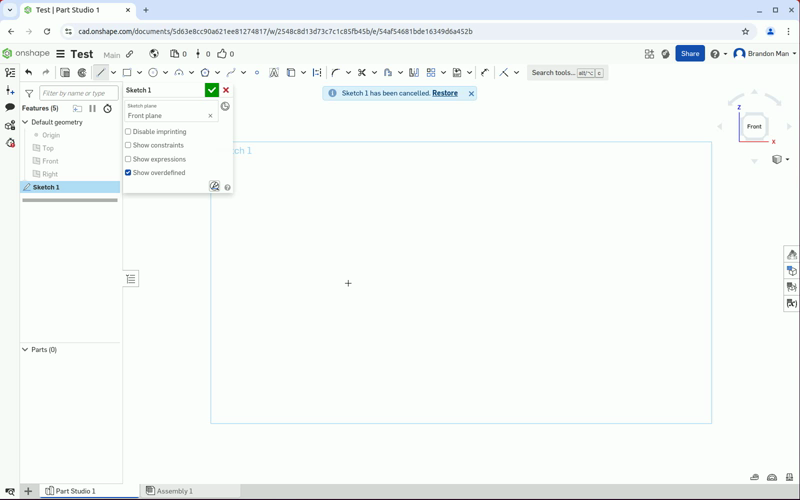
key_up(shift)
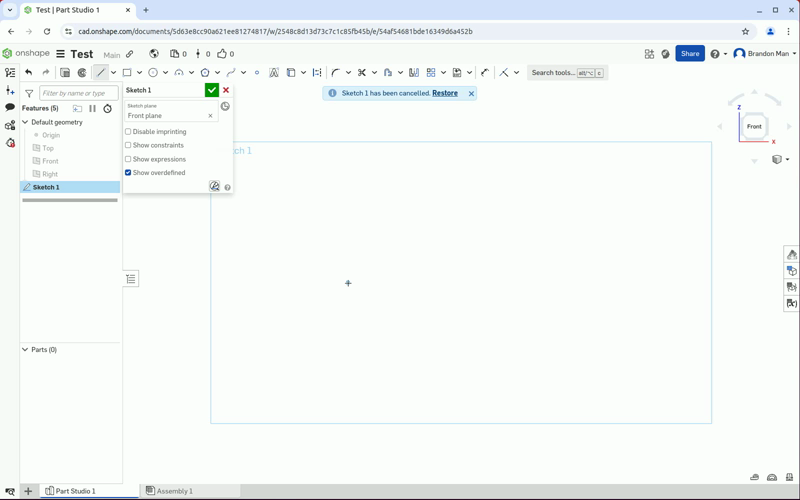
key_down(shift)
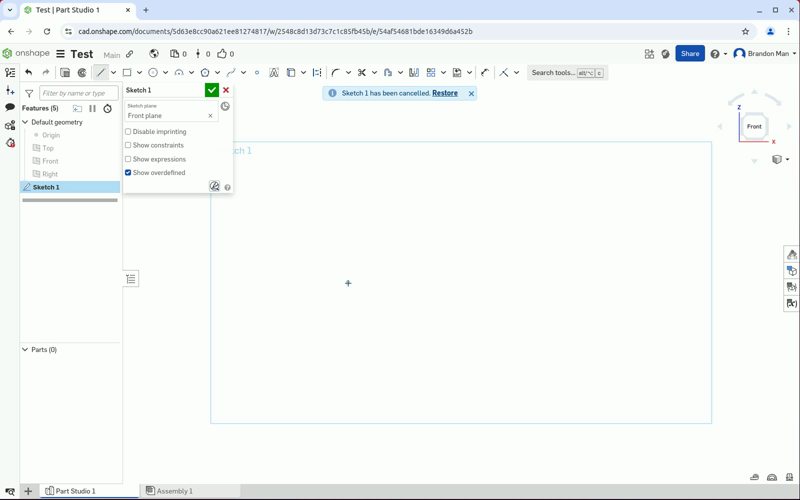
mouse_move(515, 282)
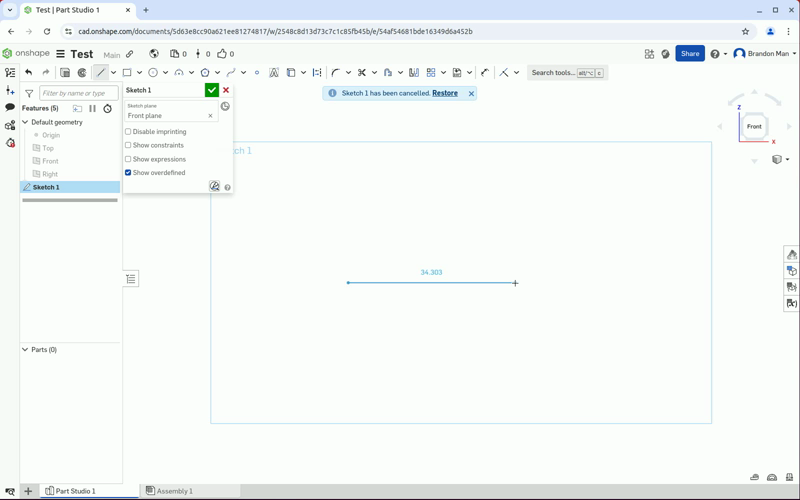
click(515, 282)
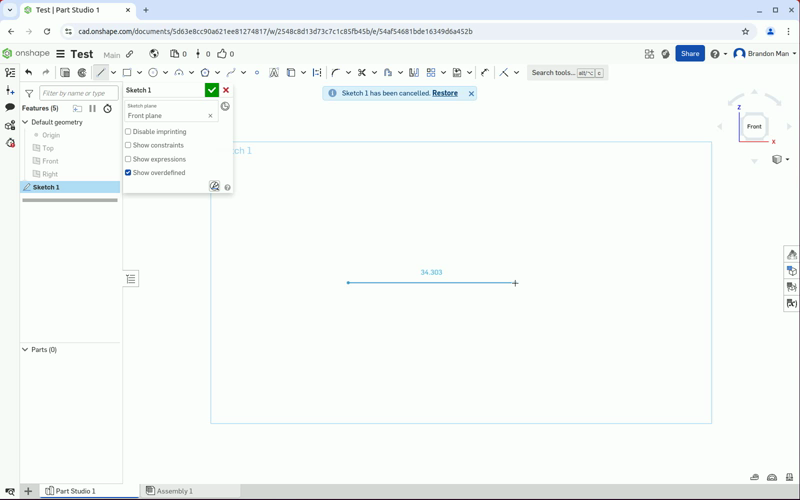
key_up(shift)
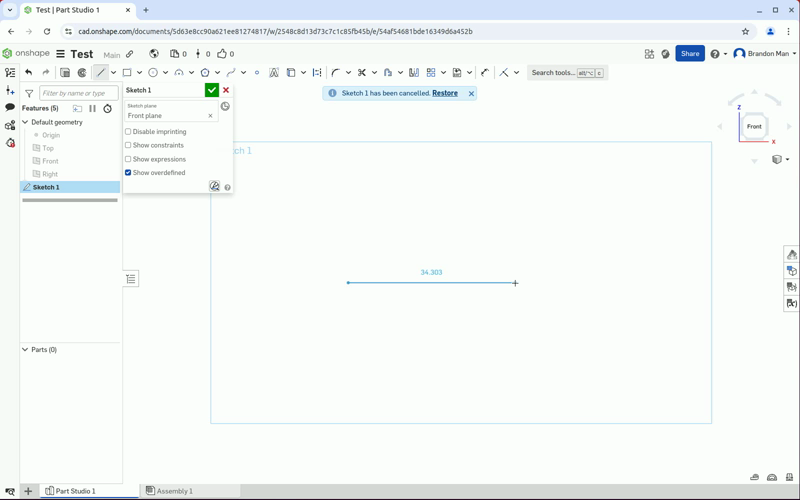
key_down(shift)
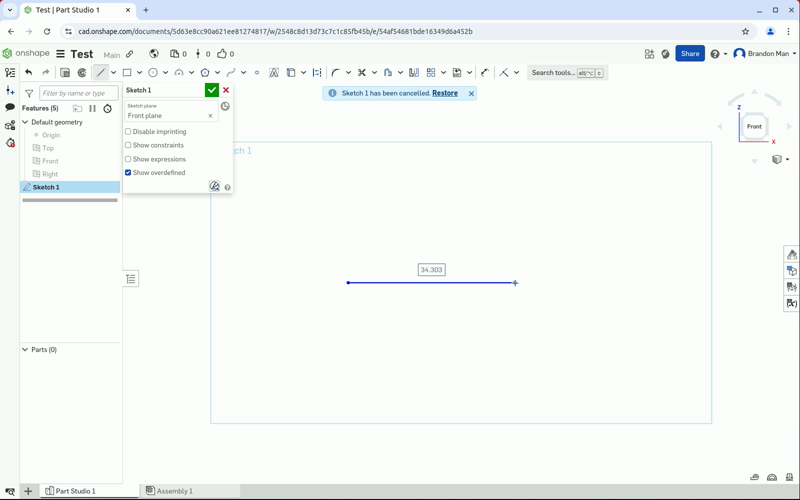
mouse_move(545, 282)
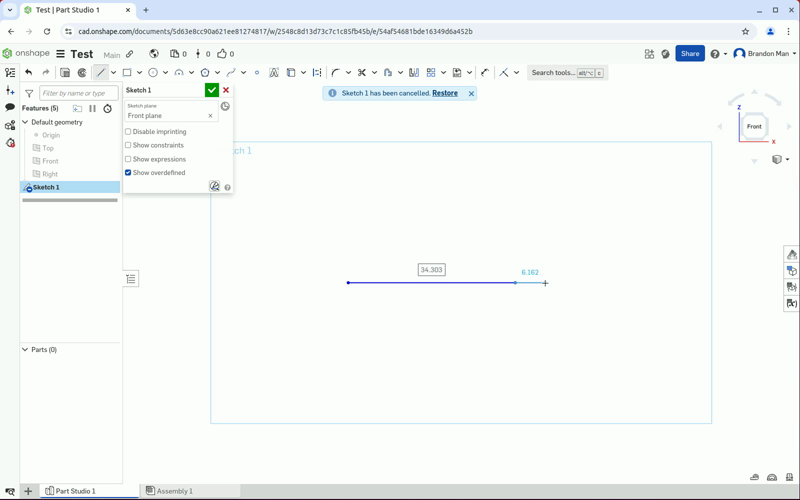
mouse_move(515, 246)
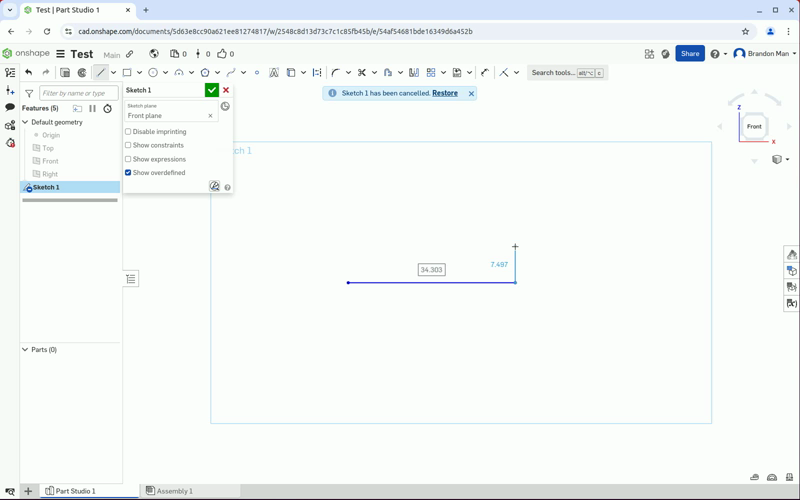
click(515, 246)
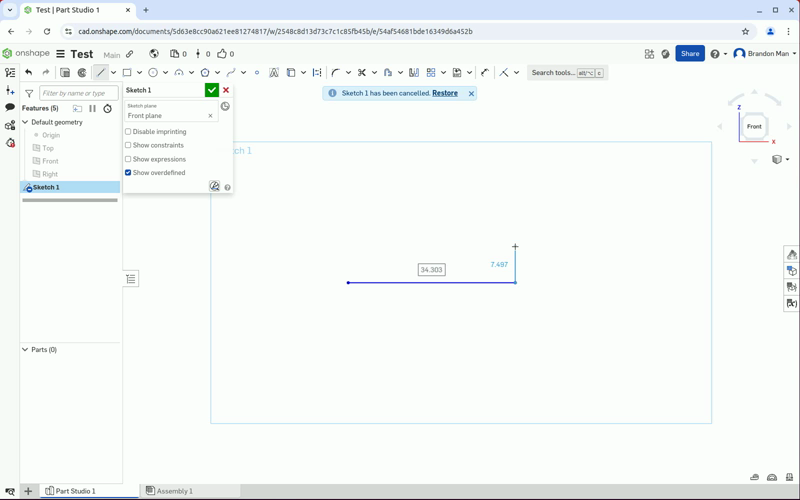
key_up(shift)
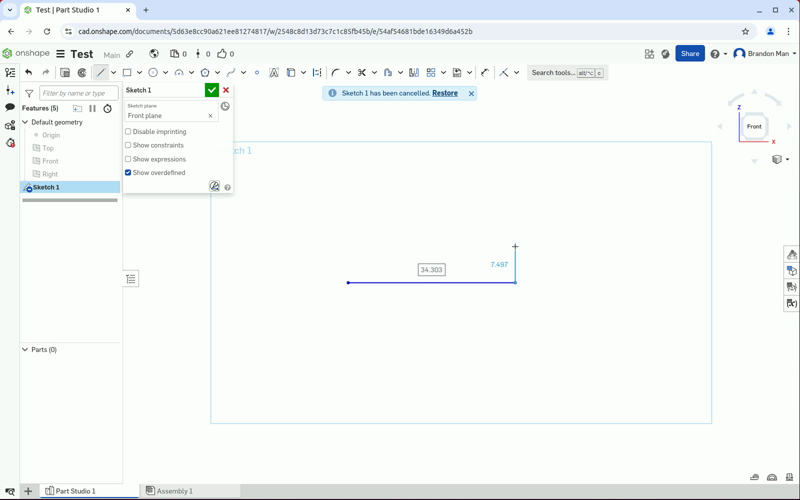
key_down(shift)
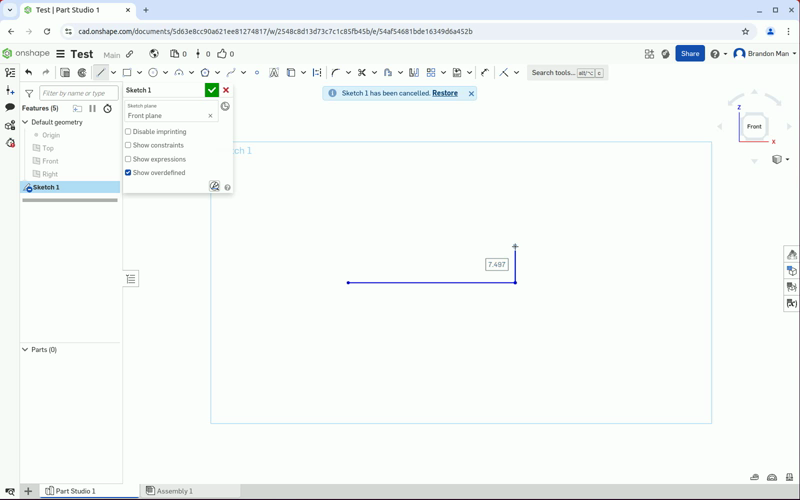
mouse_move(348, 246)
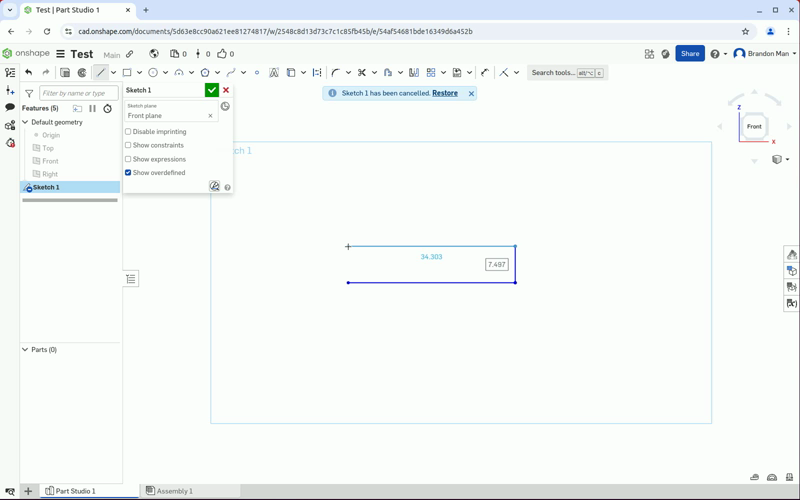
click(348, 246)
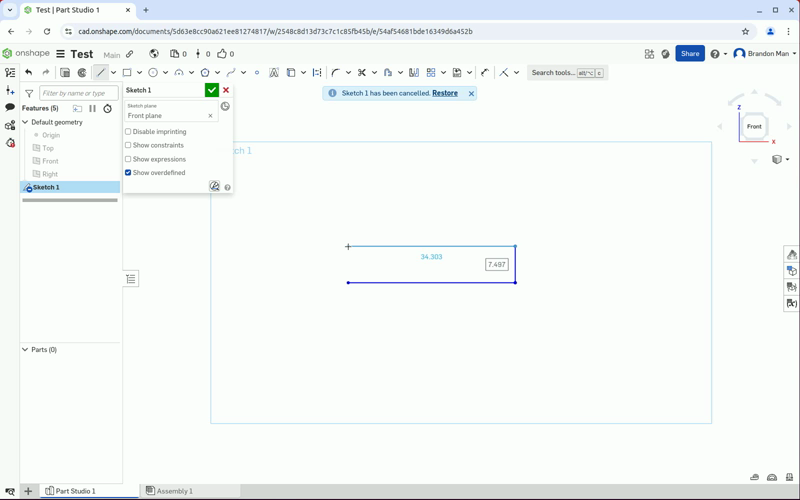
key_up(shift)
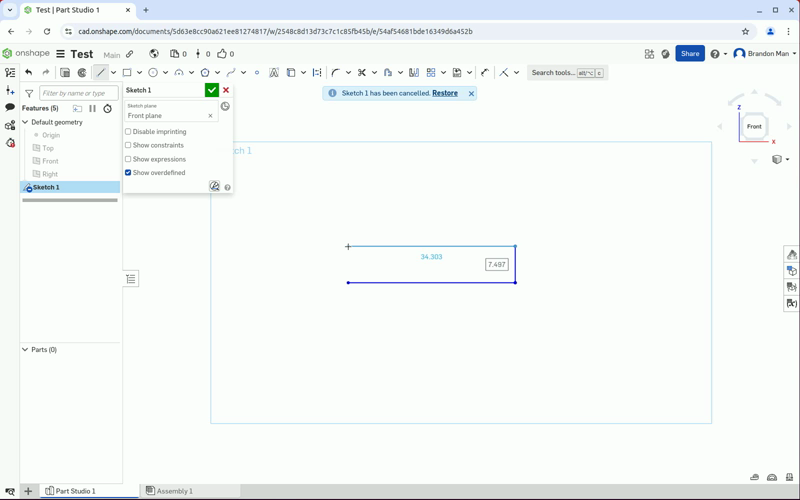
mouse_move(378, 246)
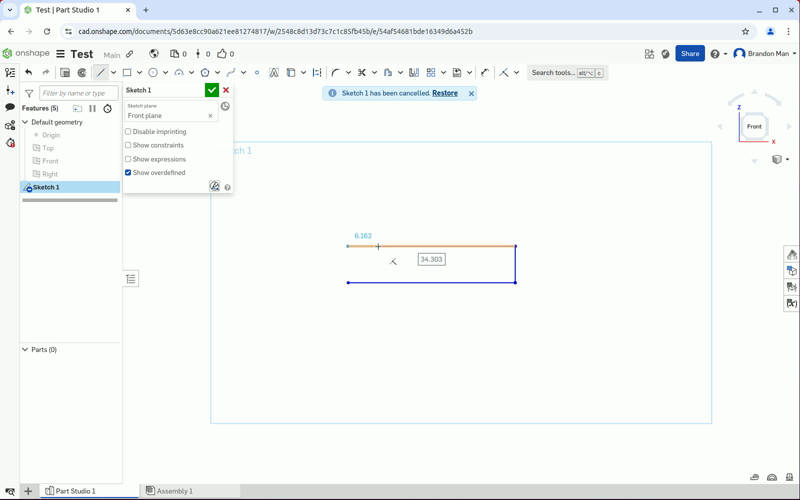
key_down(shift)
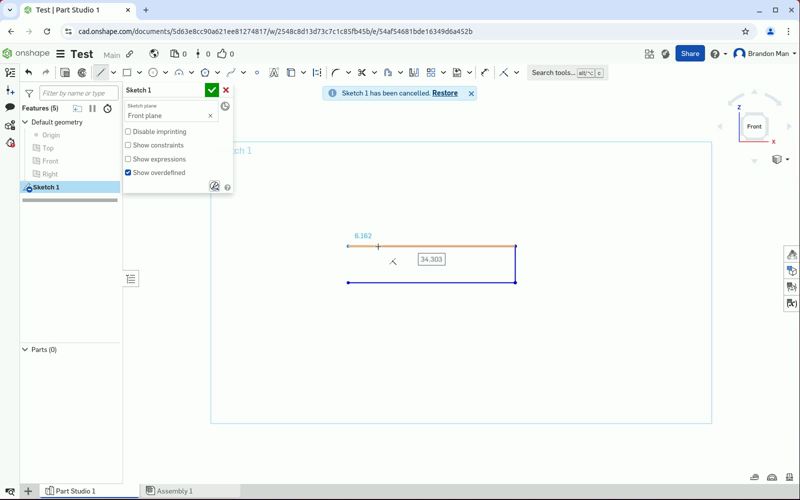
mouse_move(348, 282)
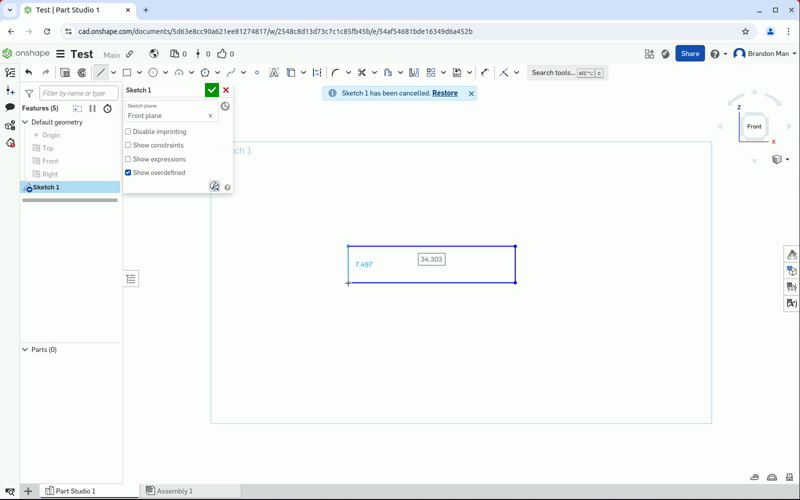
key_up(shift)
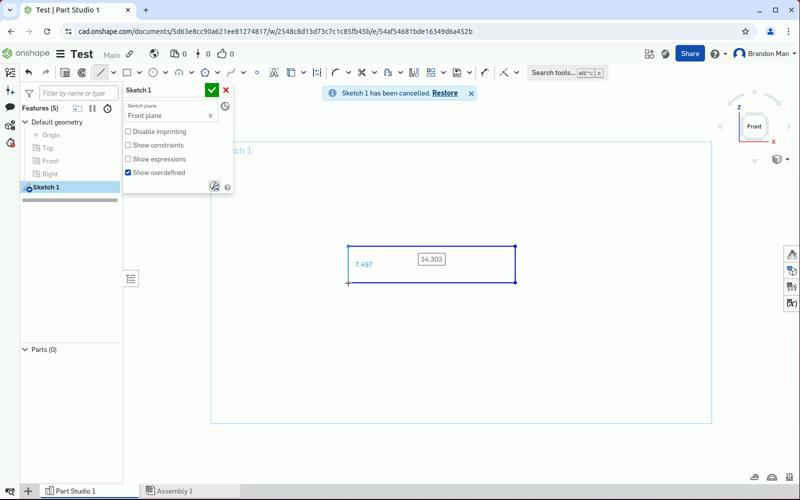
click(348, 282)
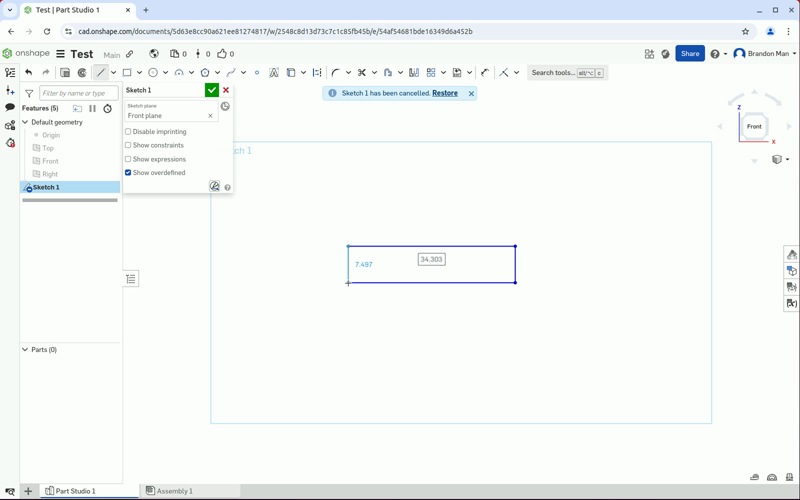
key(esc)
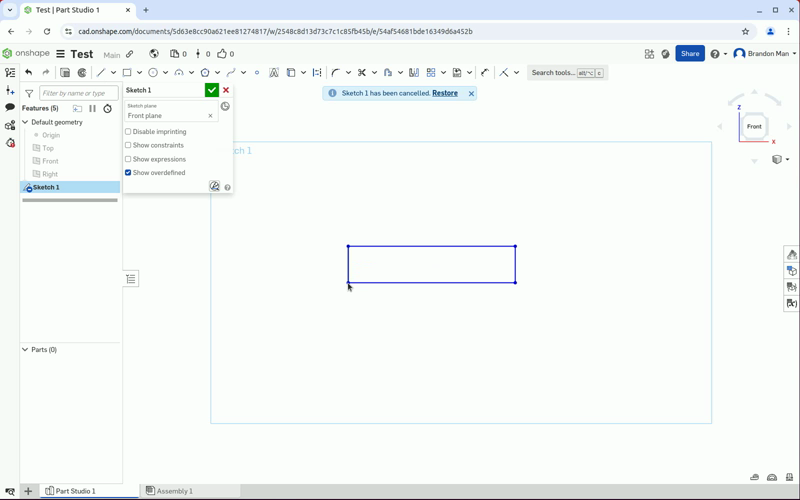
mouse_move(386, 264)
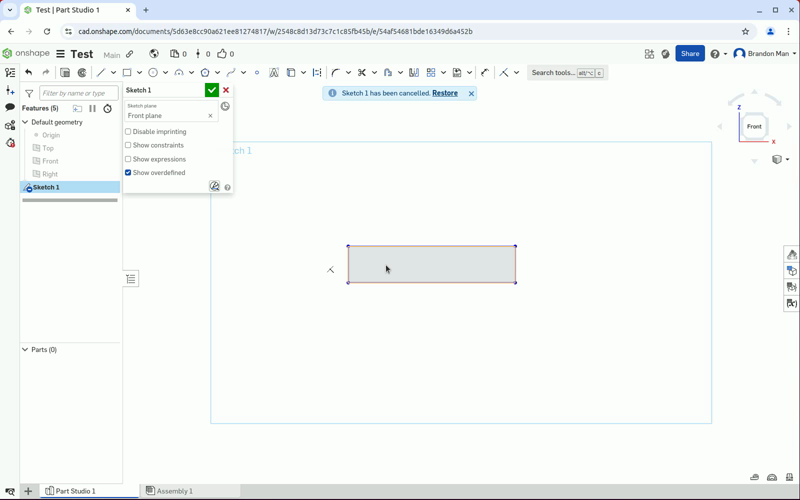
click(386, 264)
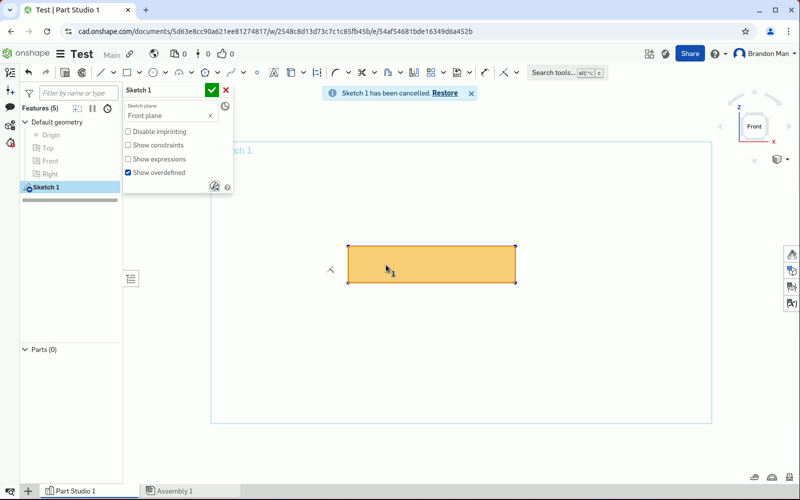
mouse_move(73, 352)
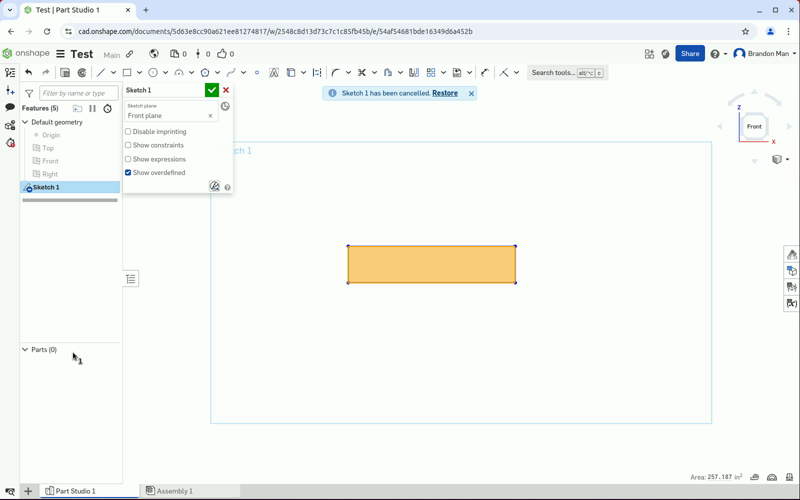
key(shift+y)
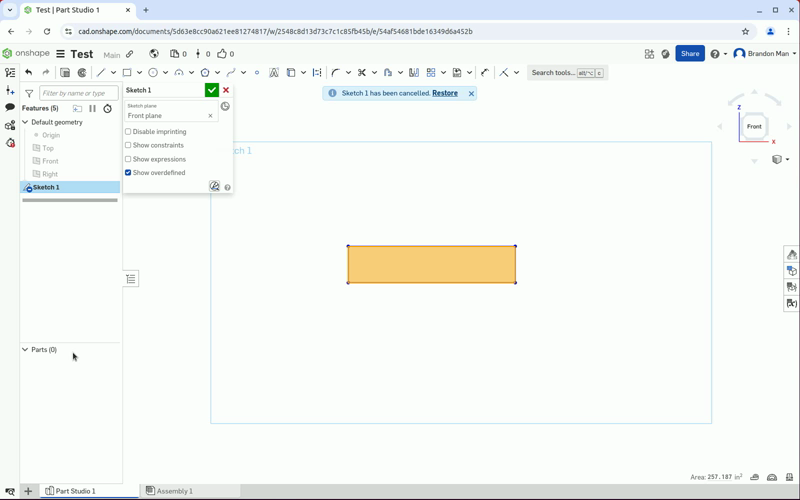
key(shift+e)
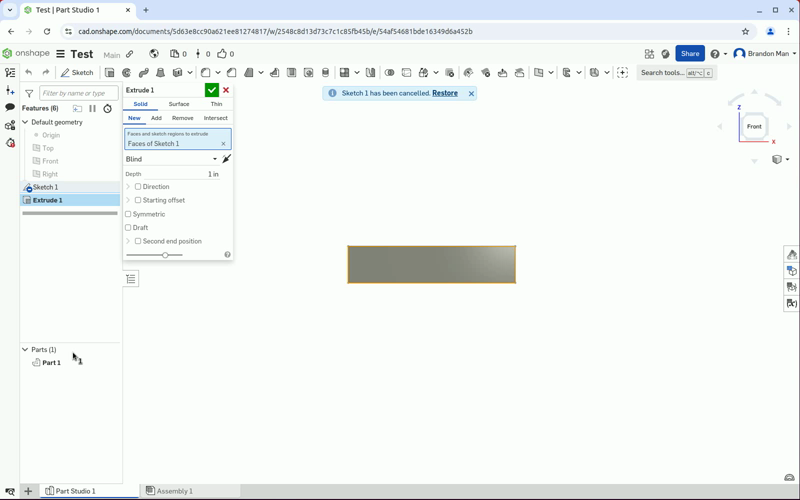
mouse_move(143, 106)
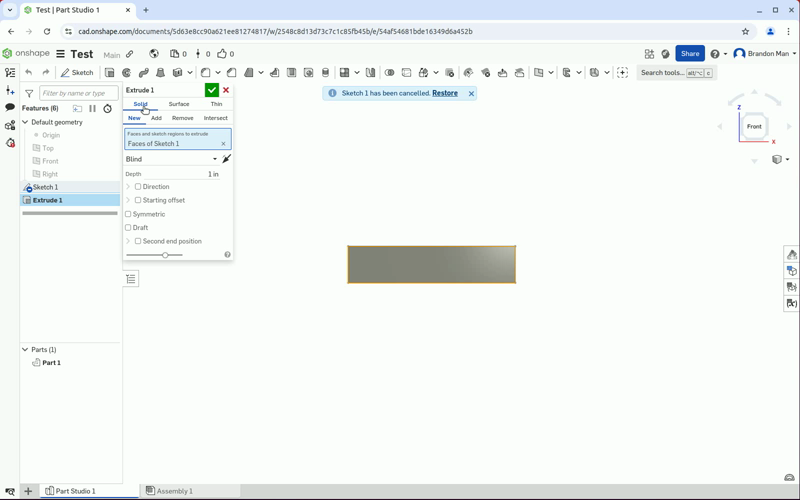
click(143, 106)
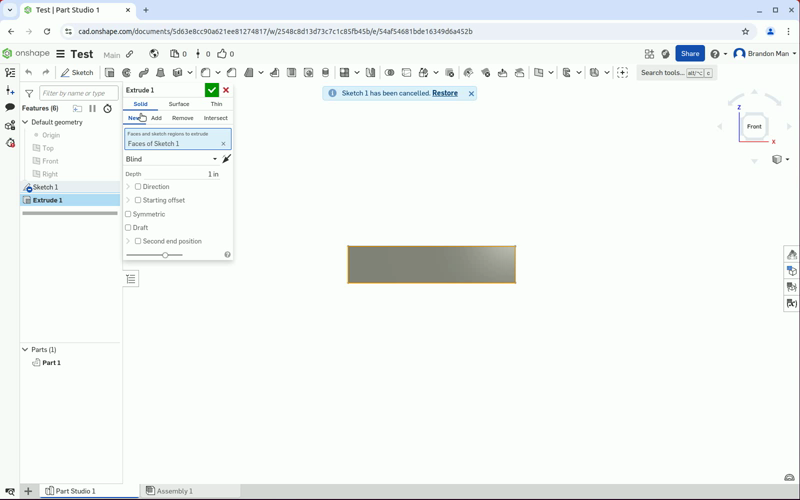
mouse_move(137, 120)
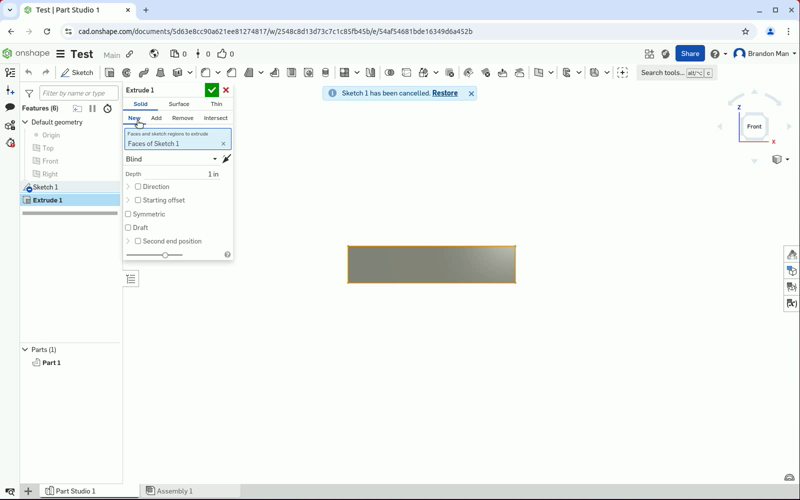
click(137, 120)
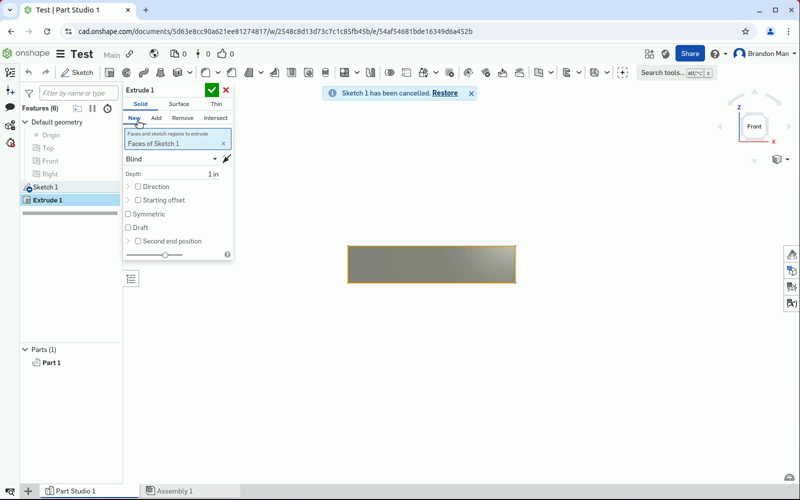
key(tab, 4)
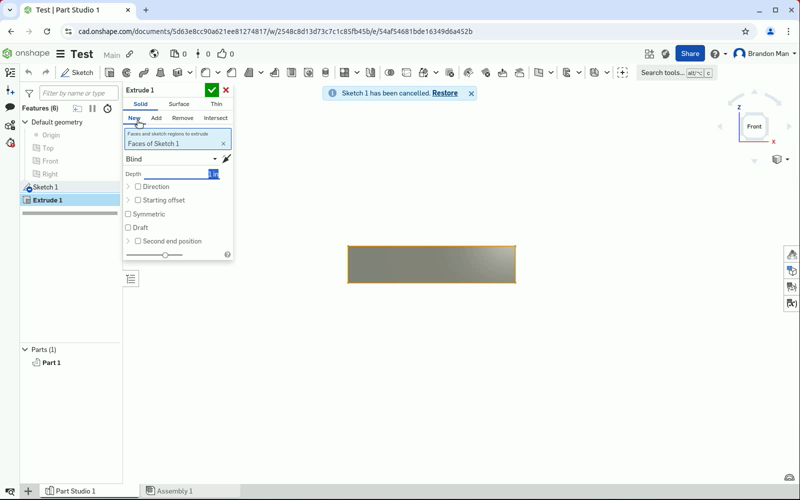
text(-3.851)
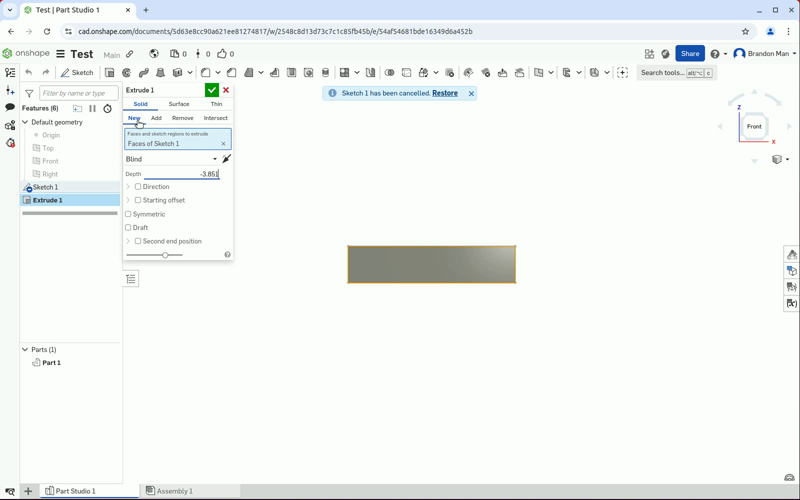
key(enter)
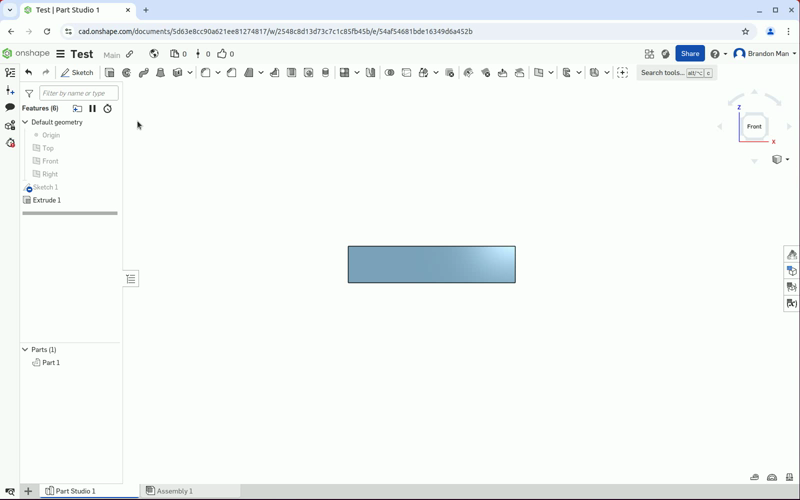
key(shift+h)
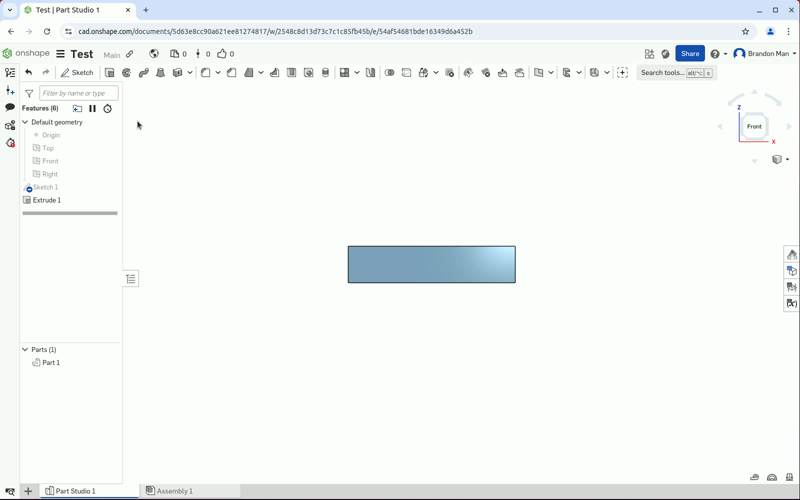
key(shift+h)
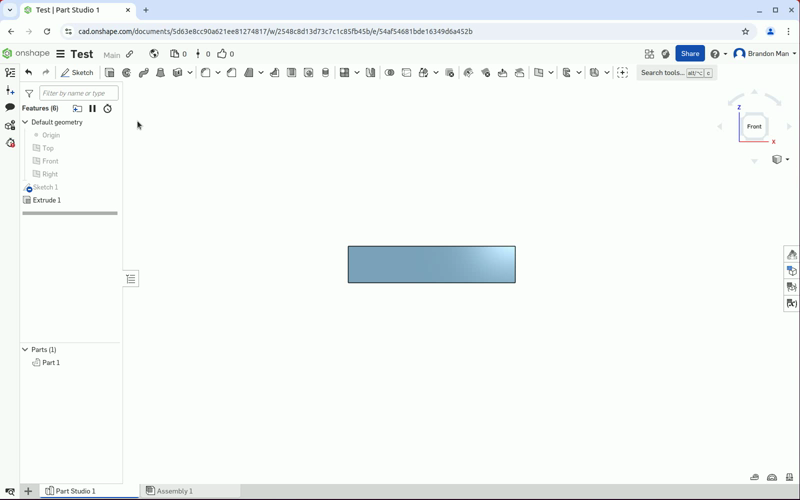
mouse_move(73, 189)
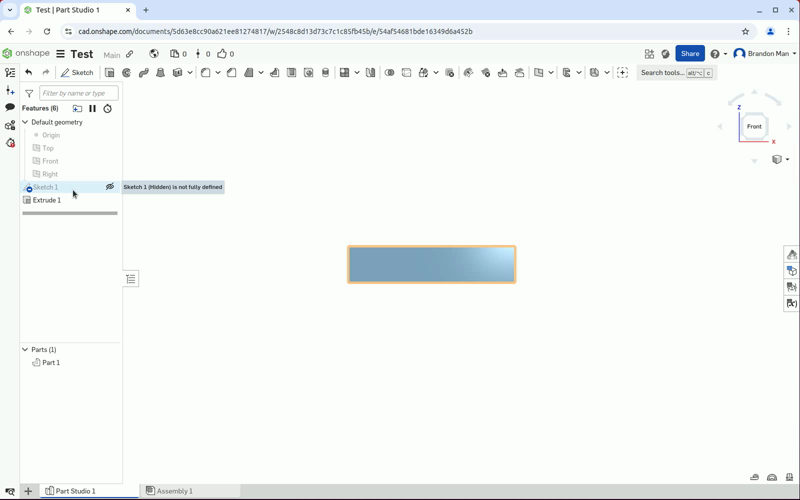
click(73, 189)
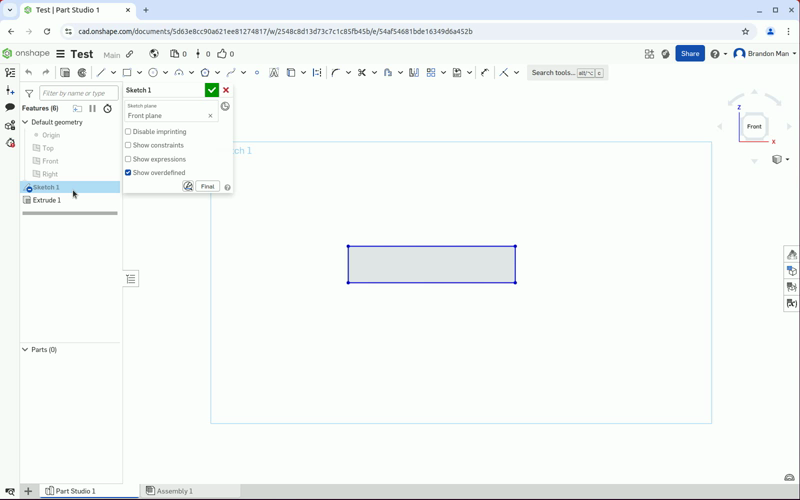
mouse_move(229, 92)
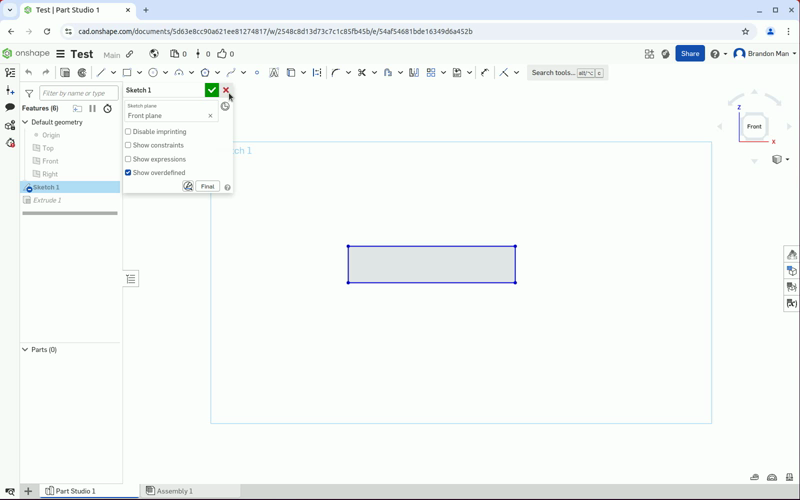
click(229, 92)
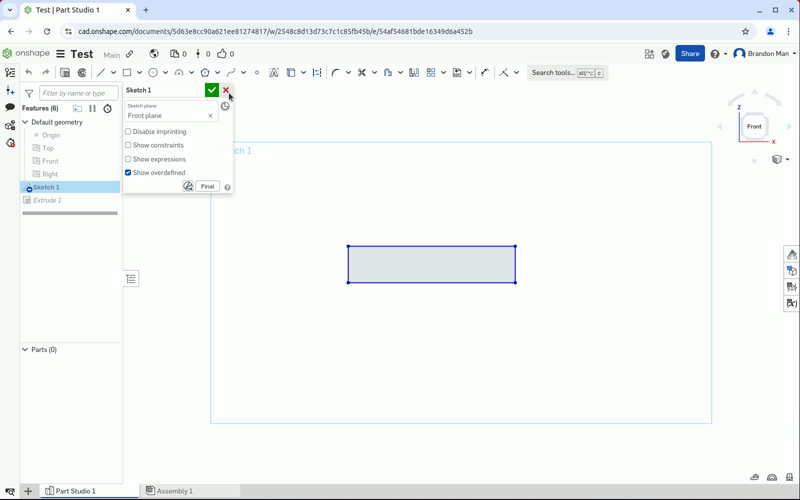
key(shift+s)
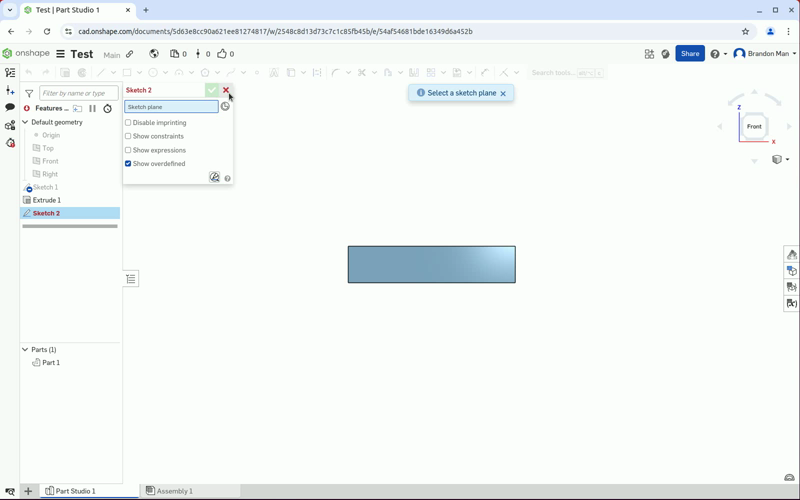
mouse_move(73, 163)
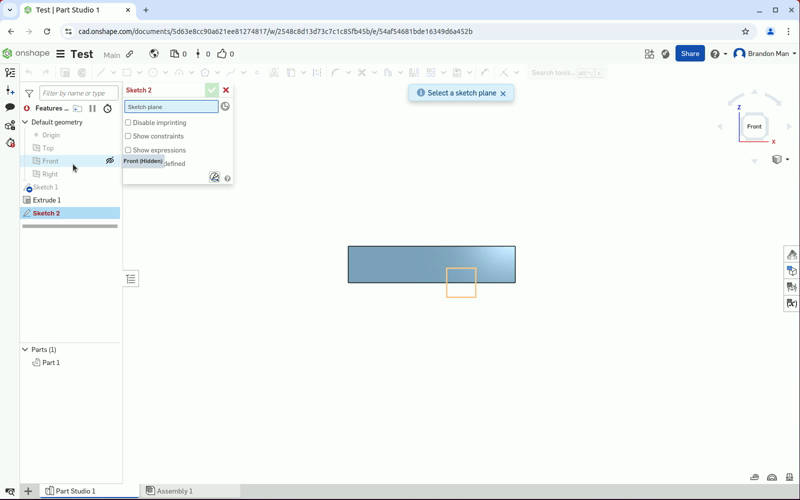
click(73, 163)
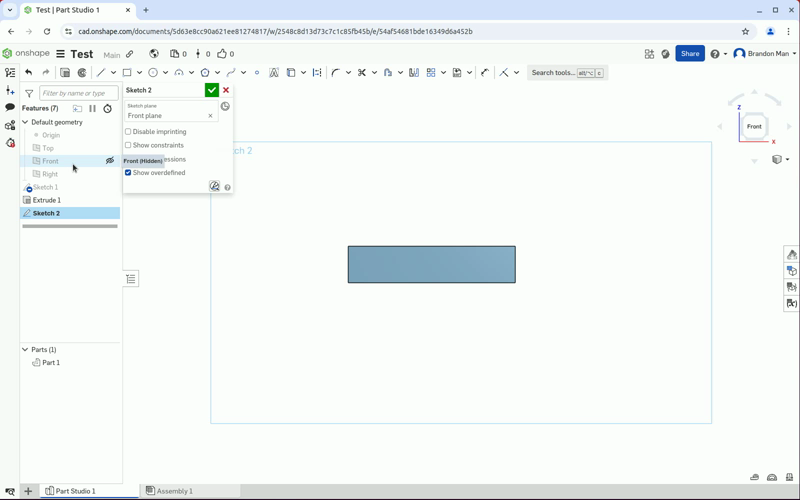
mouse_move(73, 352)
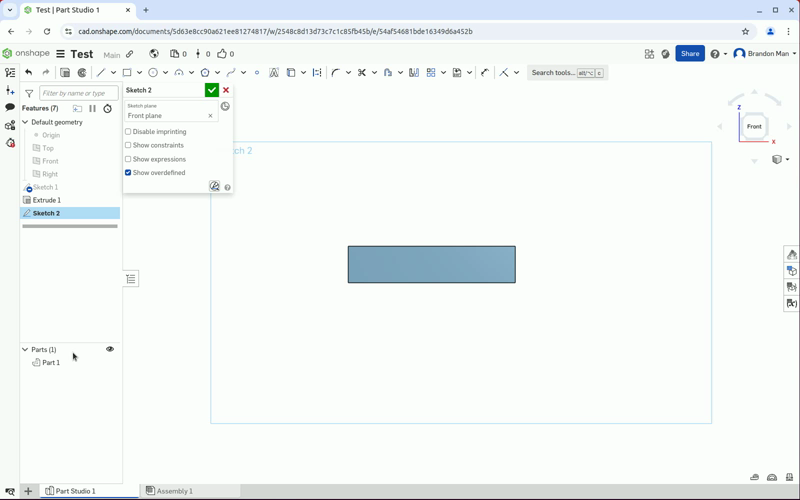
key(y)
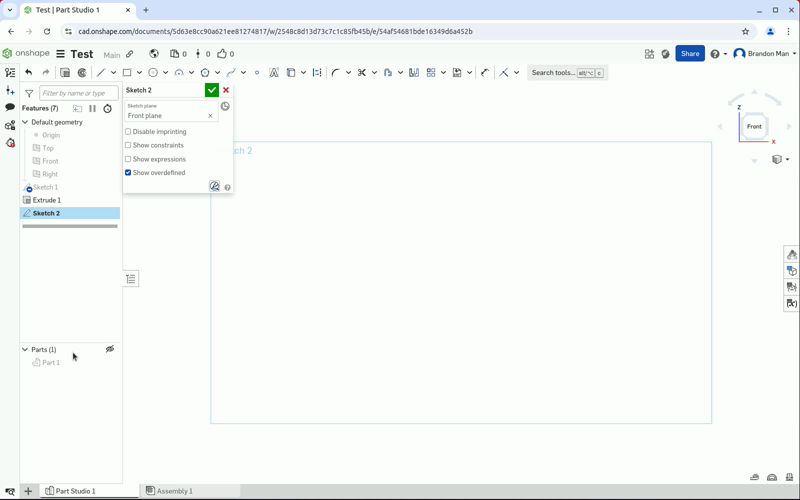
key(l)
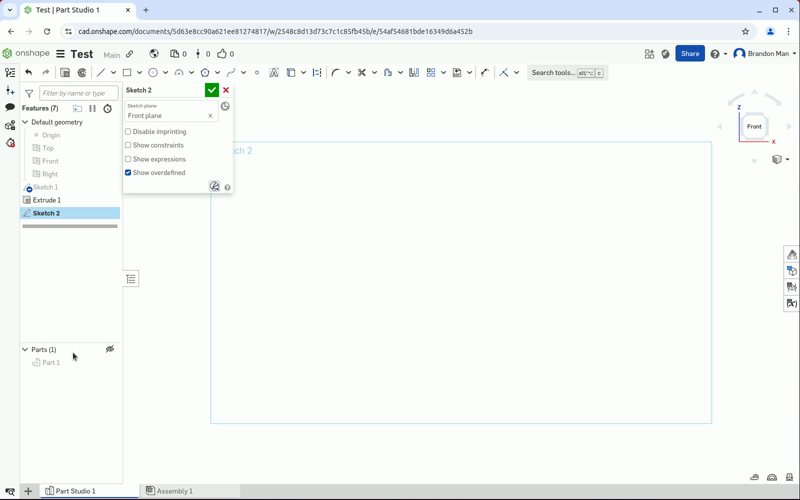
key_down(shift)
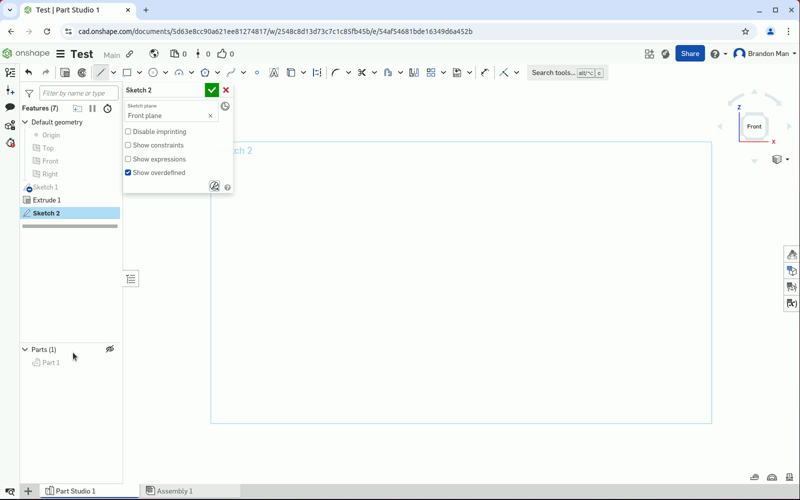
mouse_move(348, 282)
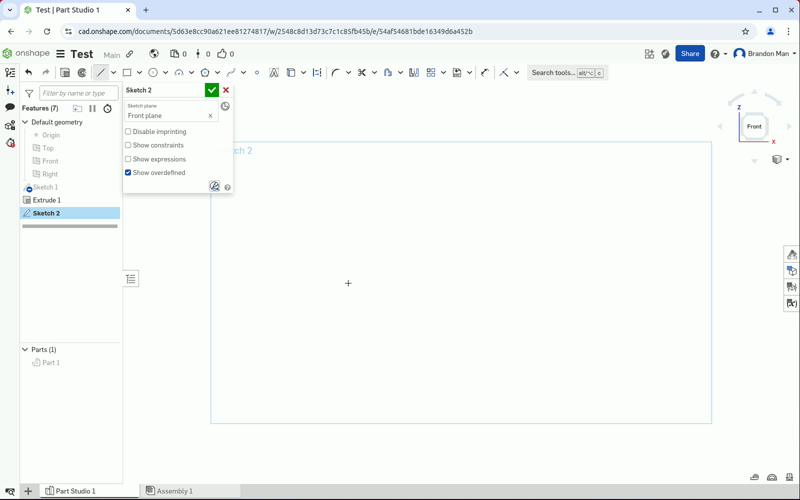
click(348, 282)
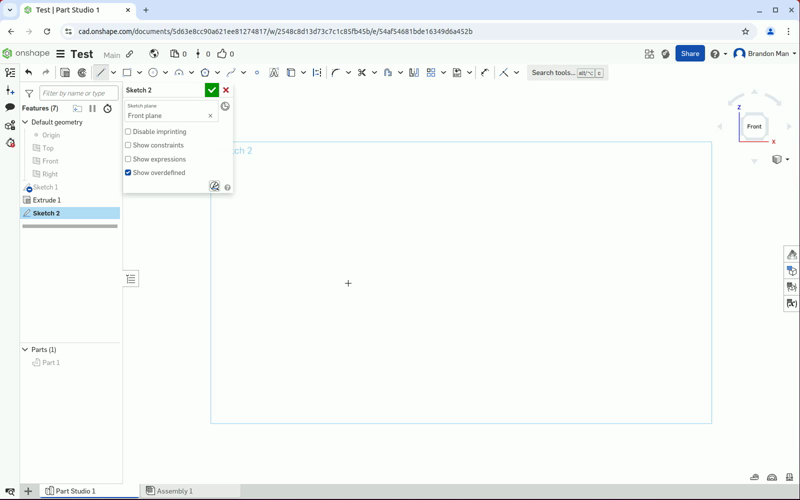
key_up(shift)
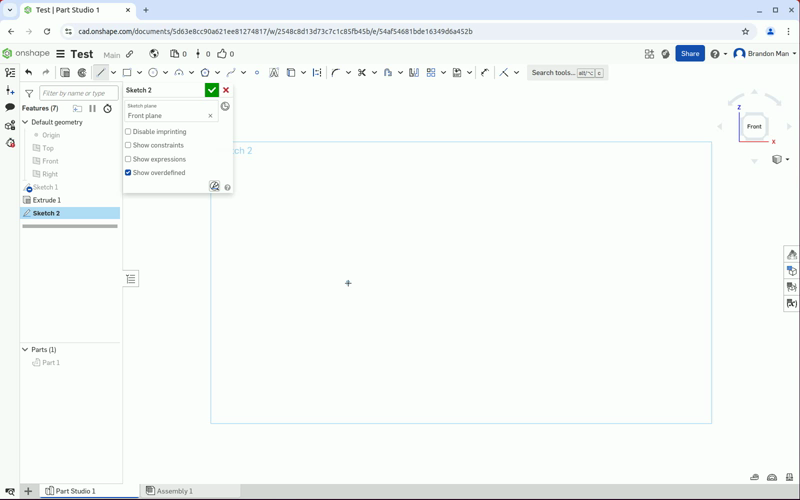
key_down(shift)
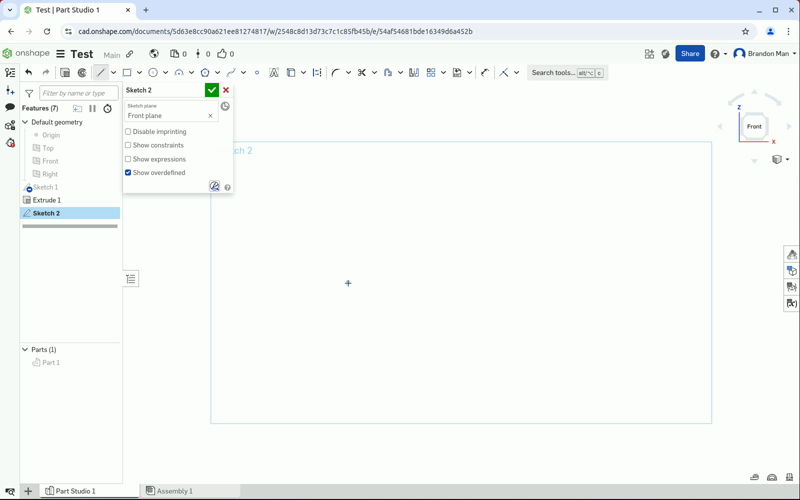
mouse_move(378, 282)
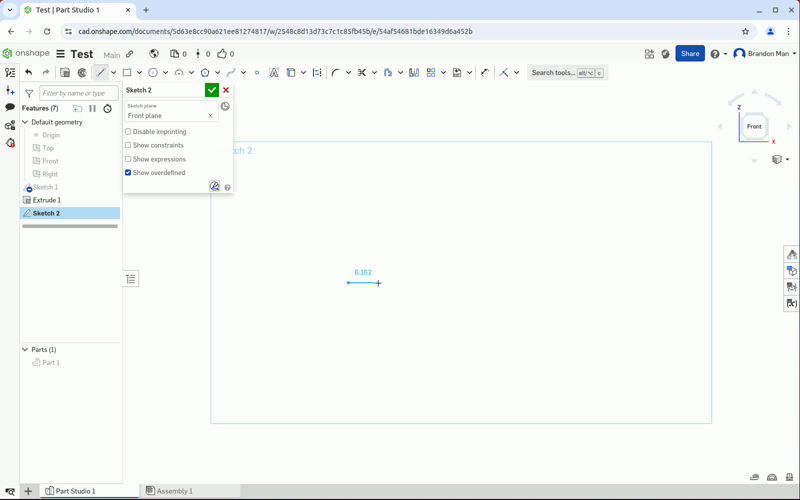
mouse_move(356, 282)
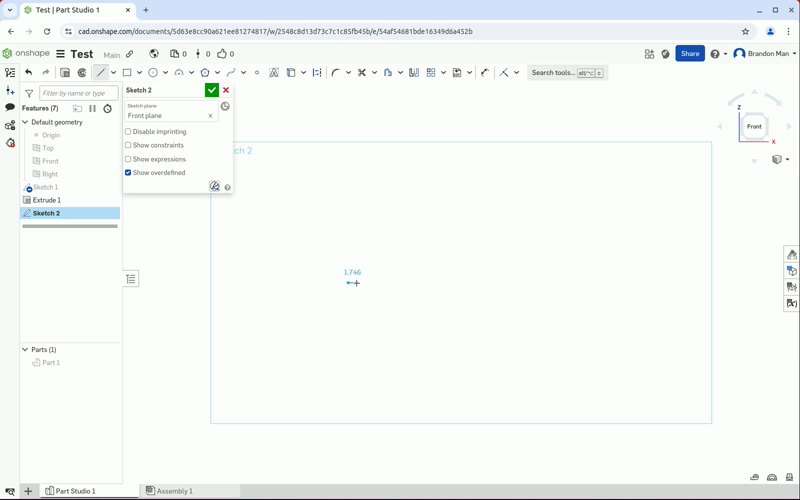
click(356, 282)
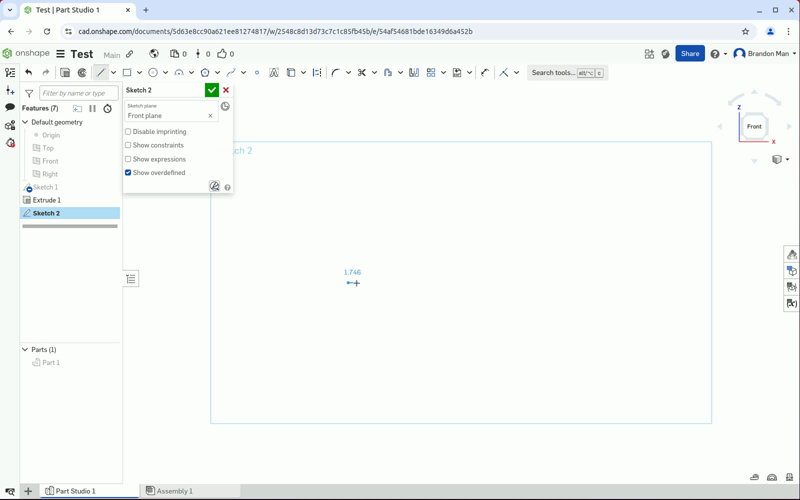
key_up(shift)
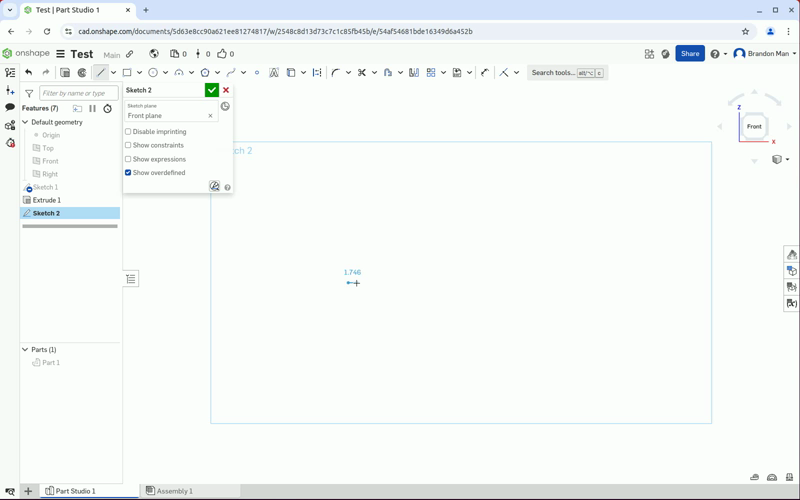
key_down(shift)
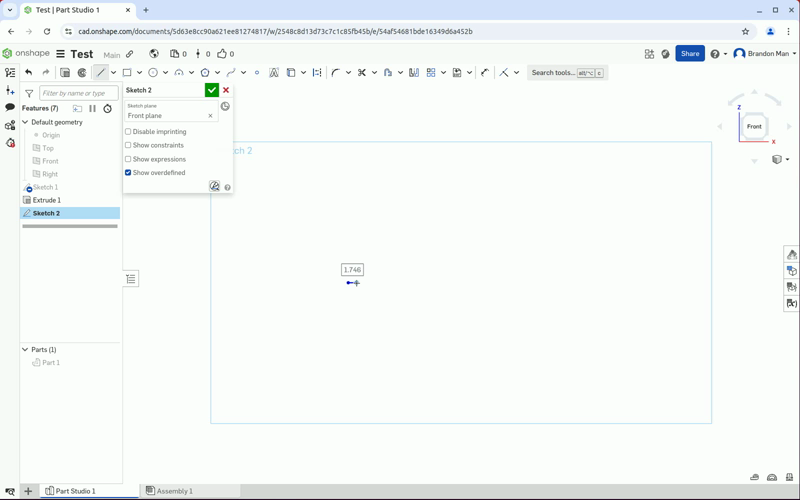
mouse_move(386, 282)
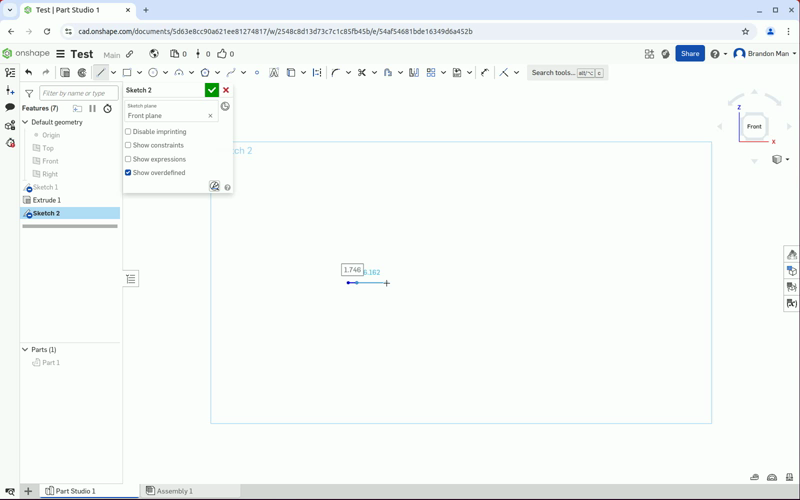
mouse_move(356, 244)
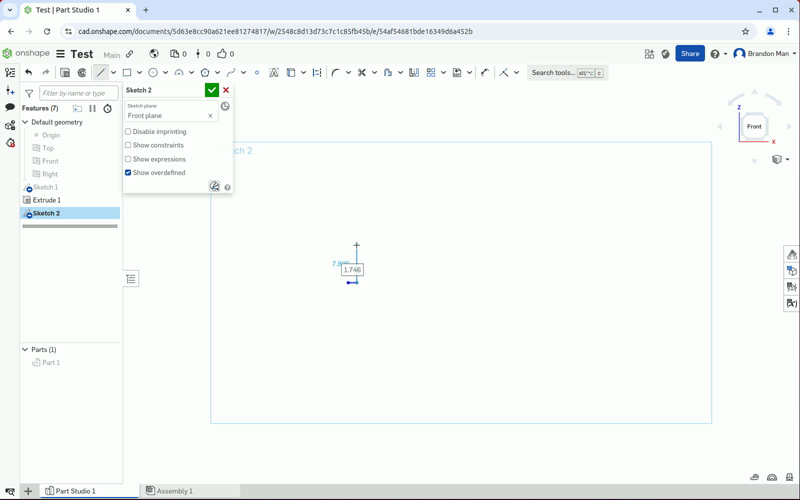
click(356, 244)
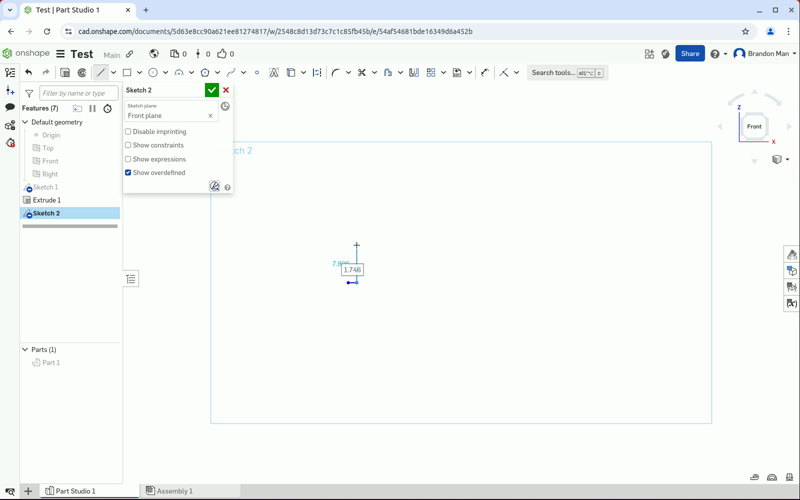
key_up(shift)
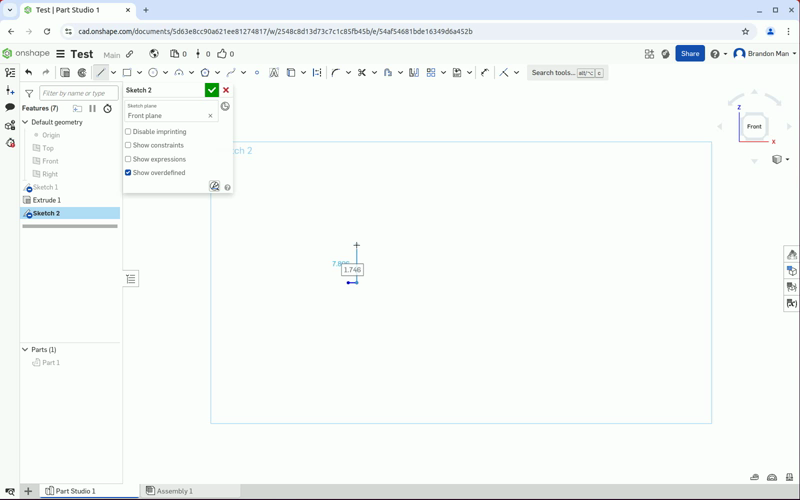
key_down(shift)
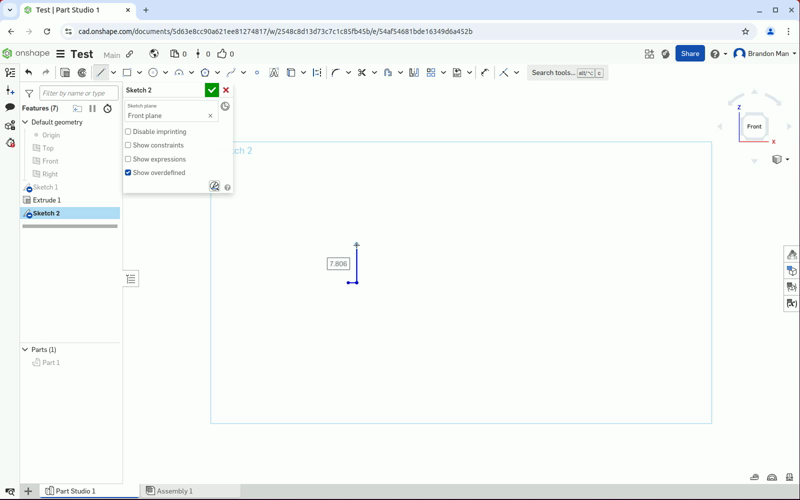
mouse_move(386, 244)
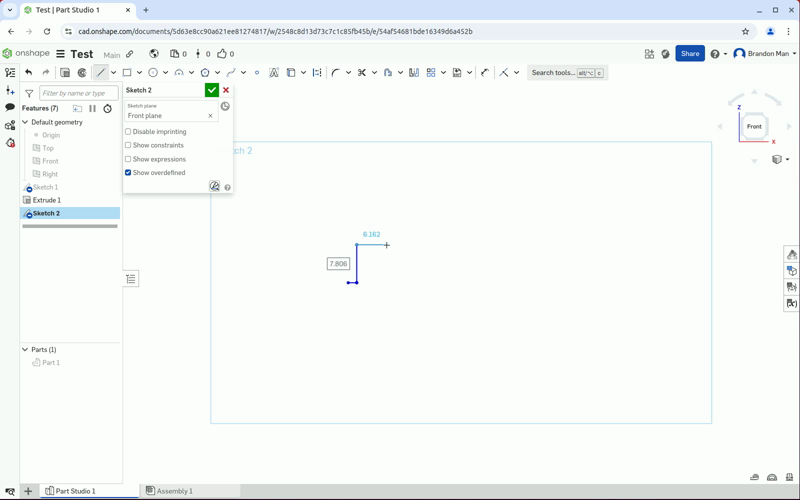
mouse_move(348, 244)
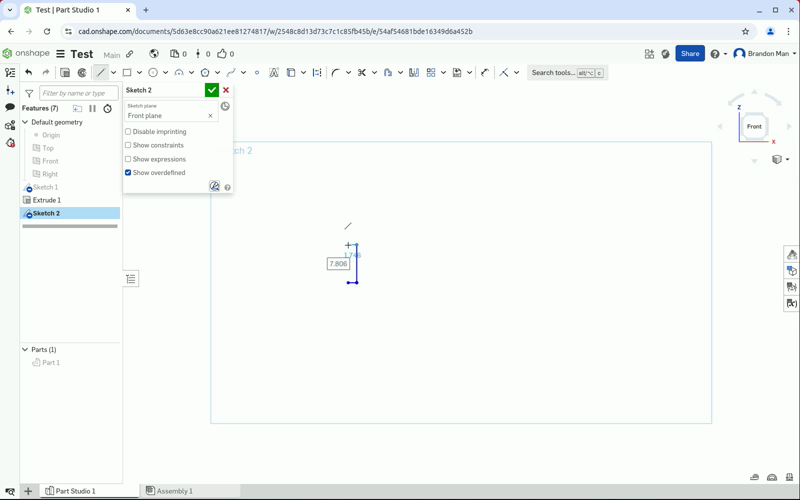
click(348, 244)
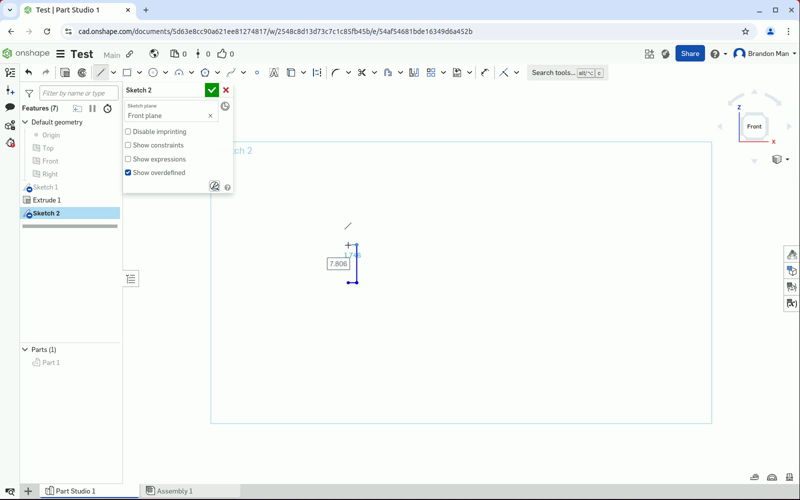
key_up(shift)
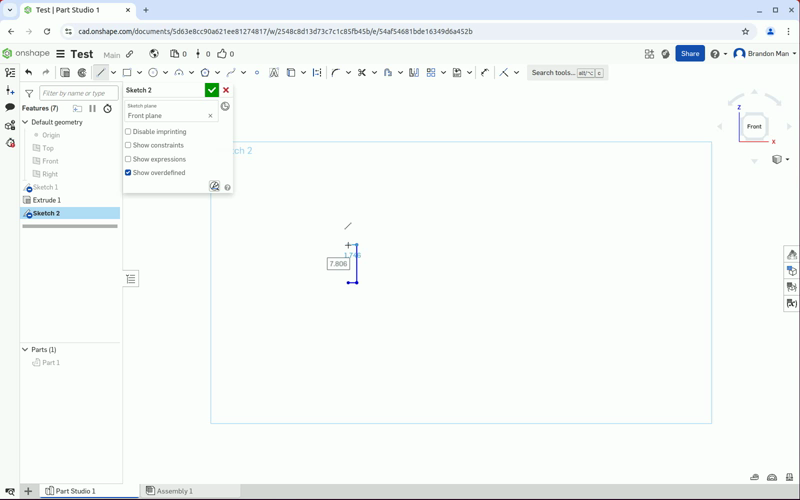
mouse_move(378, 244)
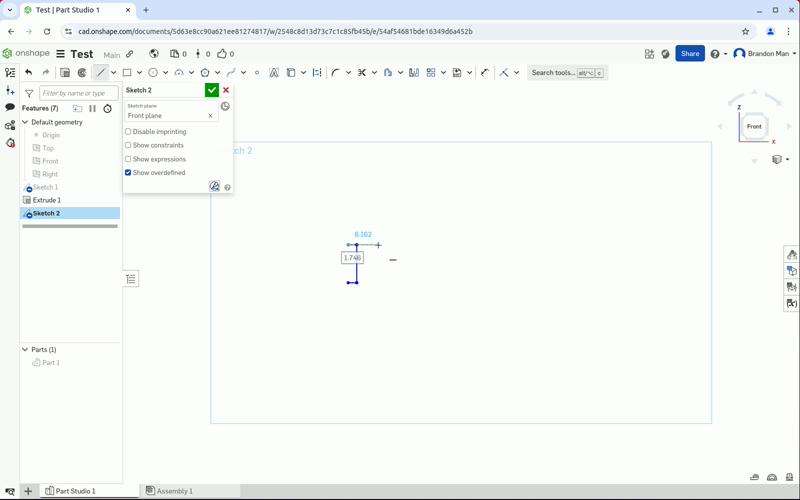
key_down(shift)
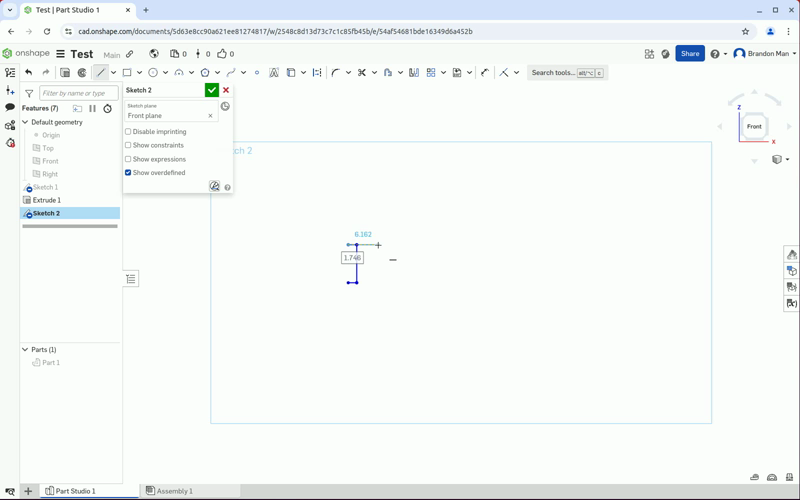
mouse_move(348, 282)
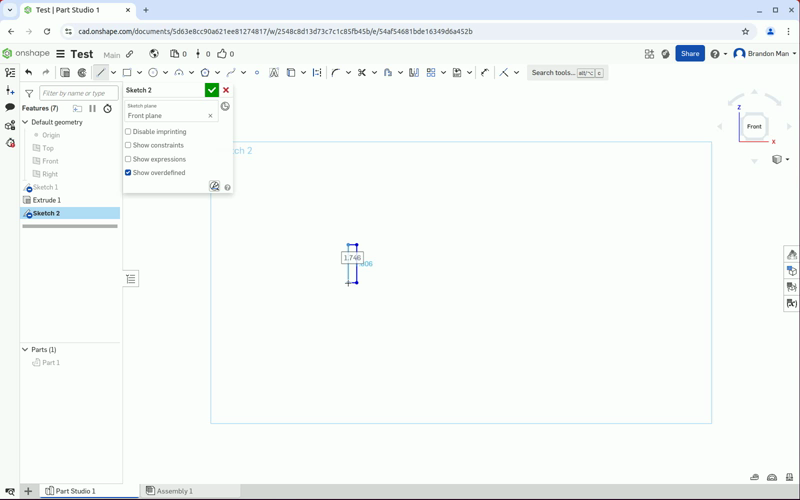
key_up(shift)
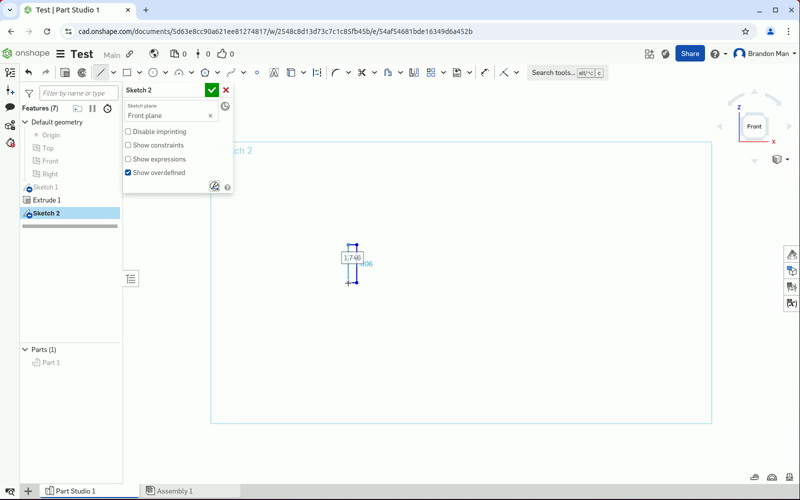
click(348, 282)
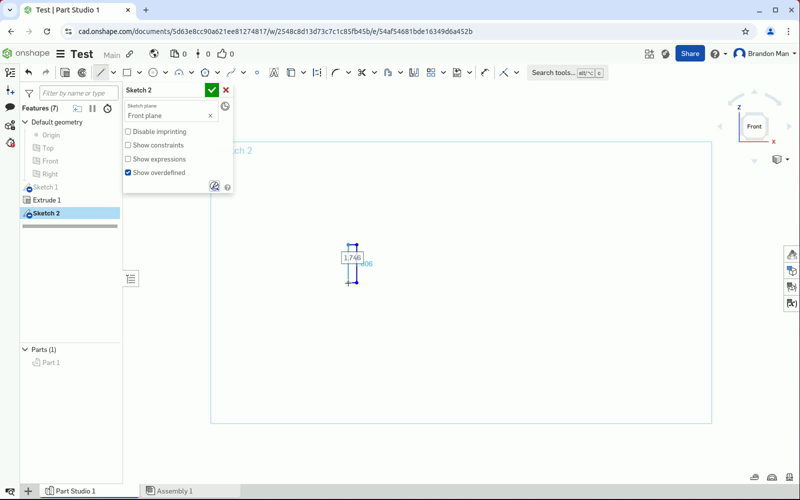
key(esc)
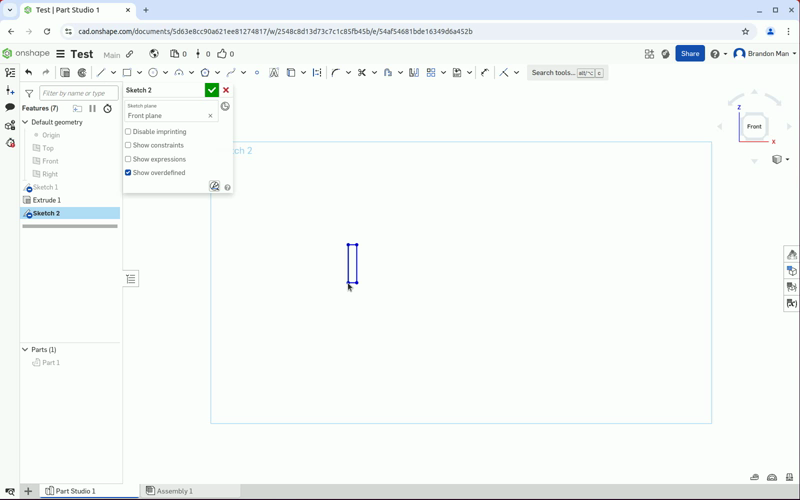
mouse_move(353, 280)
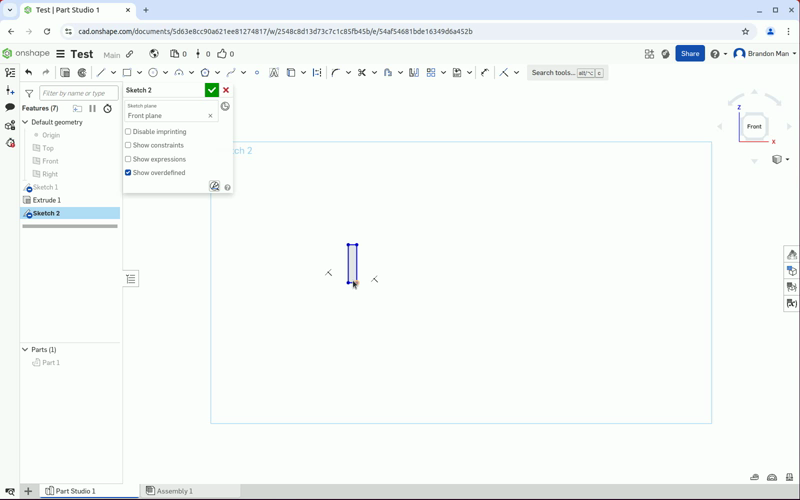
scroll(6)
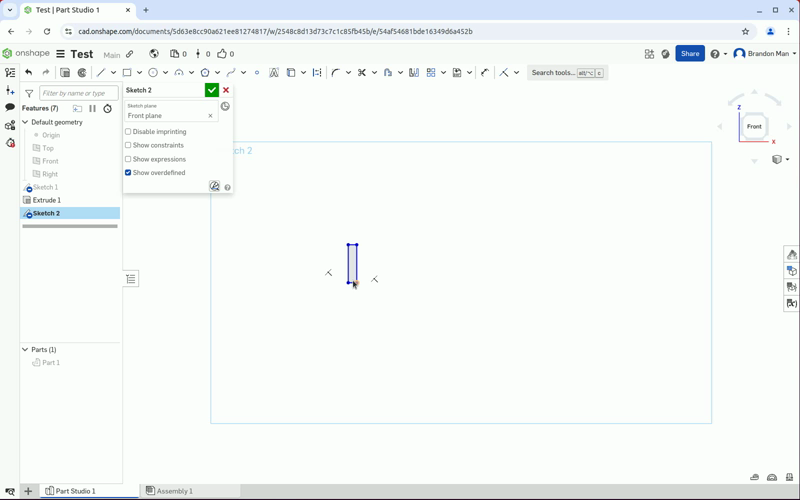
scroll(6)
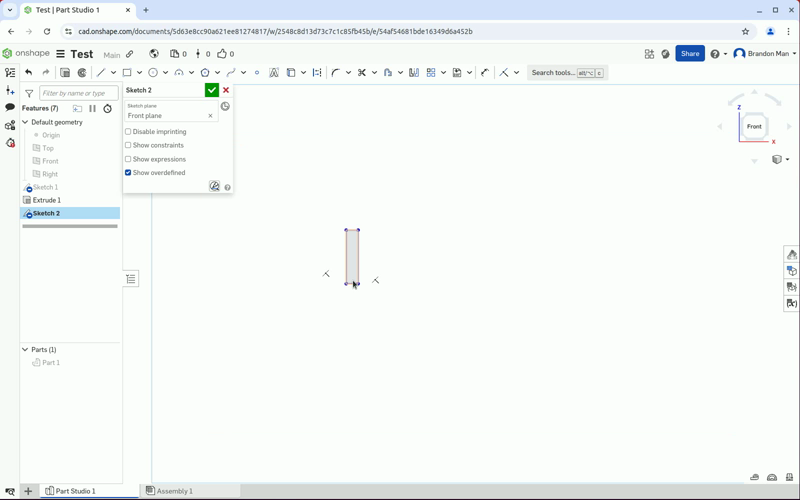
scroll(6)
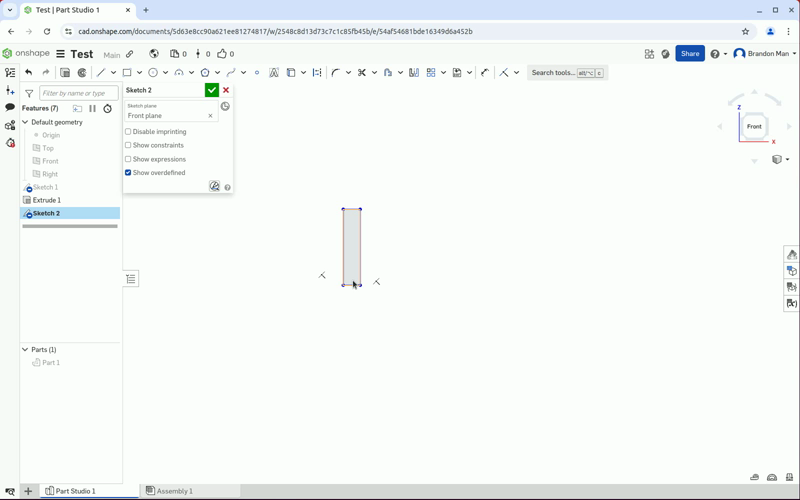
scroll(6)
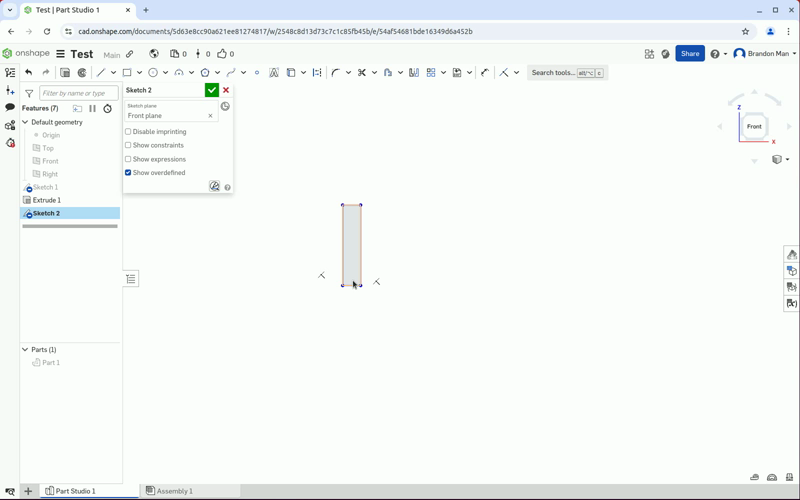
scroll(6)
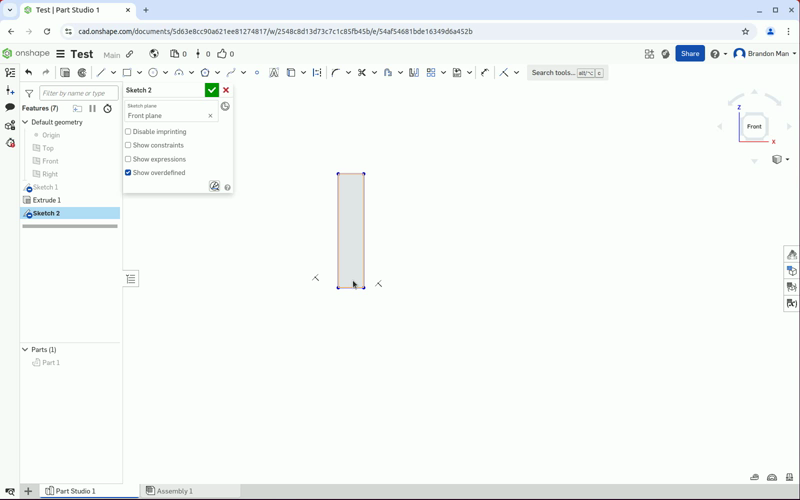
scroll(6)
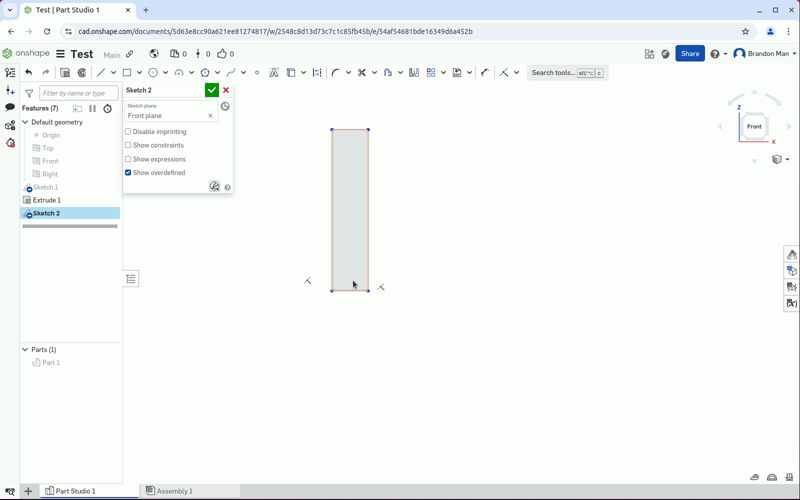
scroll(6)
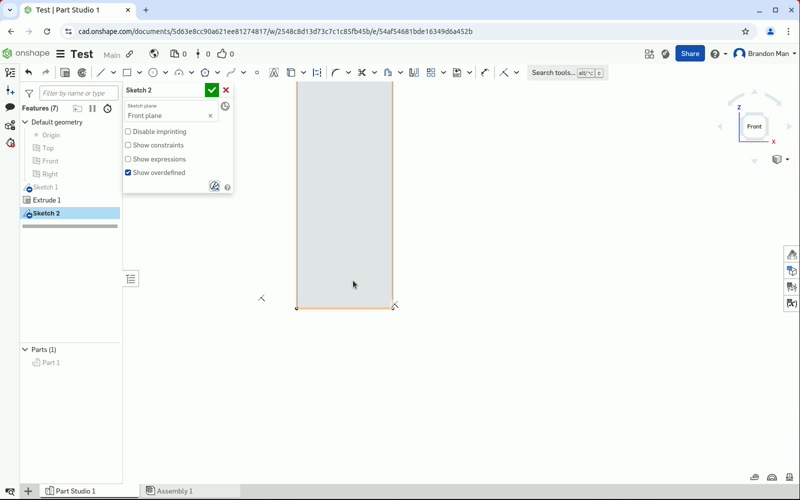
click(353, 280)
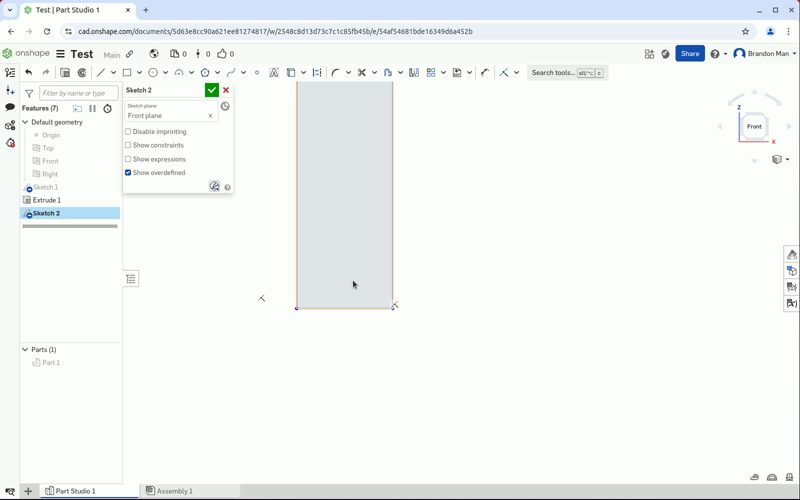
scroll(-6)
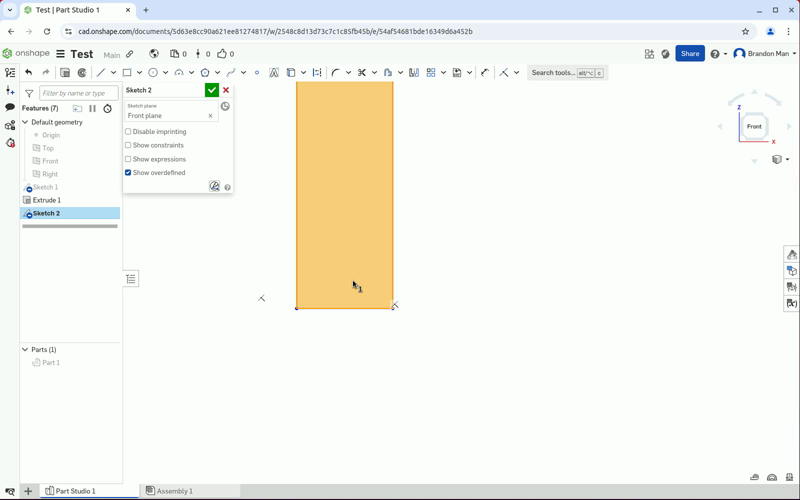
scroll(-6)
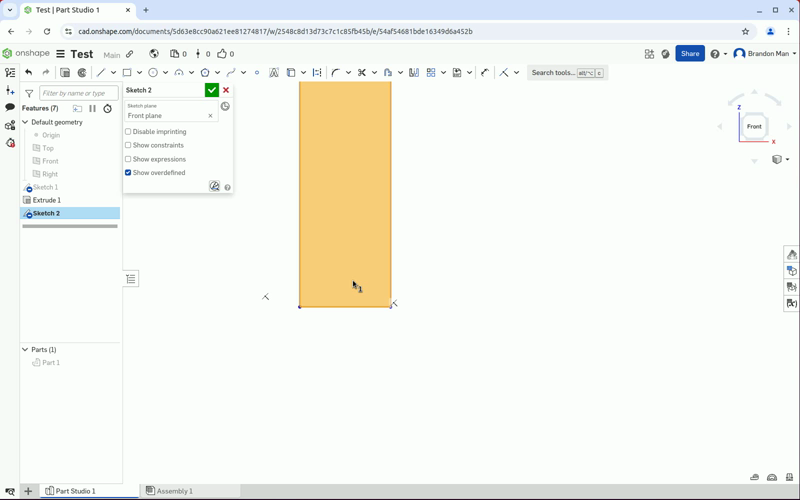
scroll(-6)
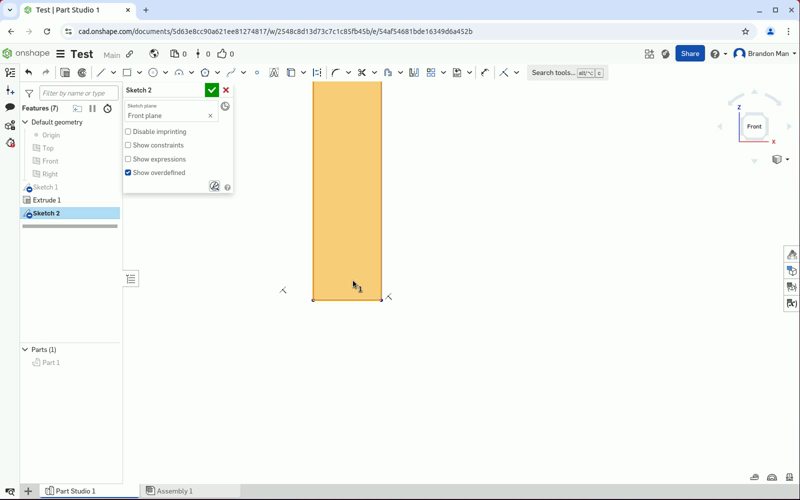
scroll(-6)
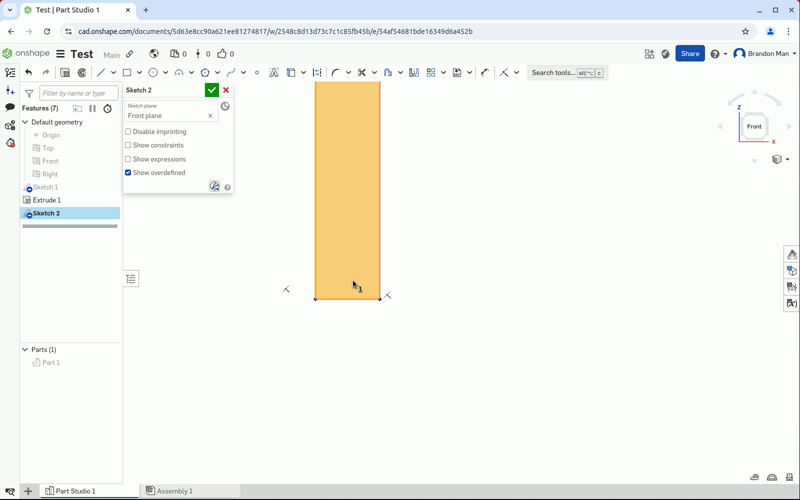
scroll(-6)
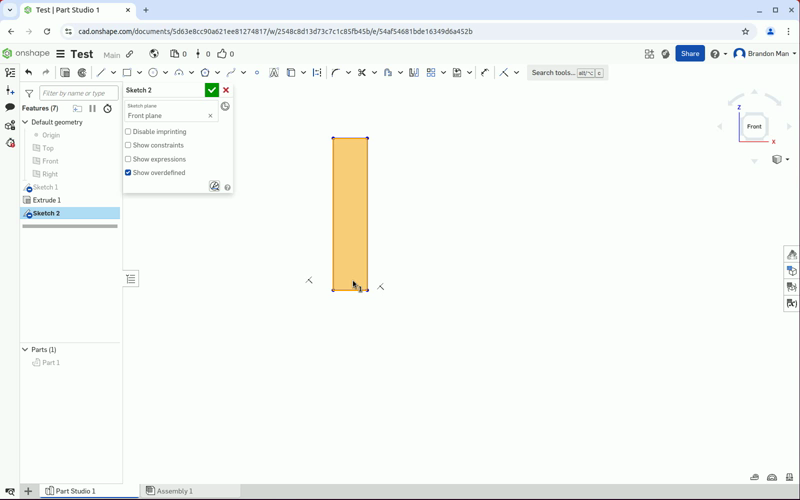
scroll(-6)
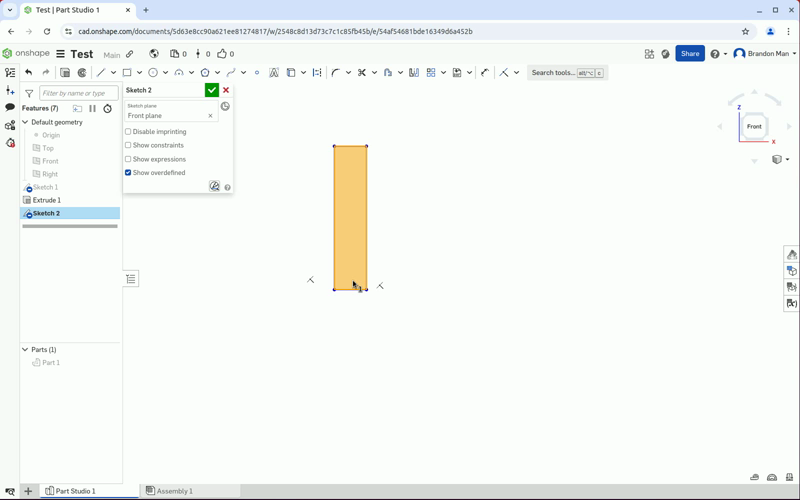
scroll(-6)
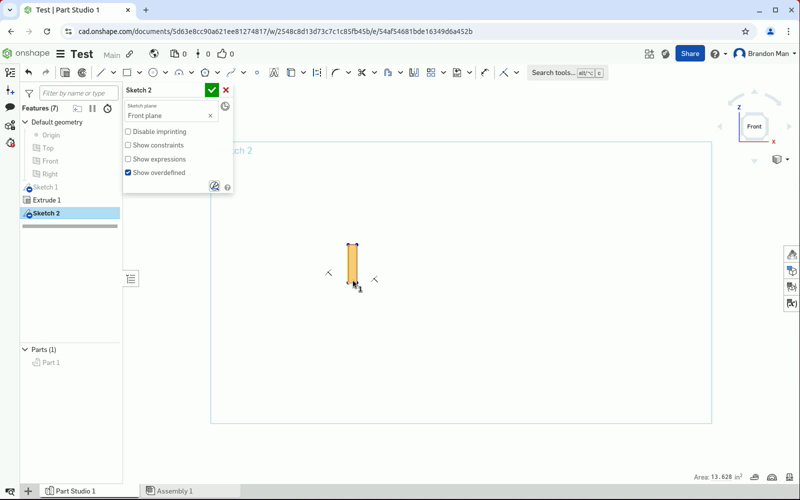
mouse_move(73, 352)
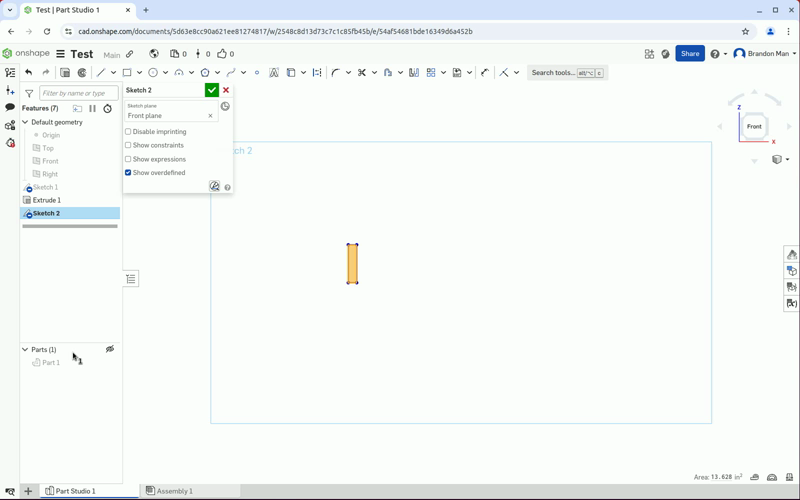
key(shift+y)
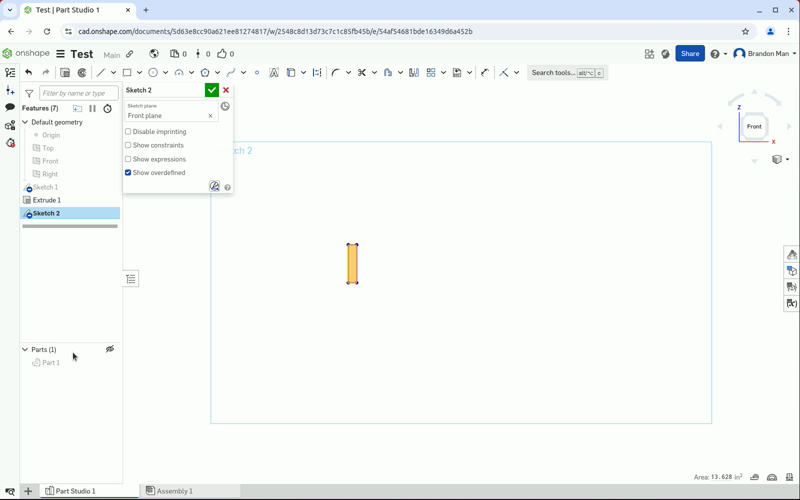
key(shift+e)
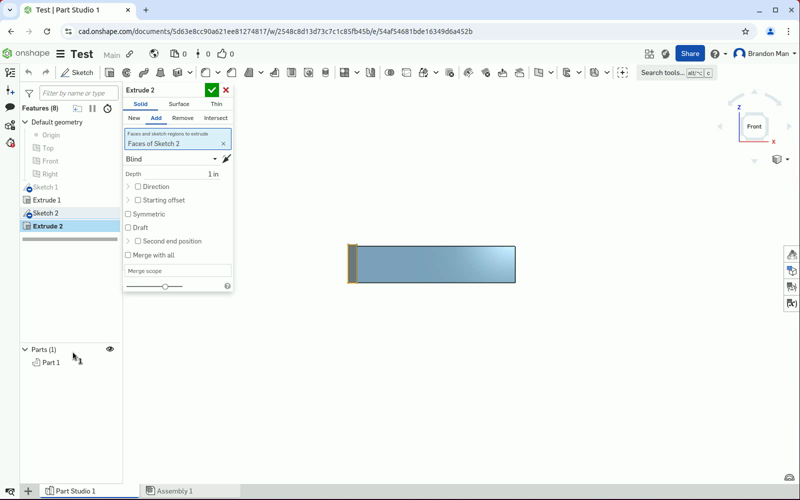
mouse_move(143, 106)
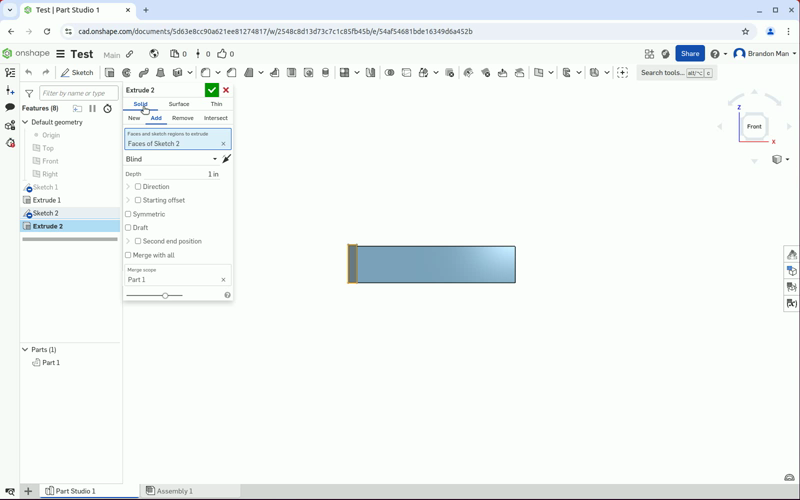
click(143, 106)
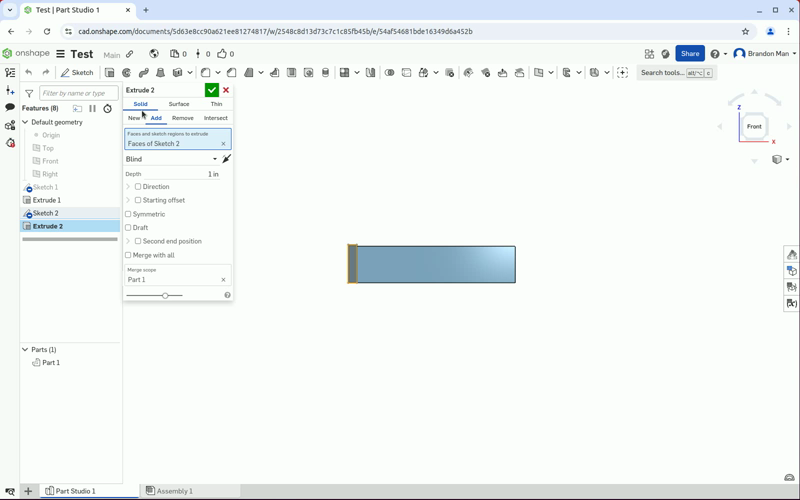
mouse_move(137, 120)
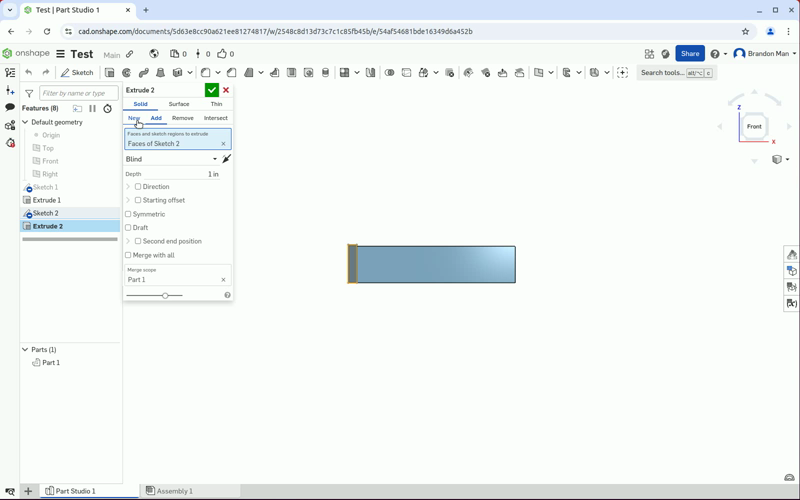
click(137, 120)
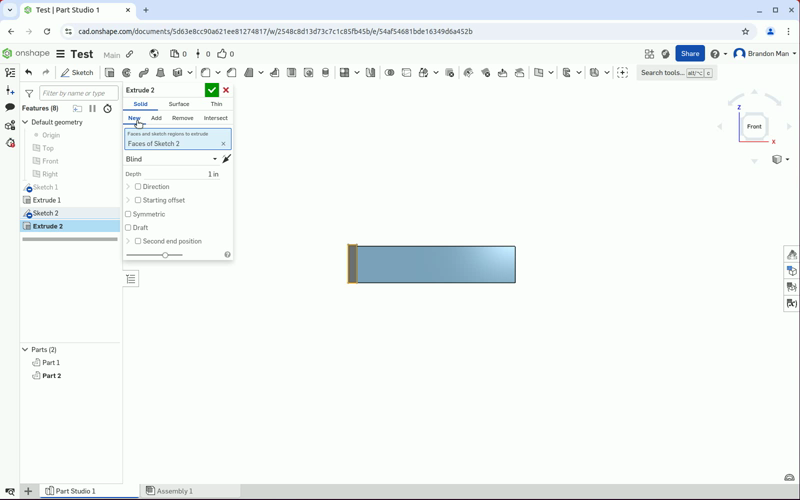
key(tab, 4)
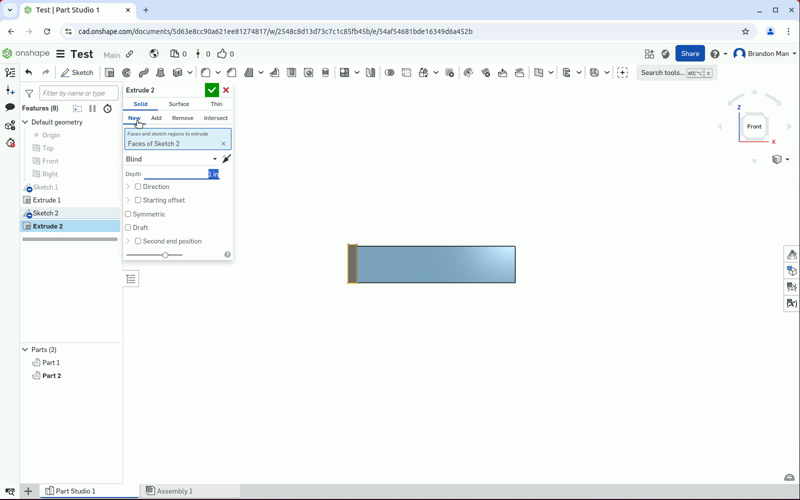
text(9.628)
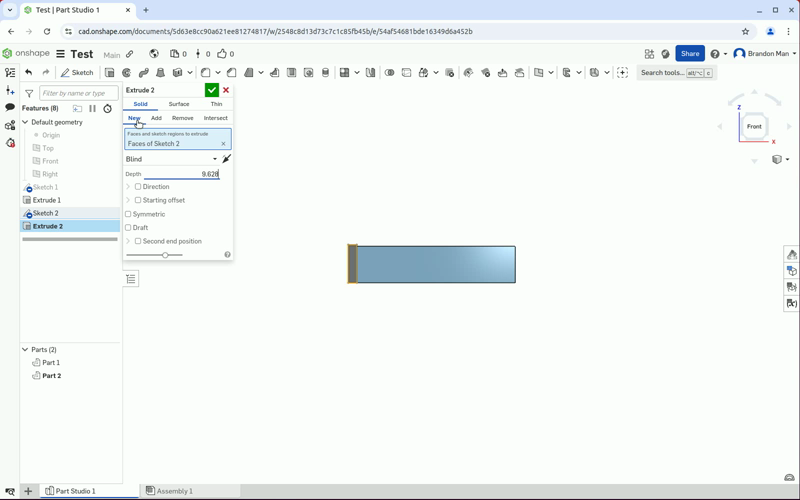
key(enter)
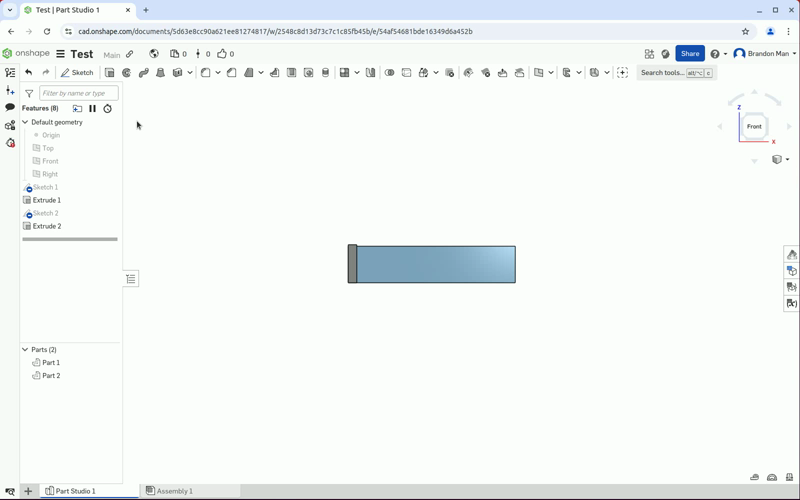
key(shift+h)
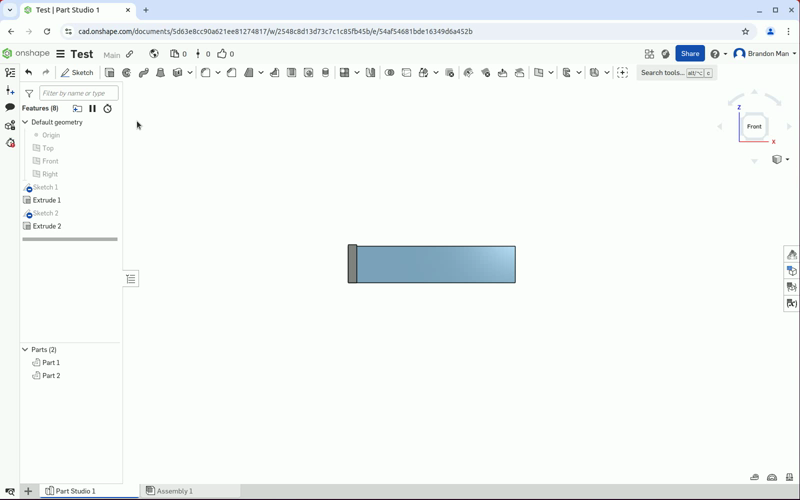
key(shift+h)
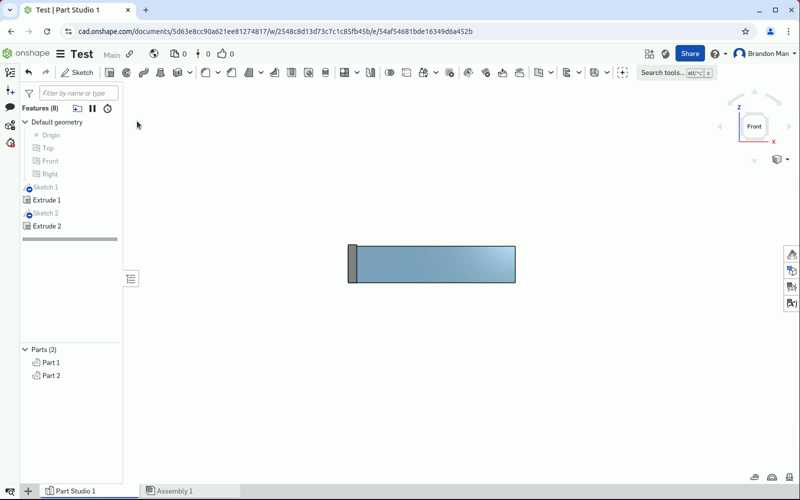
mouse_move(73, 189)
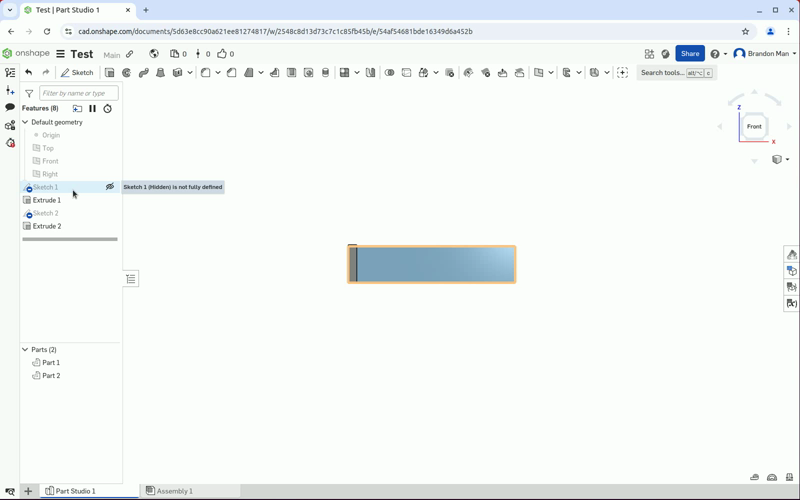
click(73, 189)
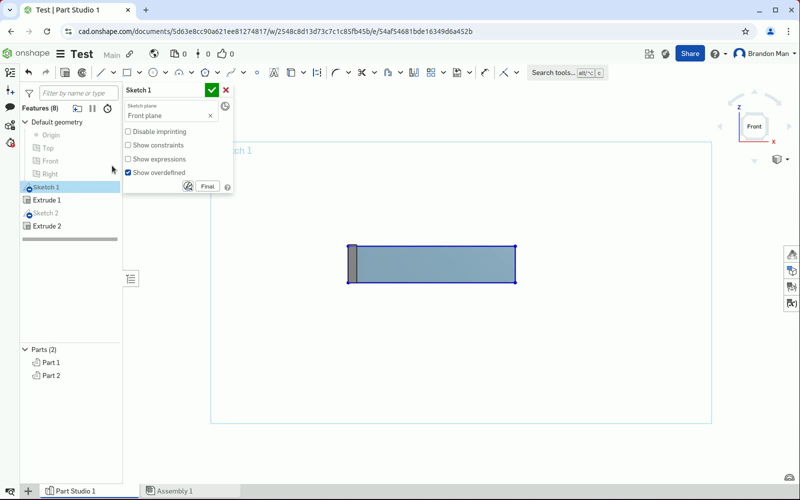
mouse_move(229, 92)
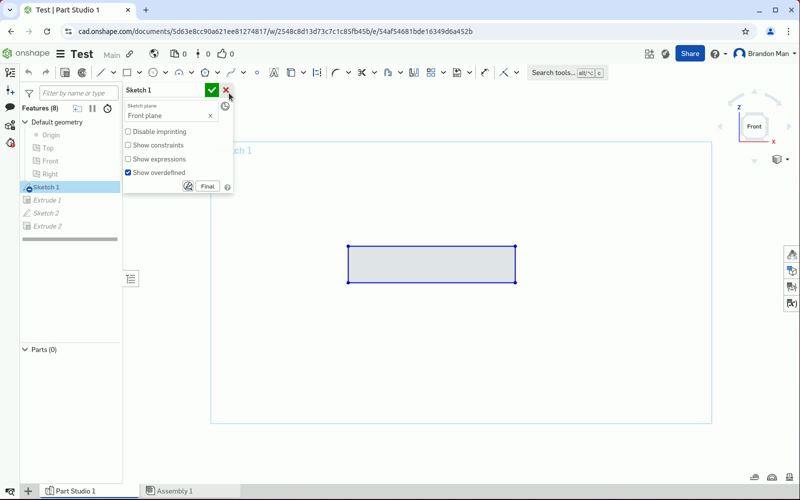
click(229, 92)
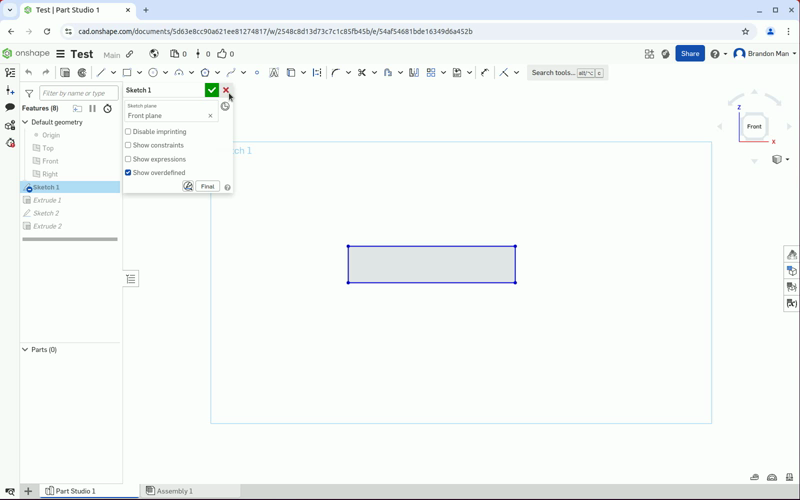
key(shift+s)
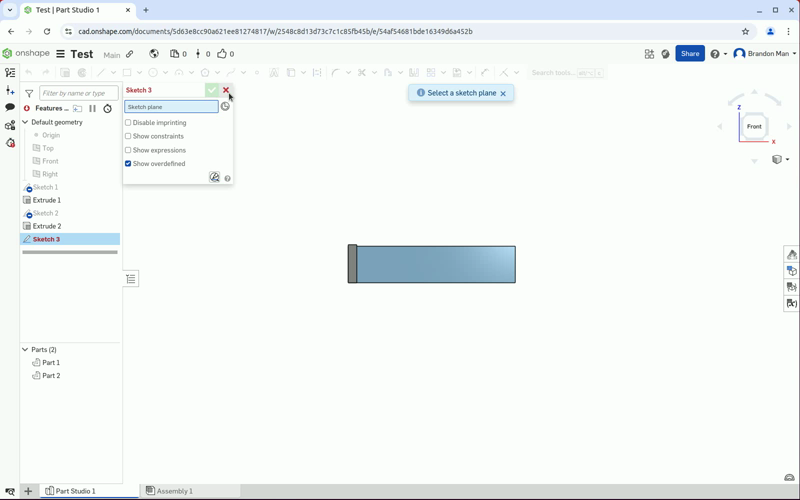
mouse_move(73, 163)
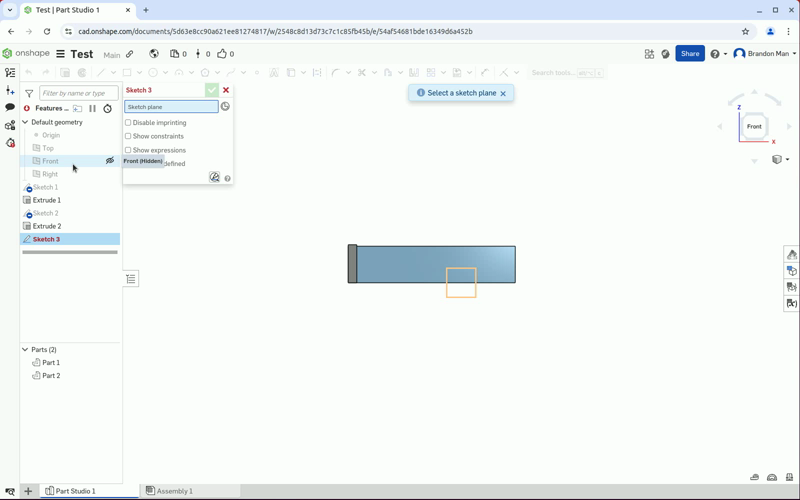
click(73, 163)
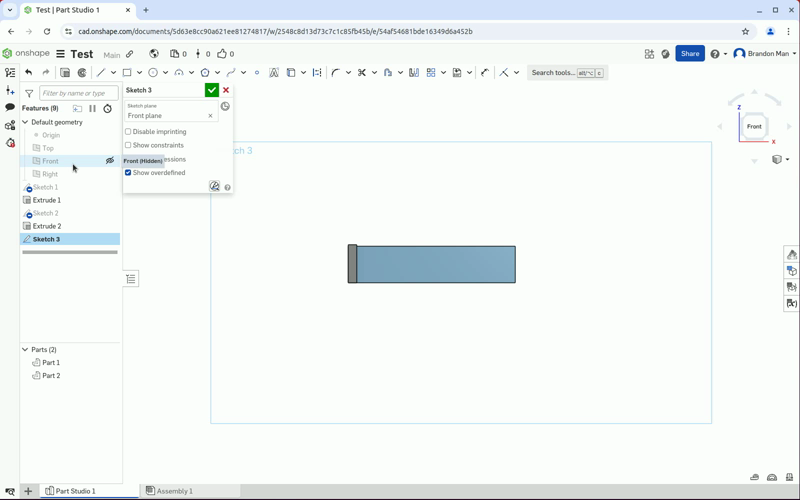
mouse_move(73, 352)
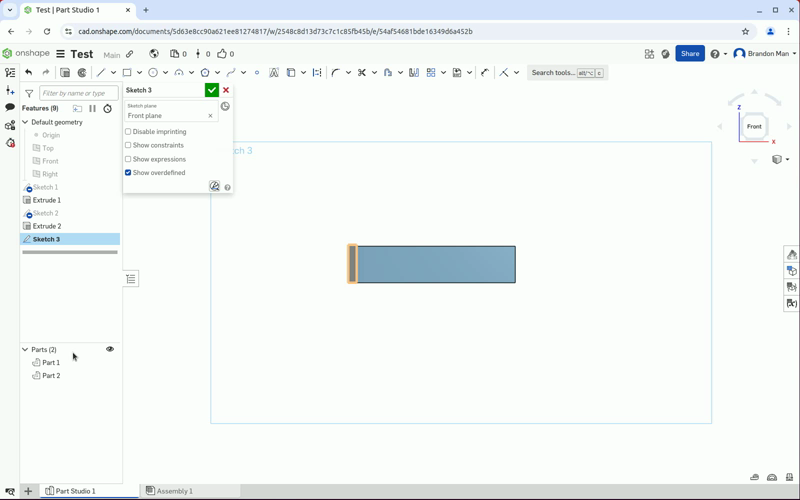
key(y)
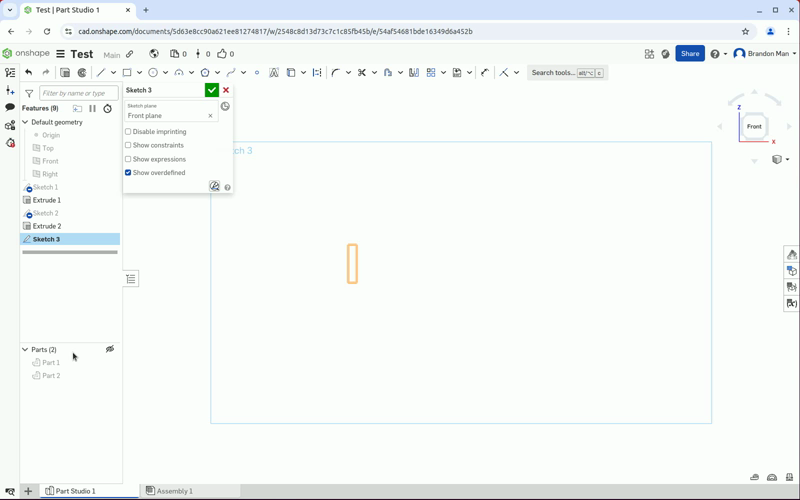
key(l)
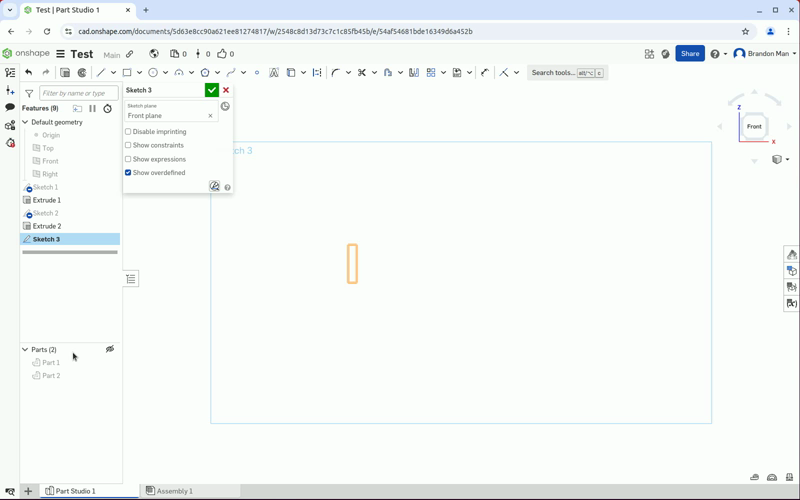
key_down(shift)
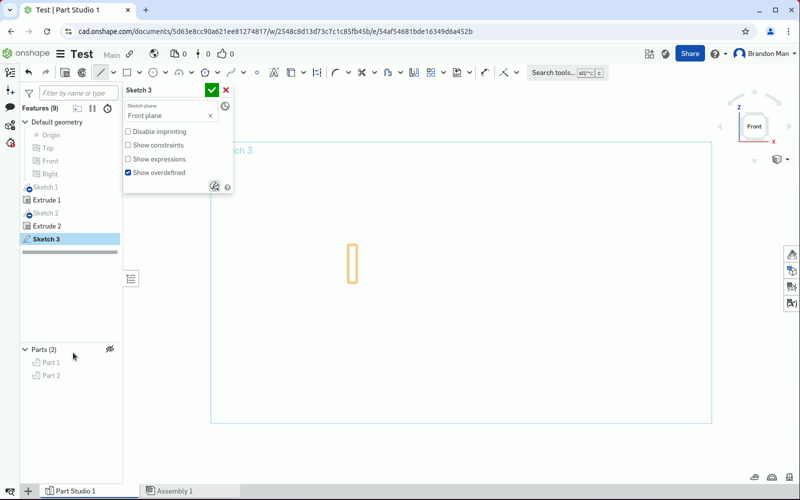
mouse_move(431, 282)
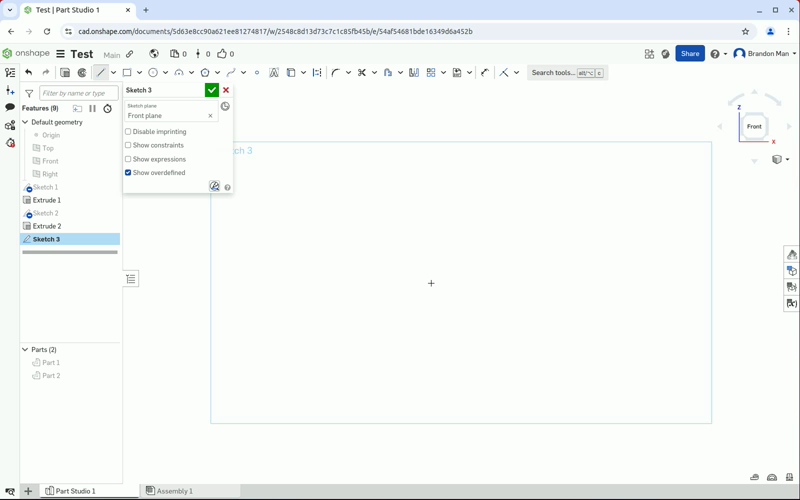
click(431, 282)
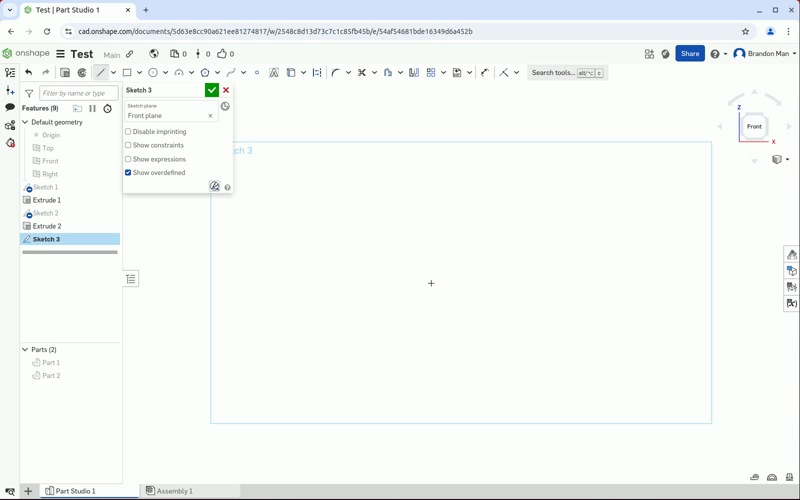
key_up(shift)
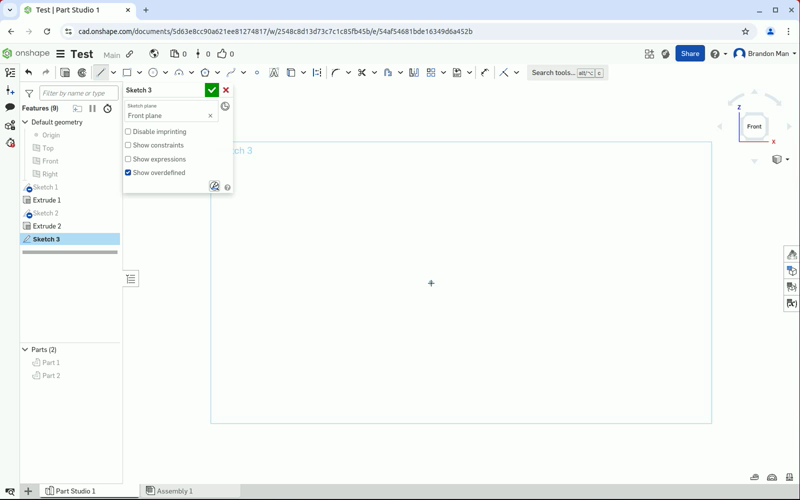
key_down(shift)
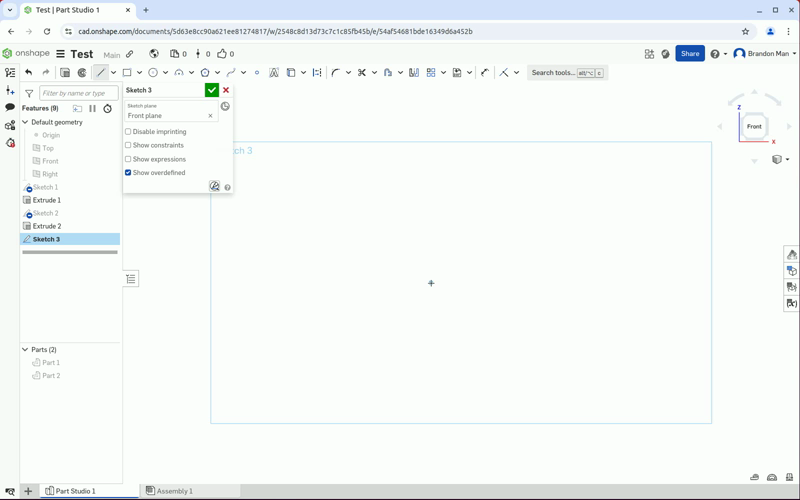
mouse_move(461, 282)
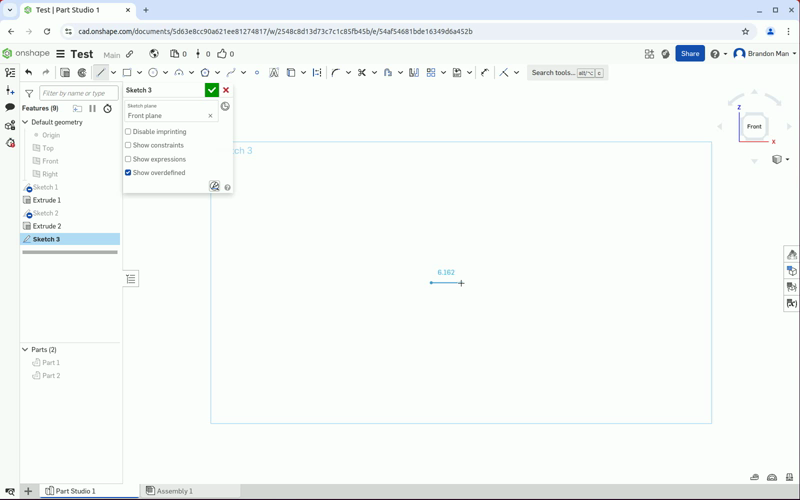
mouse_move(440, 282)
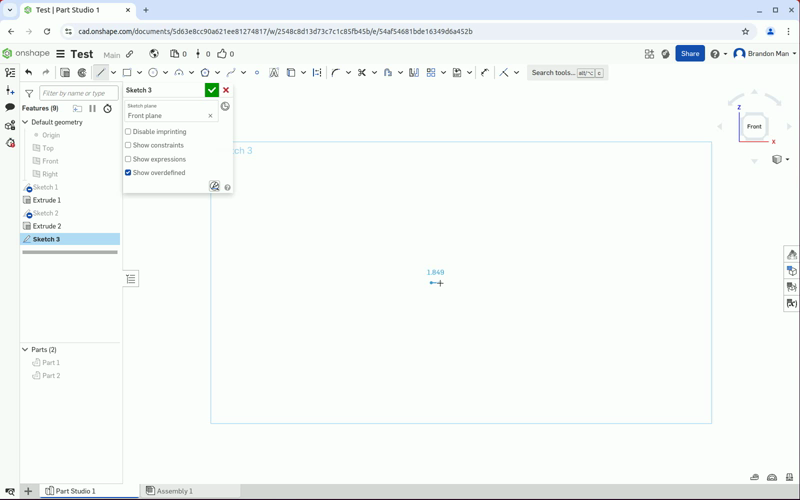
click(440, 282)
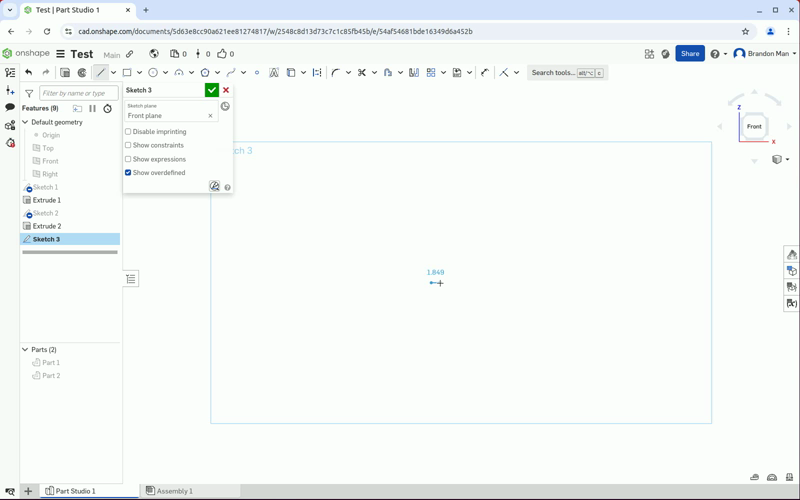
key_up(shift)
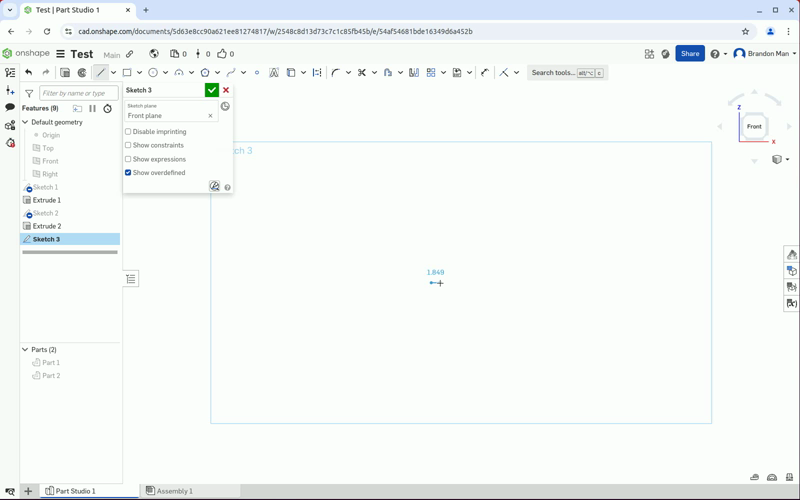
key_down(shift)
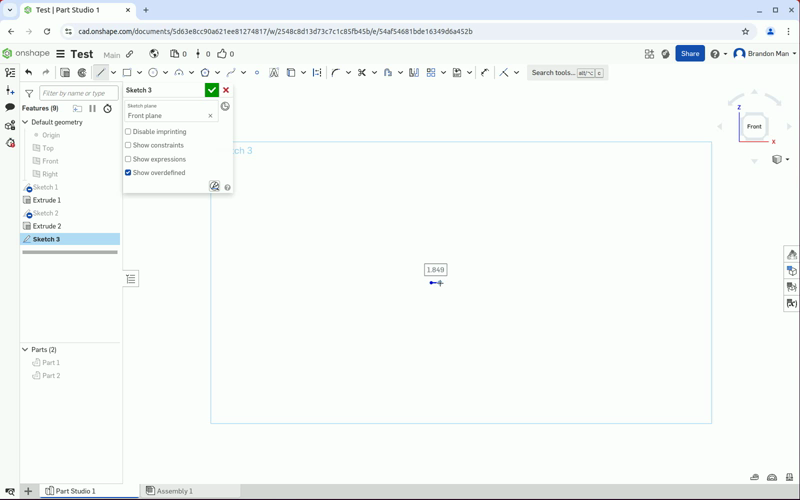
mouse_move(470, 282)
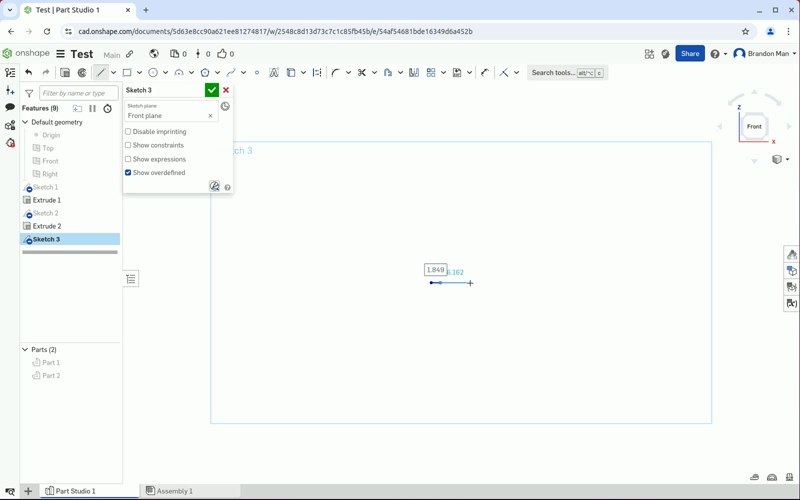
mouse_move(440, 273)
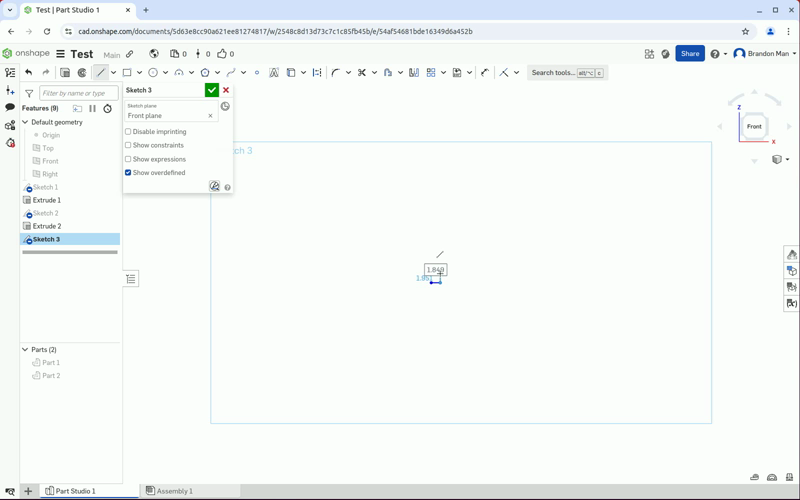
click(440, 273)
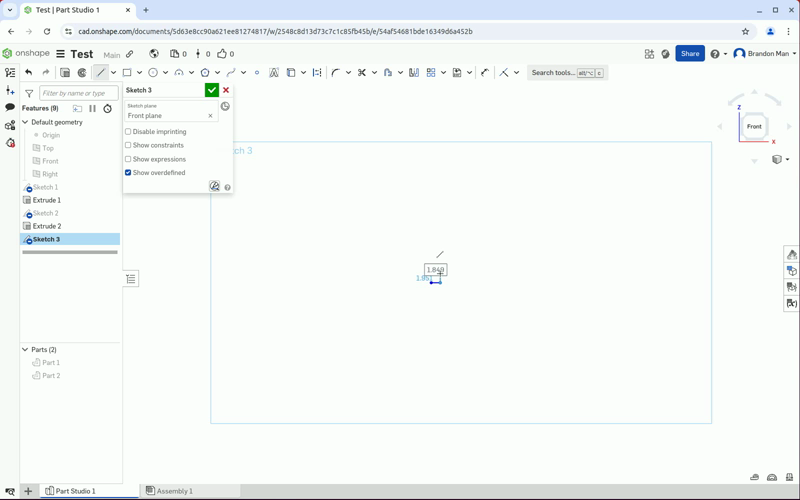
key_up(shift)
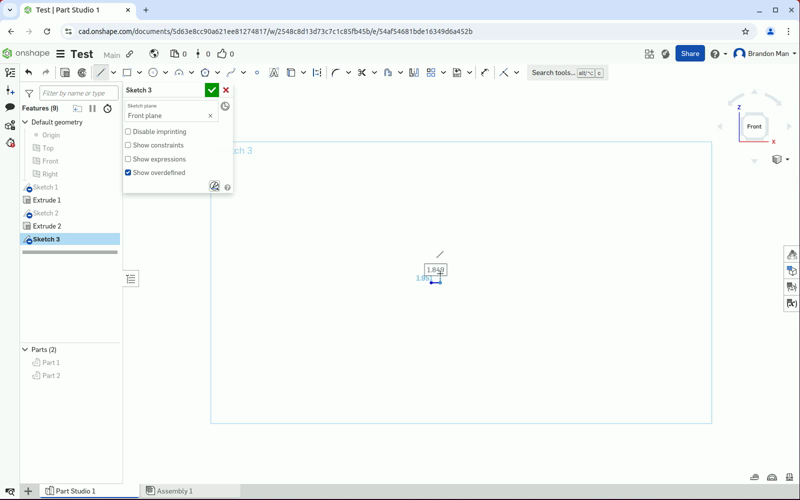
key_down(shift)
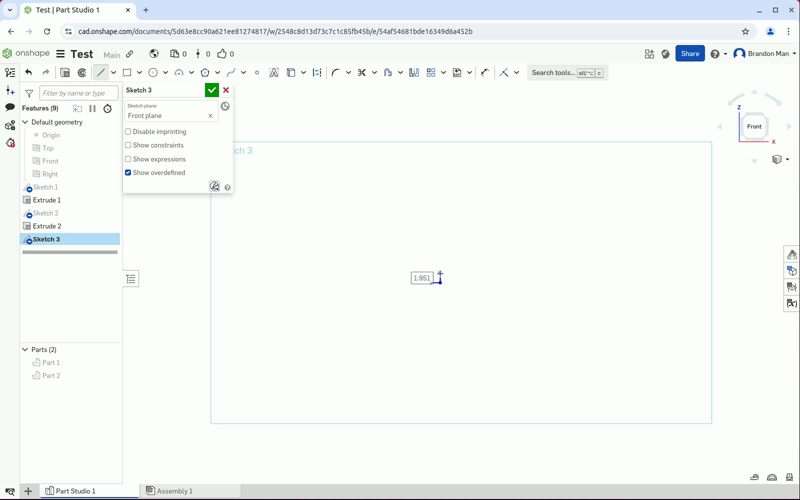
mouse_move(470, 273)
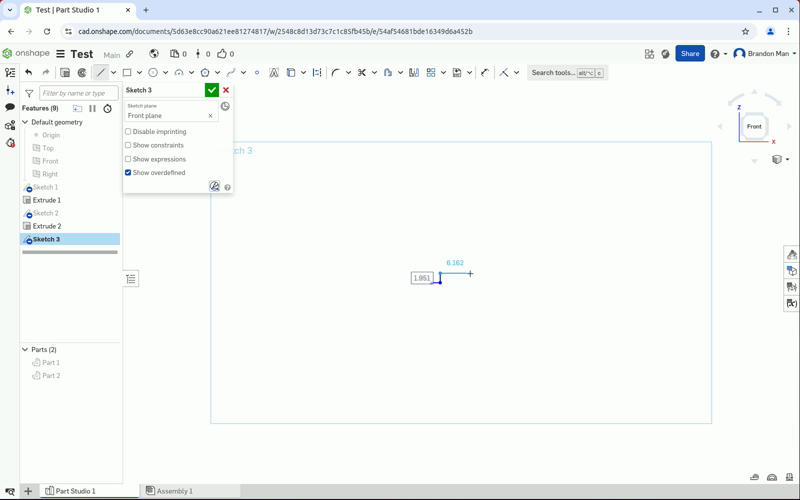
mouse_move(440, 254)
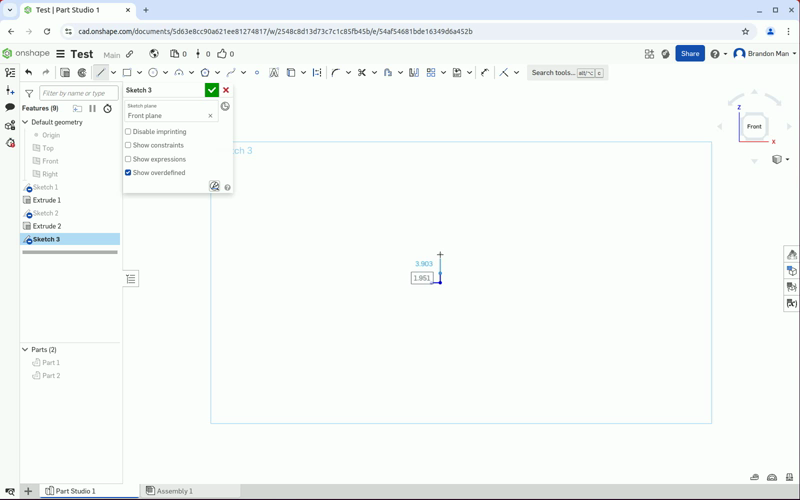
click(440, 254)
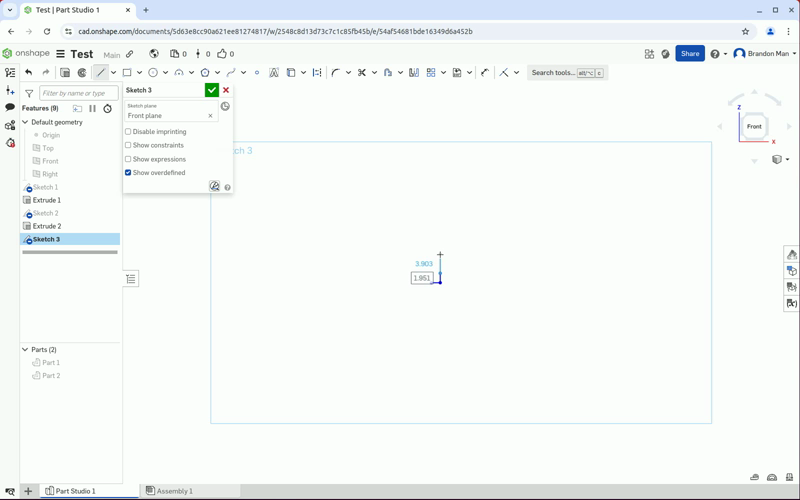
key_up(shift)
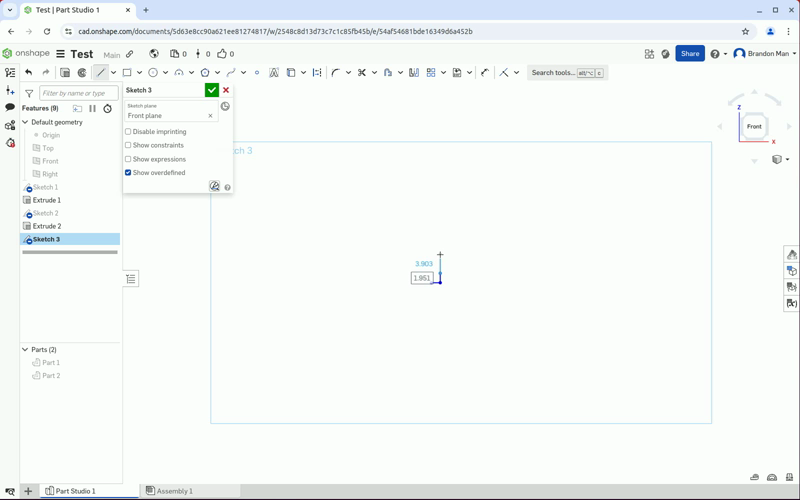
key_down(shift)
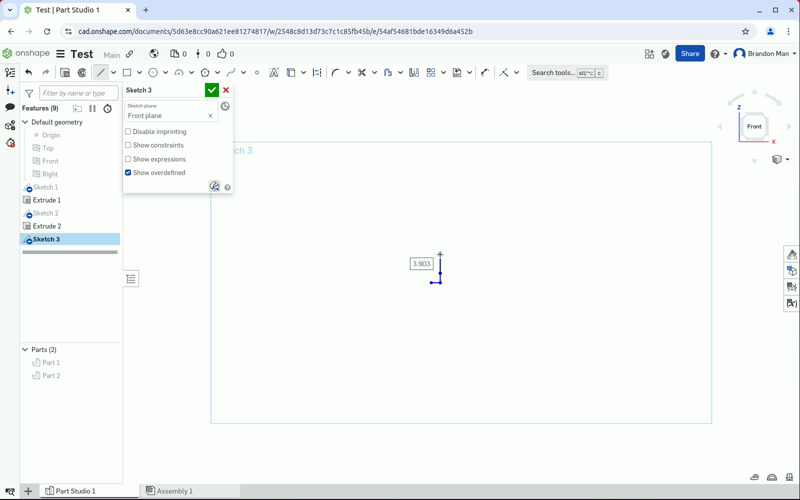
mouse_move(470, 254)
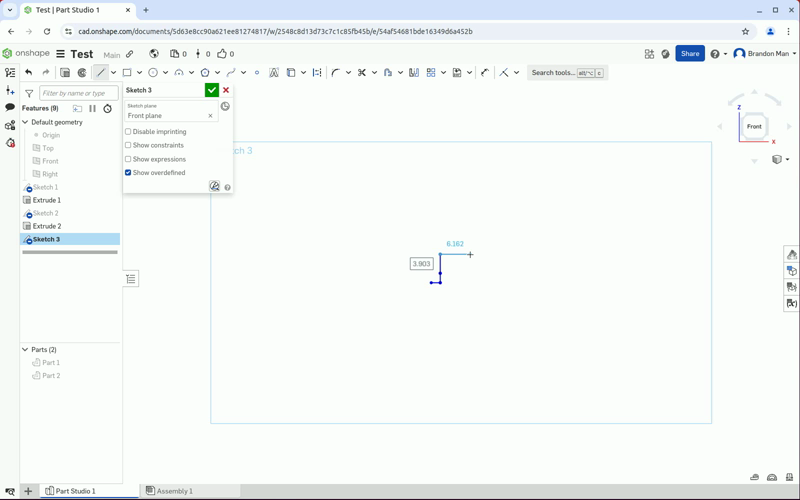
mouse_move(440, 244)
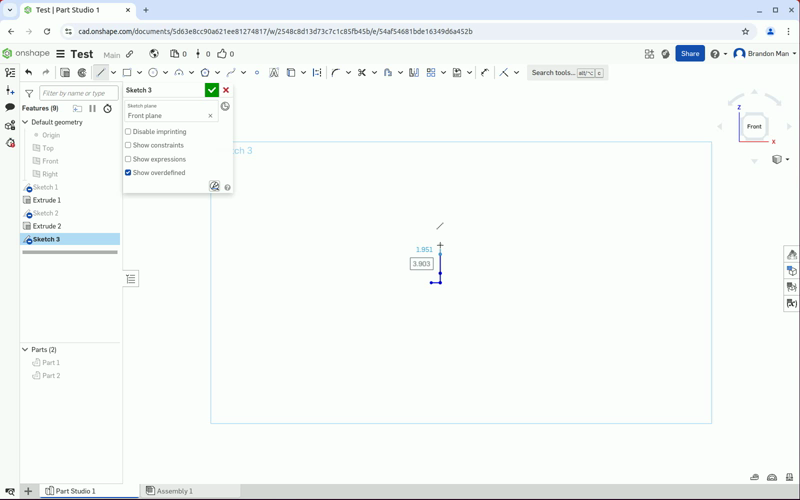
click(440, 244)
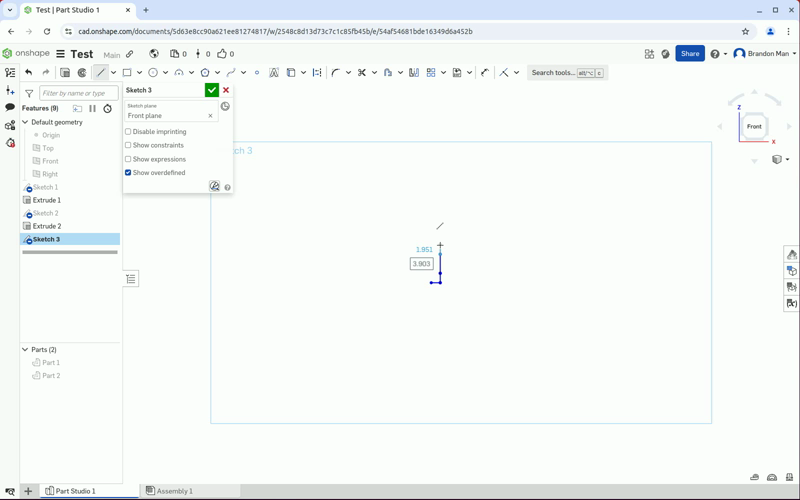
key_up(shift)
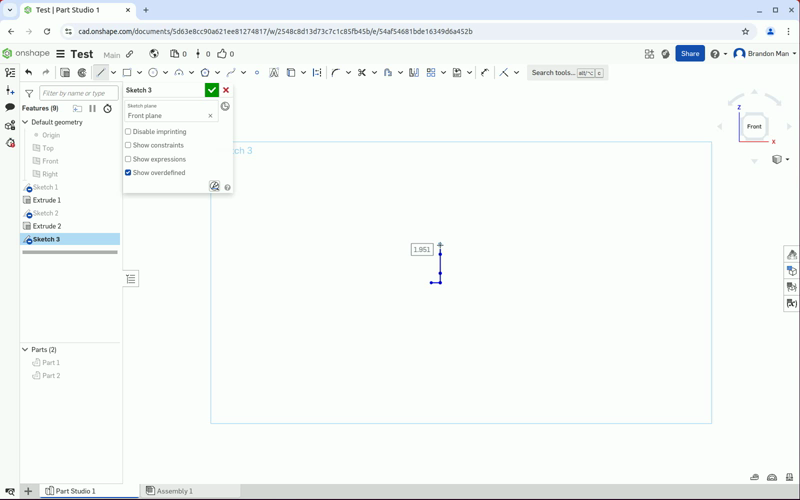
key_down(shift)
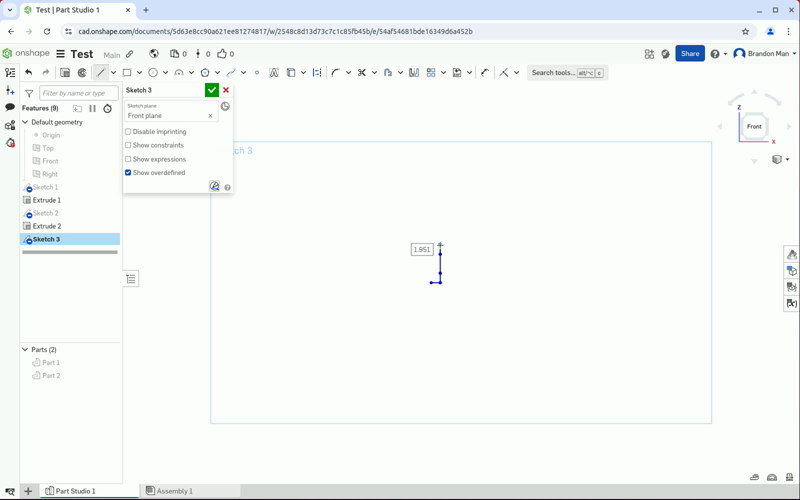
mouse_move(470, 244)
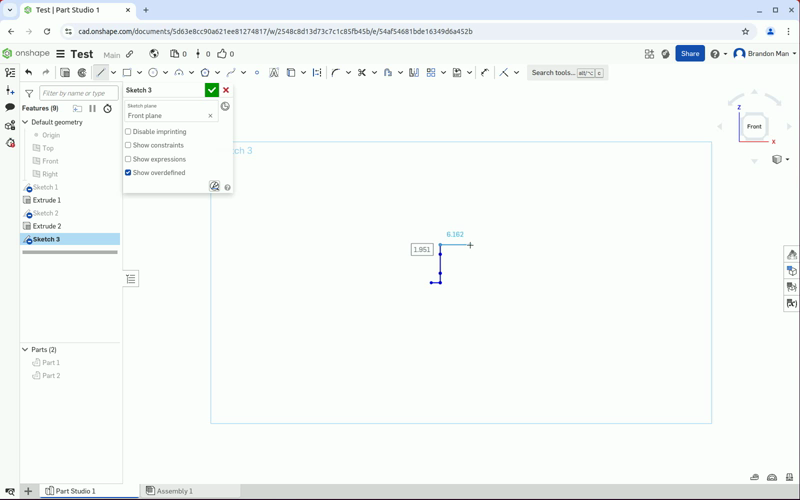
mouse_move(431, 244)
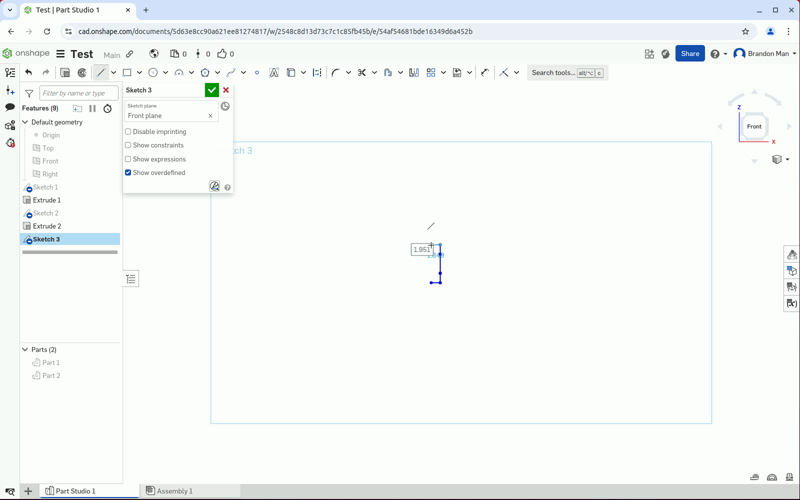
click(431, 244)
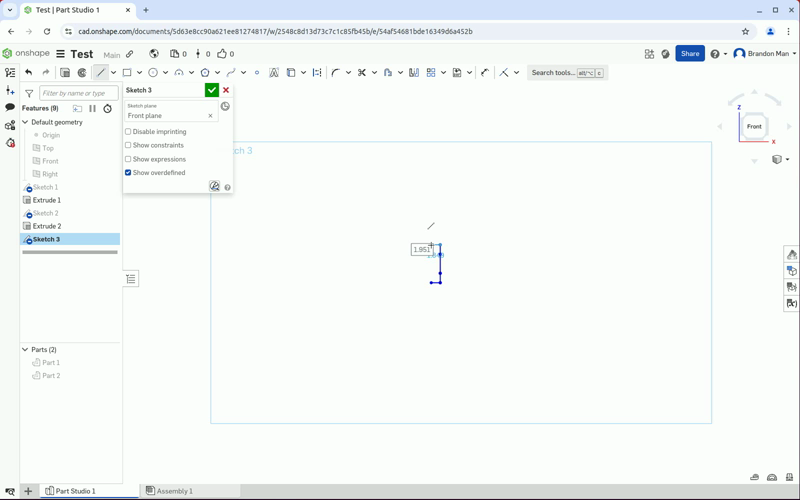
key_up(shift)
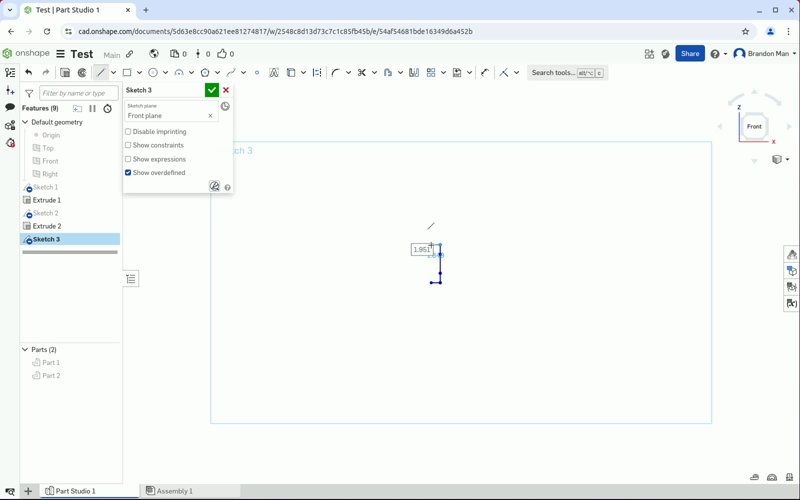
mouse_move(461, 244)
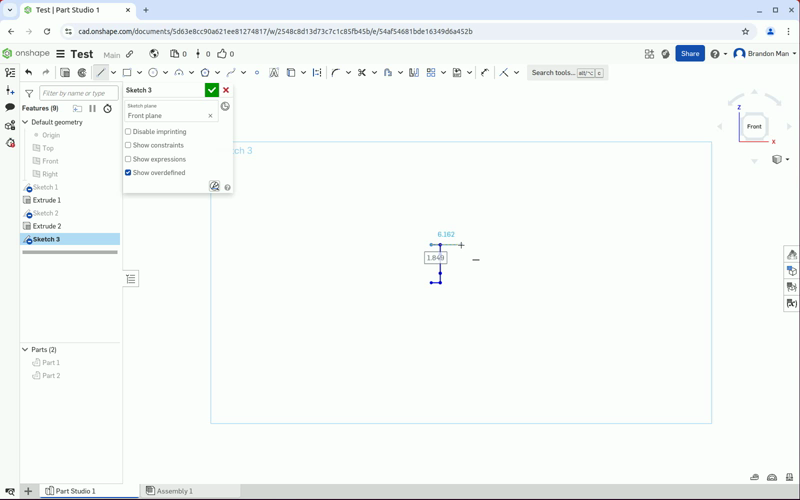
key_down(shift)
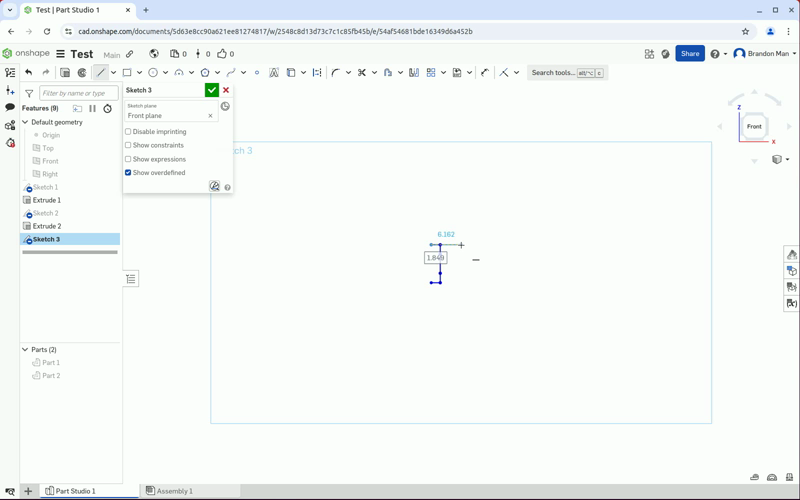
mouse_move(431, 282)
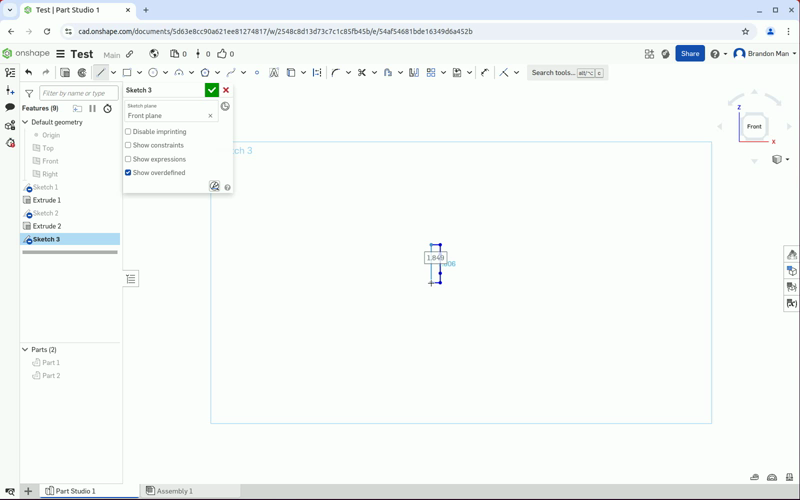
key_up(shift)
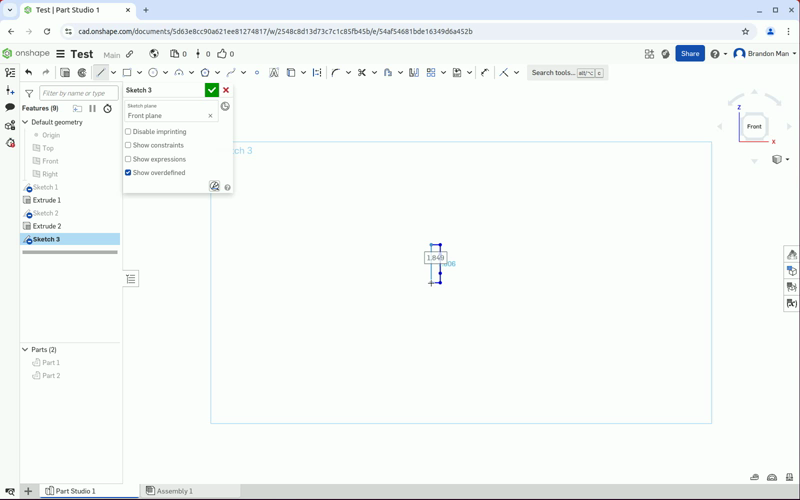
click(431, 282)
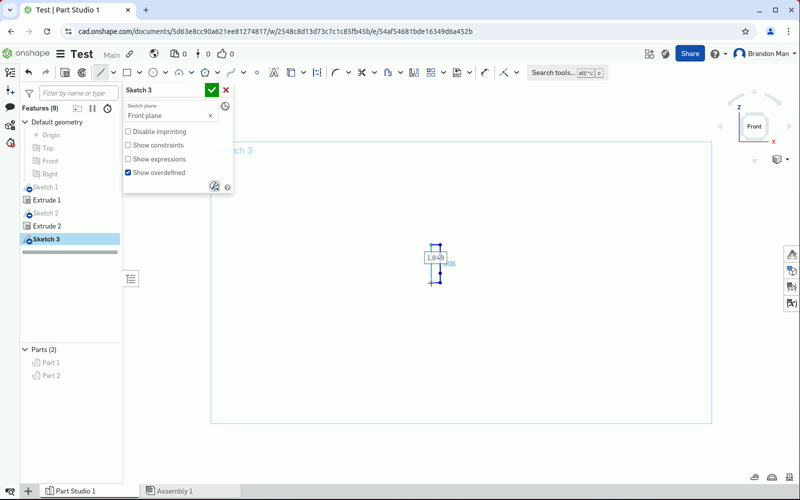
key(esc)
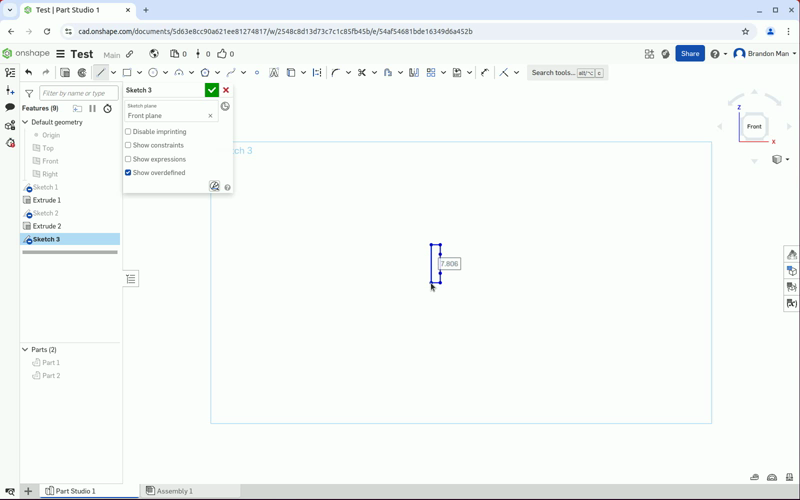
mouse_move(435, 261)
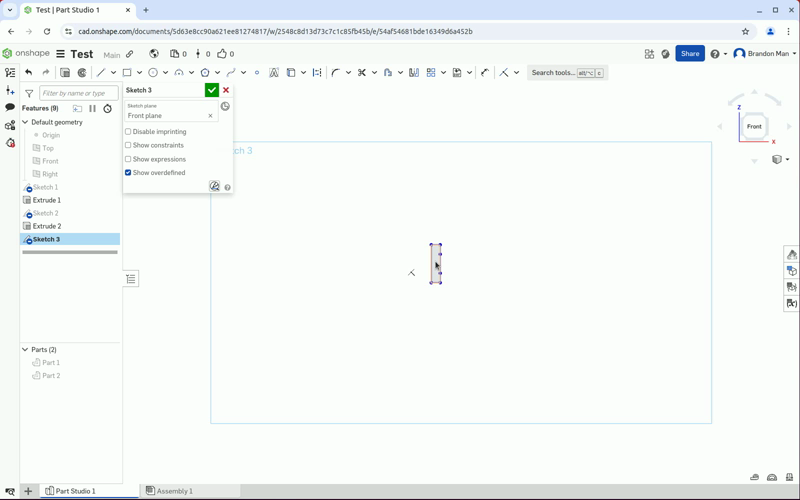
scroll(6)
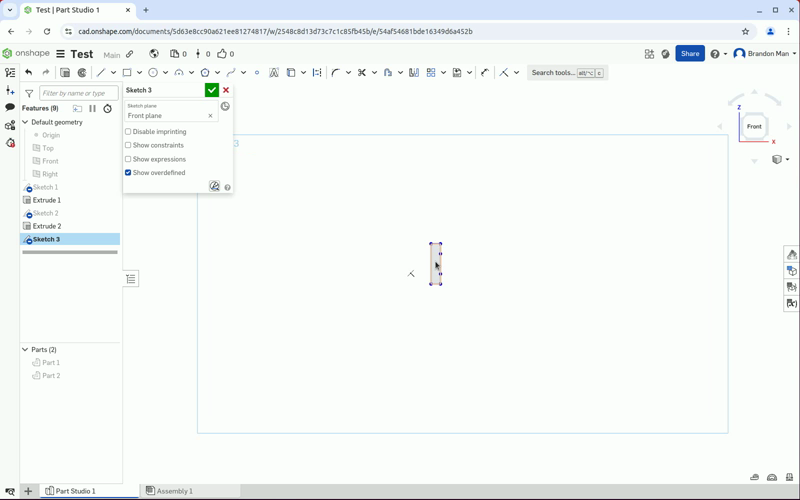
scroll(6)
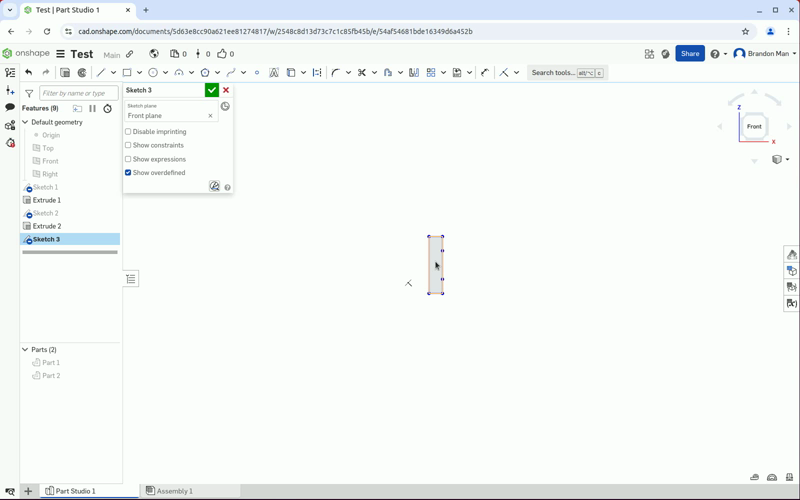
scroll(6)
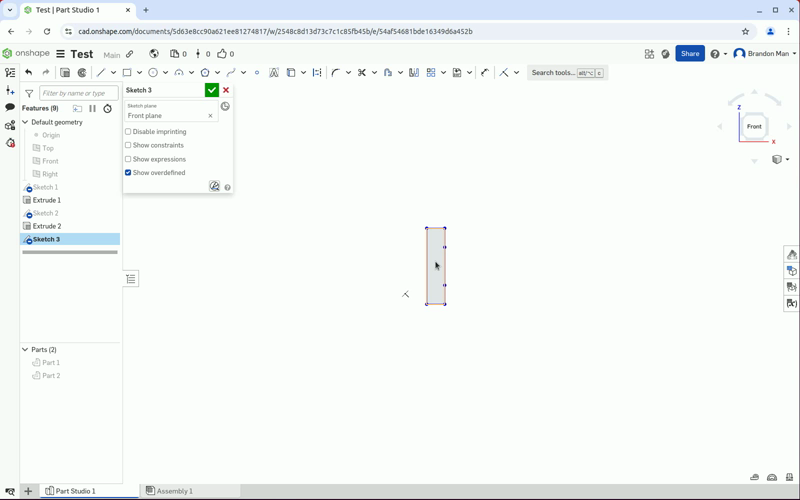
scroll(6)
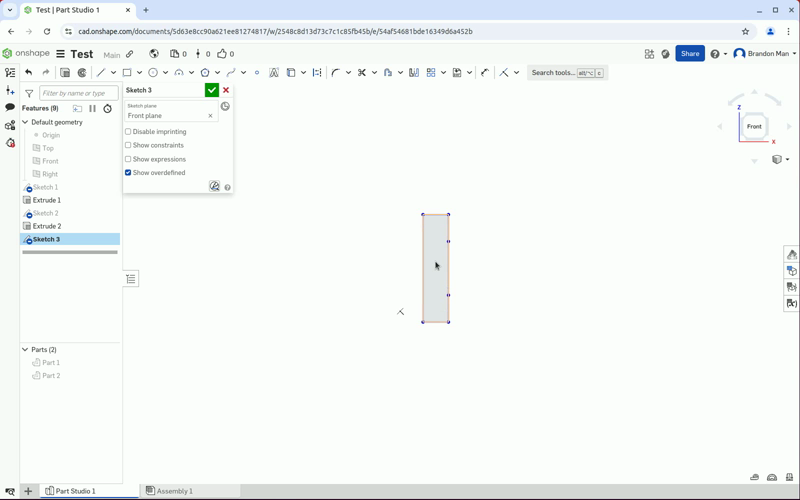
scroll(6)
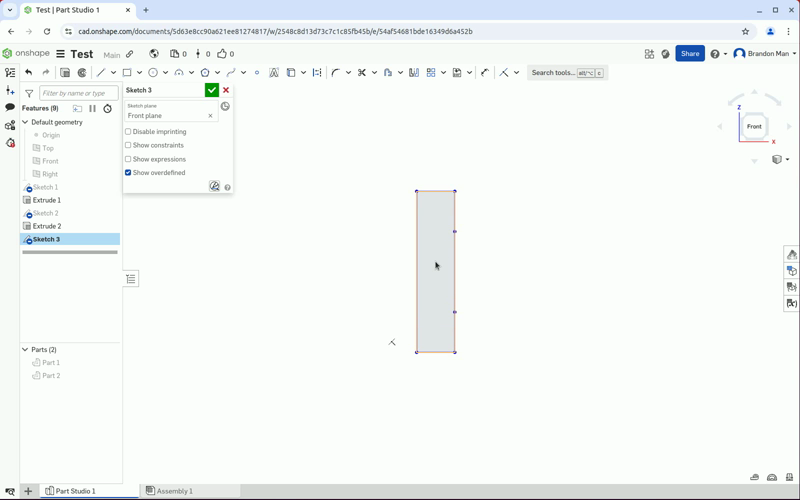
scroll(6)
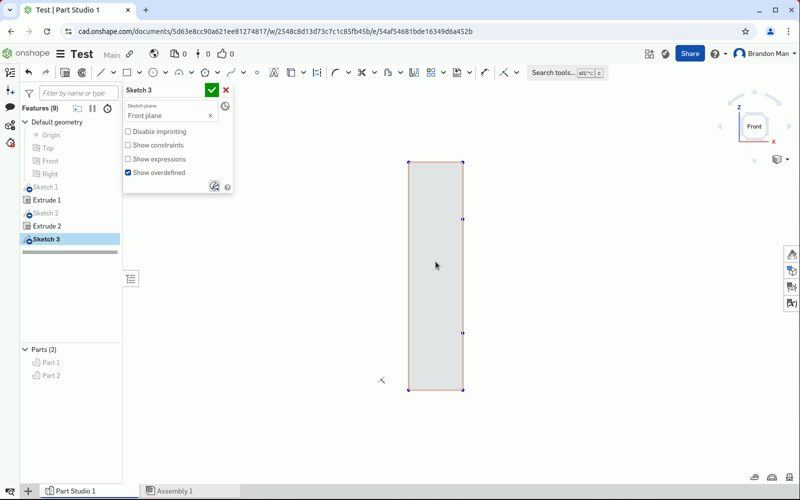
scroll(6)
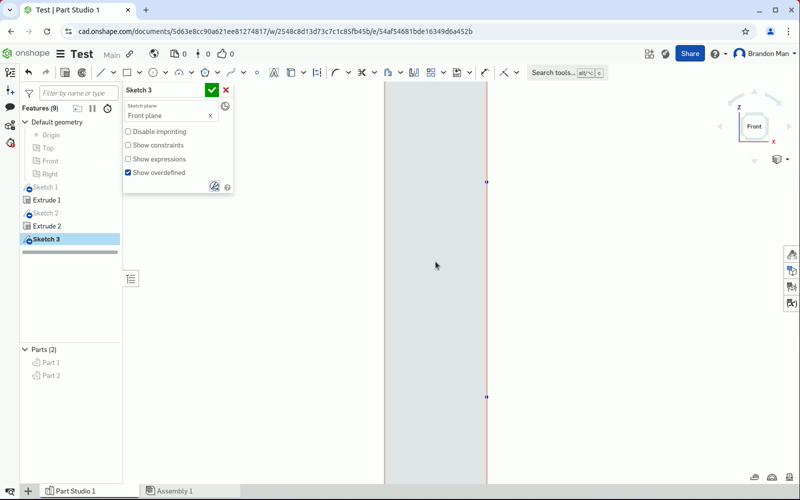
click(435, 261)
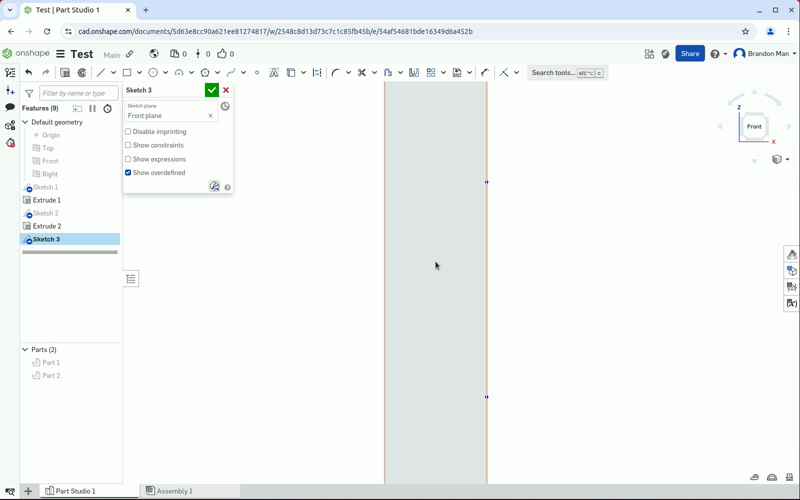
scroll(-6)
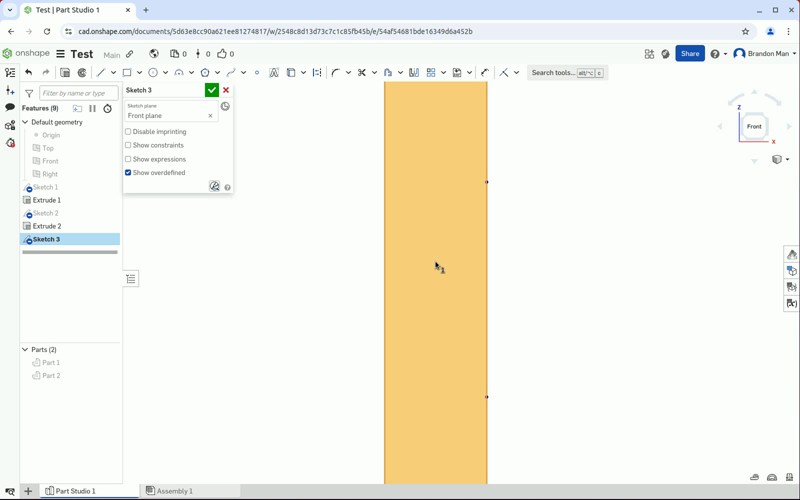
scroll(-6)
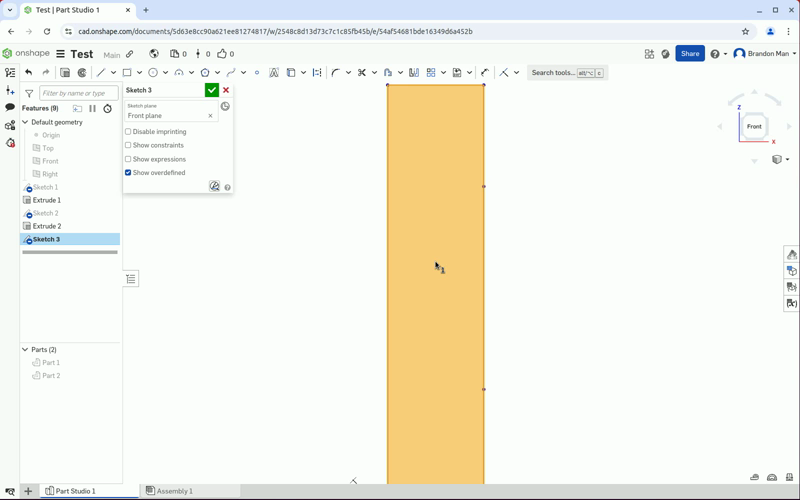
scroll(-6)
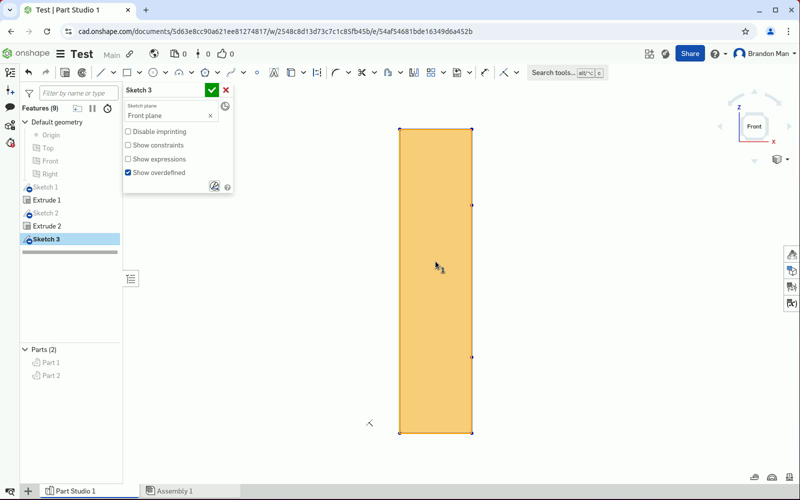
scroll(-6)
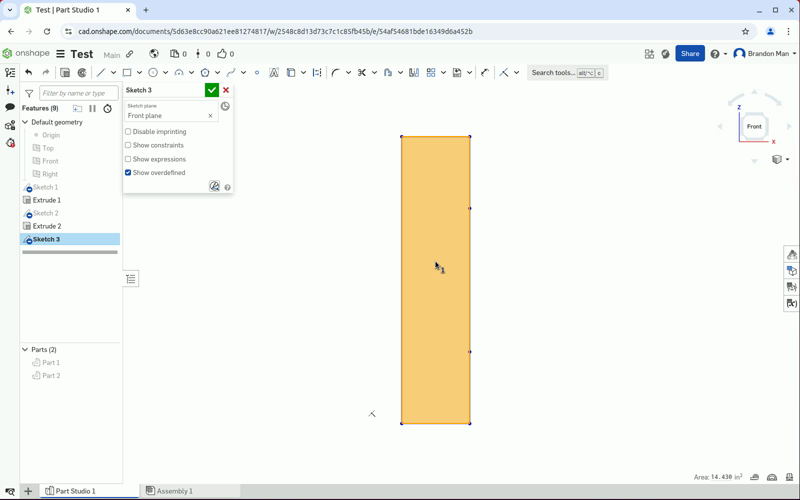
scroll(-6)
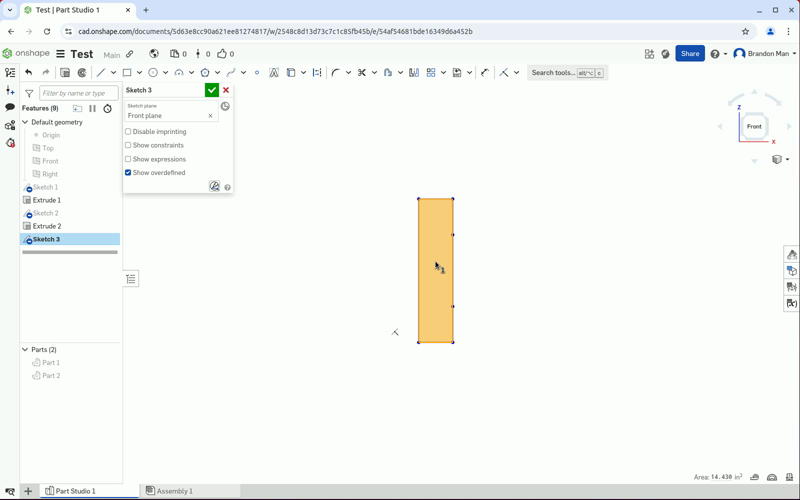
scroll(-6)
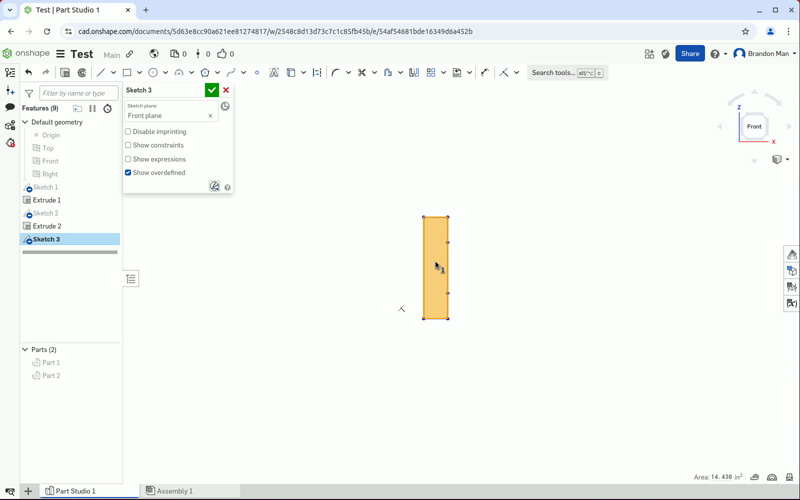
scroll(-6)
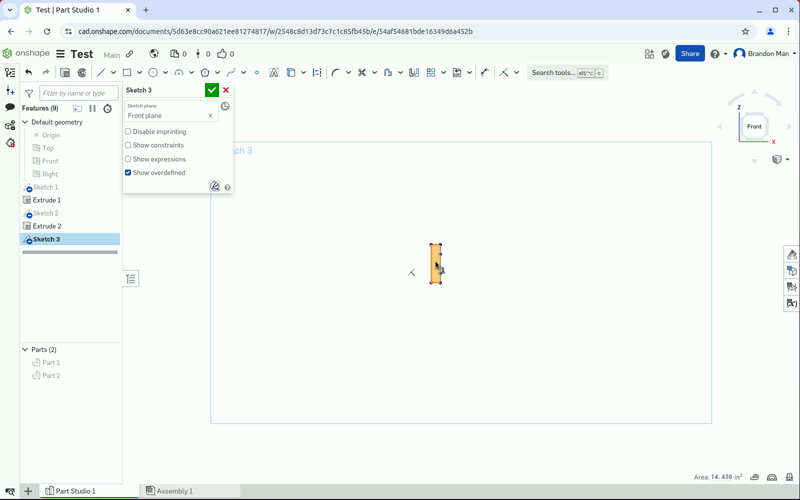
mouse_move(73, 352)
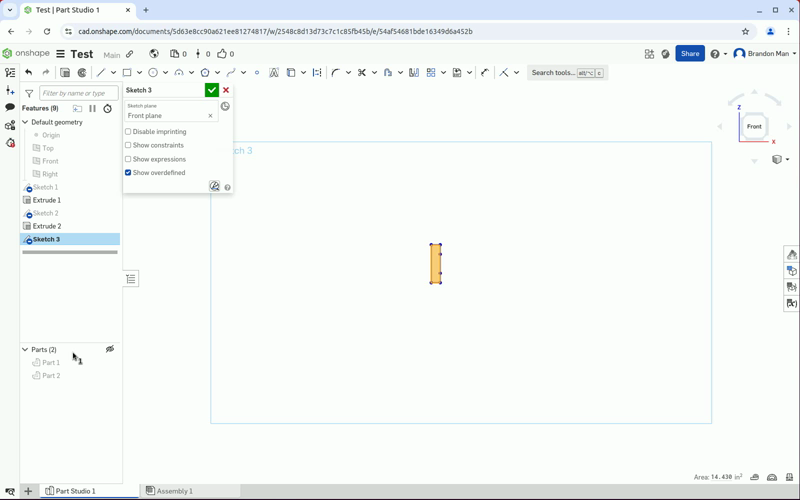
key(shift+y)
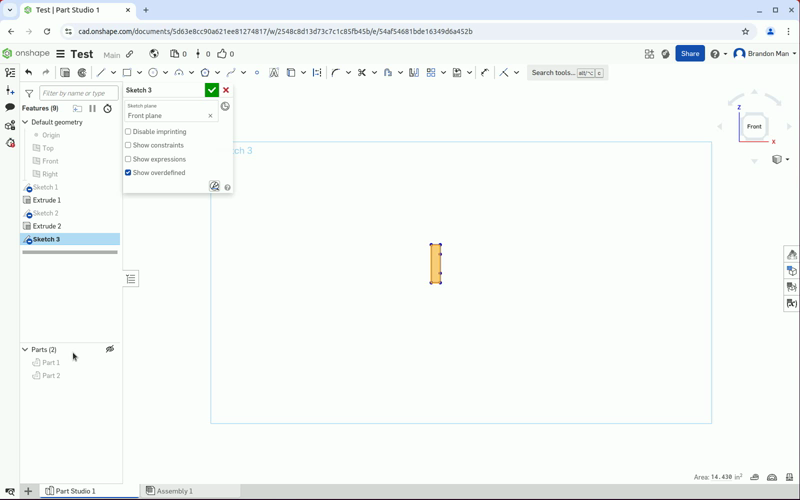
key(shift+e)
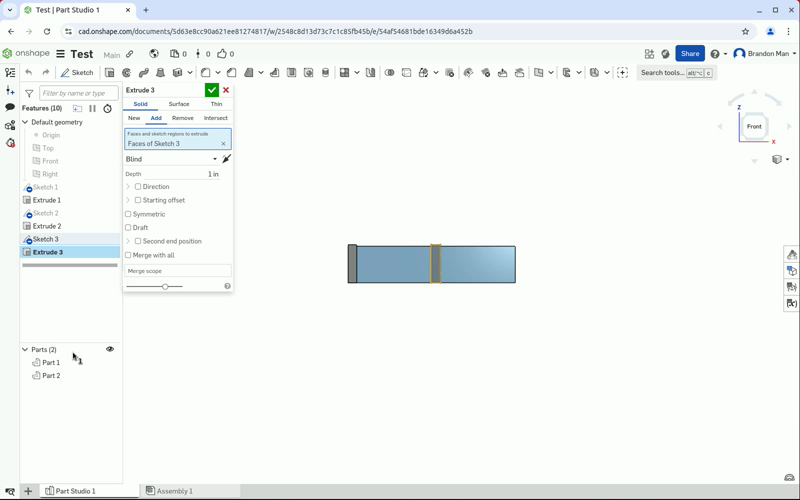
mouse_move(143, 106)
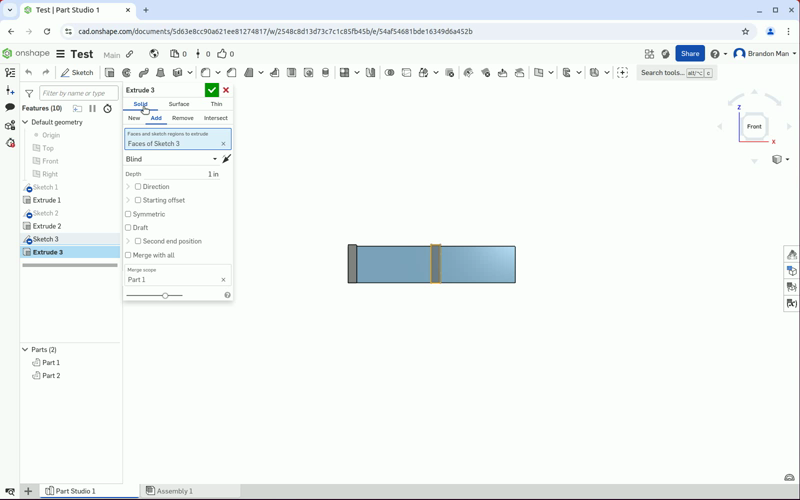
click(143, 106)
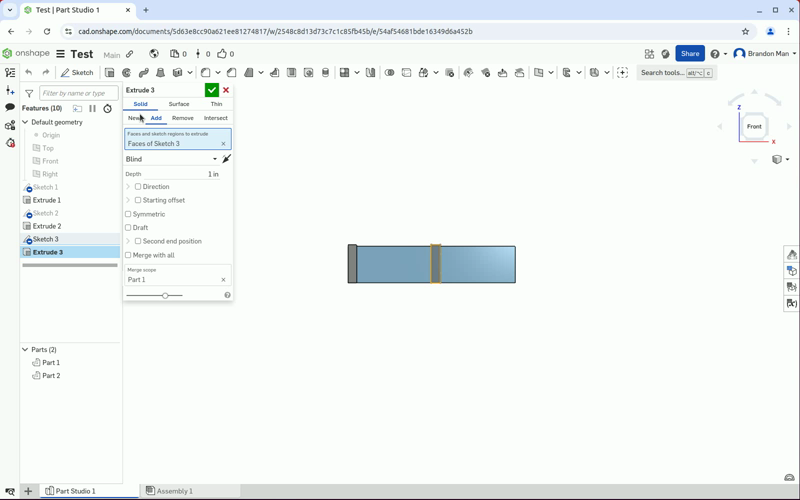
mouse_move(137, 120)
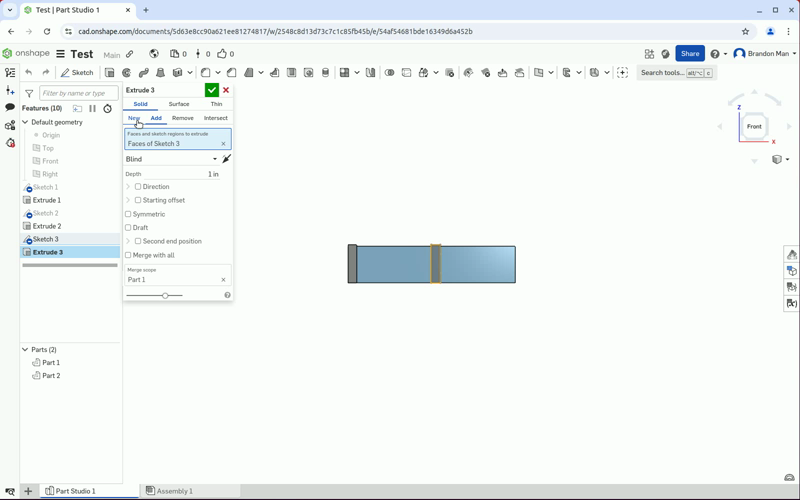
click(137, 120)
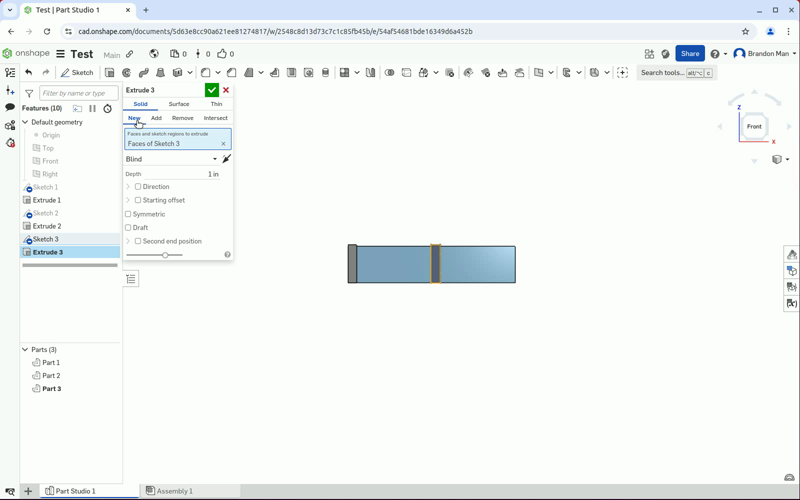
key(tab, 4)
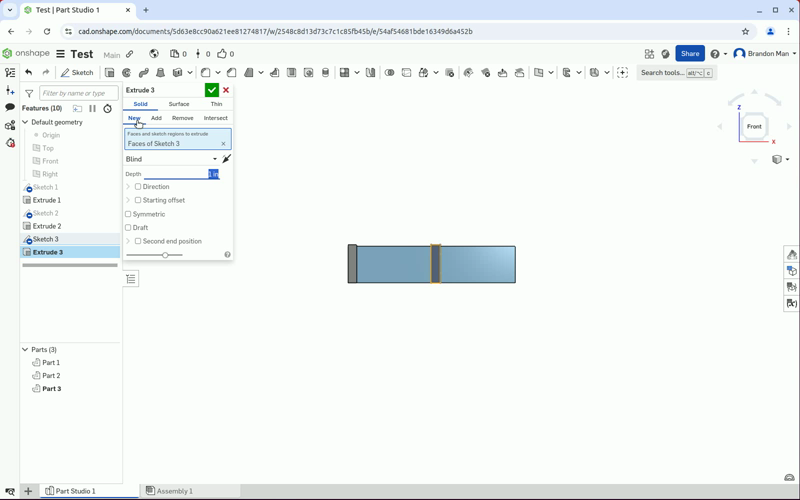
text(9.628)
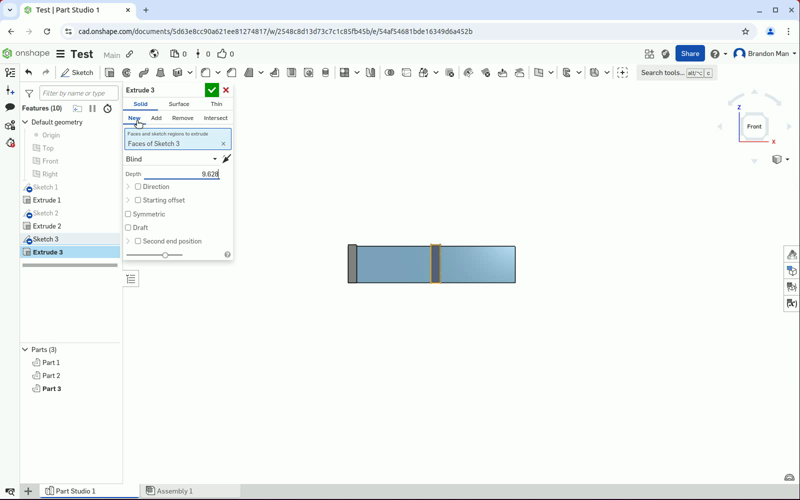
key(enter)
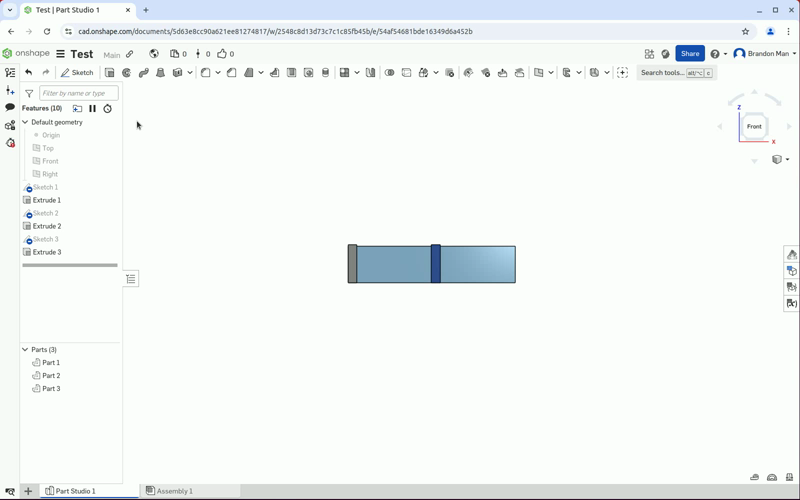
key(shift+h)
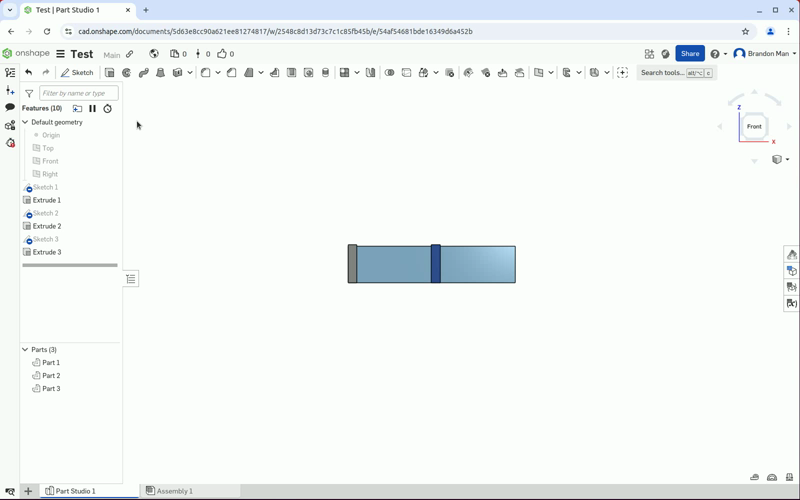
key(shift+h)
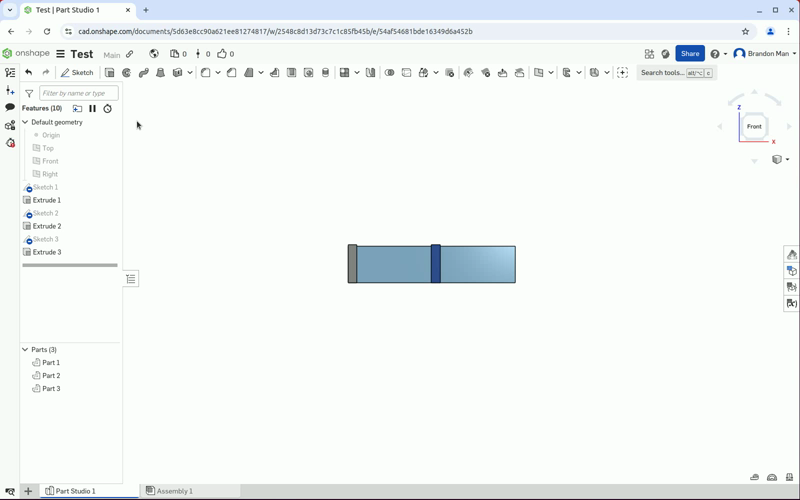
mouse_move(73, 189)
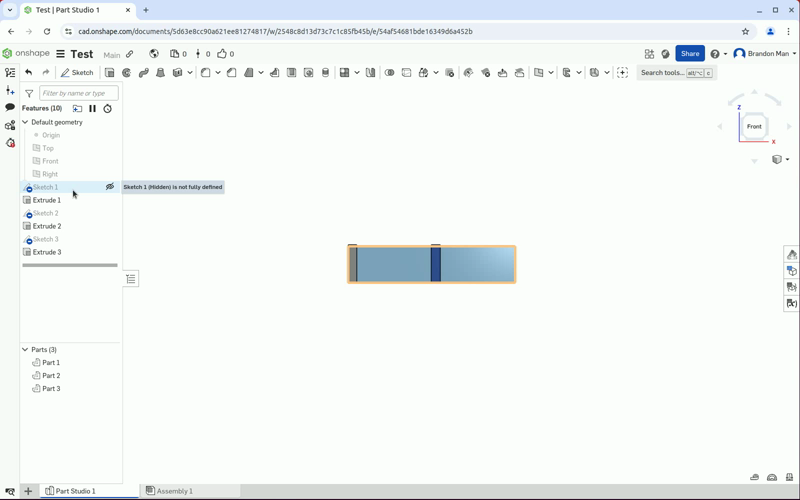
click(73, 189)
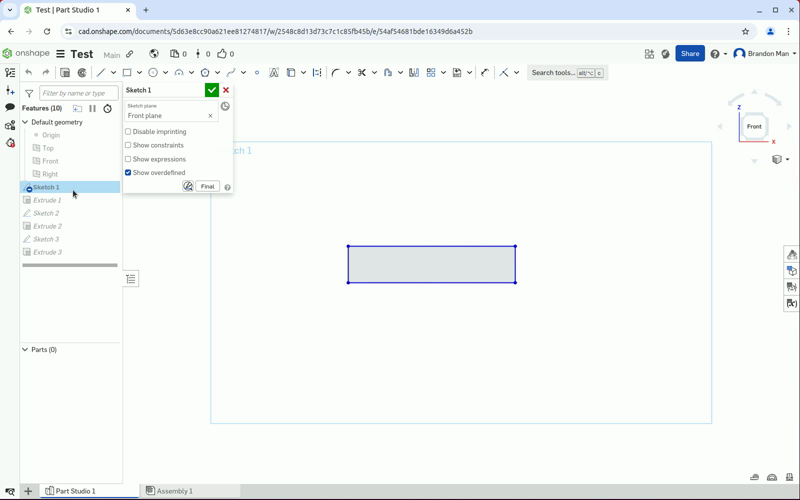
mouse_move(229, 92)
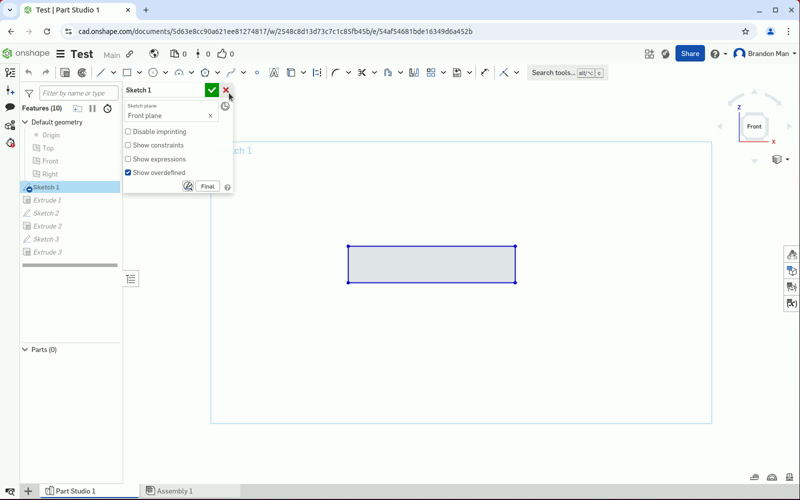
click(229, 92)
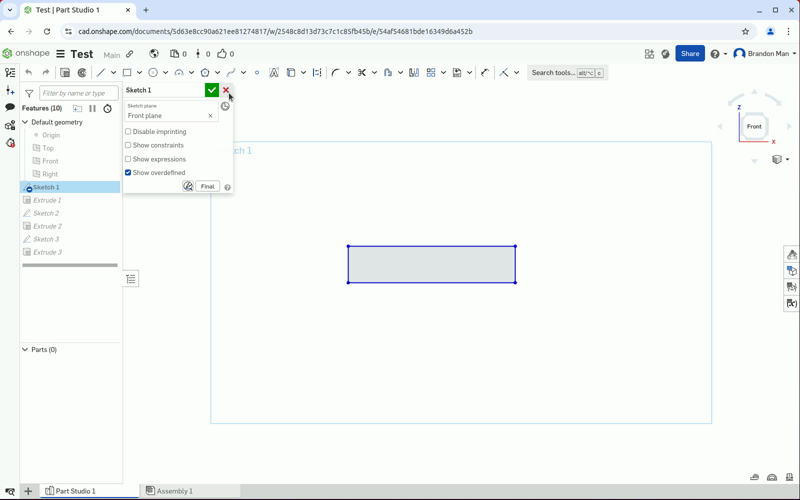
key(shift+s)
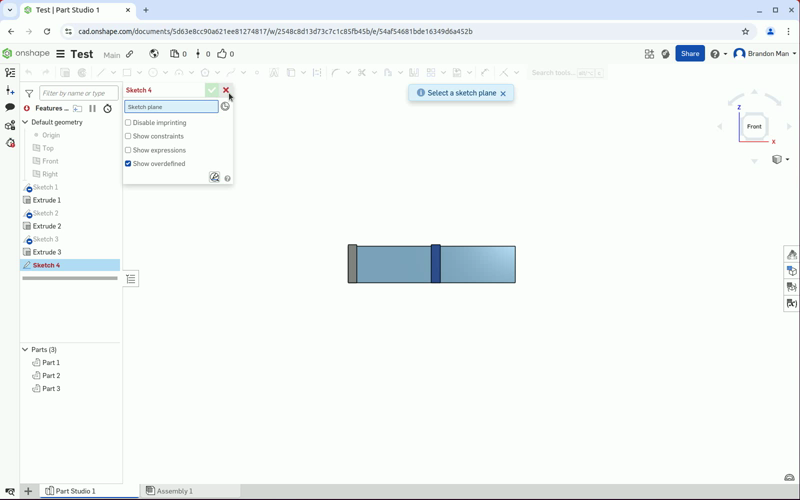
mouse_move(73, 163)
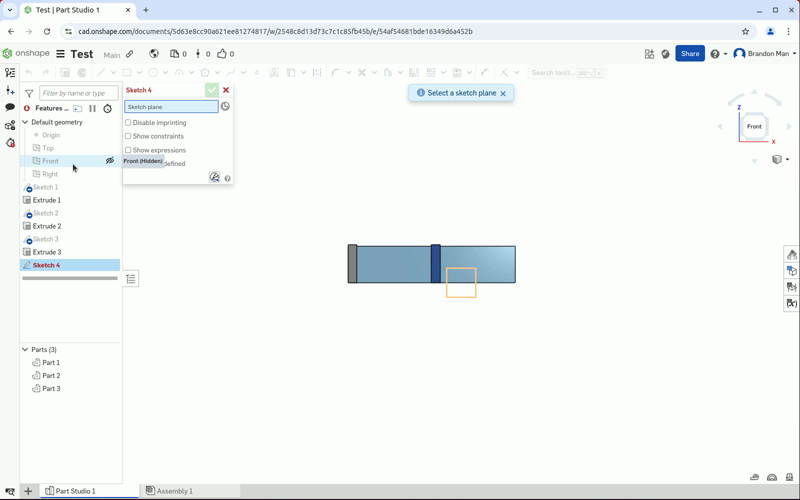
click(73, 163)
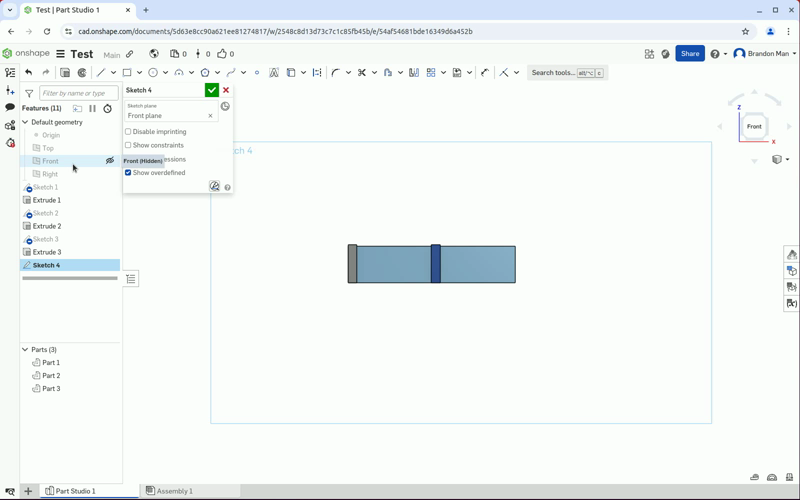
mouse_move(73, 352)
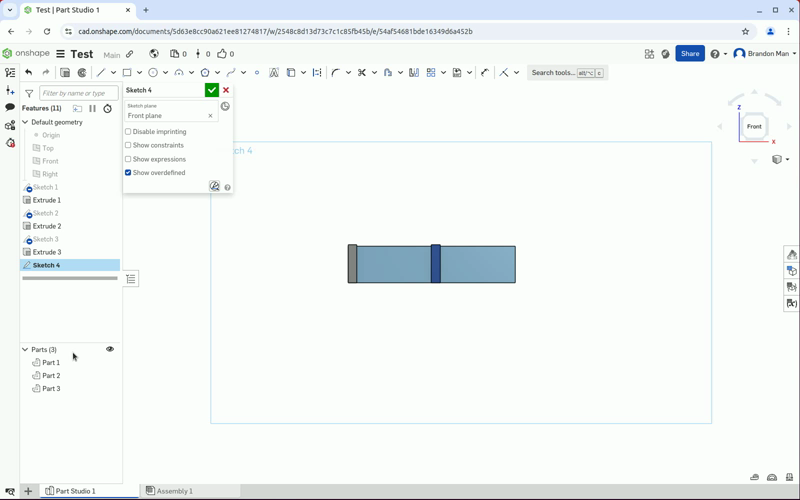
key(y)
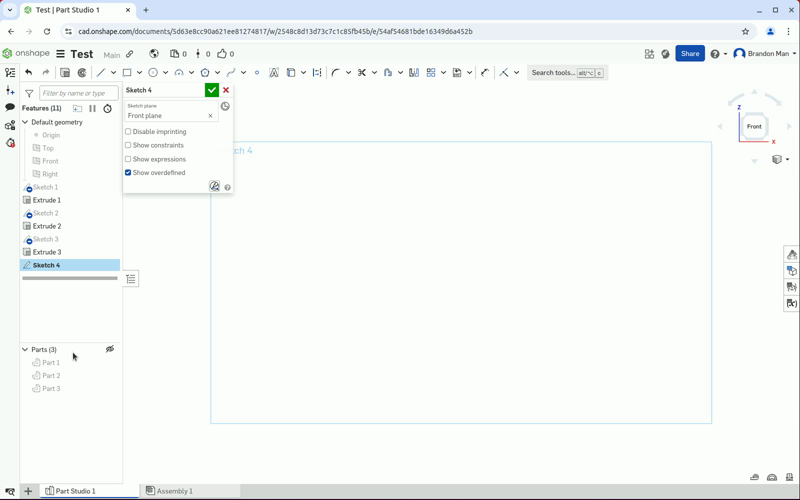
key(l)
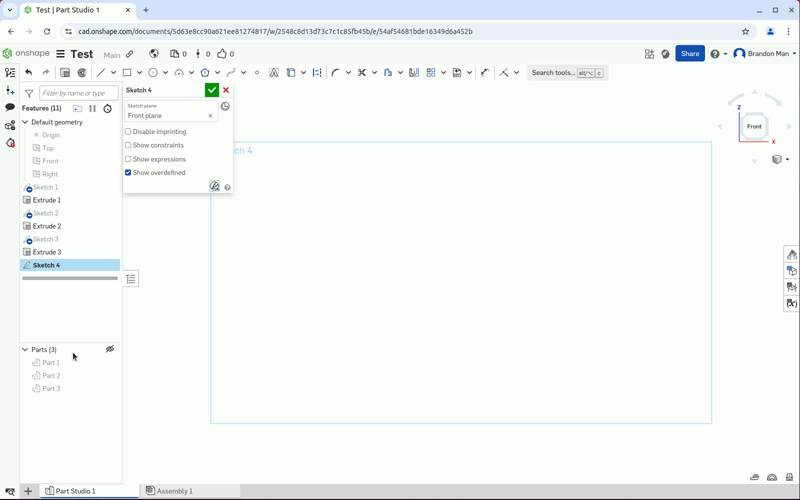
key_down(shift)
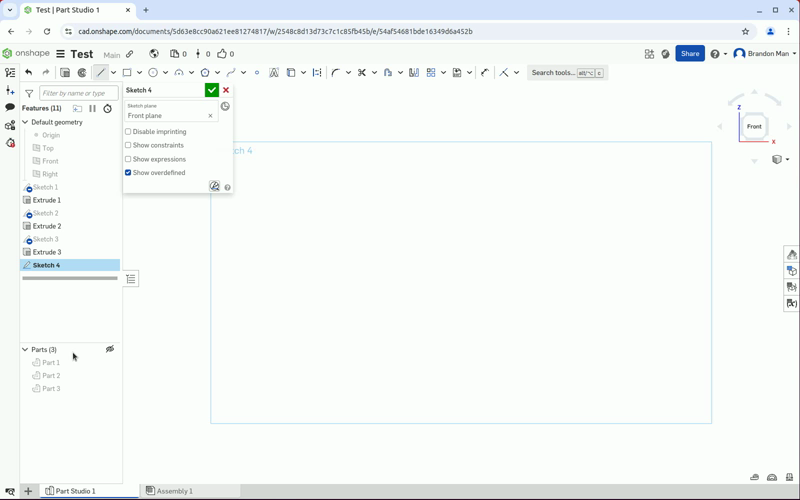
mouse_move(439, 272)
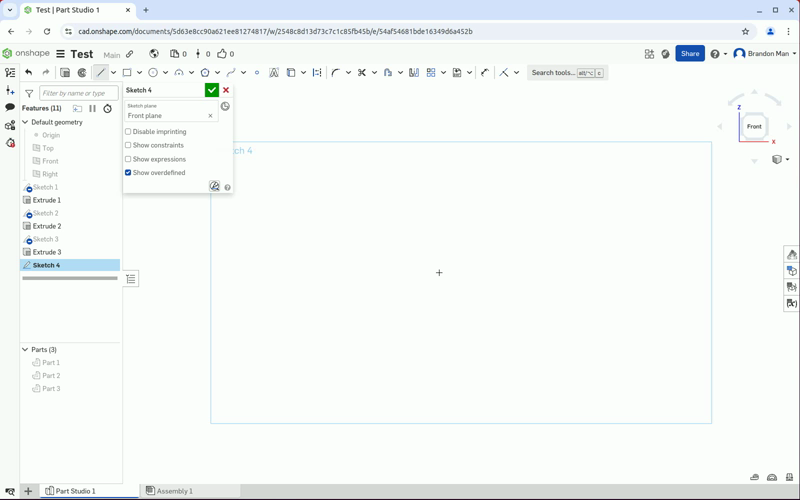
click(439, 272)
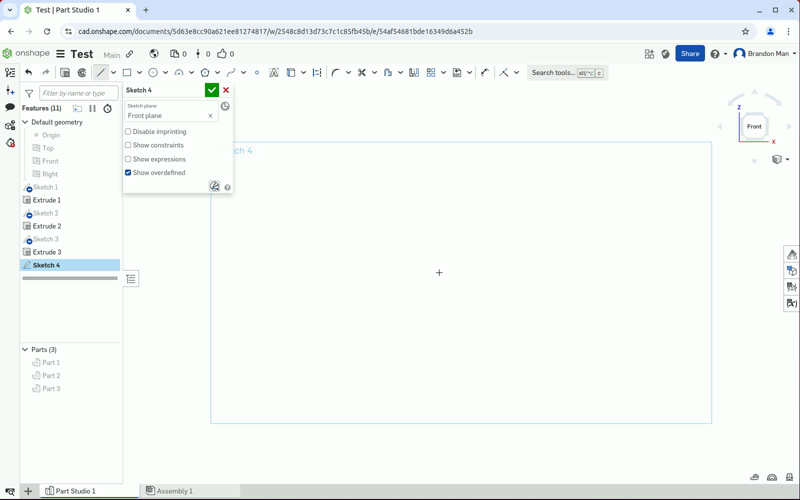
key_up(shift)
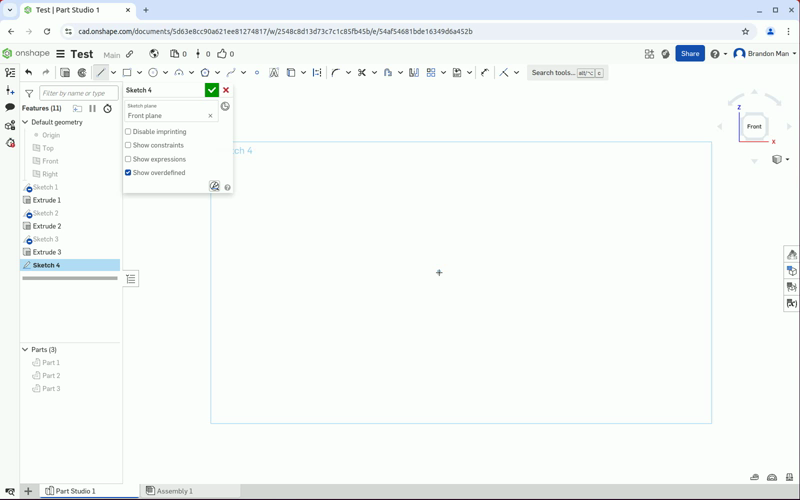
key_down(shift)
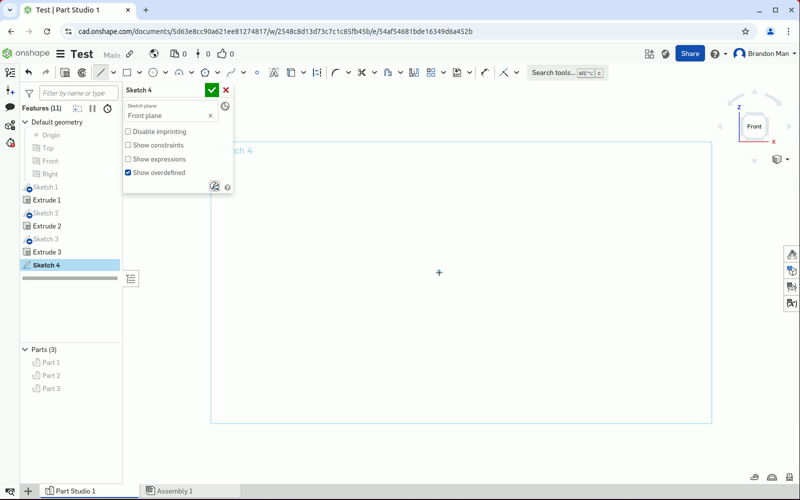
mouse_move(469, 272)
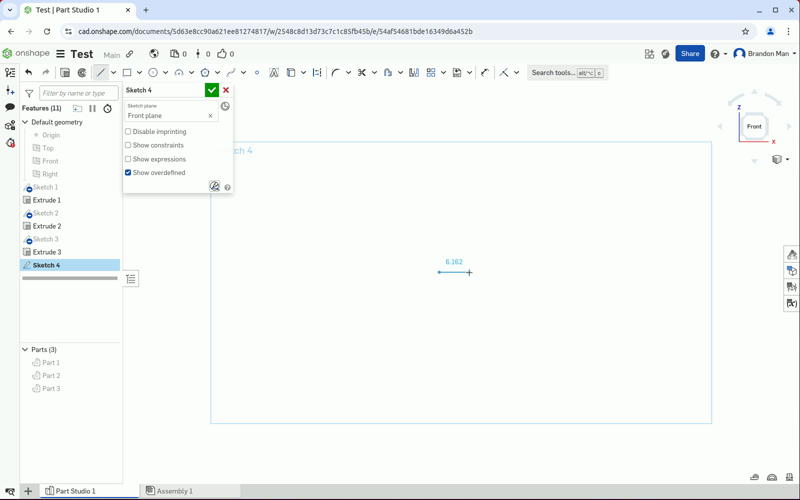
mouse_move(448, 272)
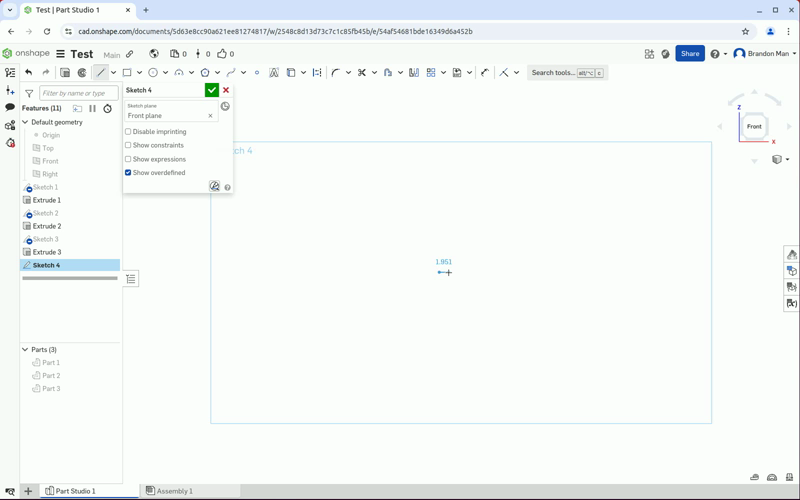
click(448, 272)
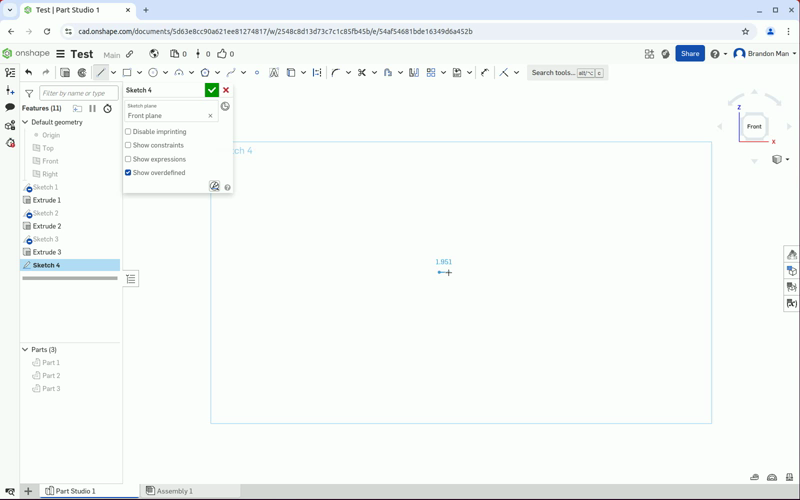
key_up(shift)
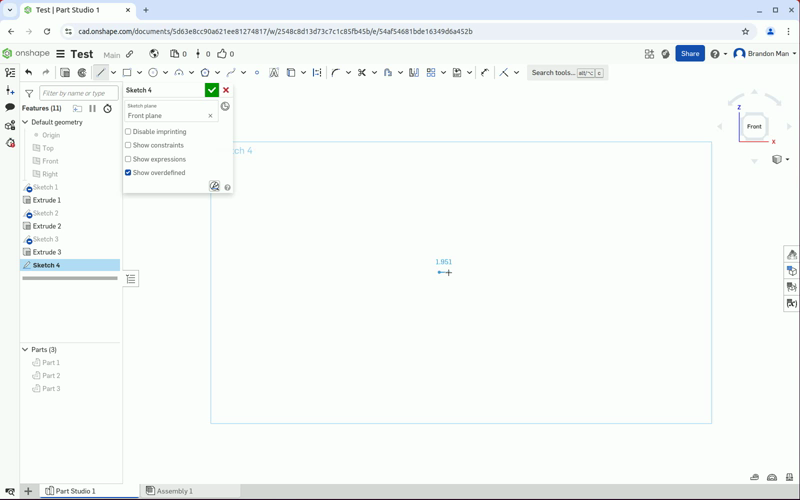
key_down(shift)
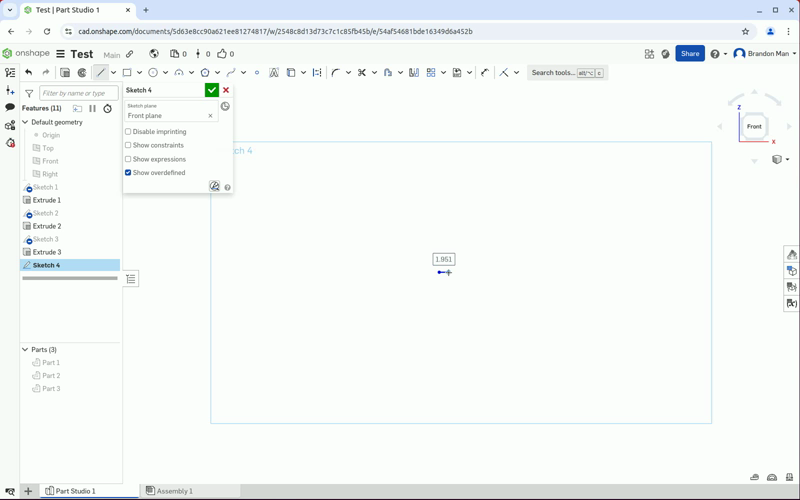
mouse_move(478, 272)
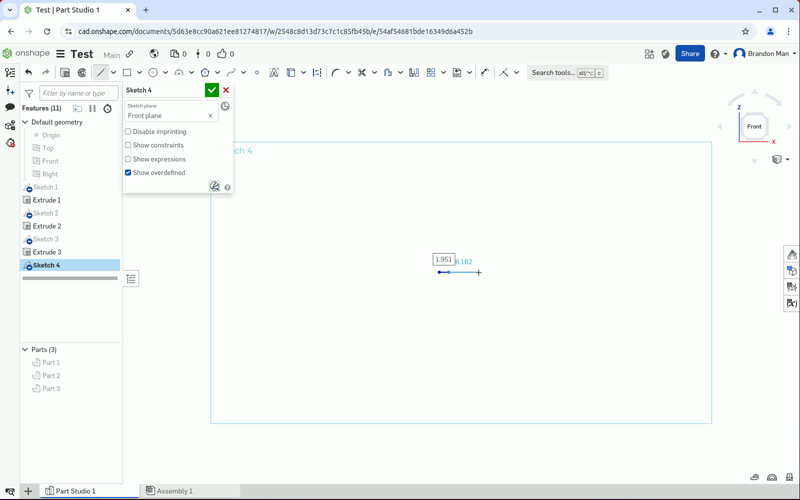
mouse_move(448, 252)
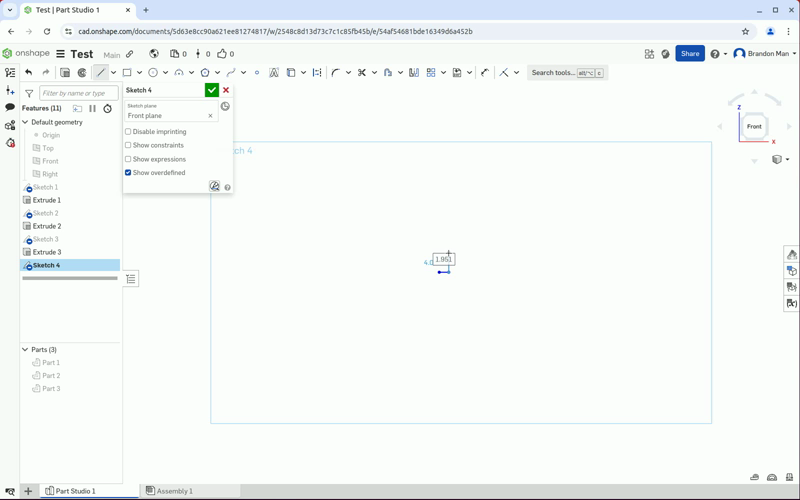
click(448, 252)
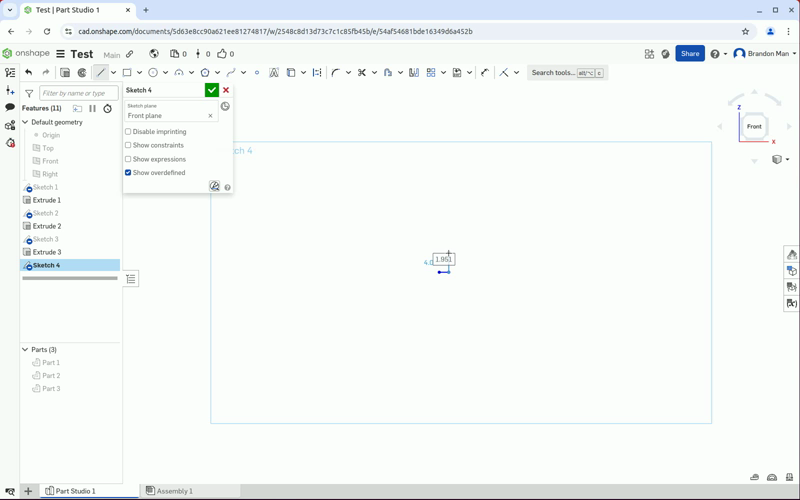
key_up(shift)
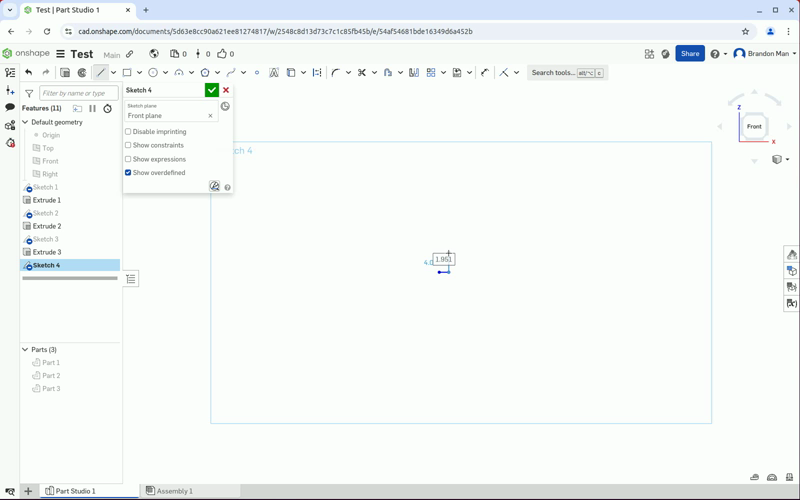
key_down(shift)
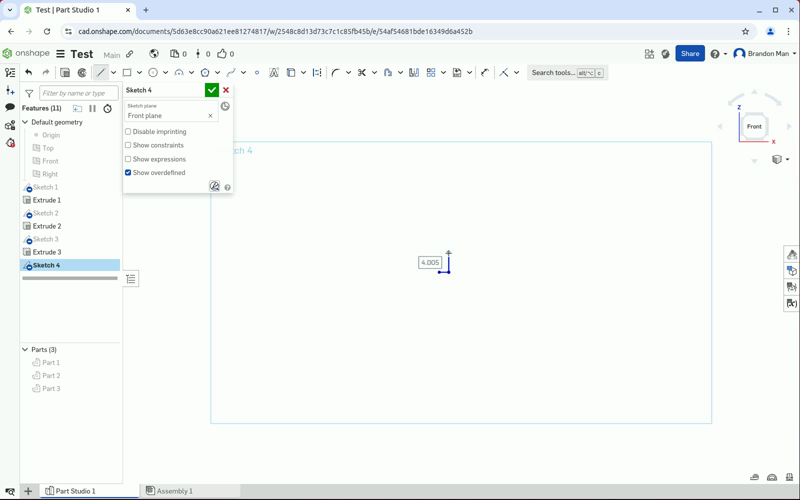
mouse_move(478, 252)
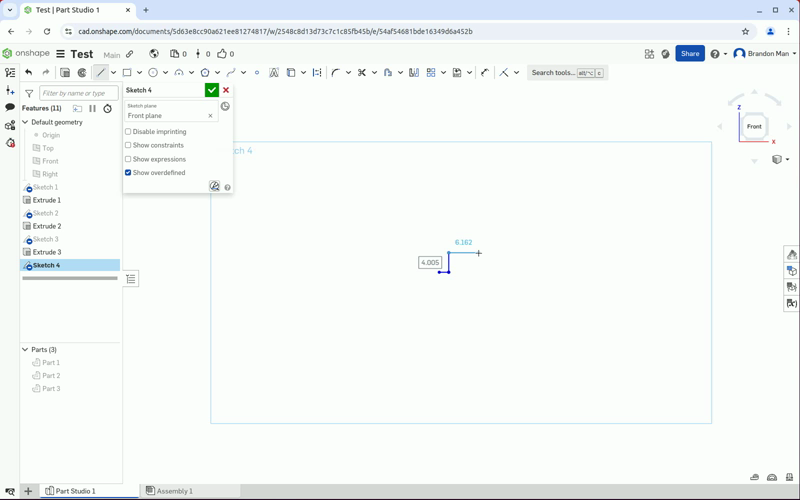
mouse_move(439, 252)
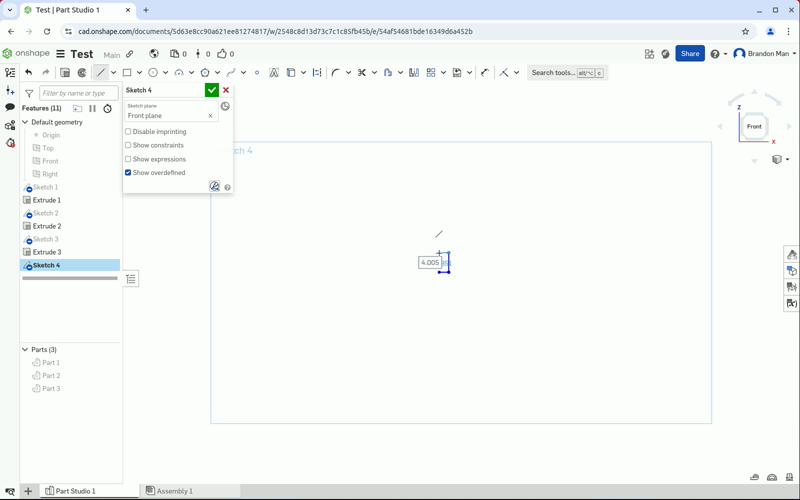
click(439, 252)
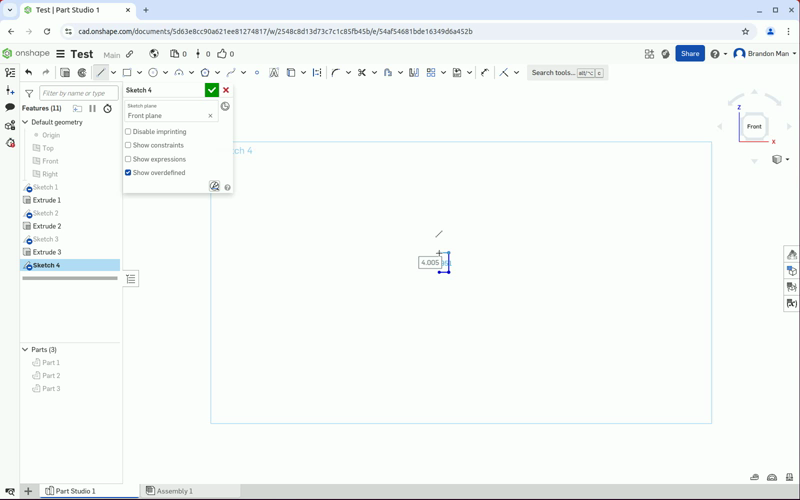
key_up(shift)
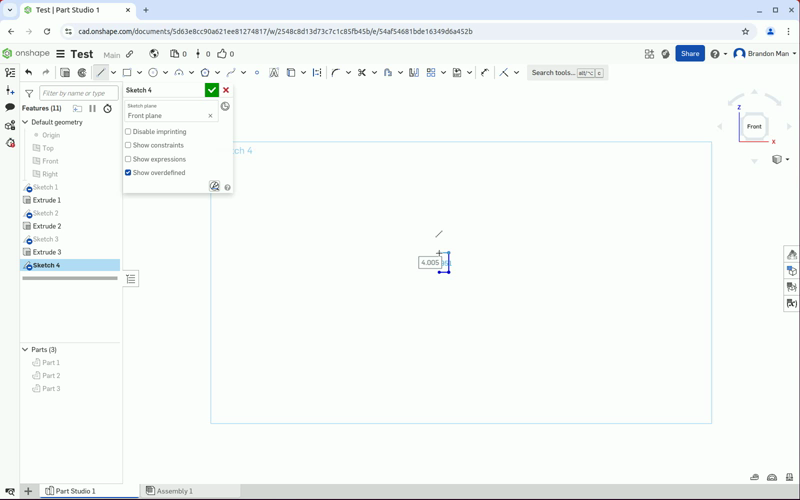
mouse_move(469, 252)
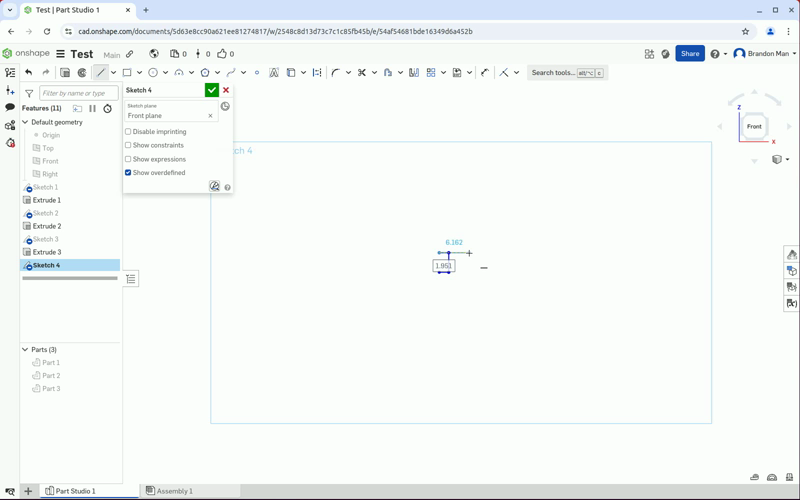
key_down(shift)
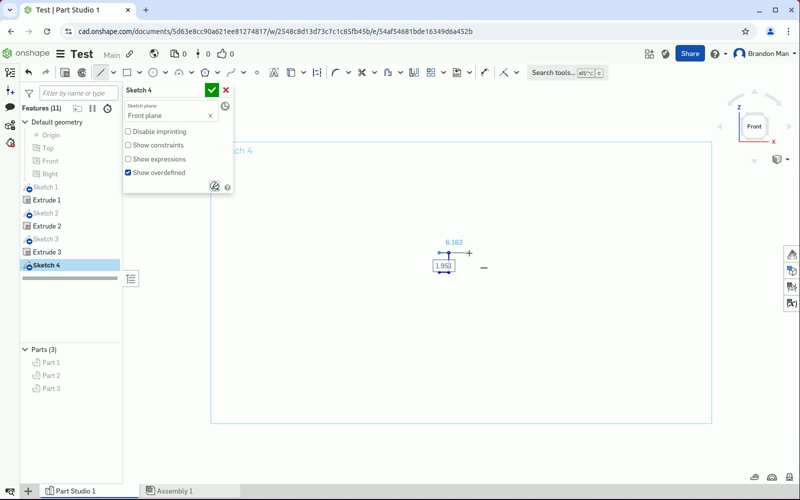
mouse_move(439, 272)
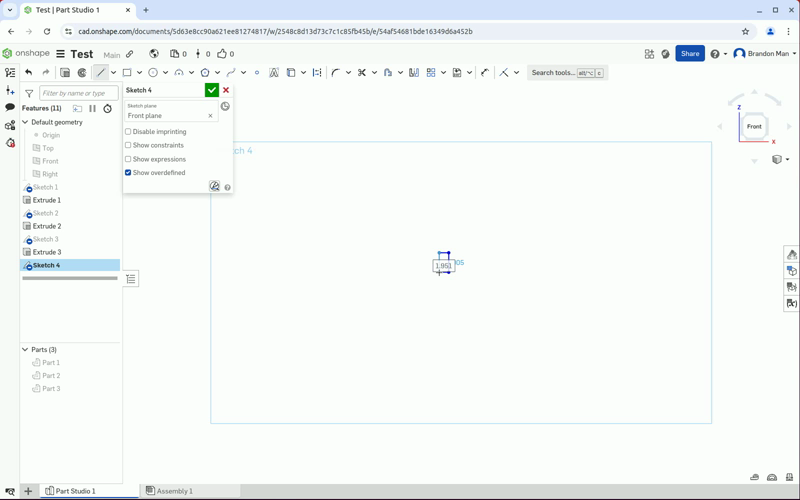
key_up(shift)
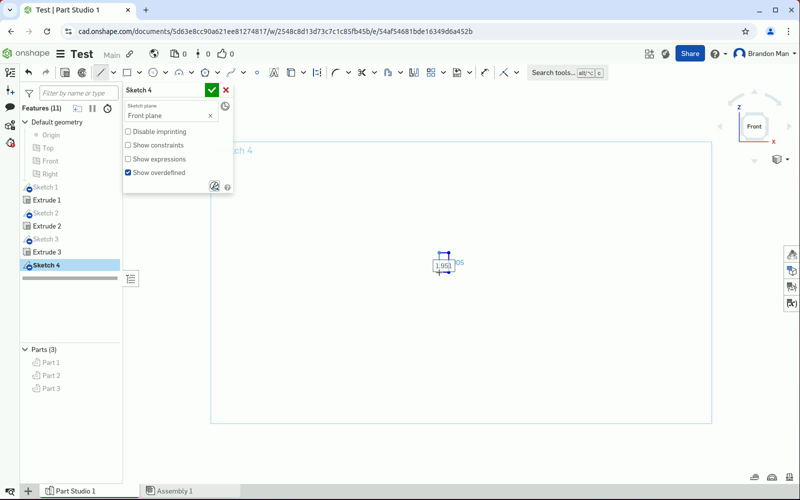
click(439, 272)
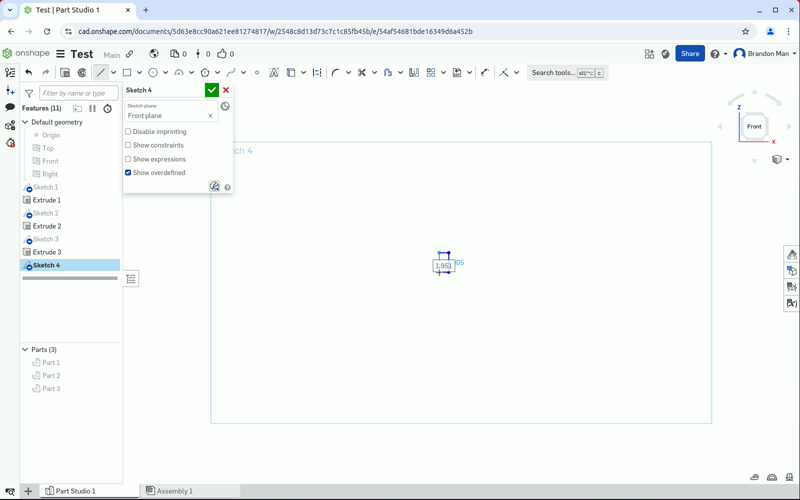
key(esc)
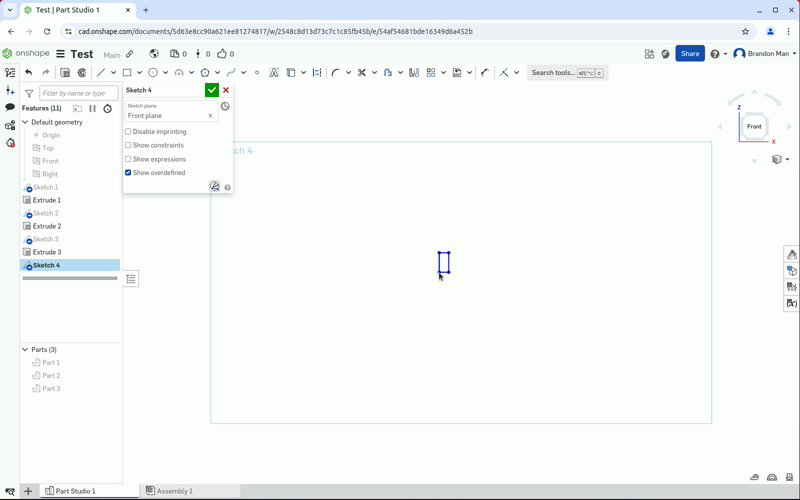
mouse_move(440, 263)
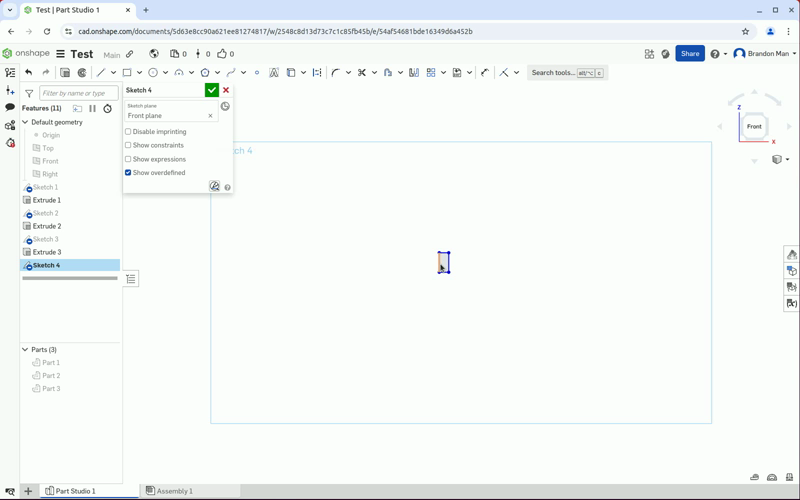
scroll(6)
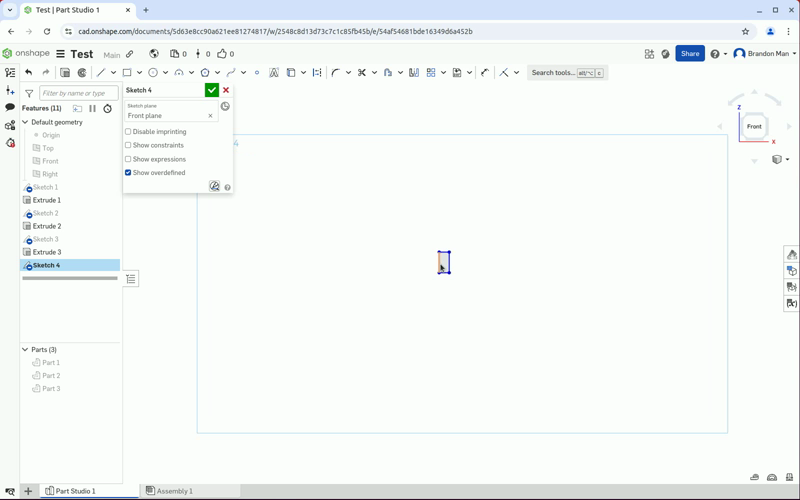
scroll(6)
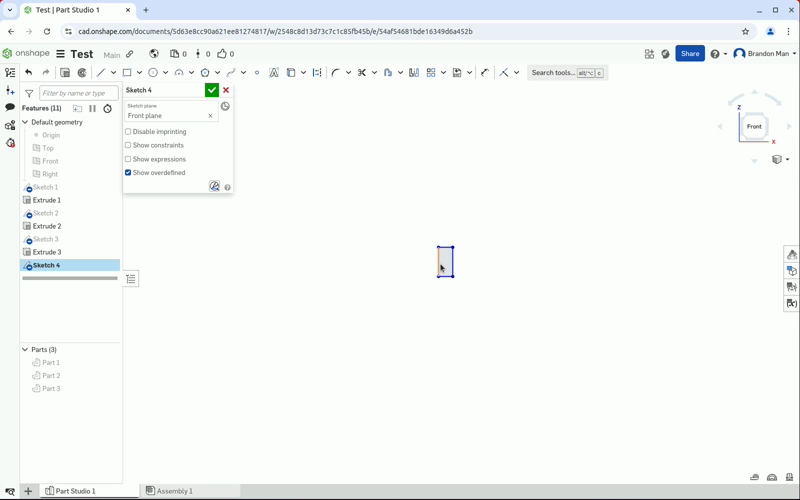
scroll(6)
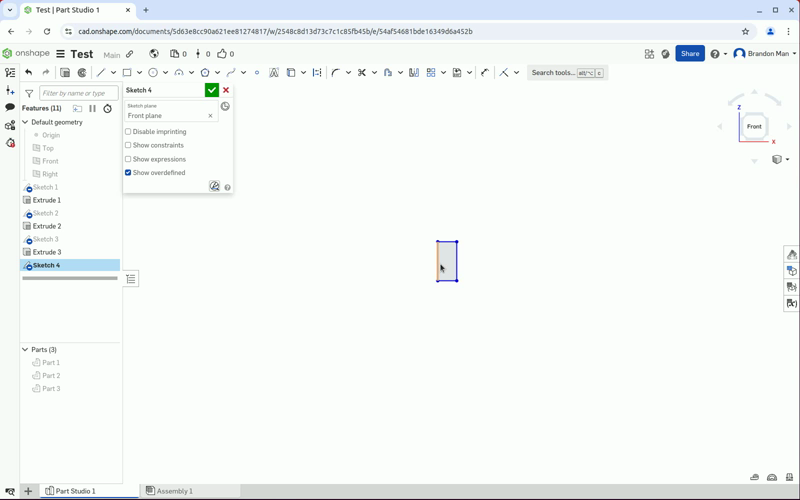
scroll(6)
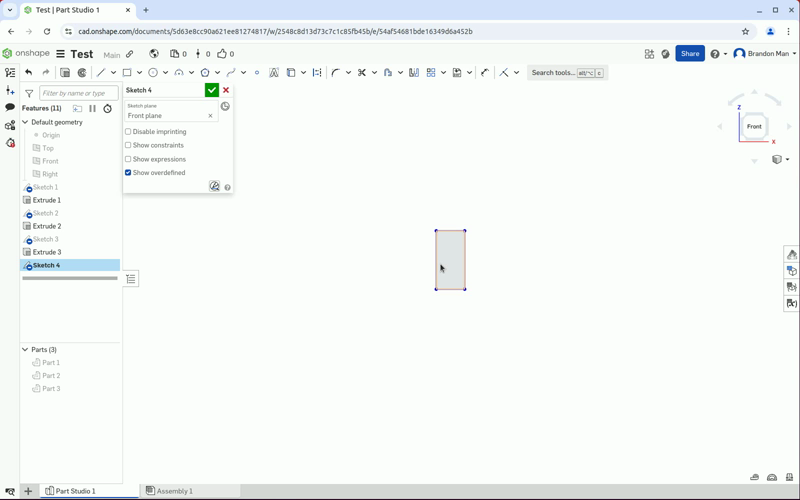
scroll(6)
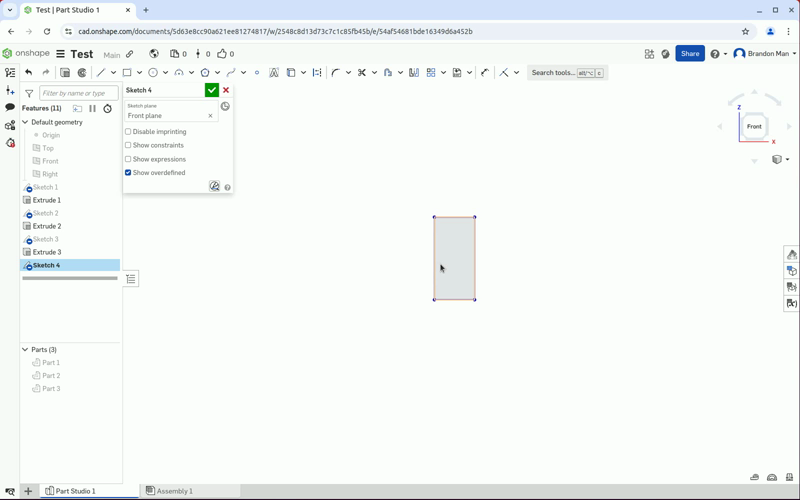
scroll(6)
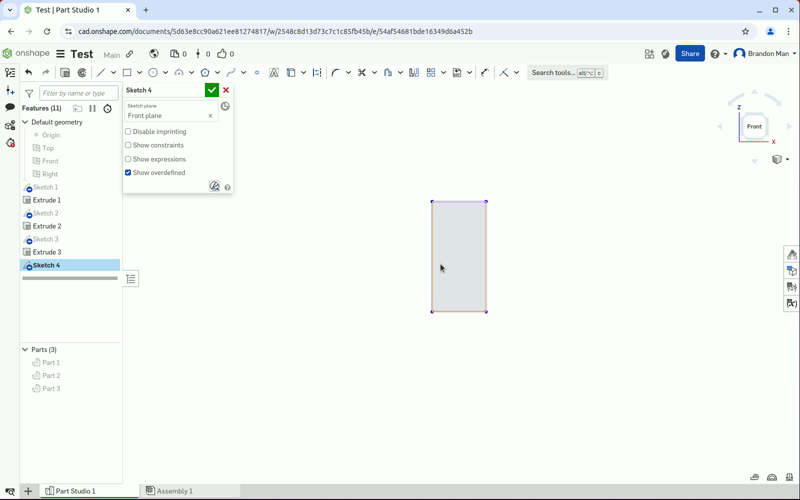
scroll(6)
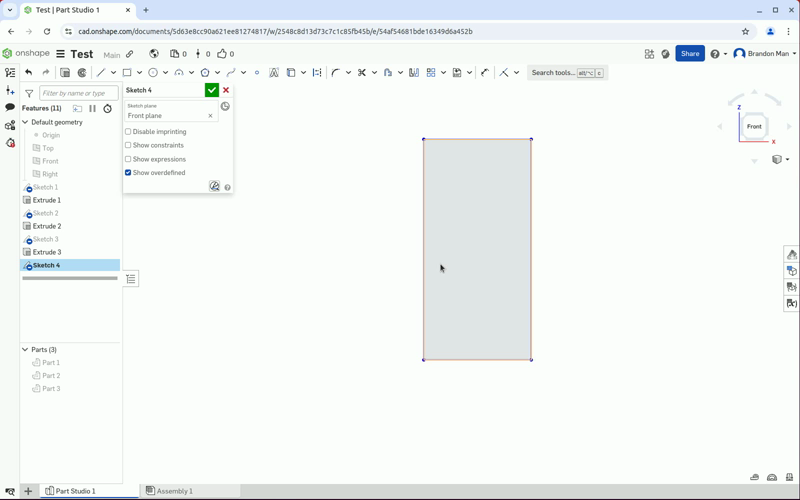
click(440, 263)
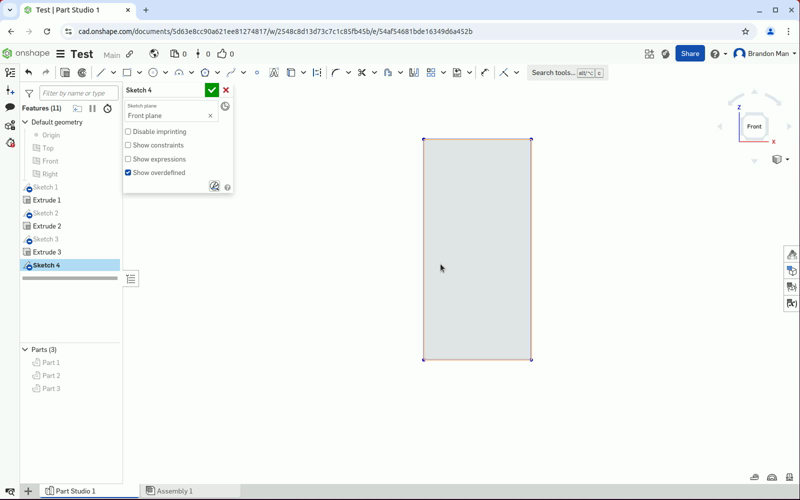
scroll(-6)
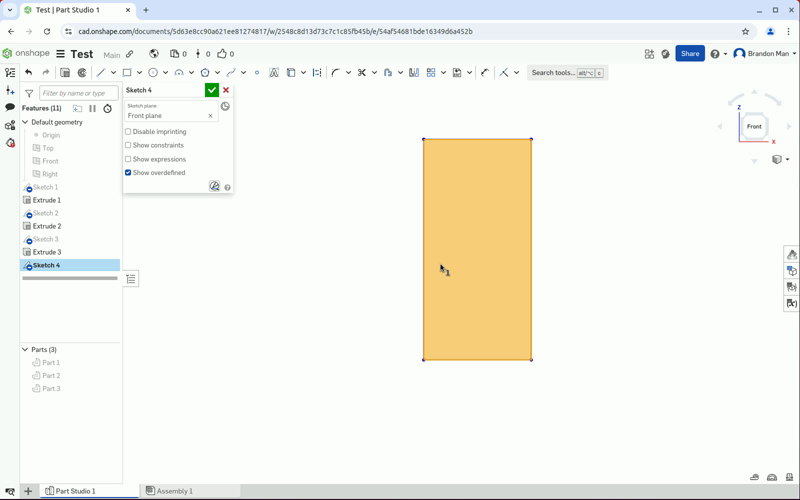
scroll(-6)
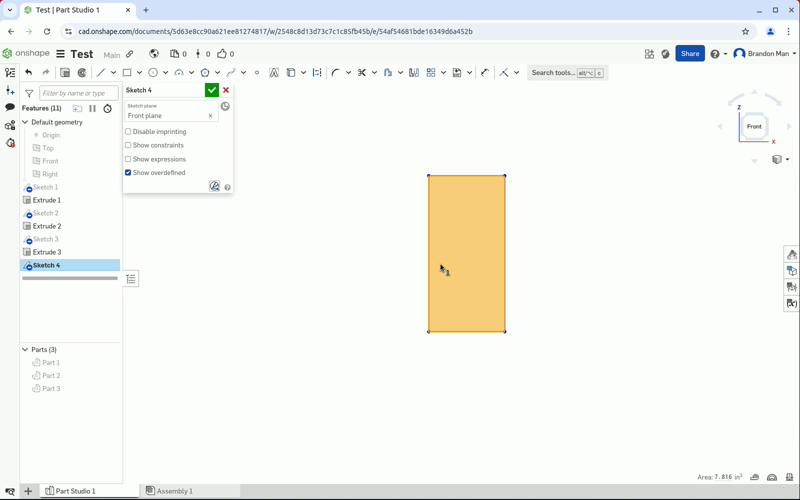
scroll(-6)
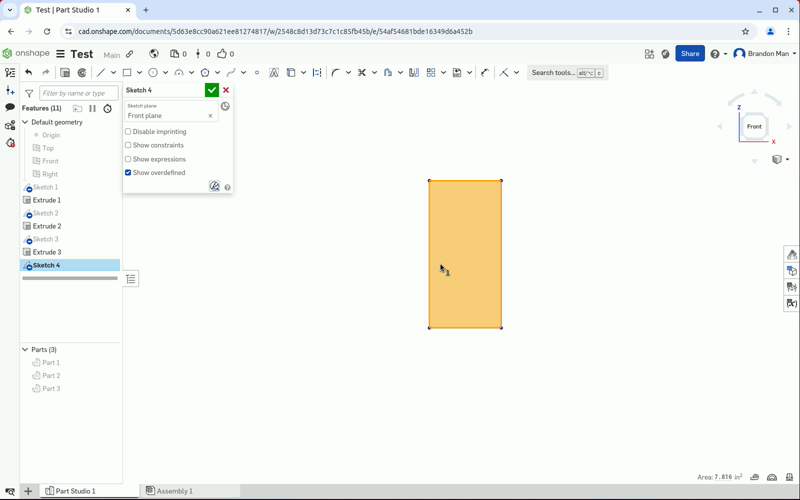
scroll(-6)
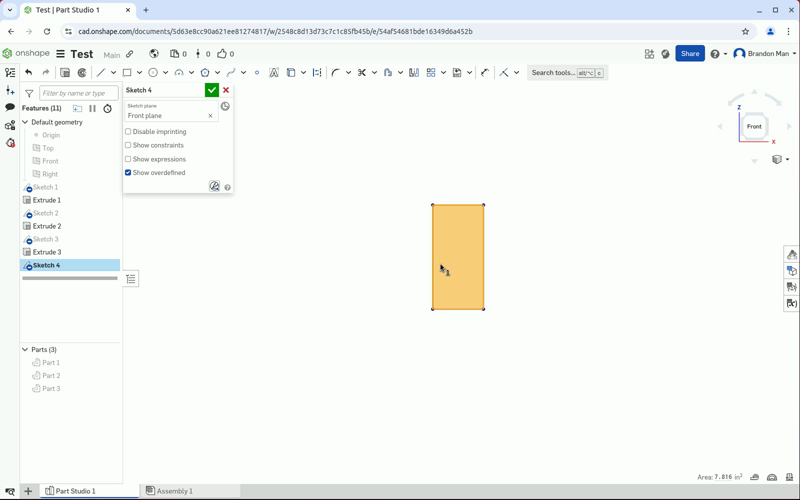
scroll(-6)
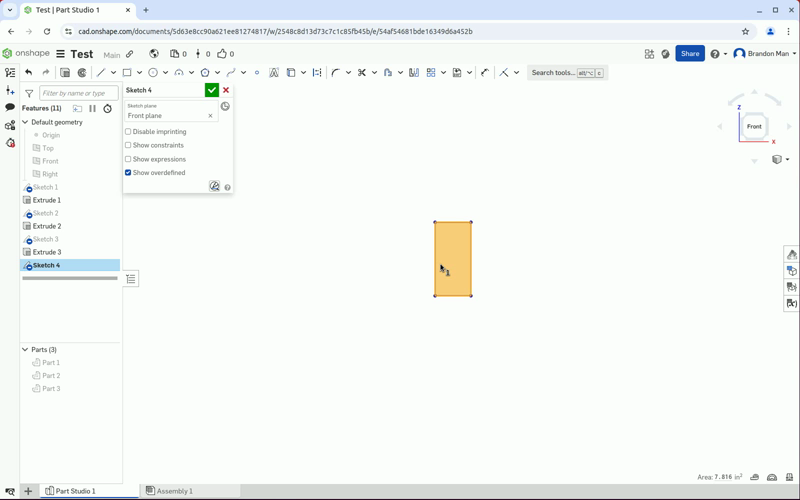
scroll(-6)
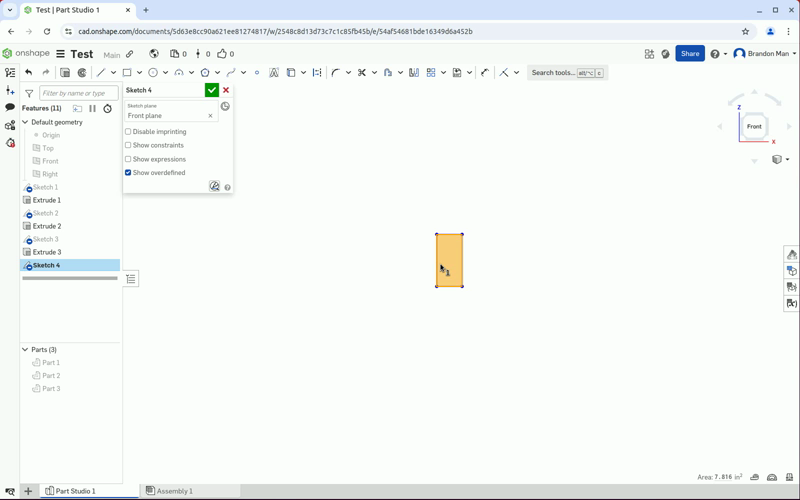
scroll(-6)
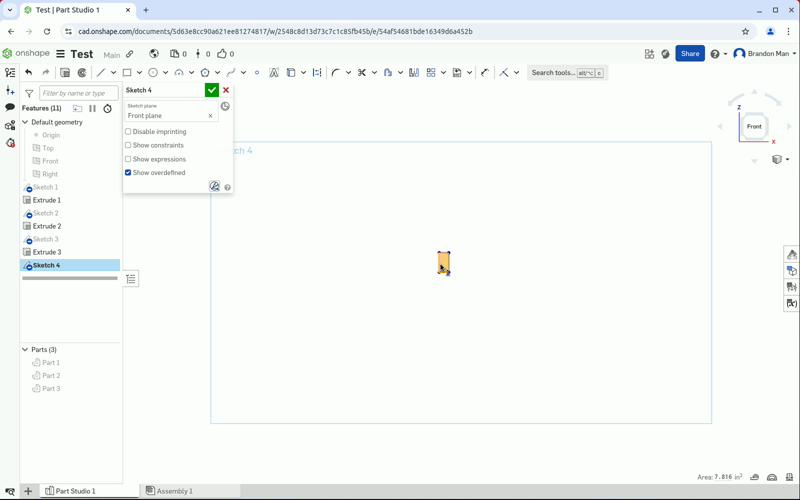
mouse_move(73, 352)
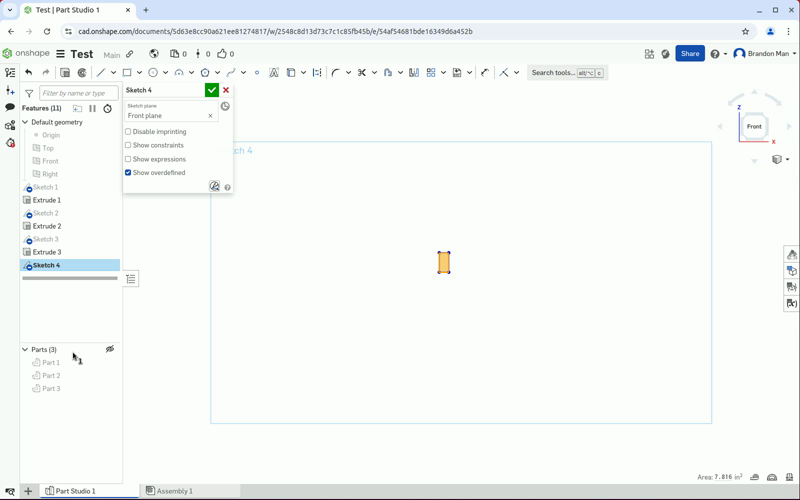
key(shift+y)
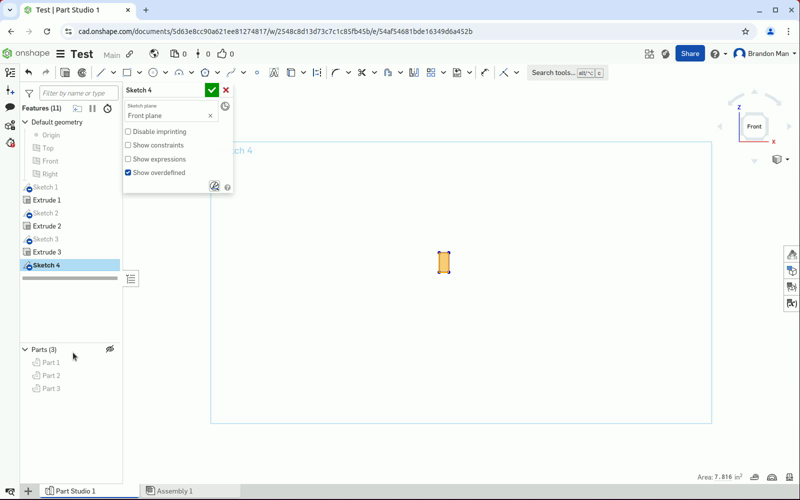
key(shift+e)
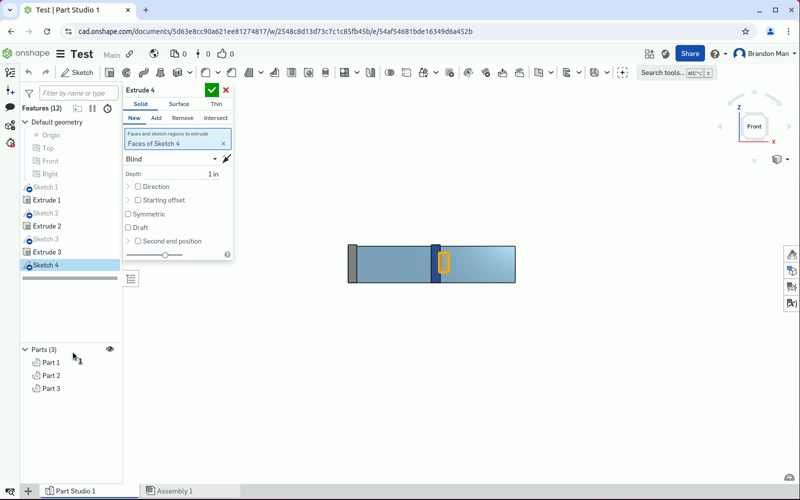
mouse_move(143, 106)
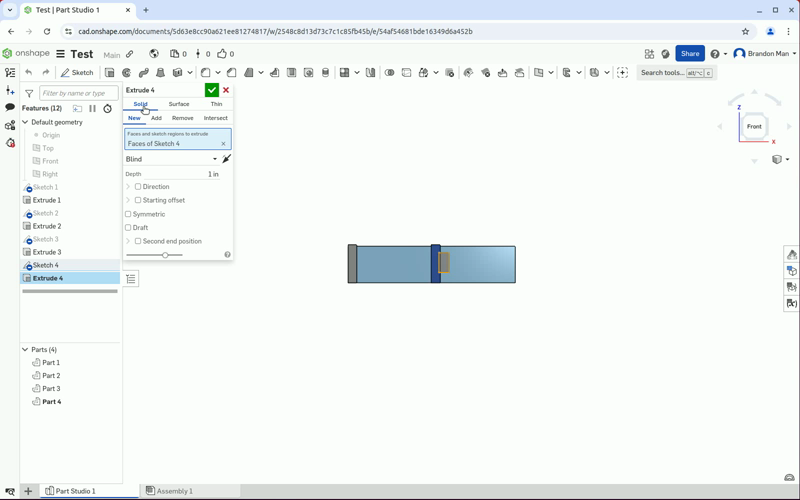
click(143, 106)
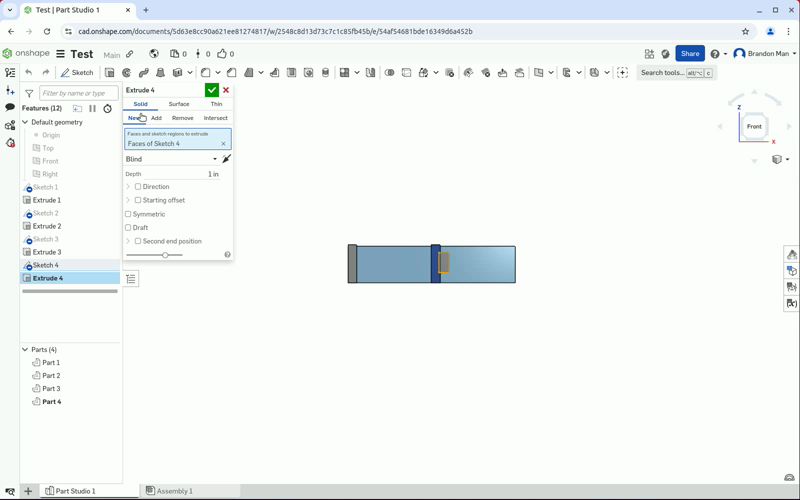
mouse_move(137, 120)
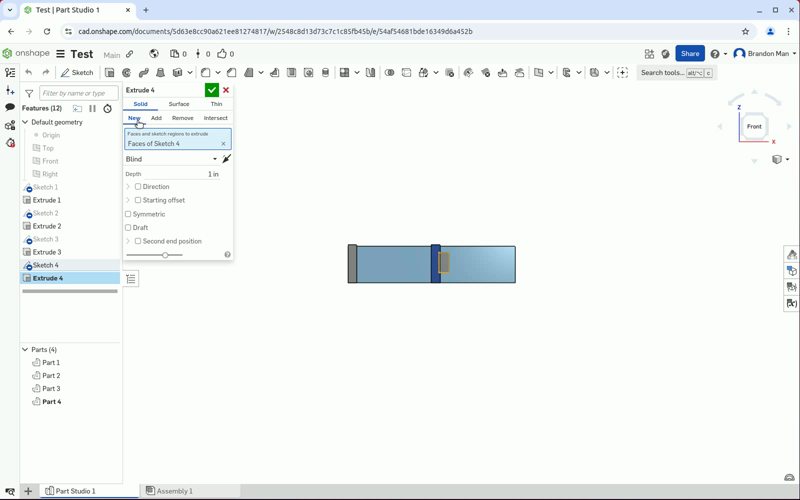
click(137, 120)
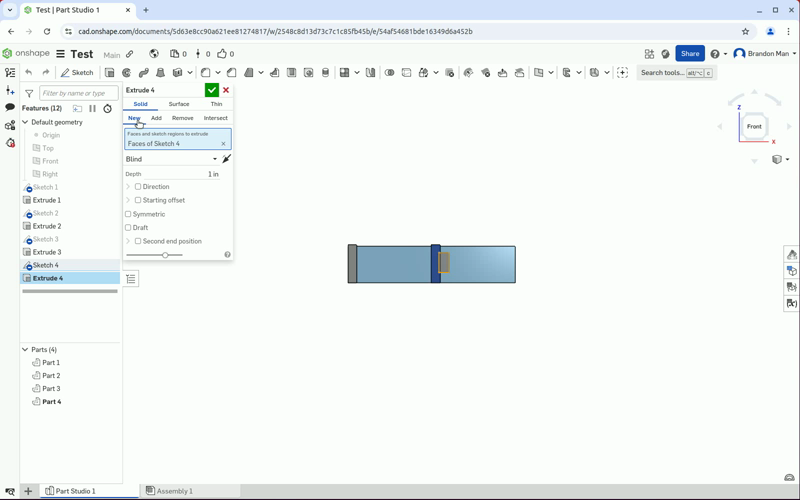
key(tab, 4)
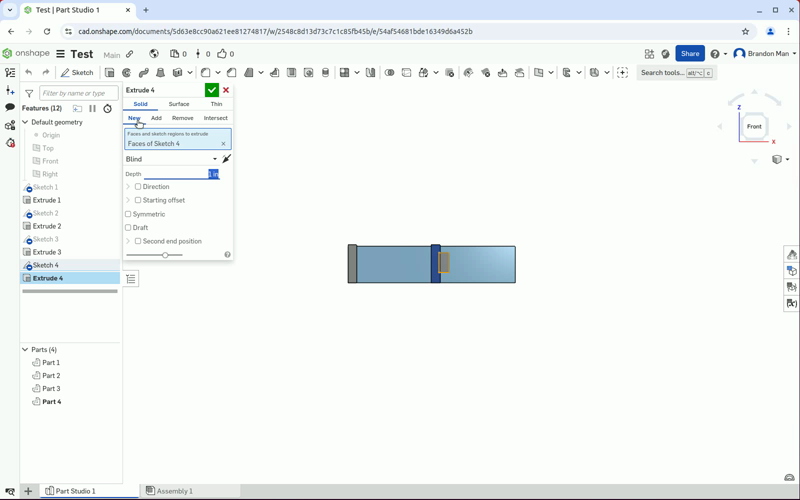
text(5.296)
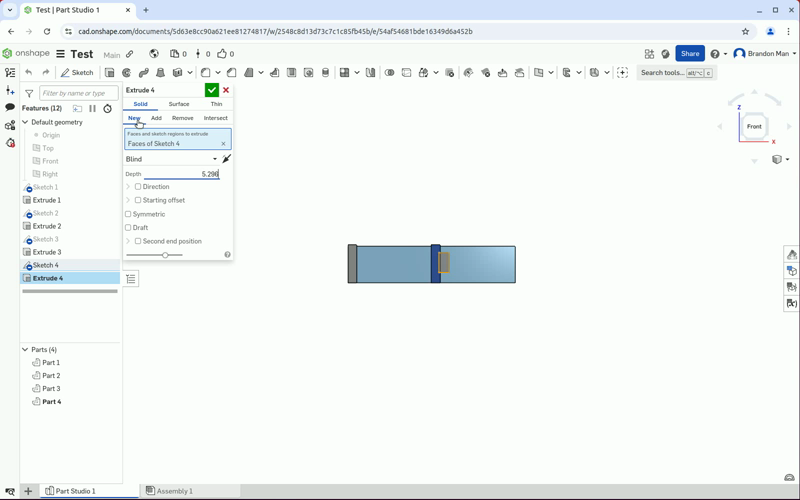
key(enter)
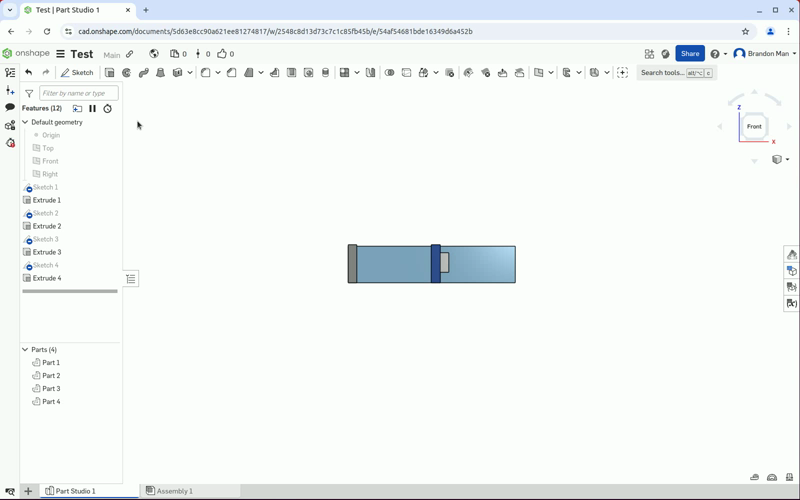
key(shift+h)
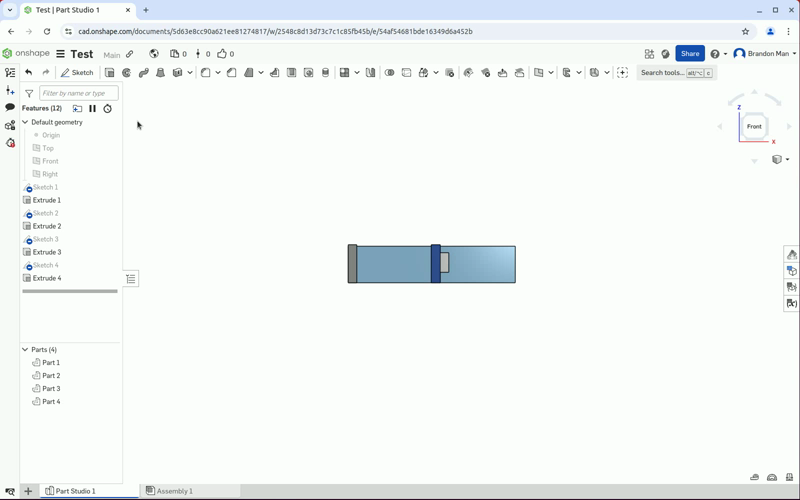
key(shift+h)
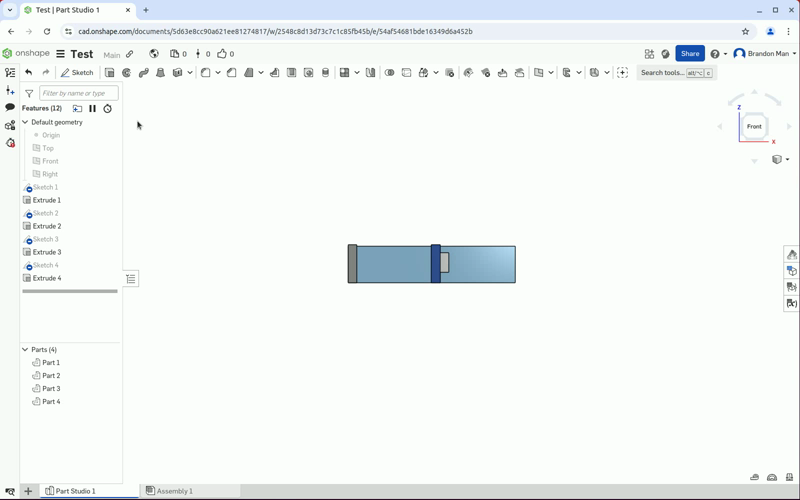
mouse_move(73, 189)
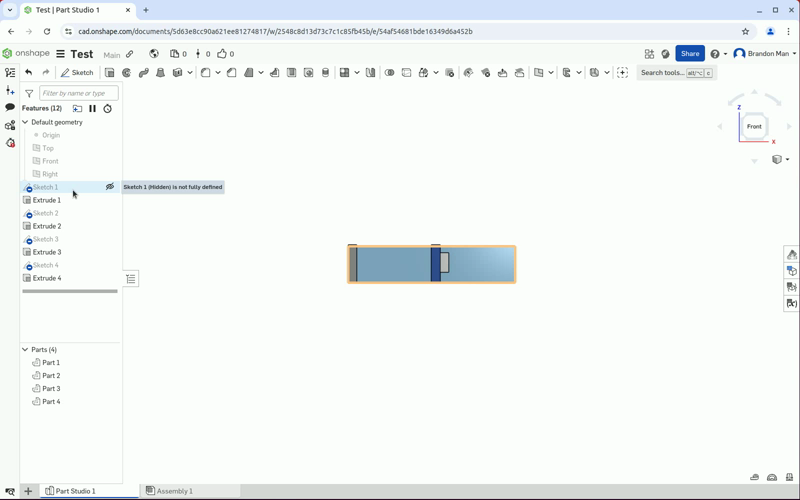
click(73, 189)
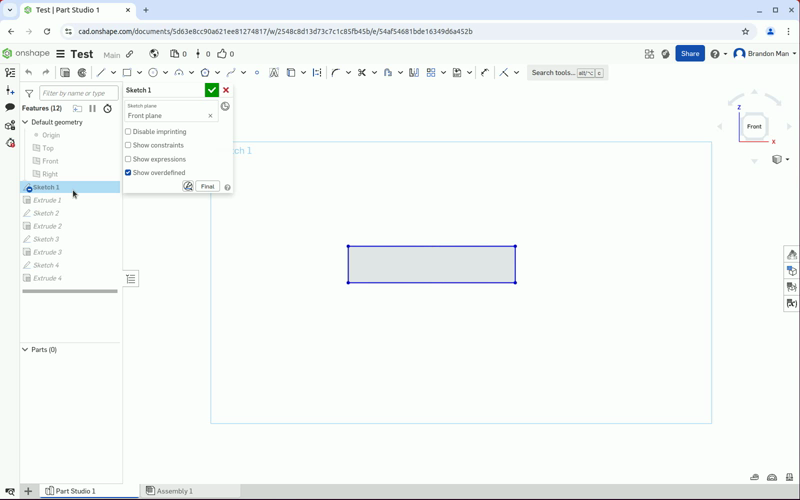
mouse_move(229, 92)
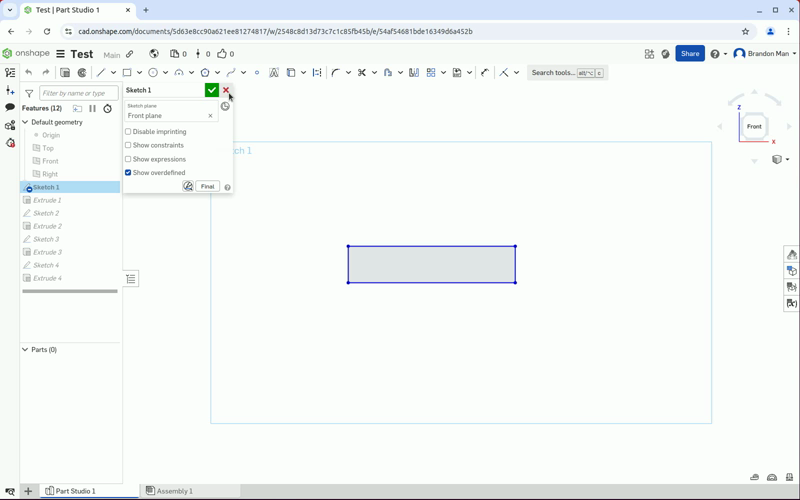
click(229, 92)
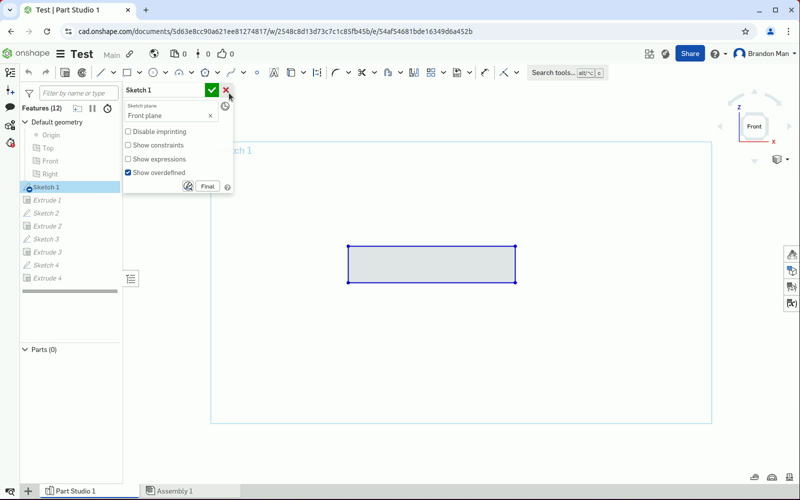
key(shift+s)
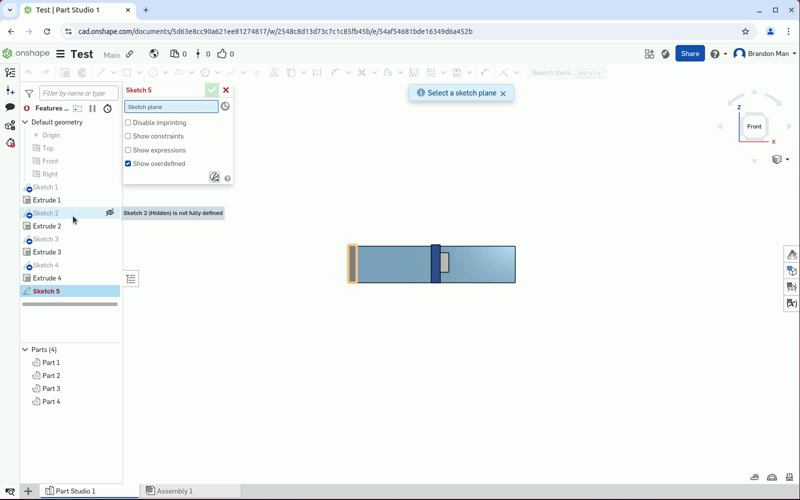
scroll(3)
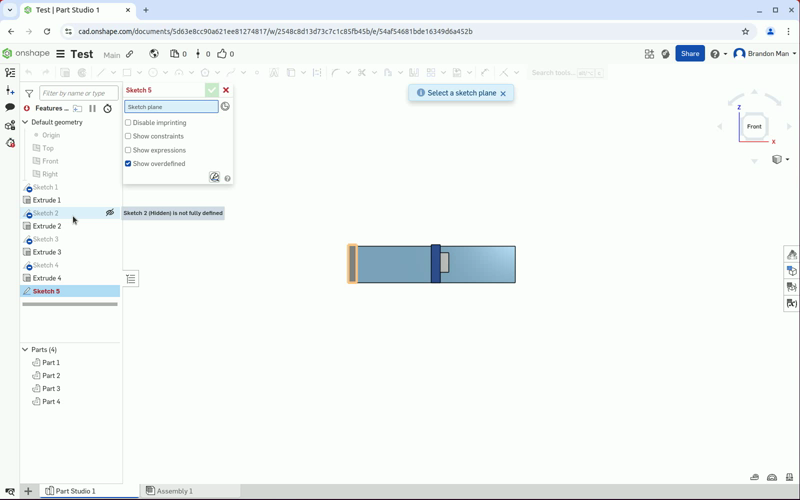
mouse_move(73, 163)
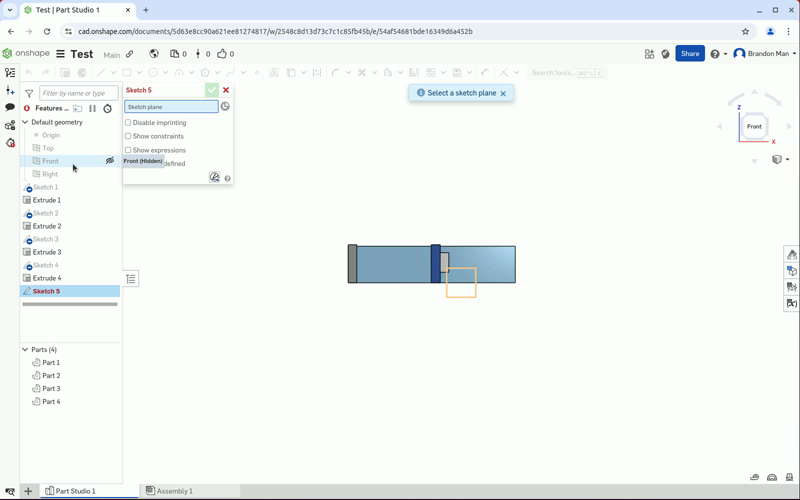
click(73, 163)
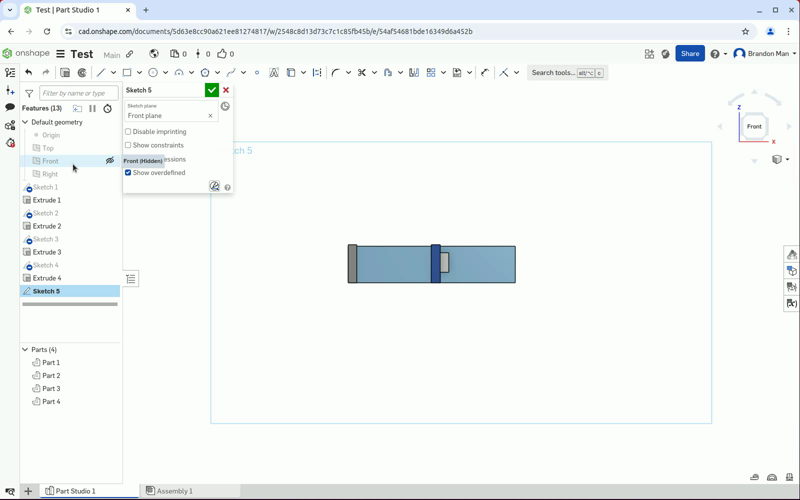
mouse_move(73, 352)
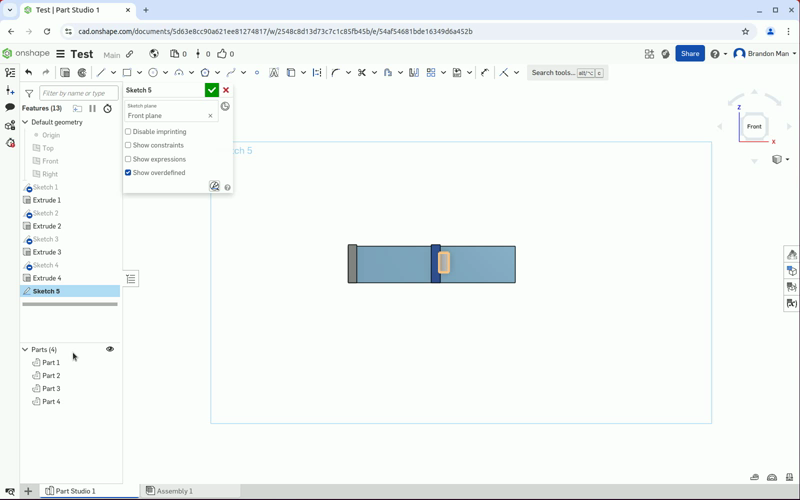
key(y)
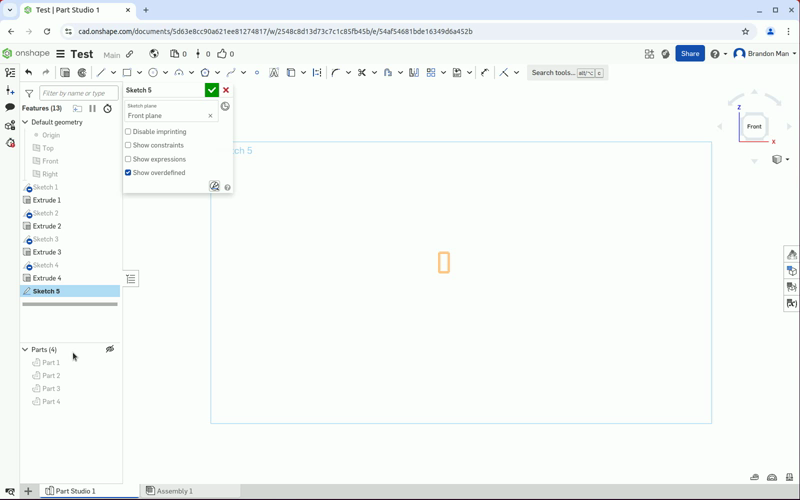
key(l)
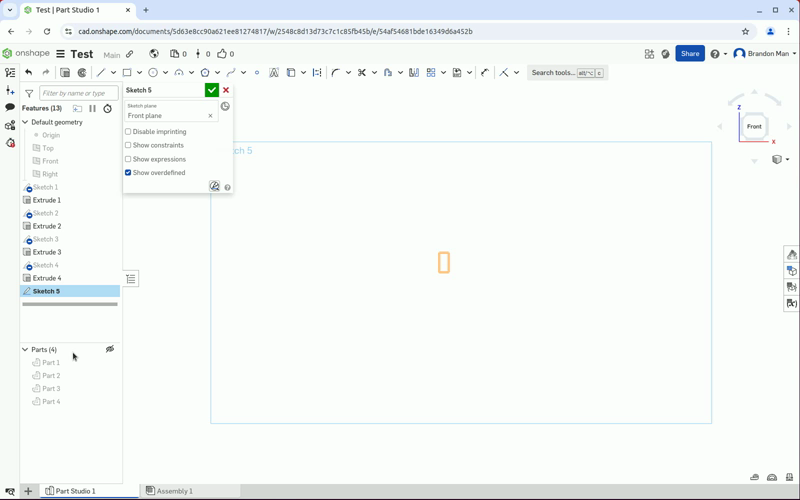
key_down(shift)
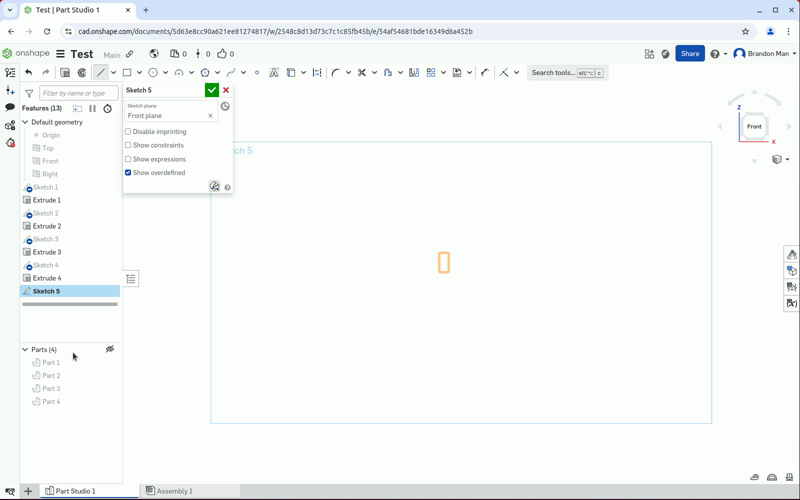
mouse_move(473, 272)
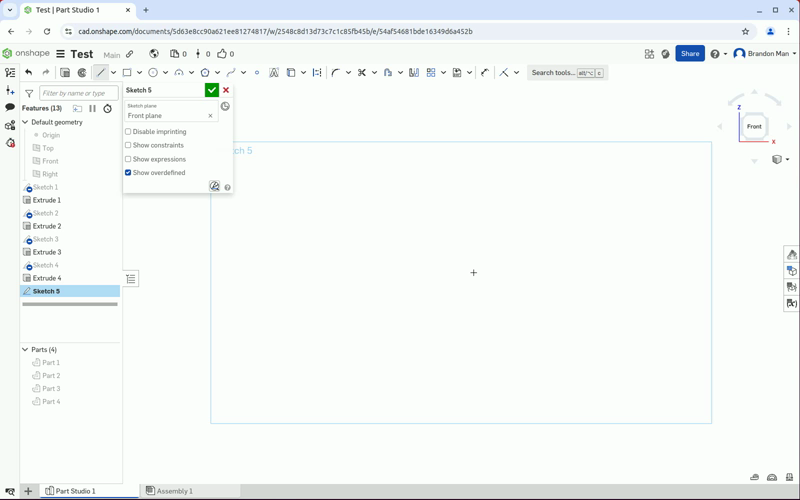
click(473, 272)
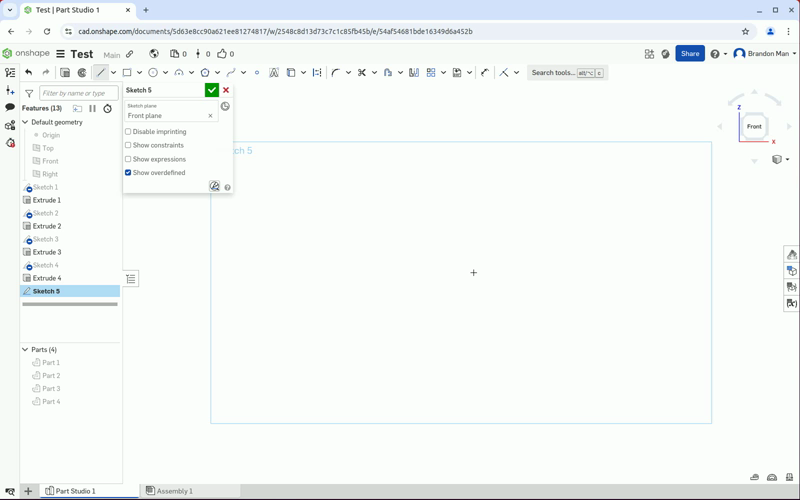
key_up(shift)
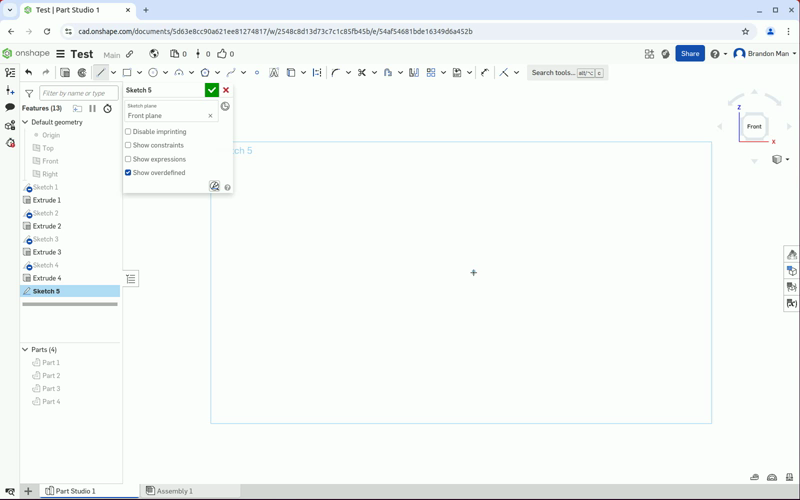
key_down(shift)
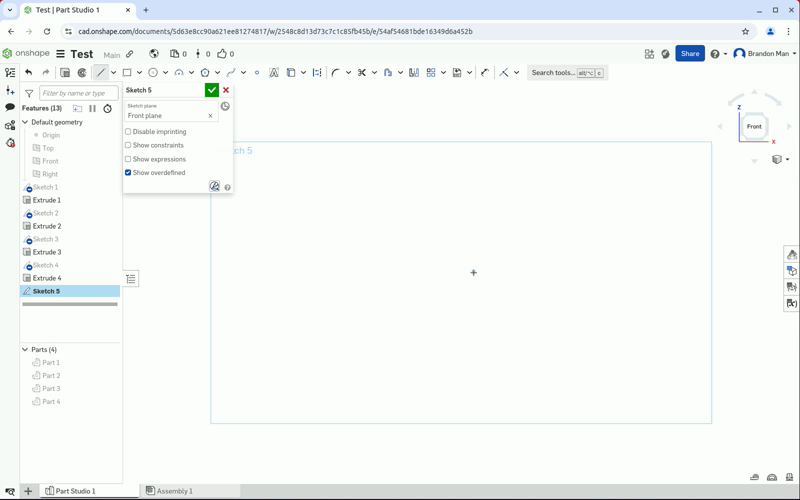
mouse_move(503, 272)
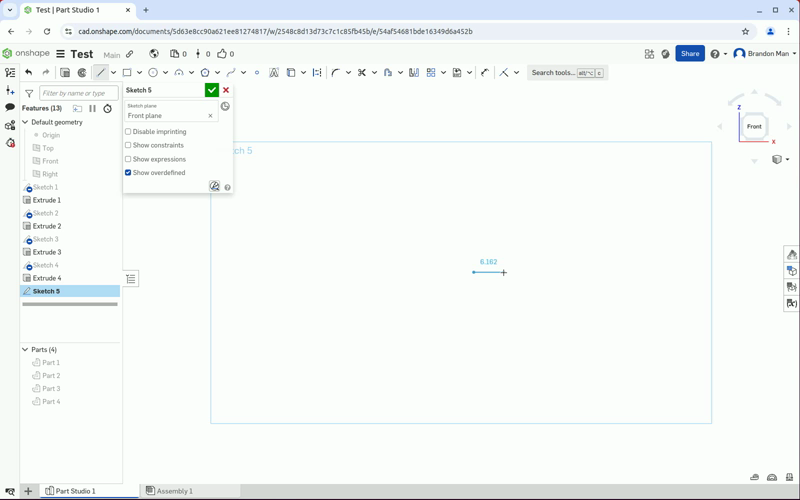
mouse_move(482, 272)
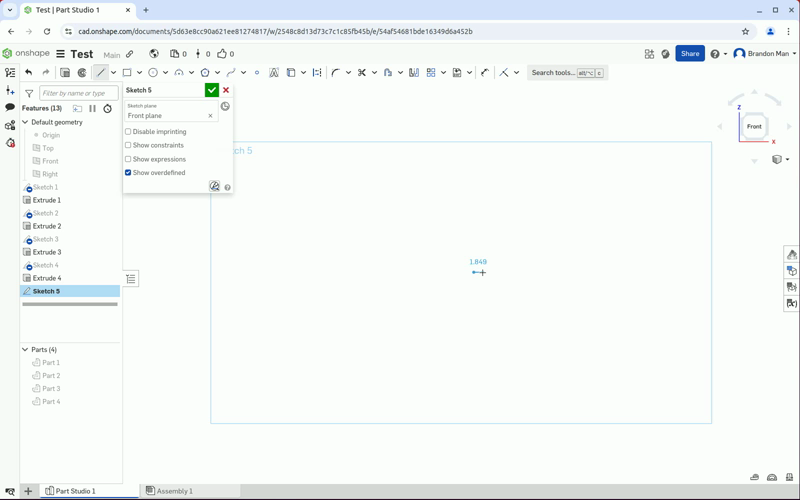
click(482, 272)
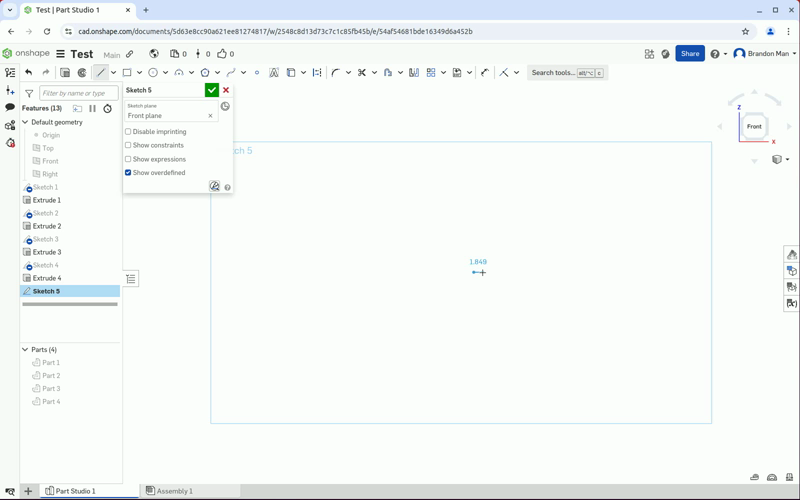
key_up(shift)
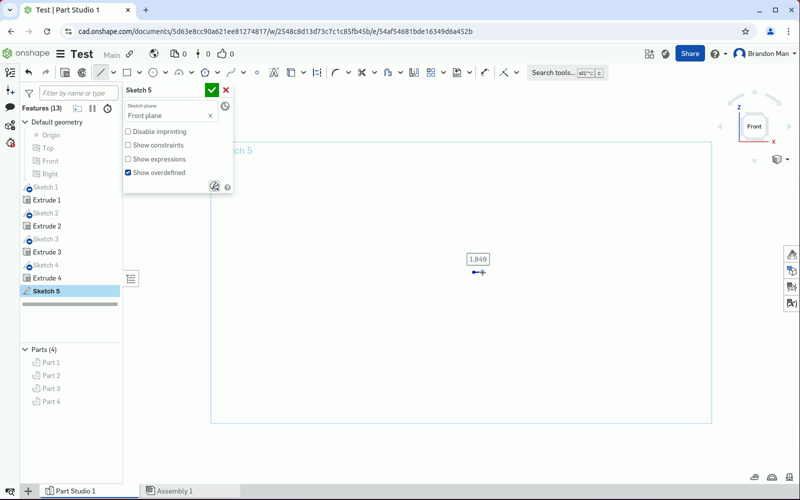
key_down(shift)
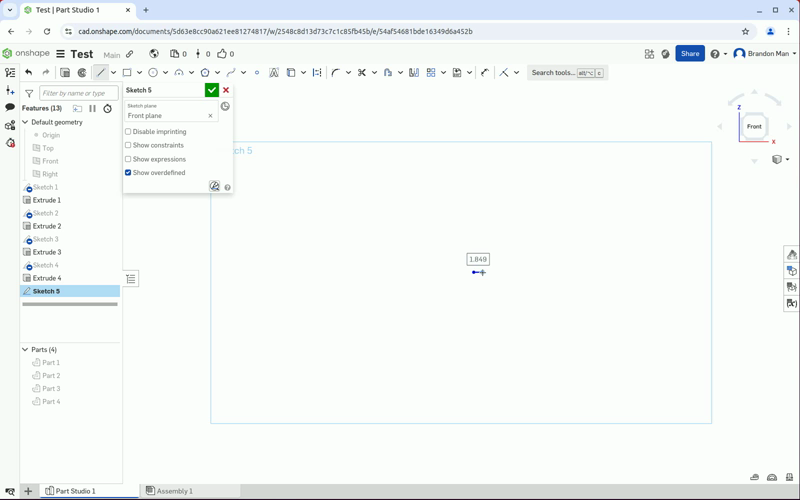
mouse_move(512, 272)
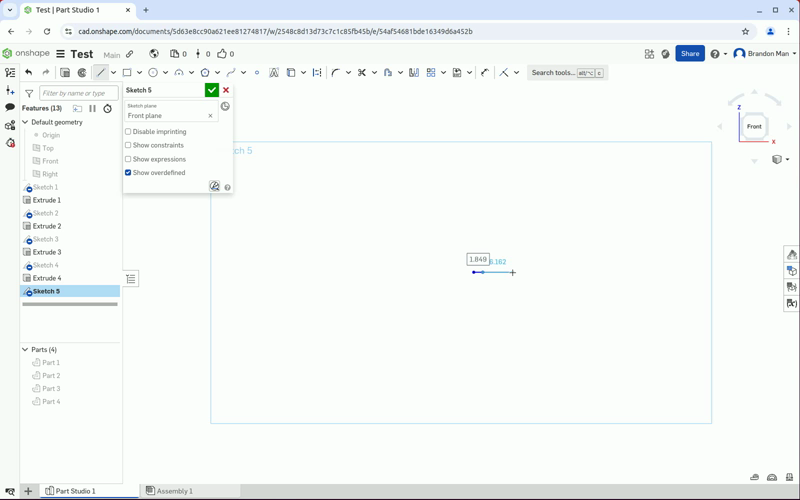
mouse_move(482, 252)
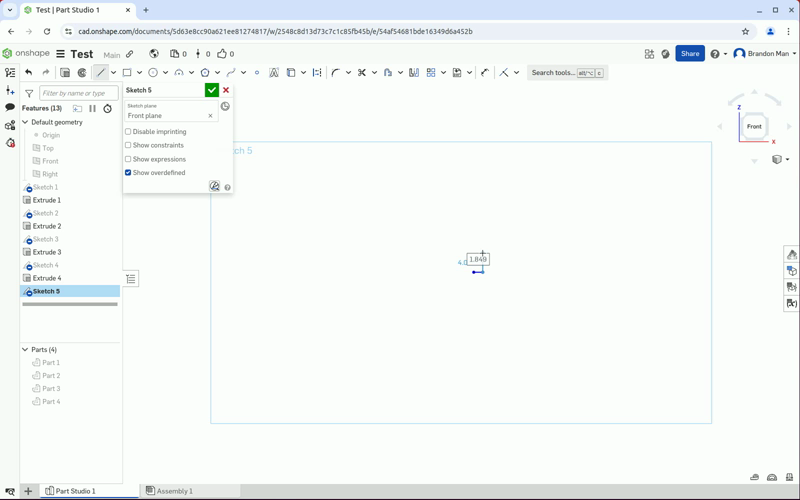
click(482, 252)
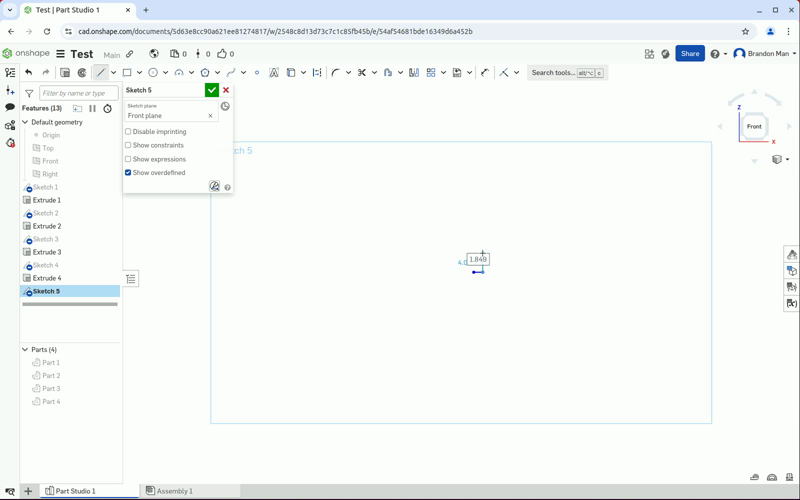
key_up(shift)
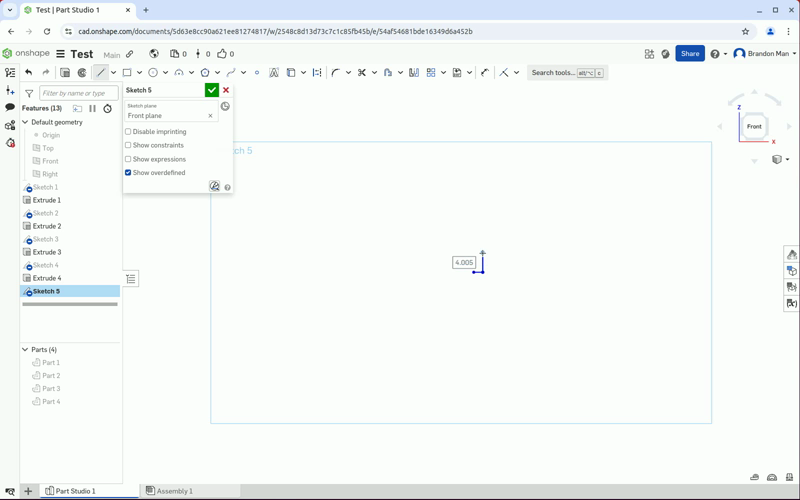
key_down(shift)
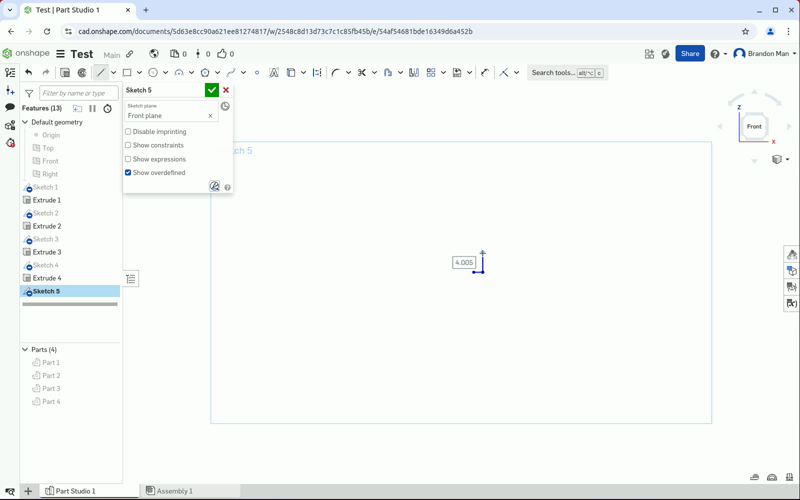
mouse_move(512, 252)
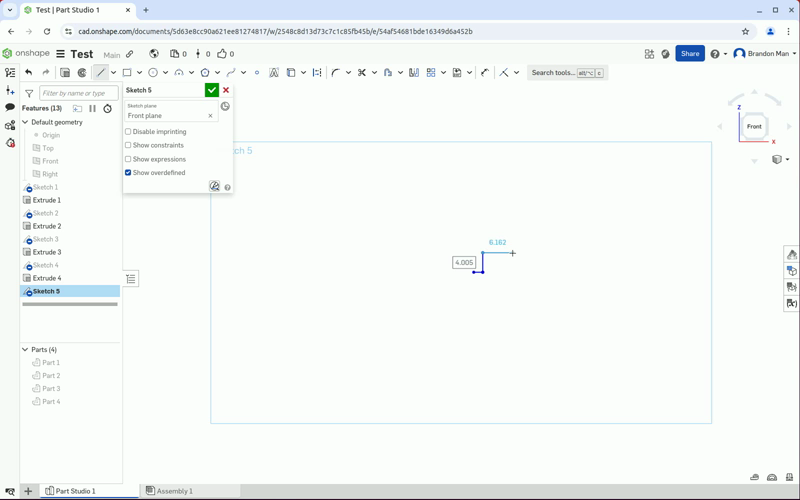
mouse_move(473, 252)
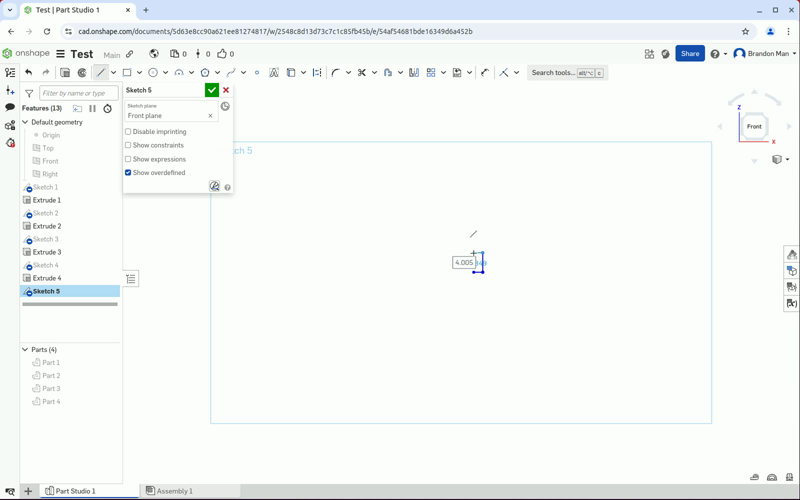
click(473, 252)
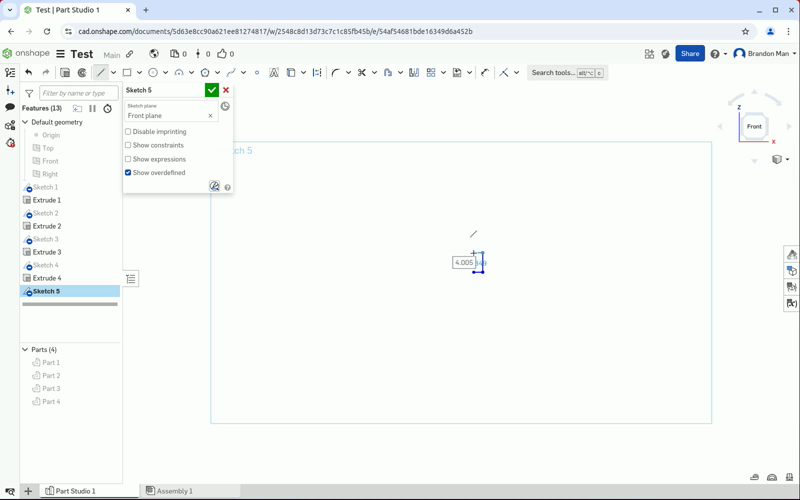
key_up(shift)
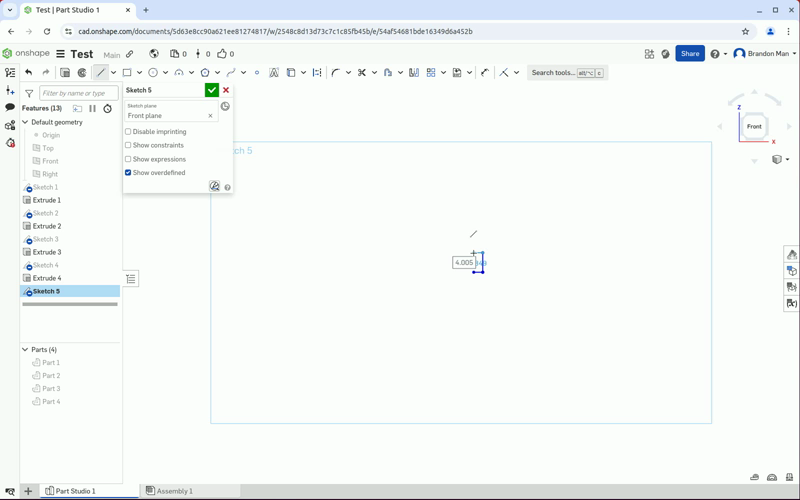
mouse_move(503, 252)
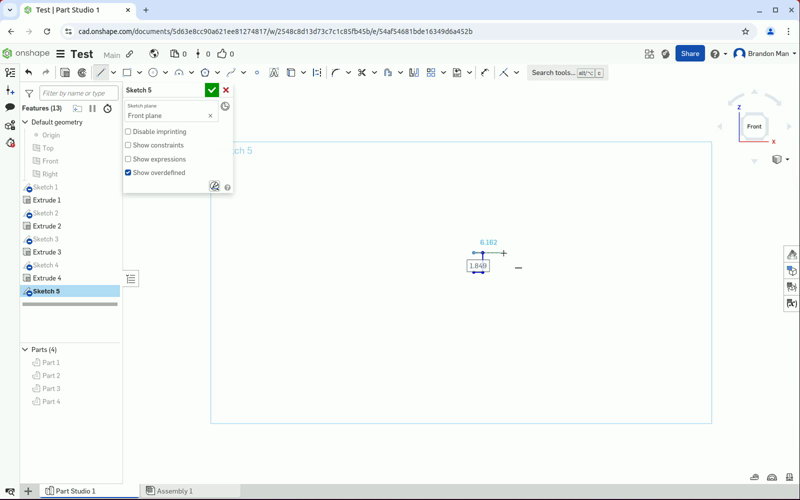
key_down(shift)
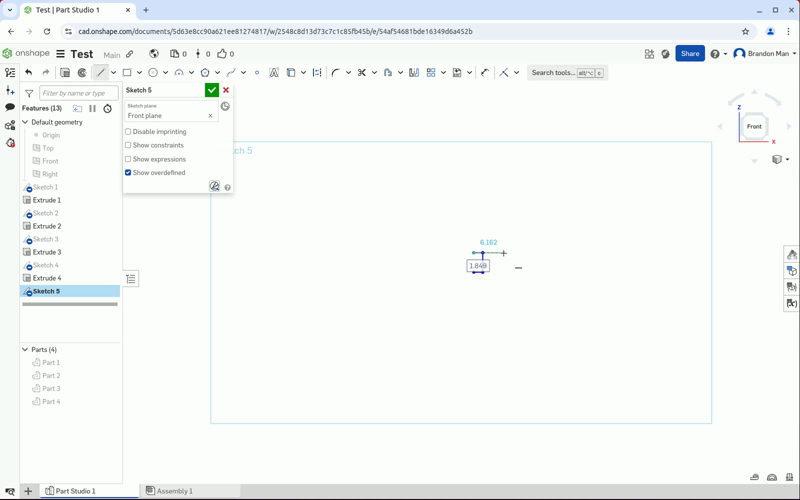
mouse_move(473, 272)
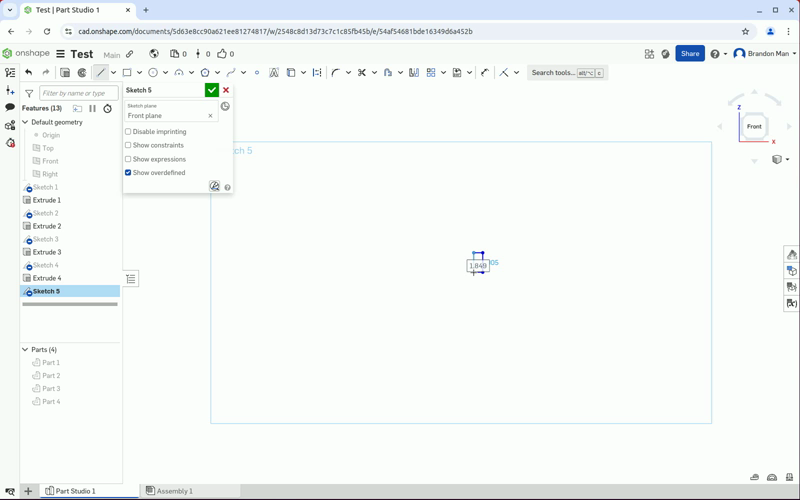
key_up(shift)
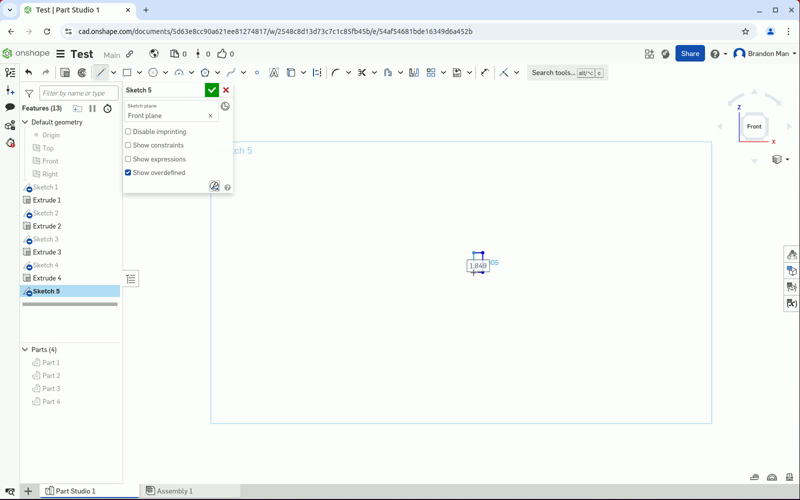
click(473, 272)
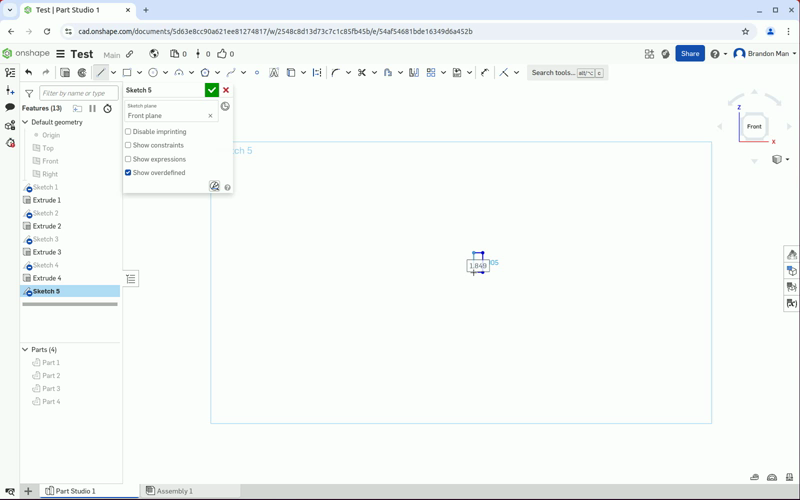
key(esc)
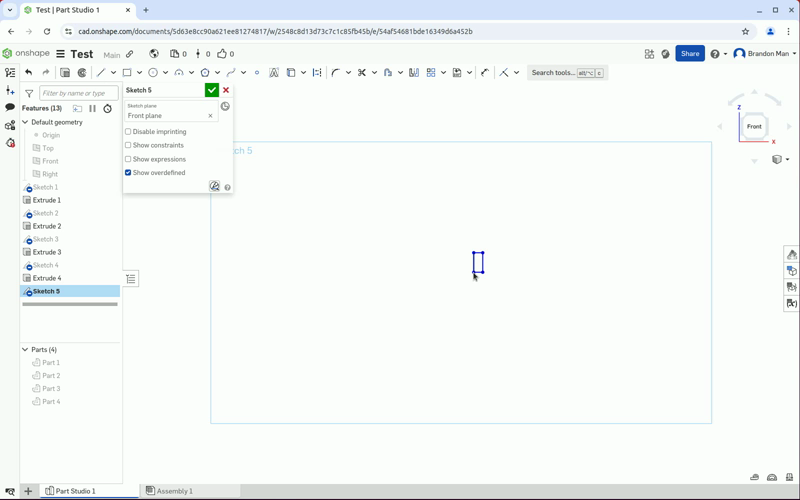
mouse_move(480, 271)
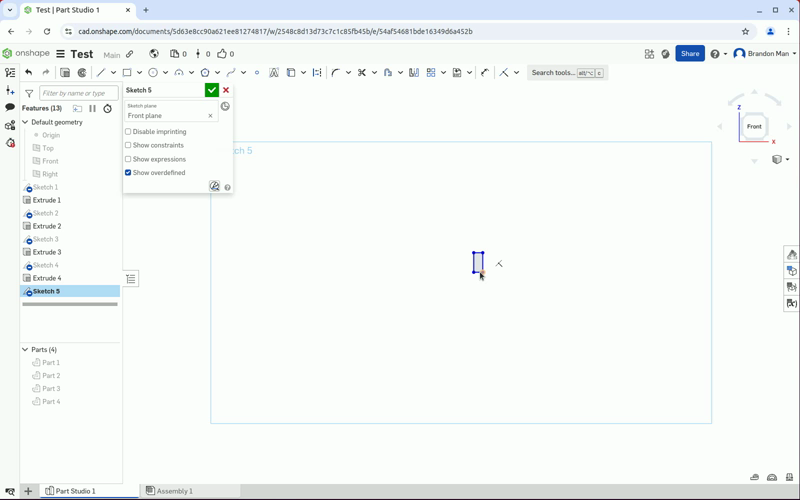
scroll(6)
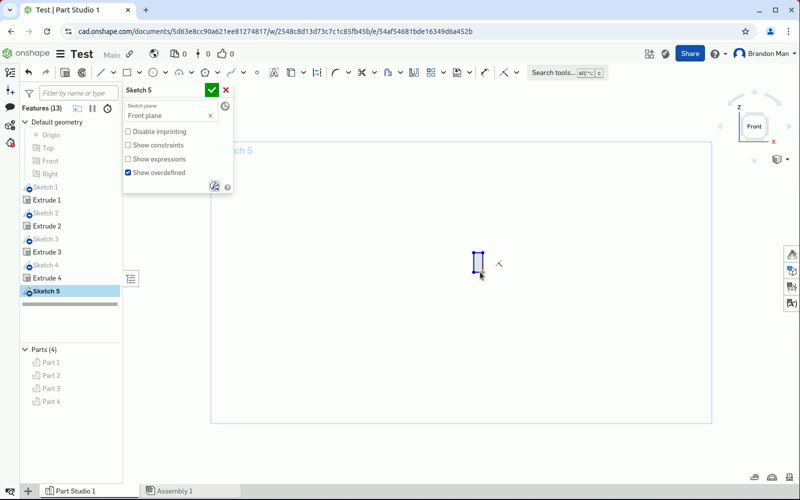
scroll(6)
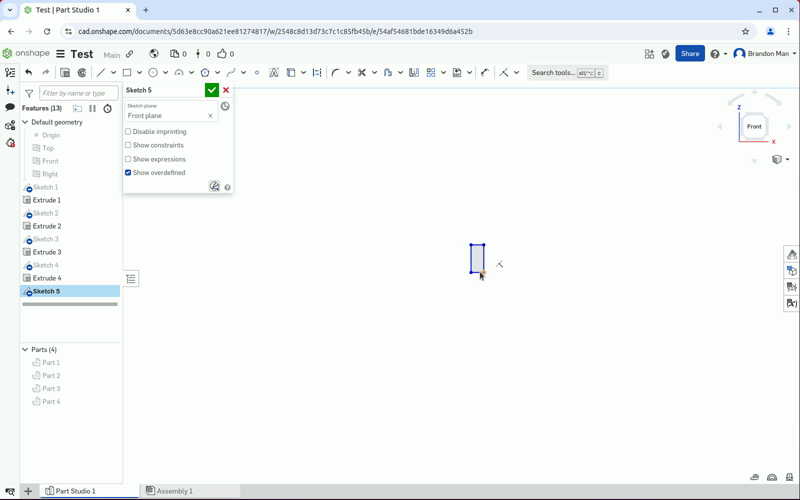
scroll(6)
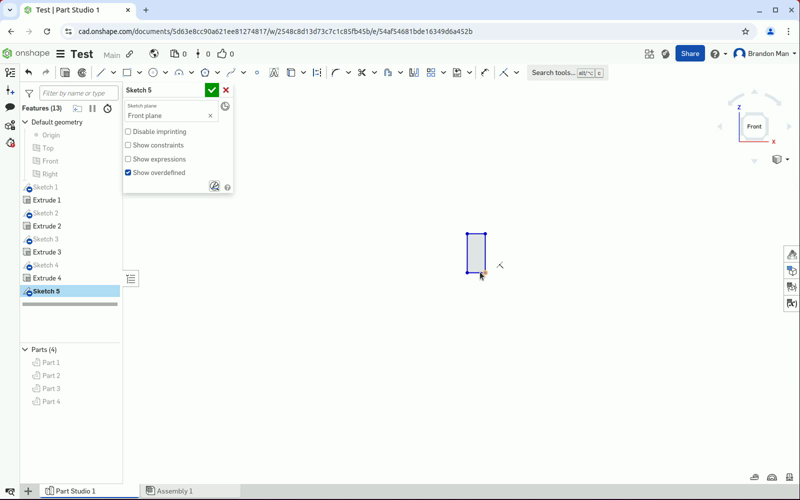
scroll(6)
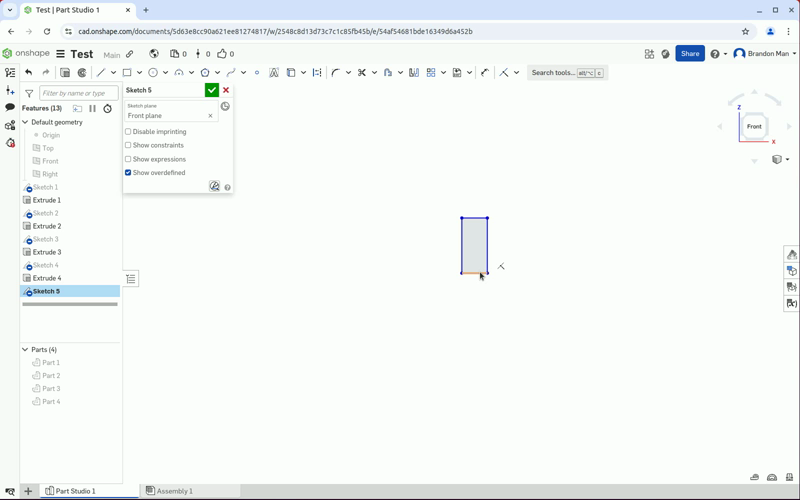
scroll(6)
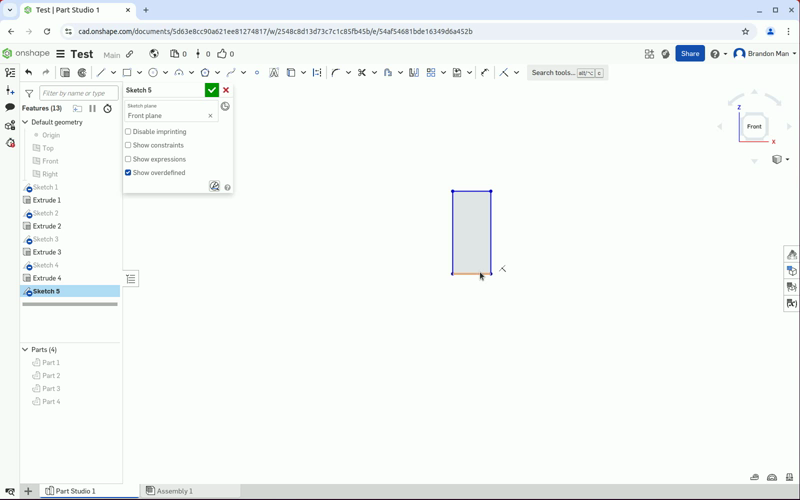
scroll(6)
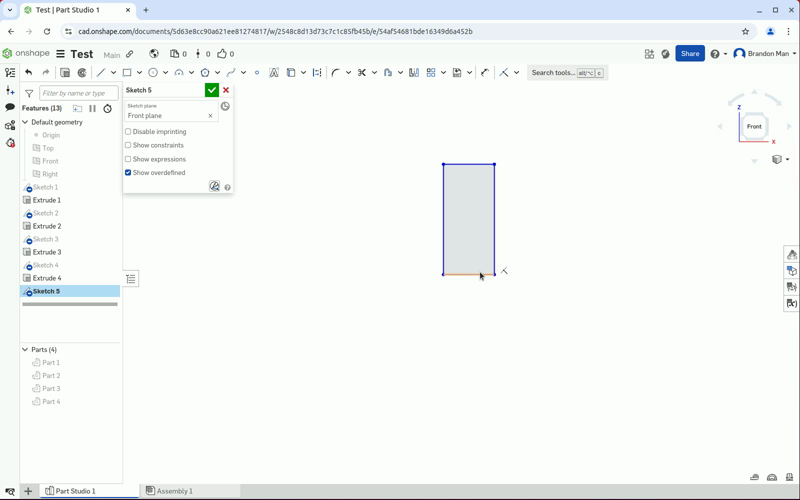
scroll(6)
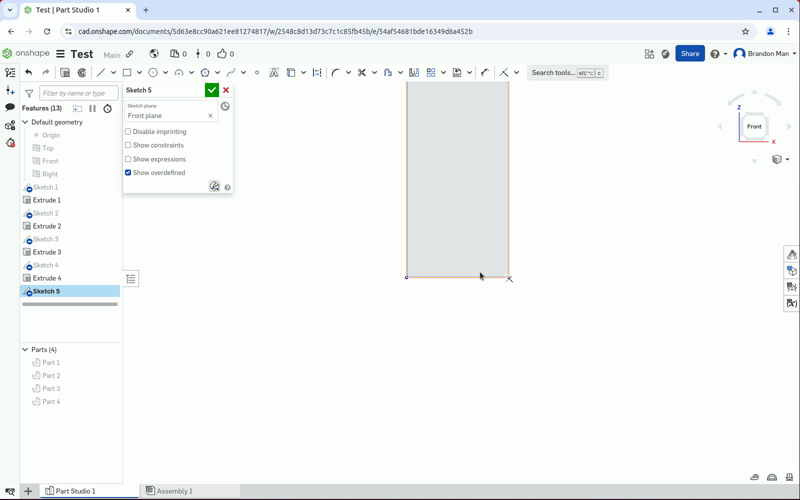
click(480, 271)
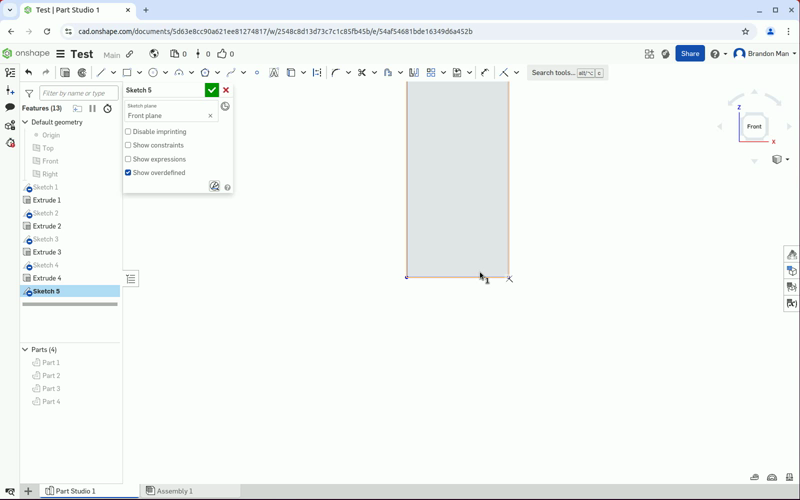
scroll(-6)
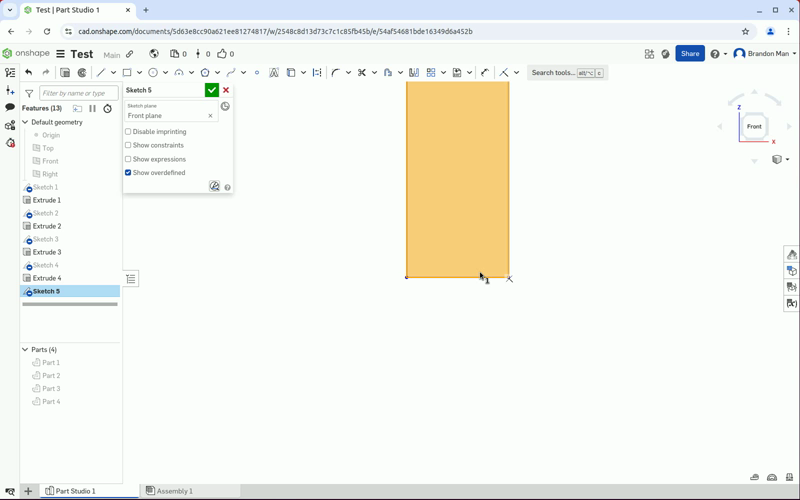
scroll(-6)
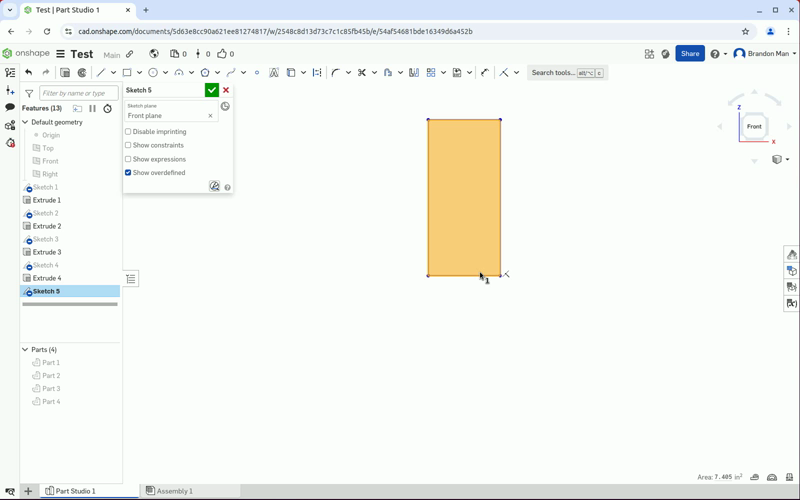
scroll(-6)
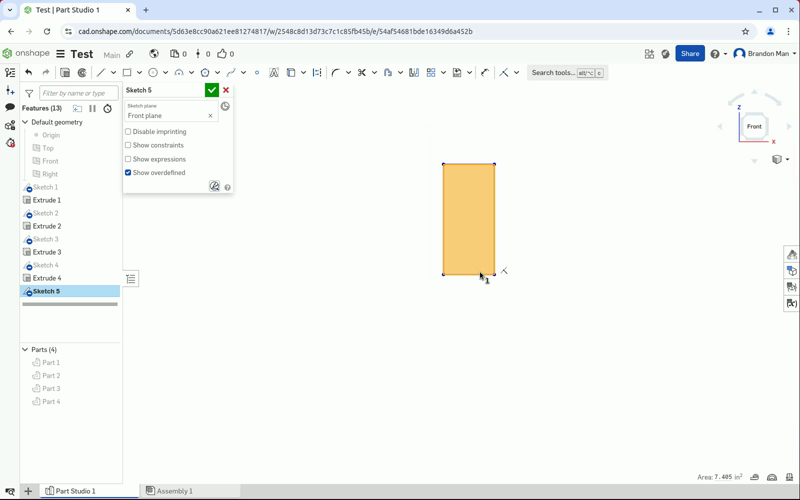
scroll(-6)
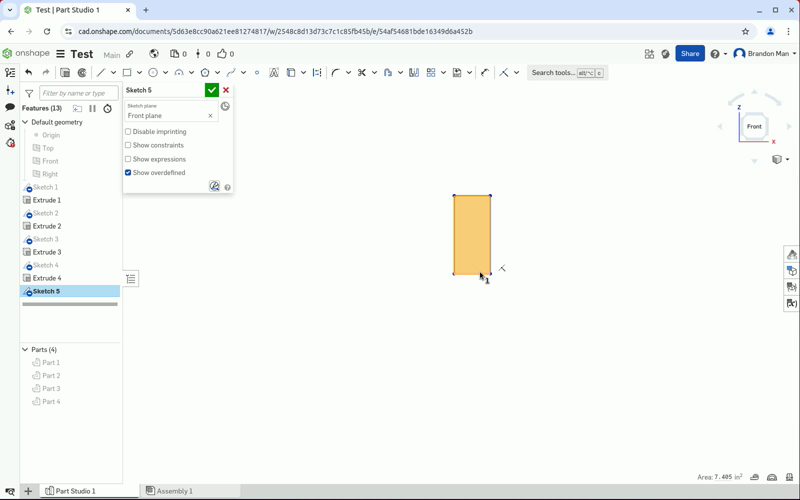
scroll(-6)
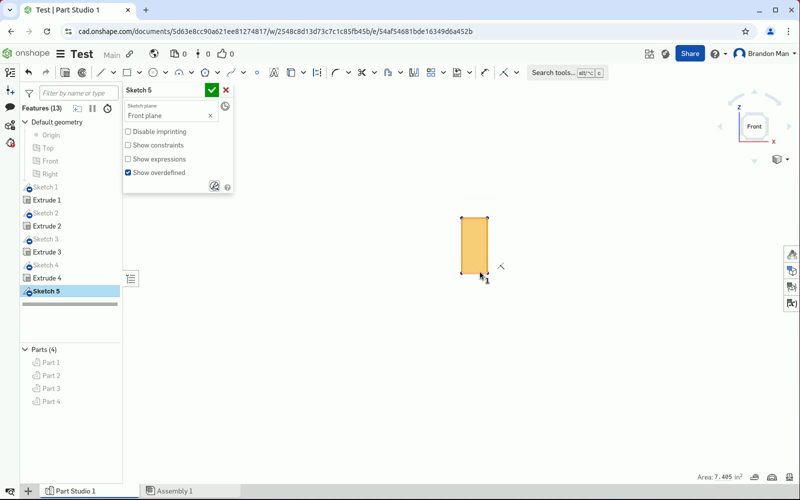
scroll(-6)
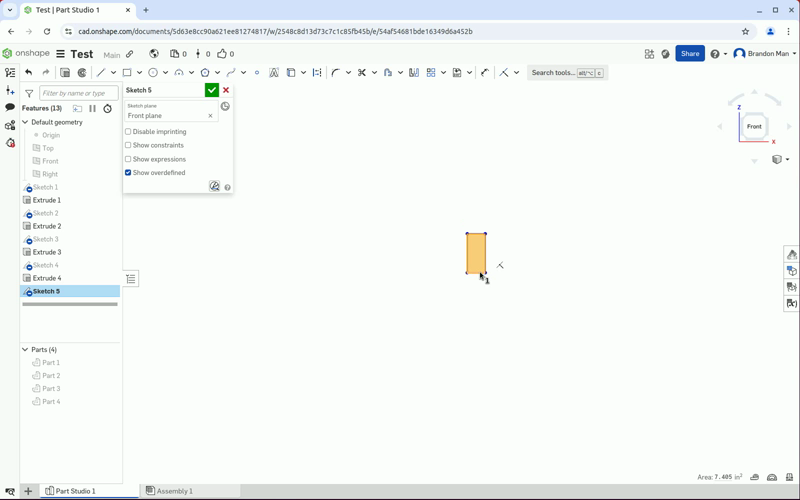
scroll(-6)
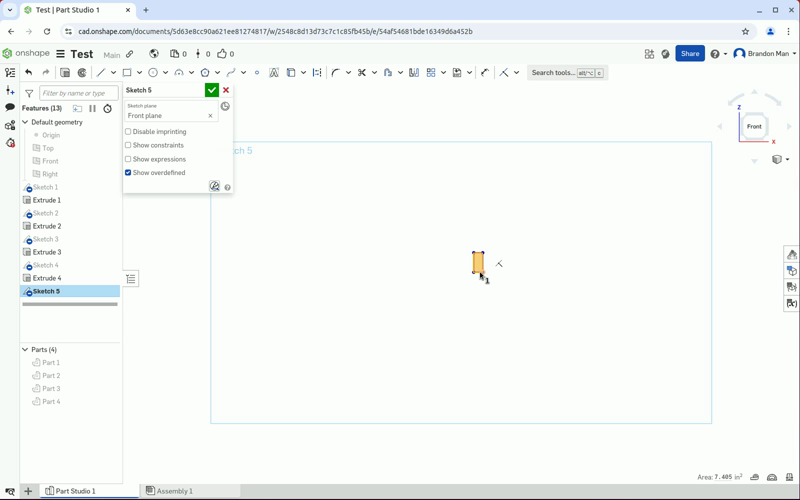
mouse_move(73, 352)
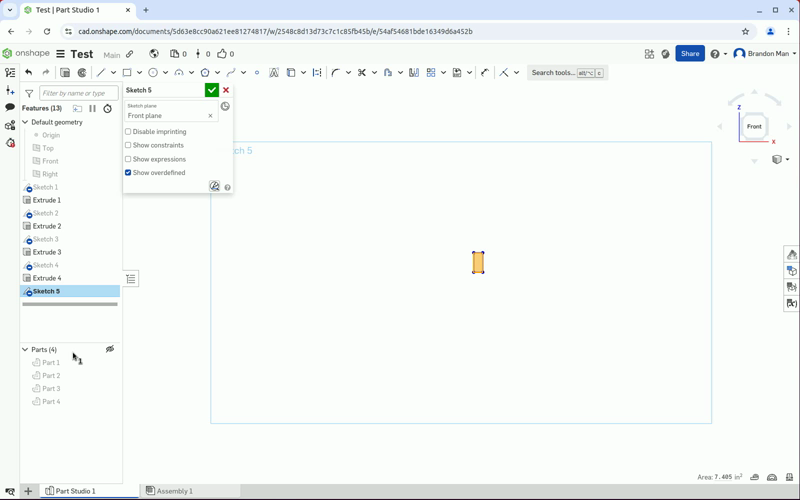
key(shift+y)
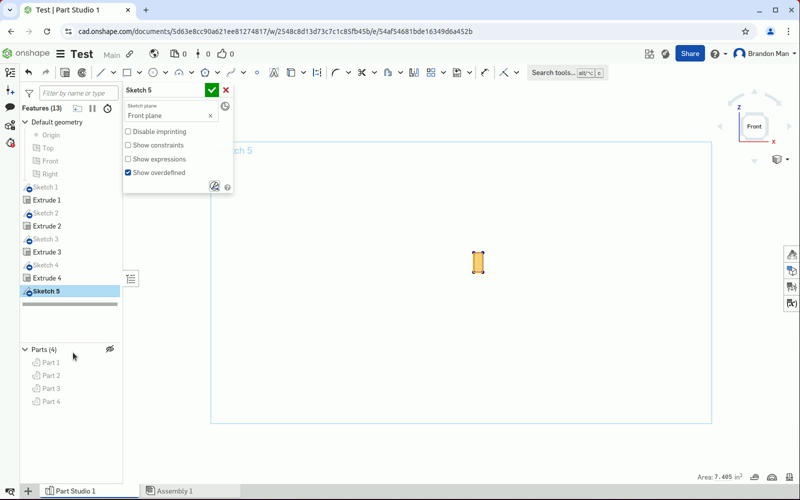
key(shift+e)
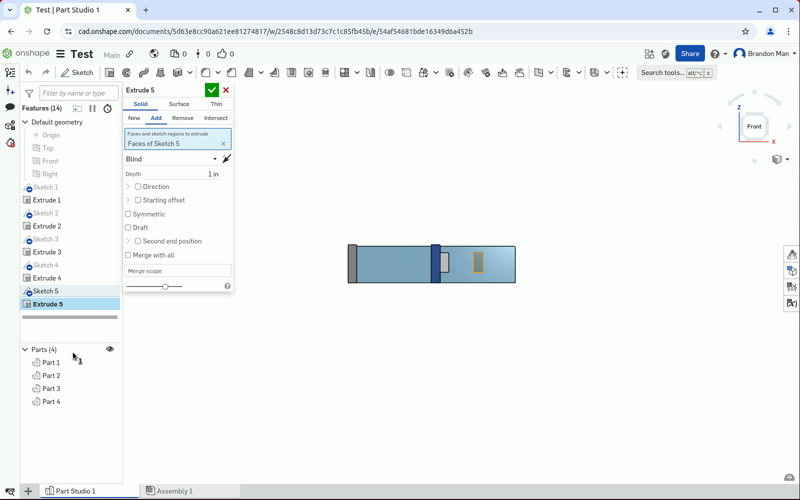
mouse_move(143, 106)
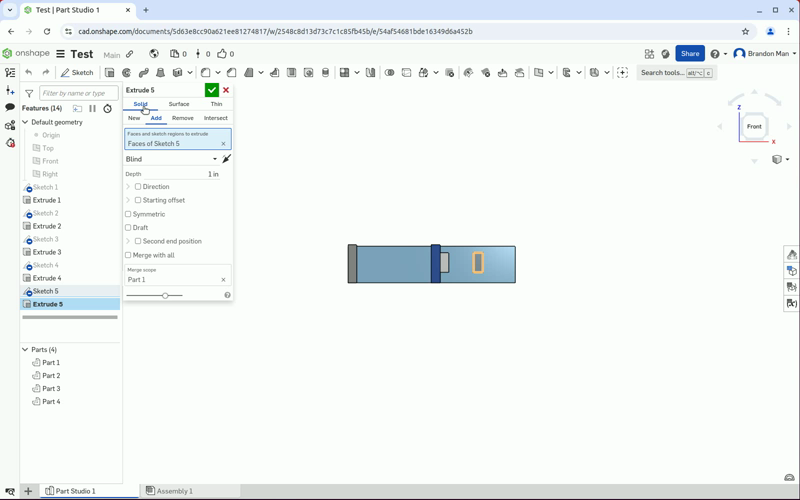
click(143, 106)
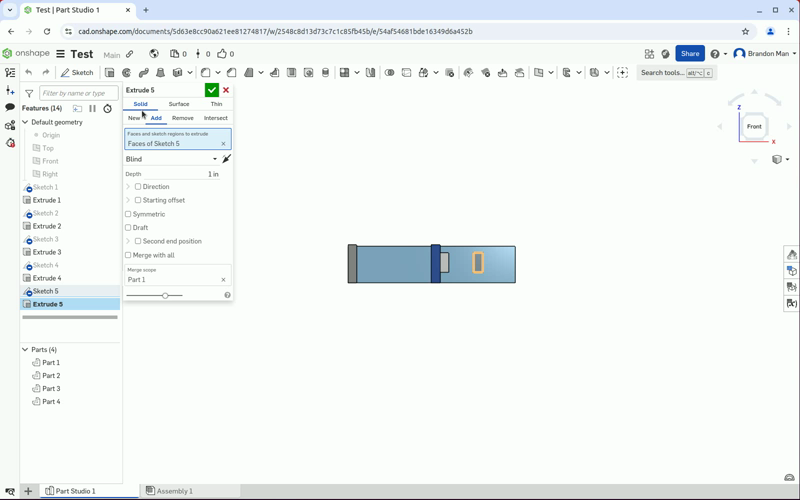
mouse_move(137, 120)
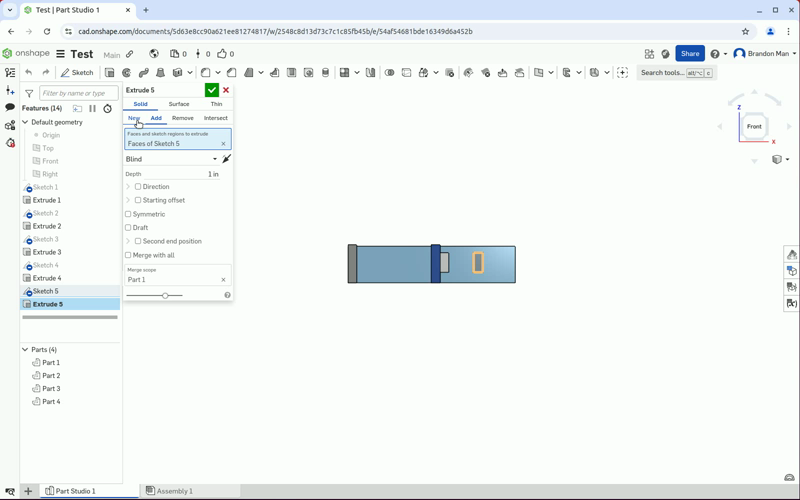
click(137, 120)
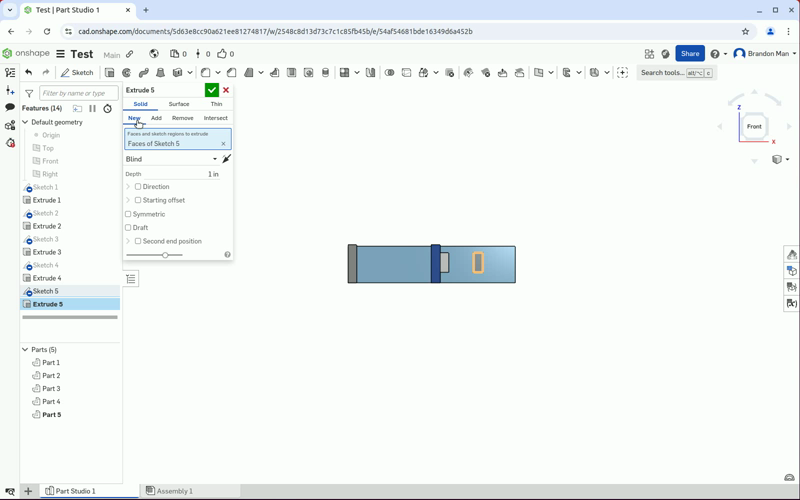
key(tab, 4)
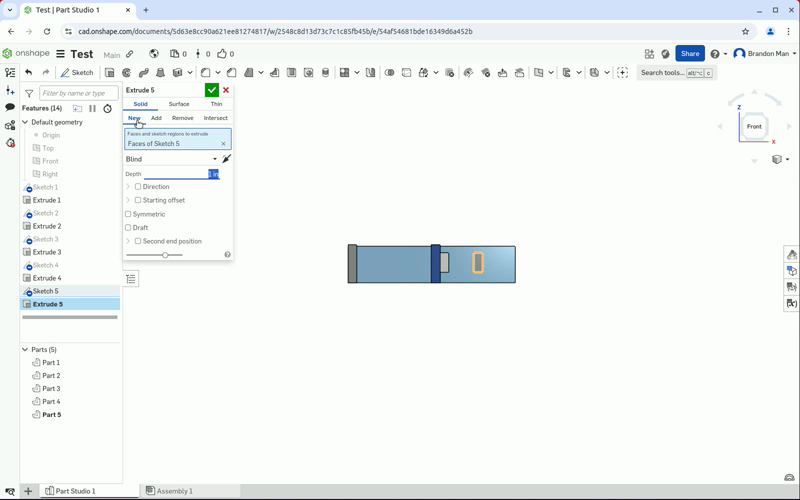
text(5.296)
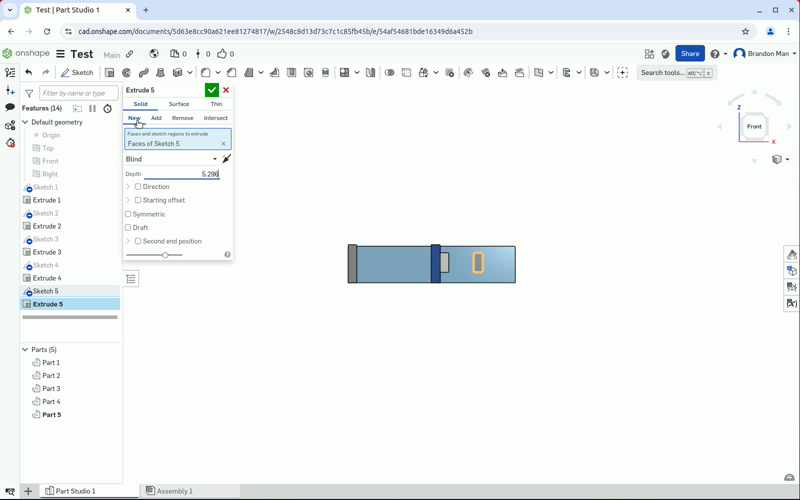
key(enter)
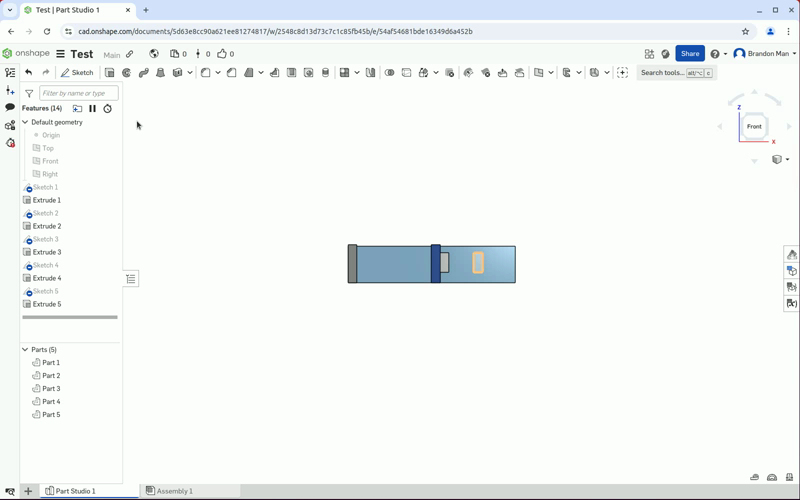
key(shift+h)
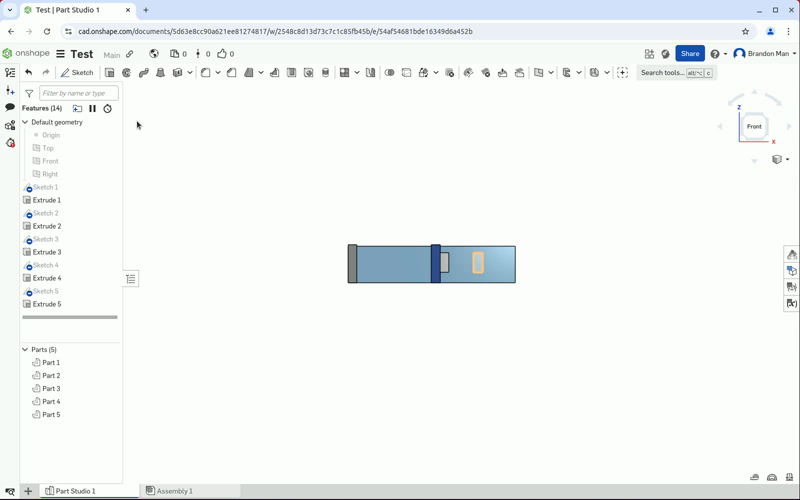
key(shift+h)
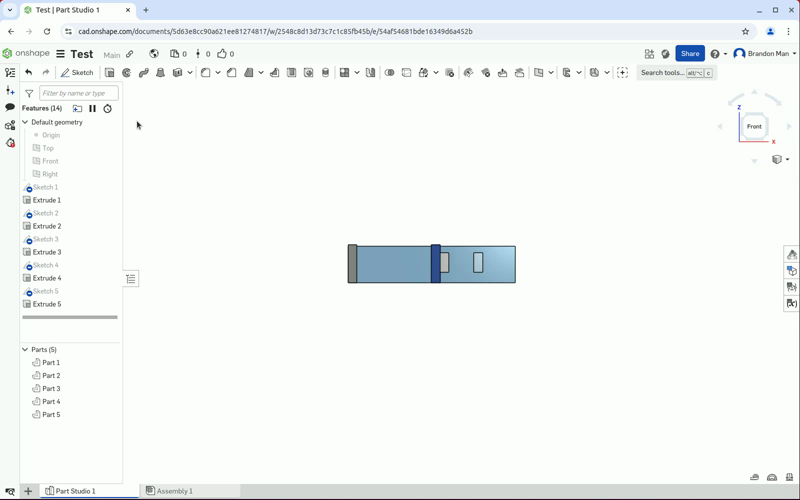
mouse_move(73, 189)
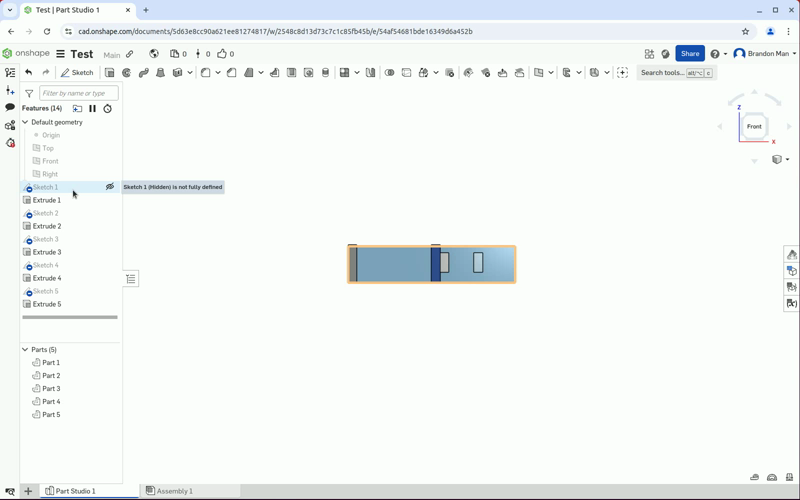
click(73, 189)
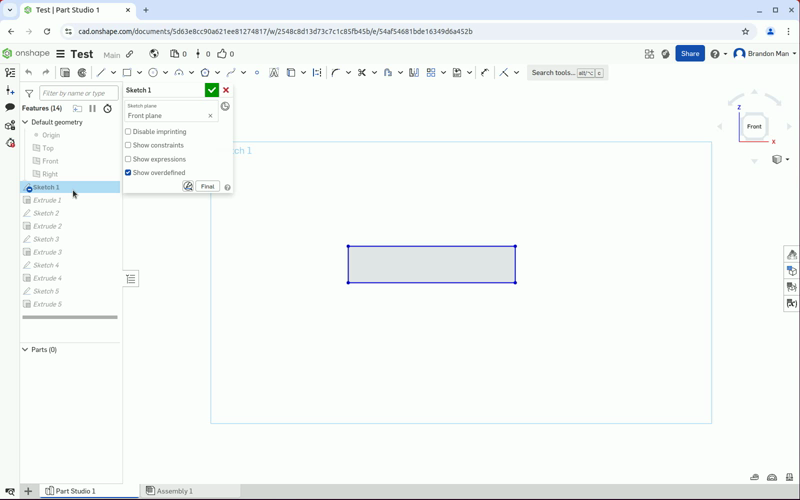
mouse_move(229, 92)
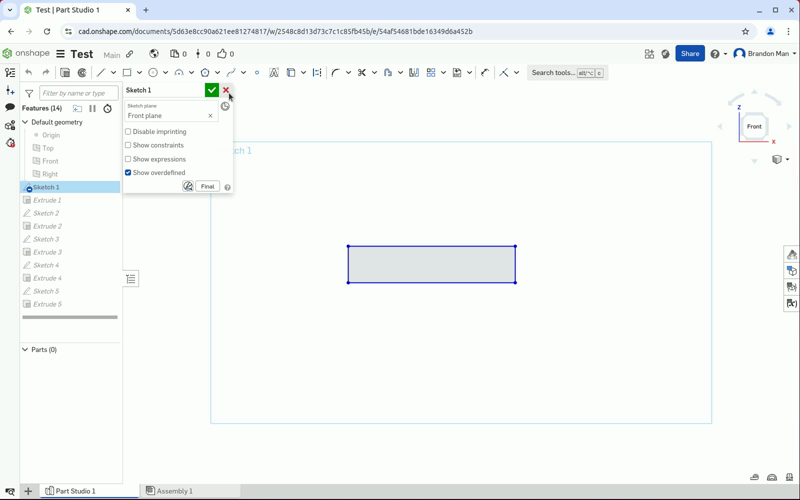
click(229, 92)
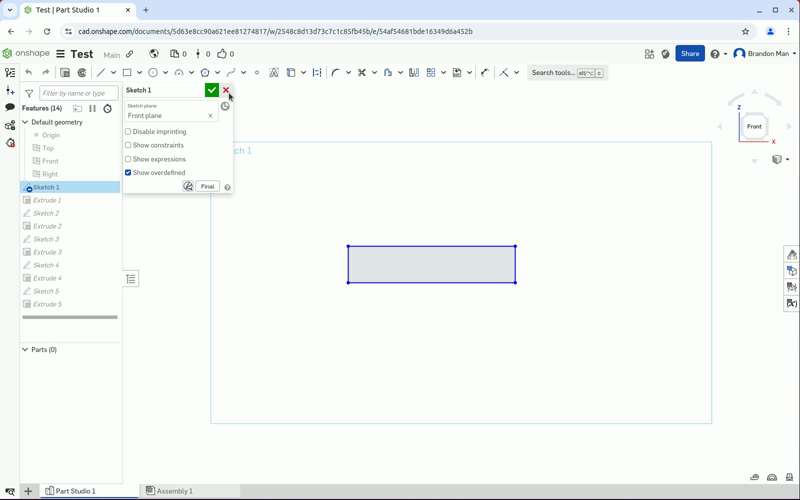
key(shift+s)
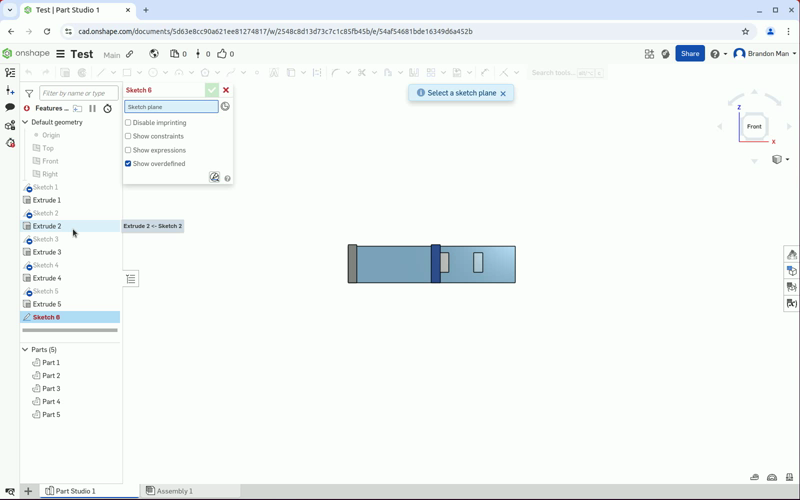
scroll(3)
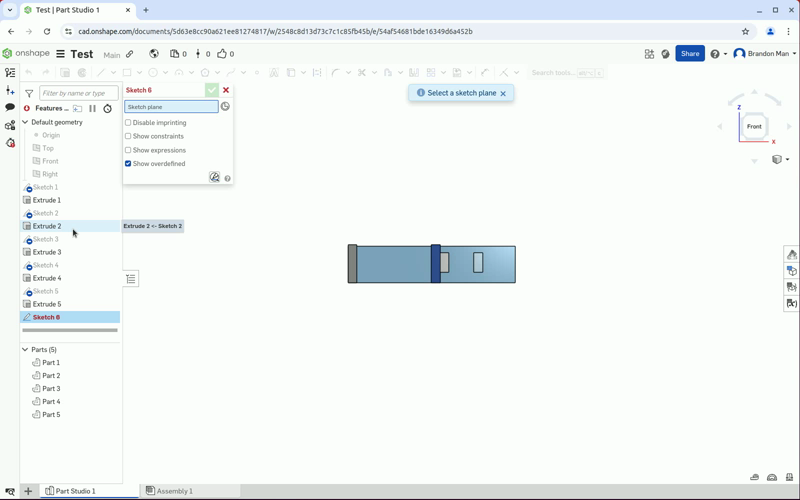
mouse_move(73, 163)
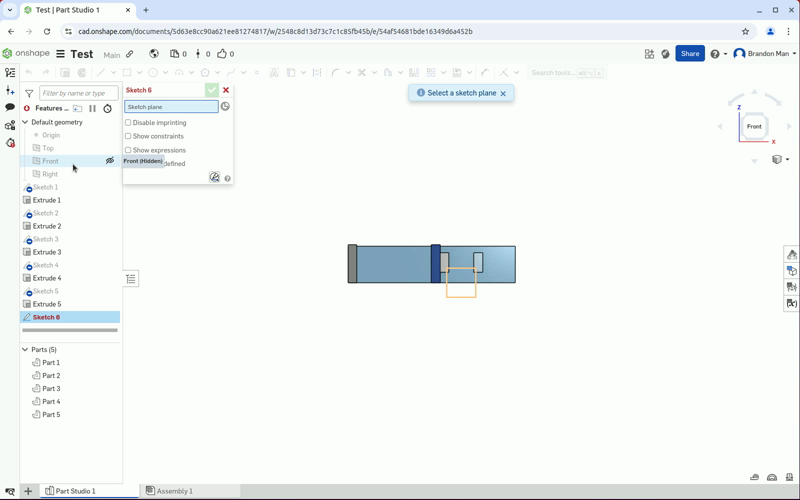
click(73, 163)
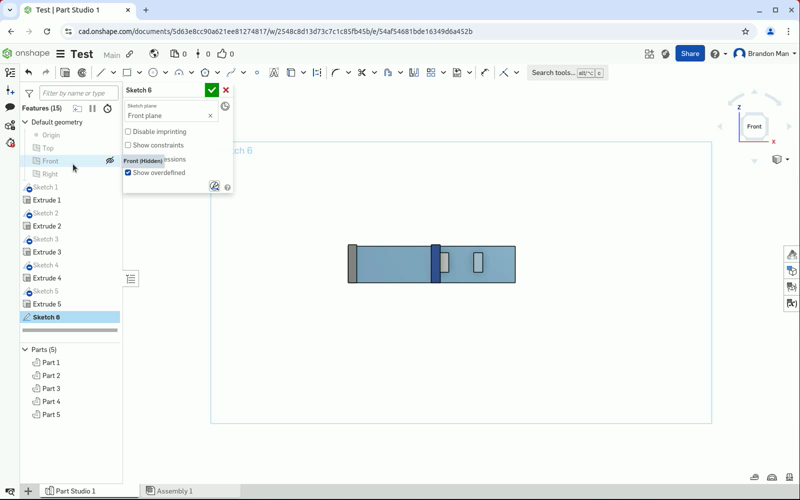
mouse_move(73, 352)
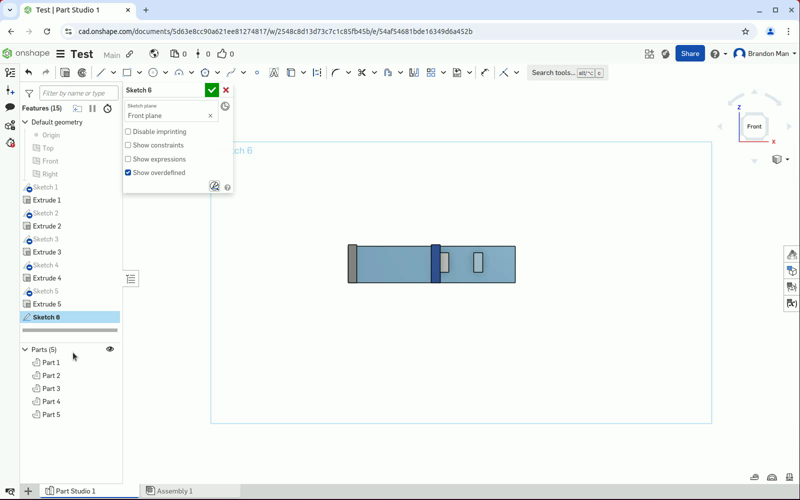
key(y)
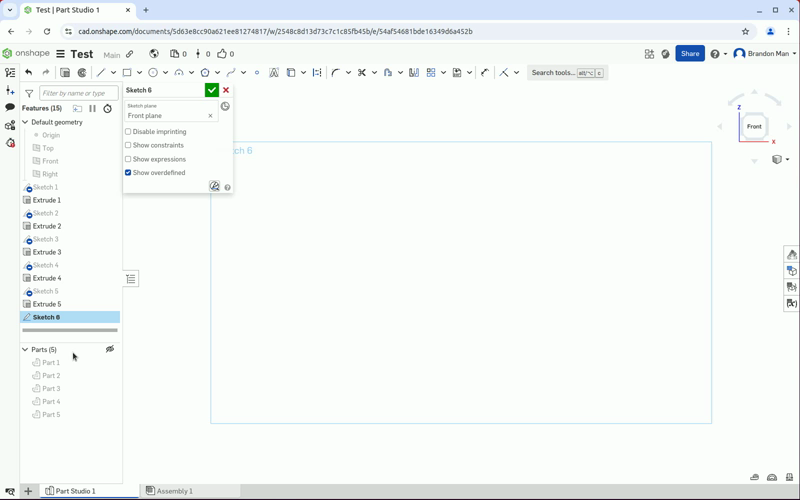
key(l)
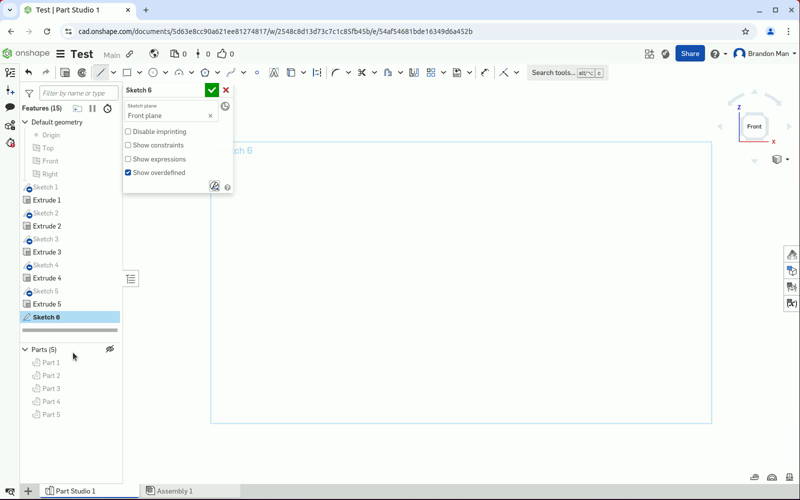
key_down(shift)
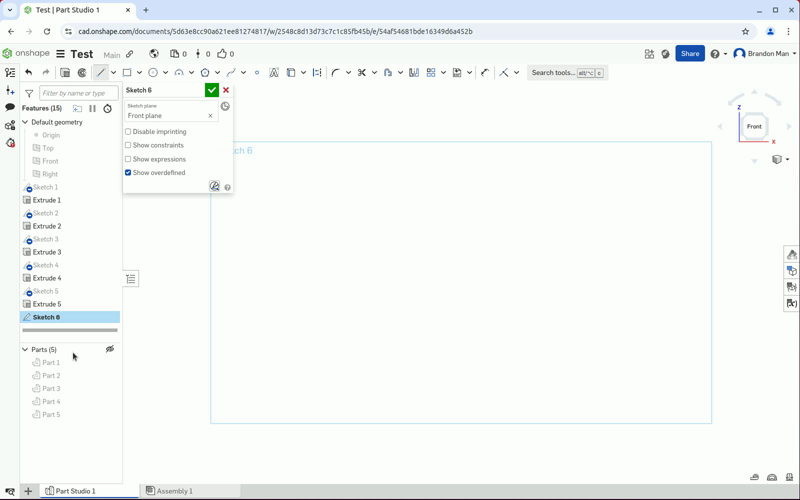
mouse_move(507, 272)
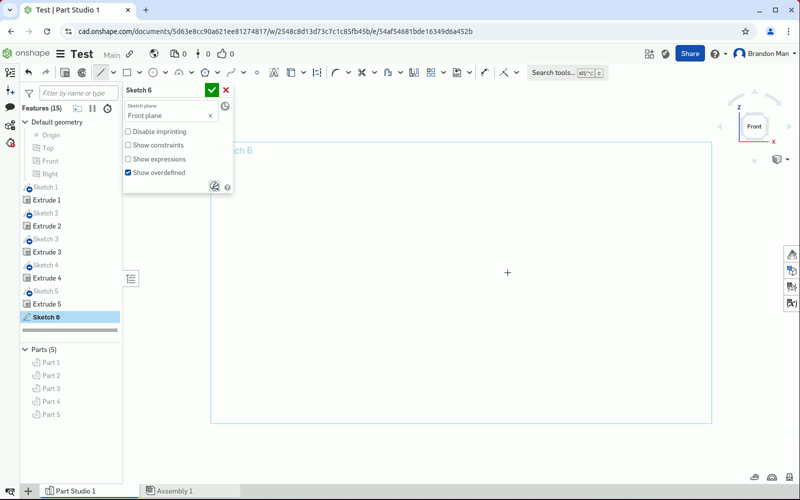
click(507, 272)
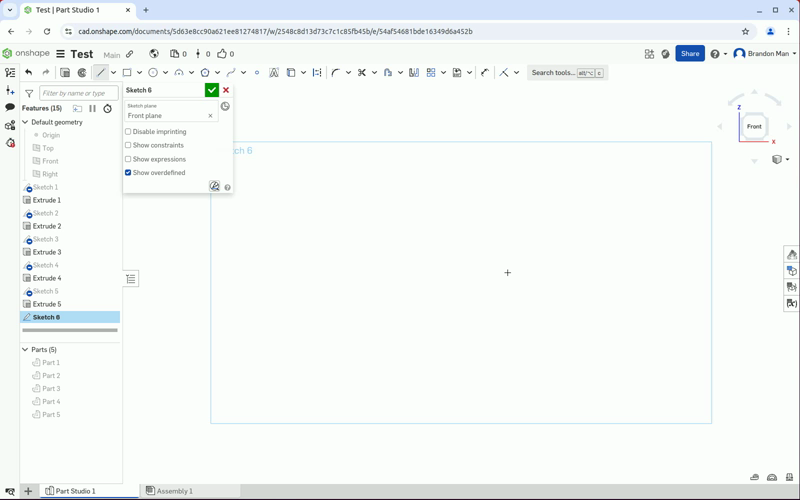
key_up(shift)
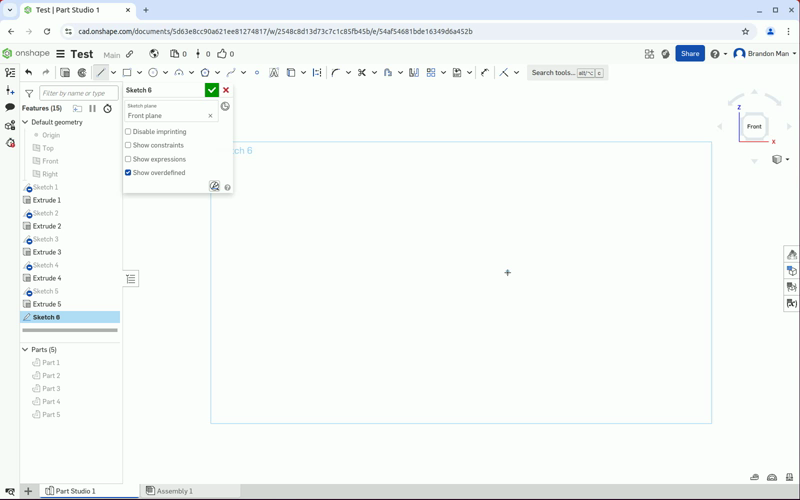
key_down(shift)
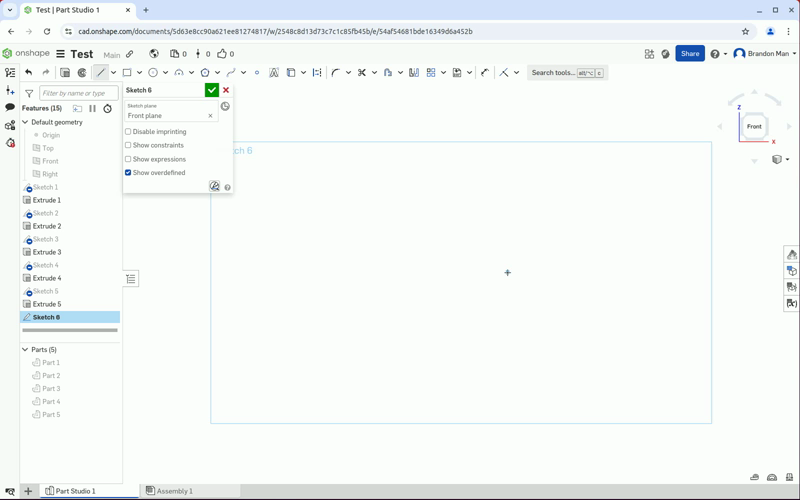
mouse_move(537, 272)
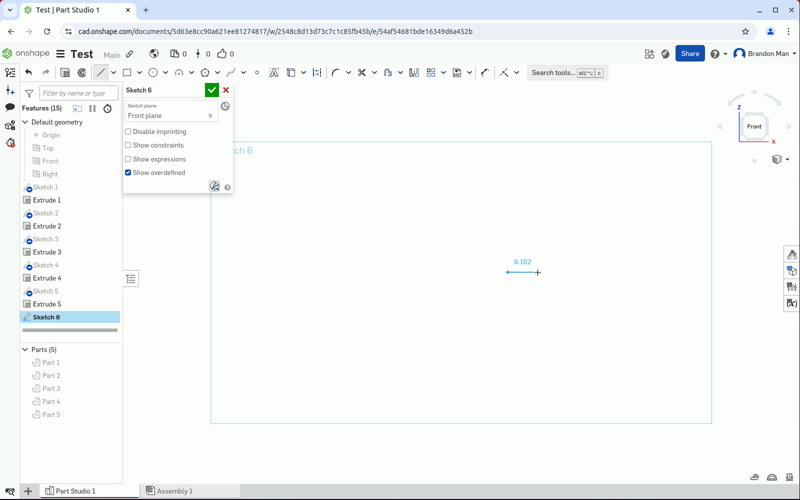
mouse_move(516, 272)
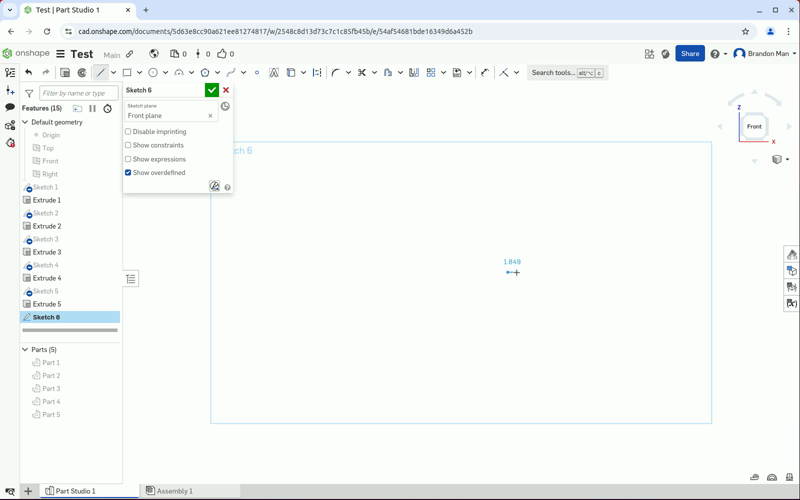
click(516, 272)
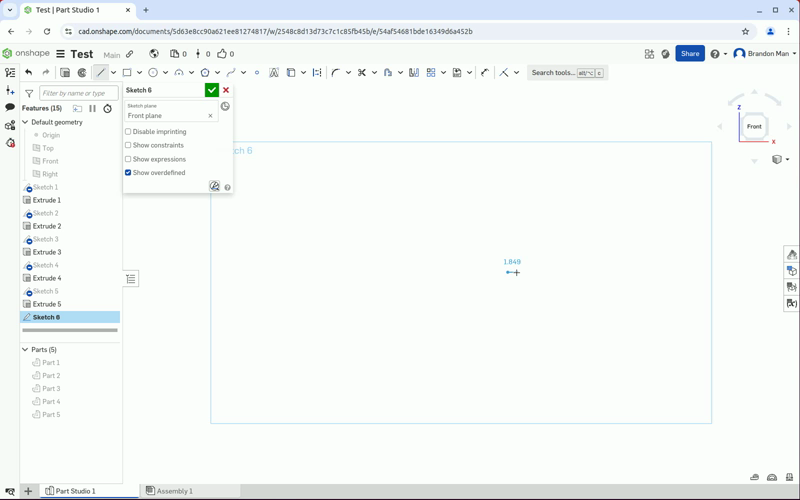
key_up(shift)
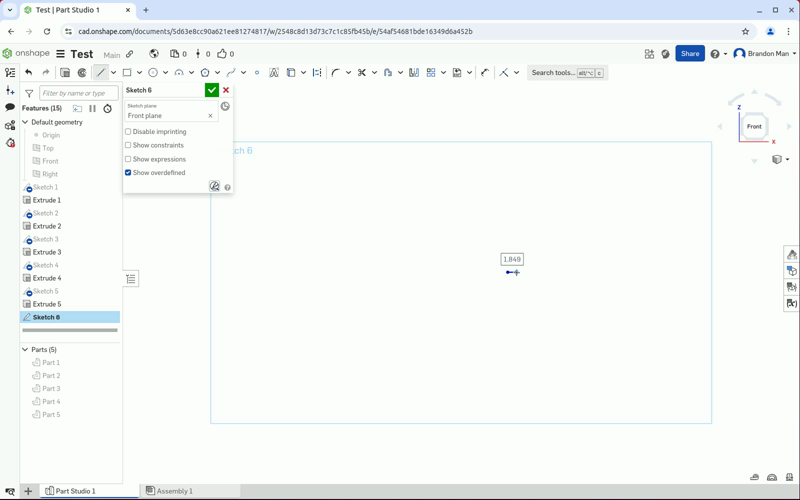
key_down(shift)
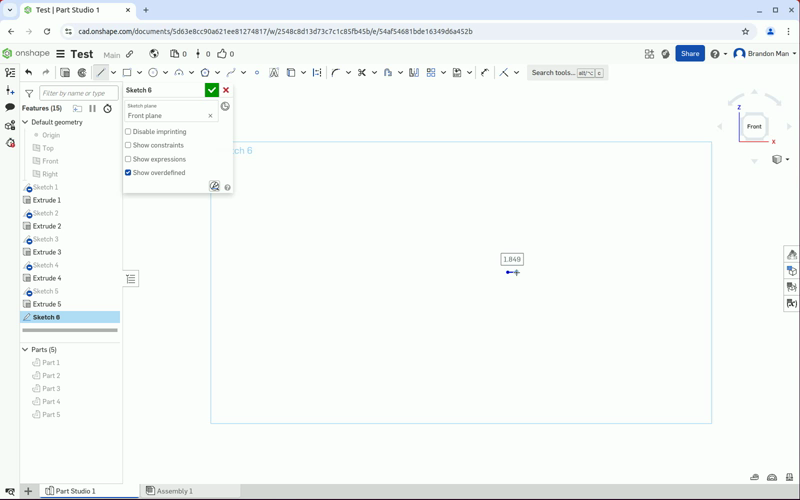
mouse_move(546, 272)
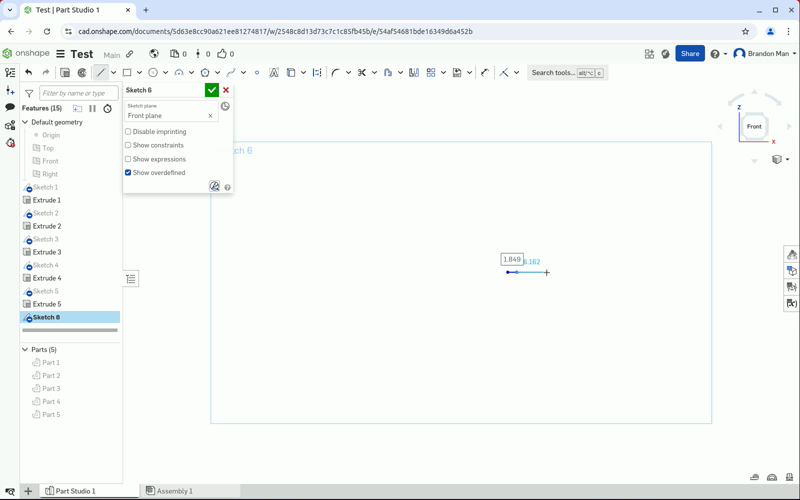
mouse_move(516, 252)
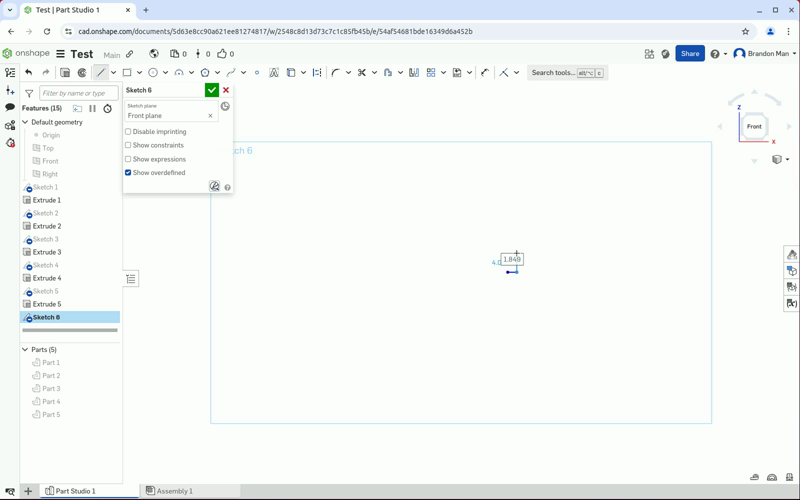
click(516, 252)
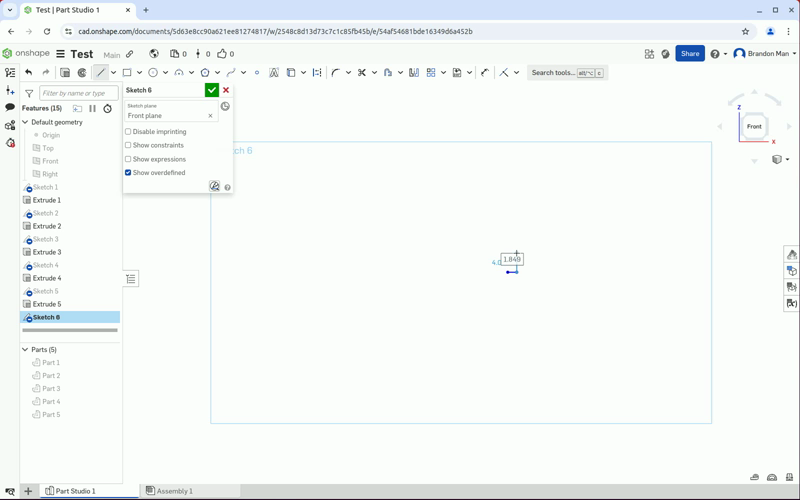
key_up(shift)
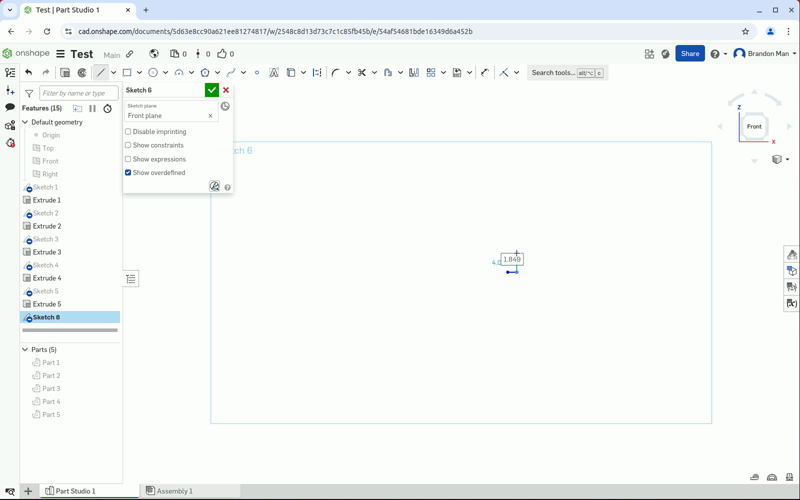
key_down(shift)
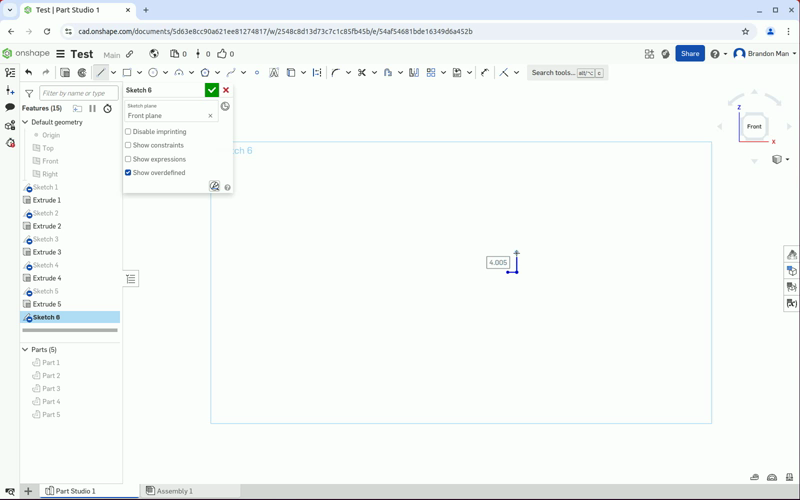
mouse_move(546, 252)
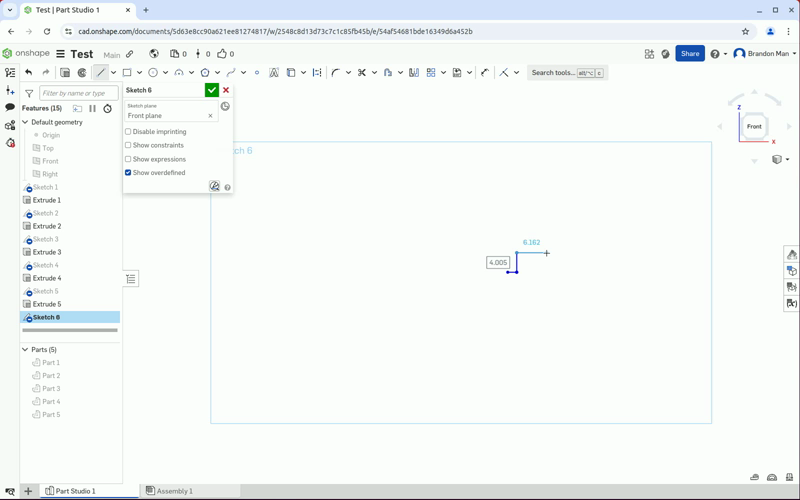
mouse_move(507, 252)
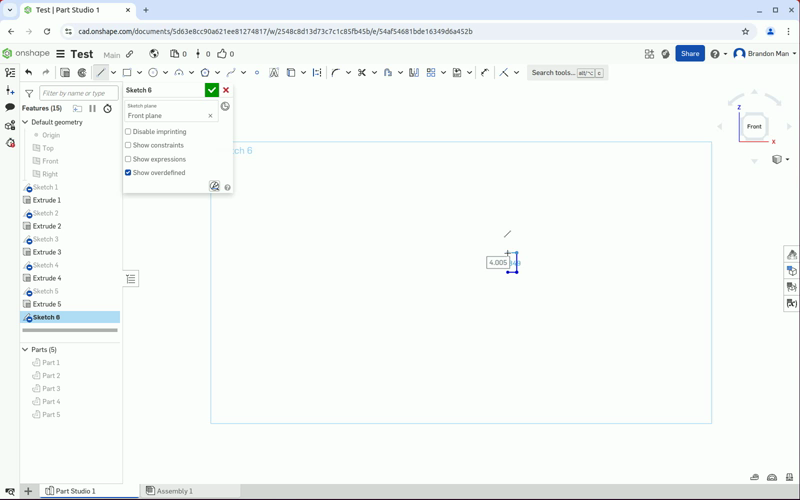
click(507, 252)
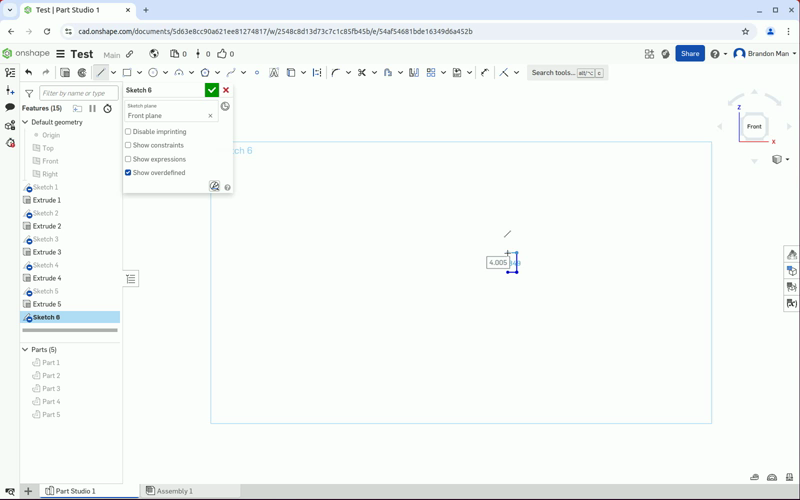
key_up(shift)
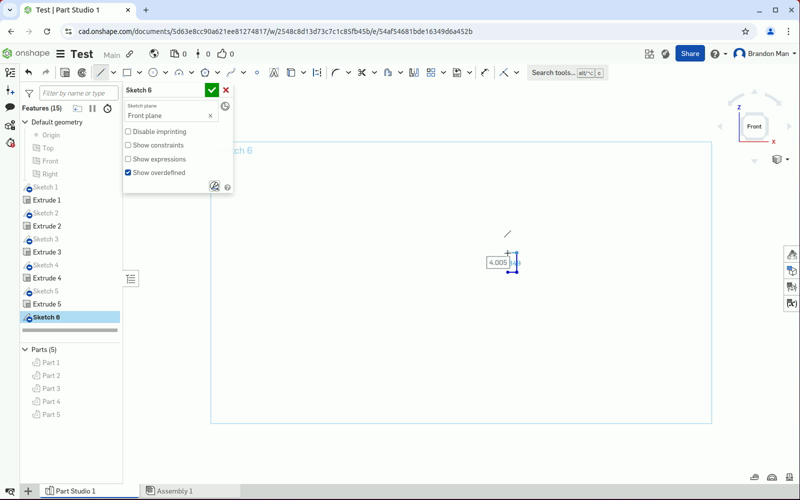
mouse_move(537, 252)
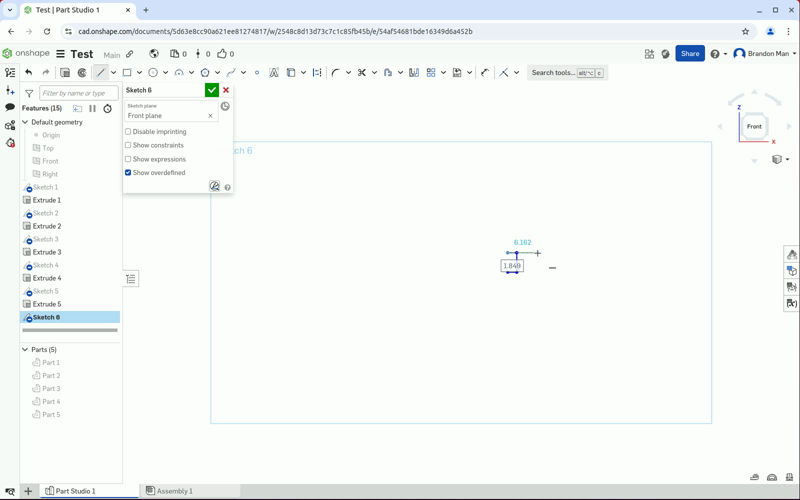
key_down(shift)
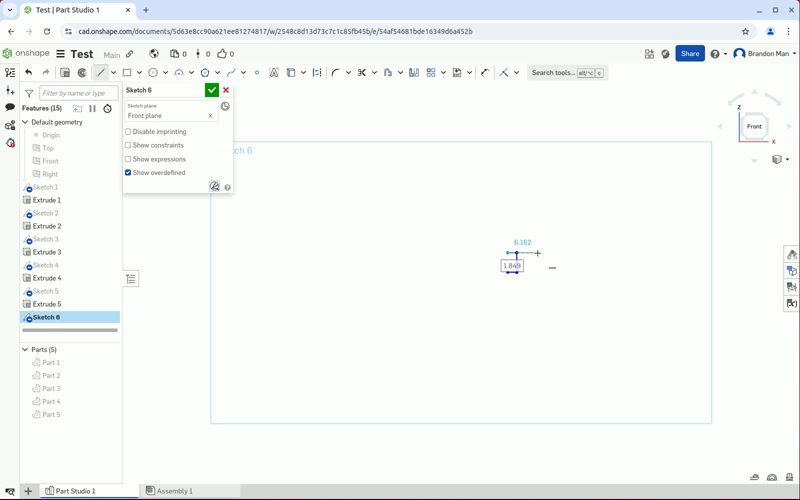
mouse_move(507, 272)
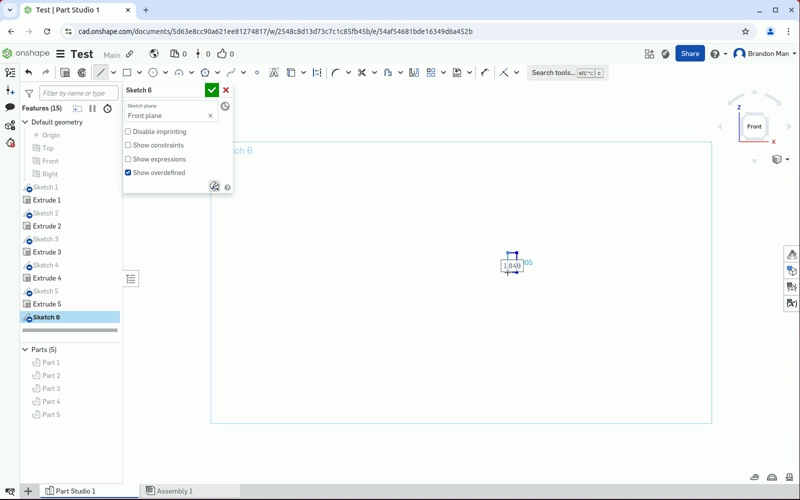
key_up(shift)
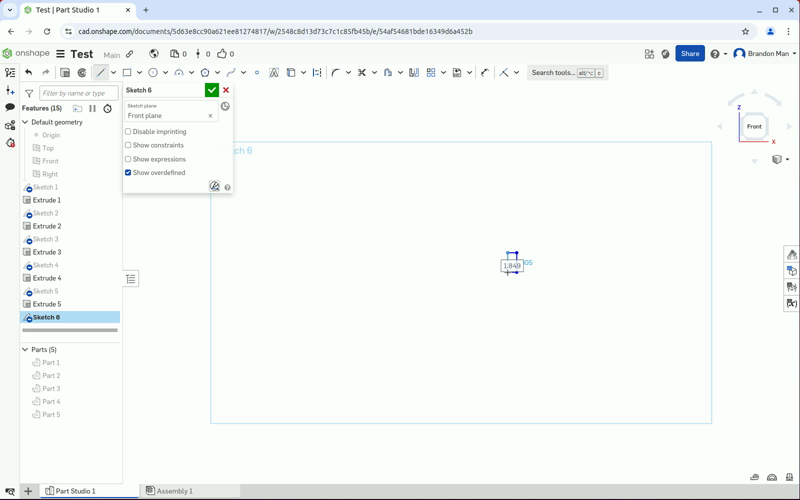
click(507, 272)
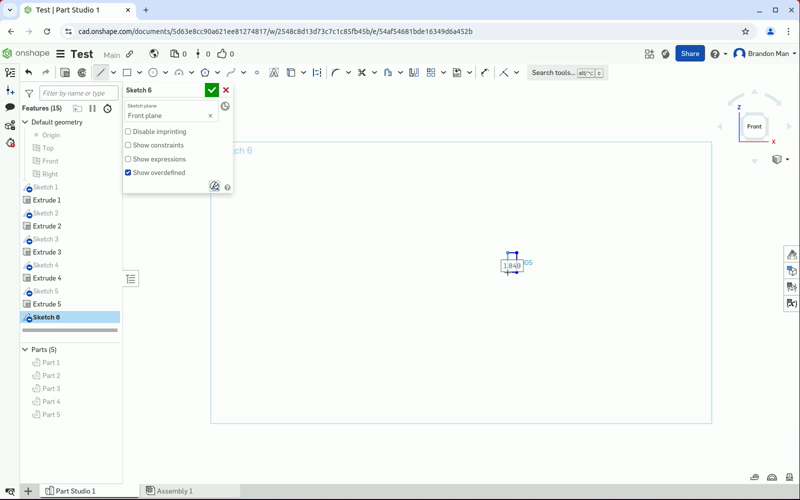
key(esc)
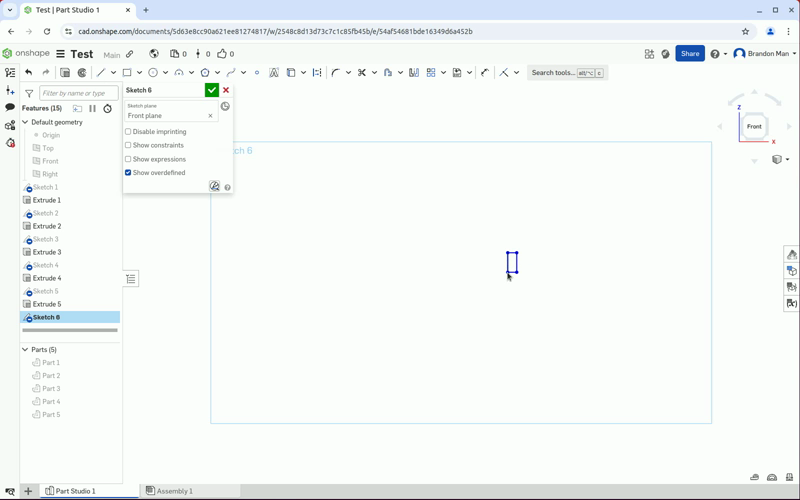
mouse_move(509, 259)
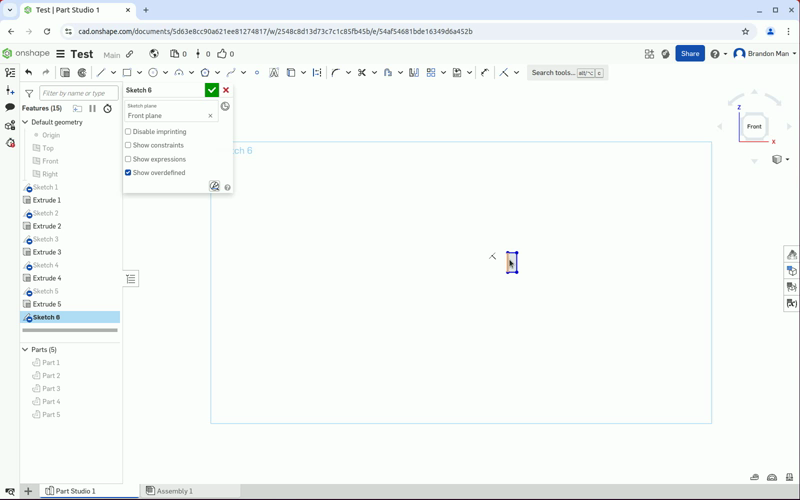
scroll(6)
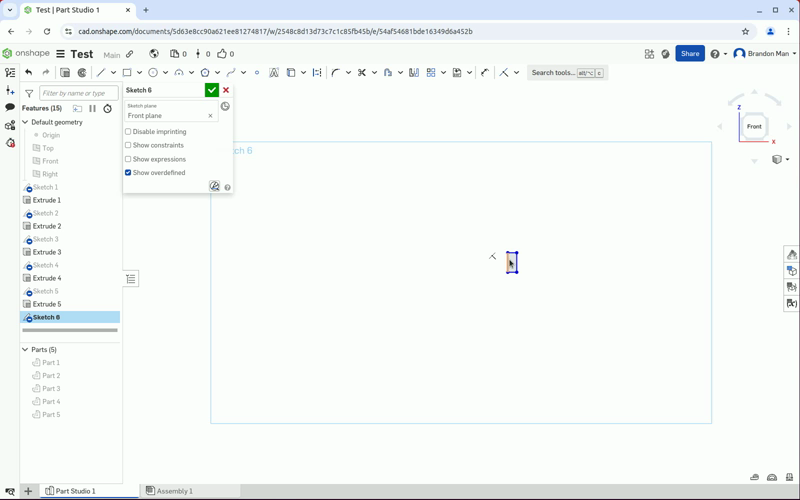
scroll(6)
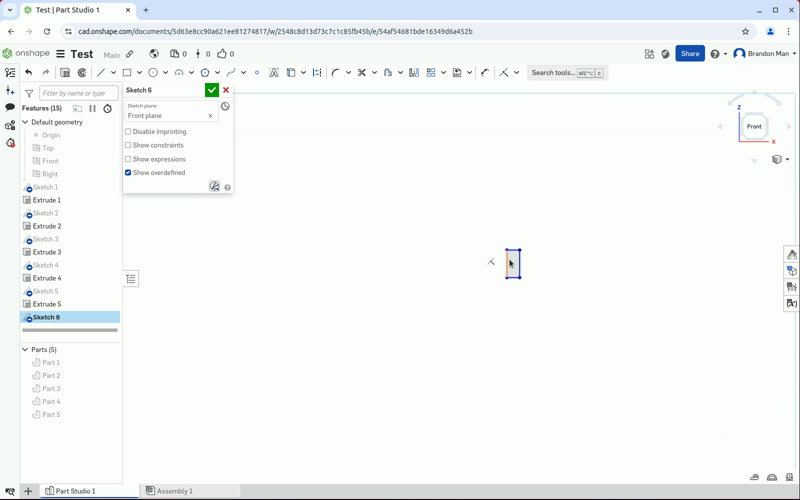
scroll(6)
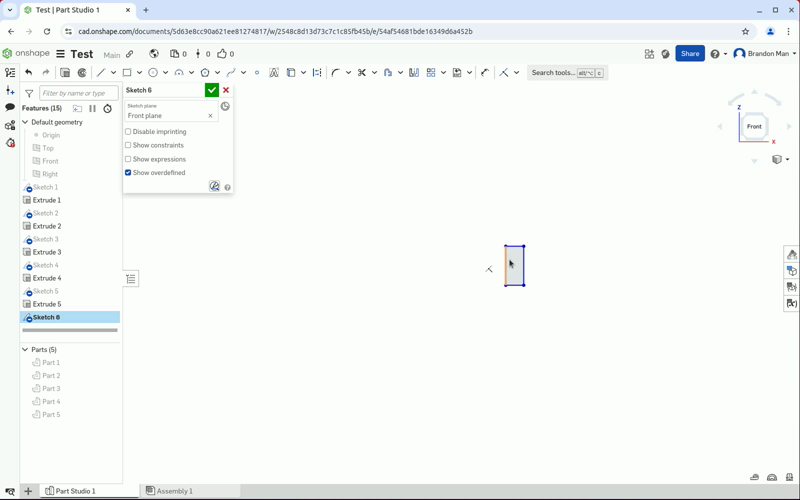
scroll(6)
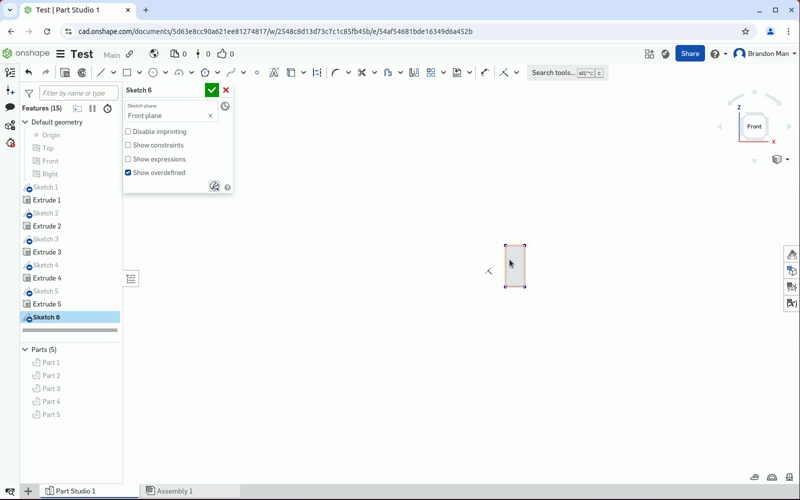
scroll(6)
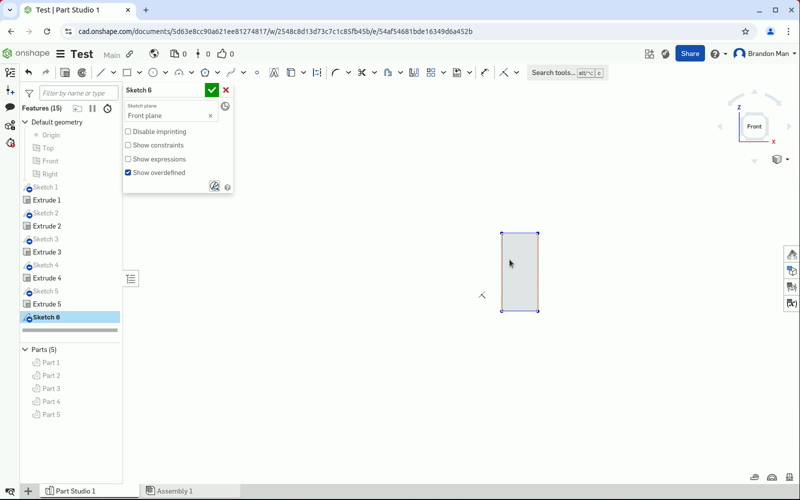
scroll(6)
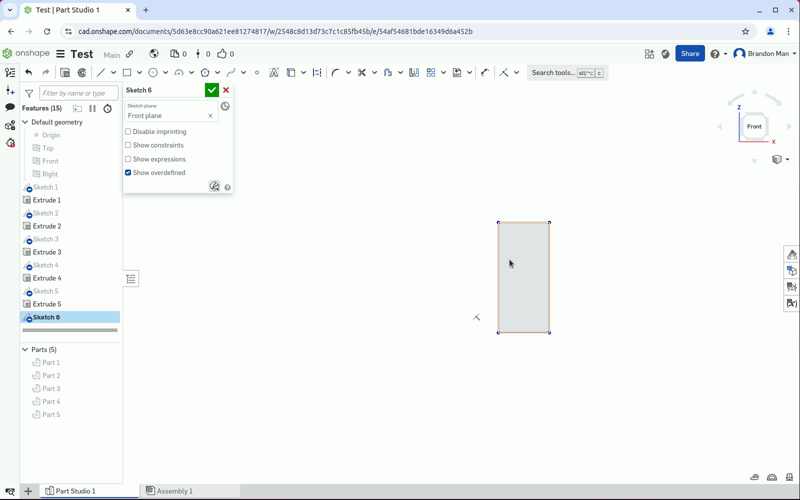
scroll(6)
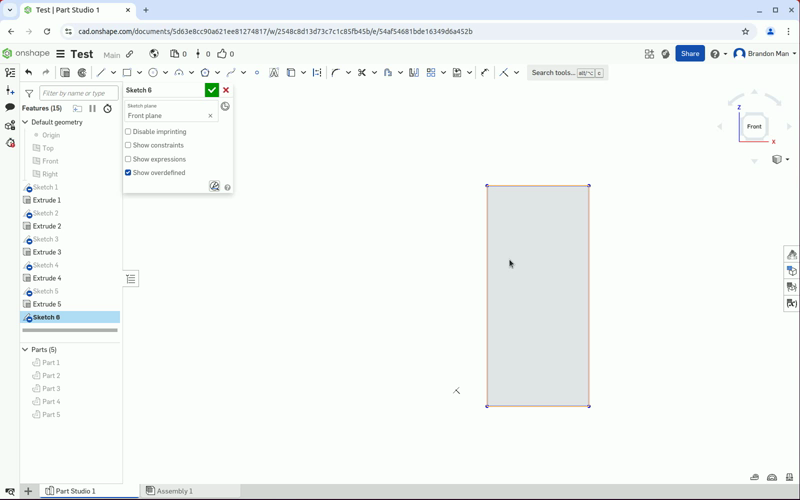
click(509, 259)
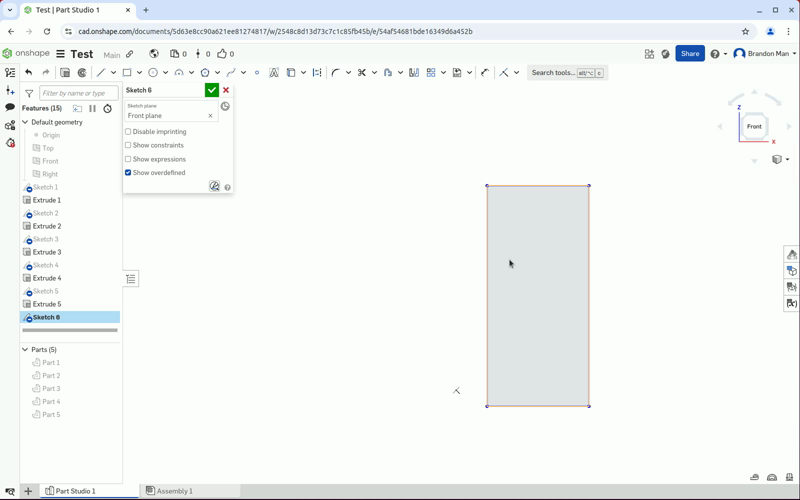
scroll(-6)
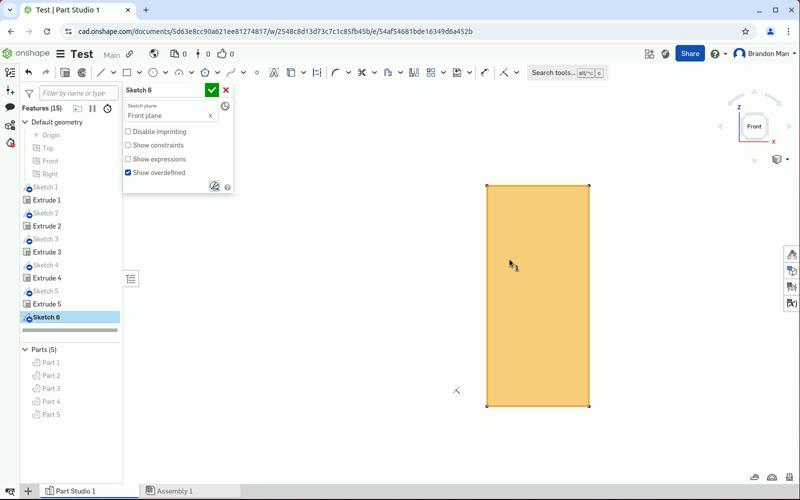
scroll(-6)
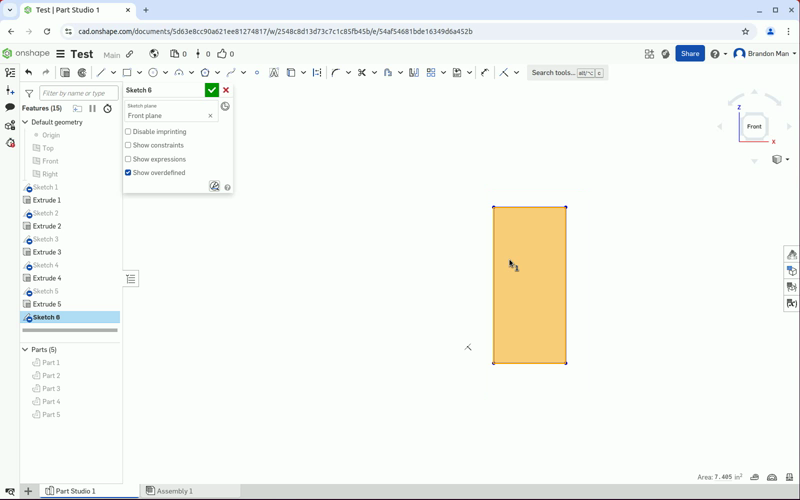
scroll(-6)
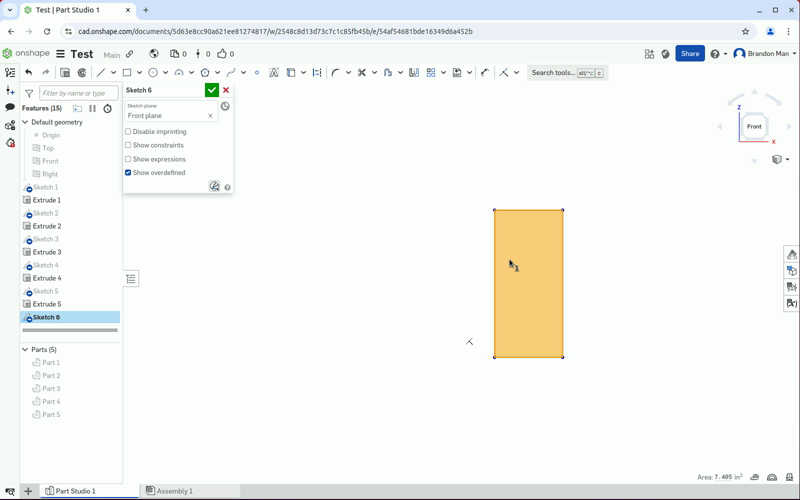
scroll(-6)
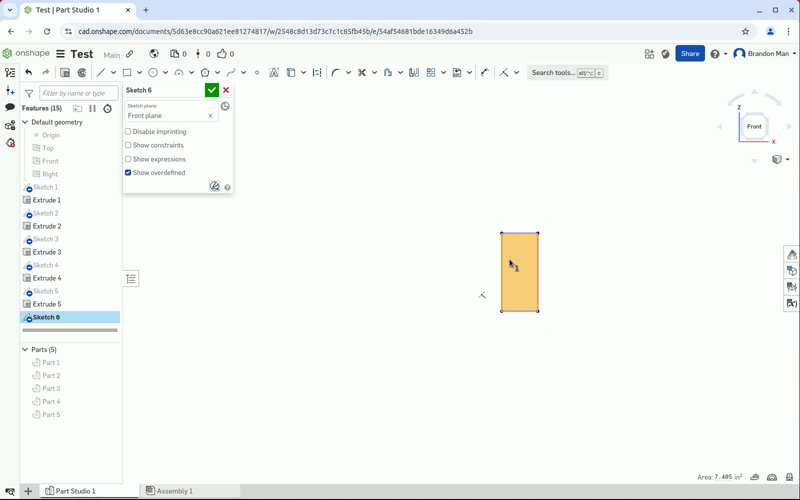
scroll(-6)
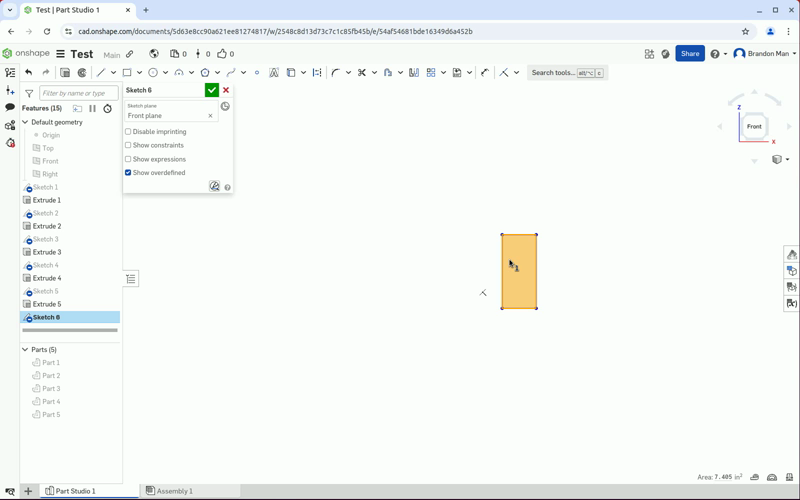
scroll(-6)
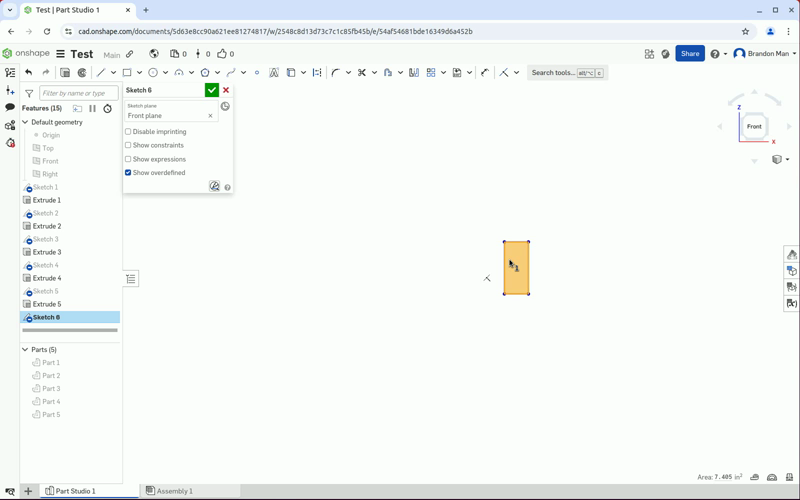
scroll(-6)
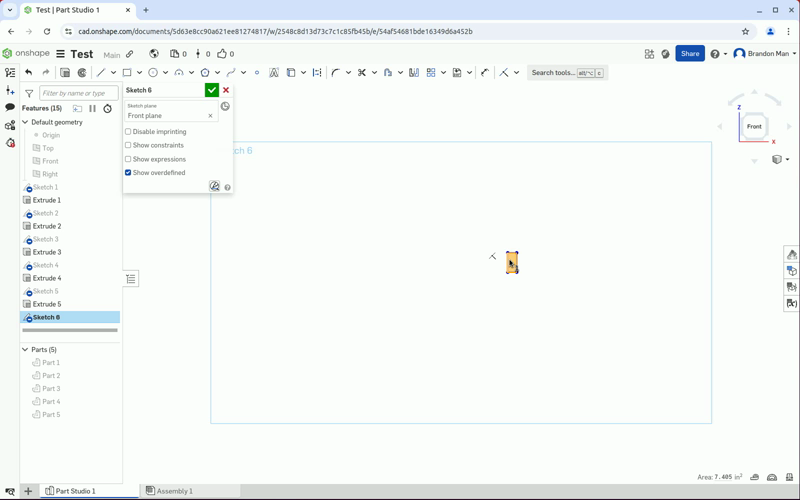
mouse_move(73, 352)
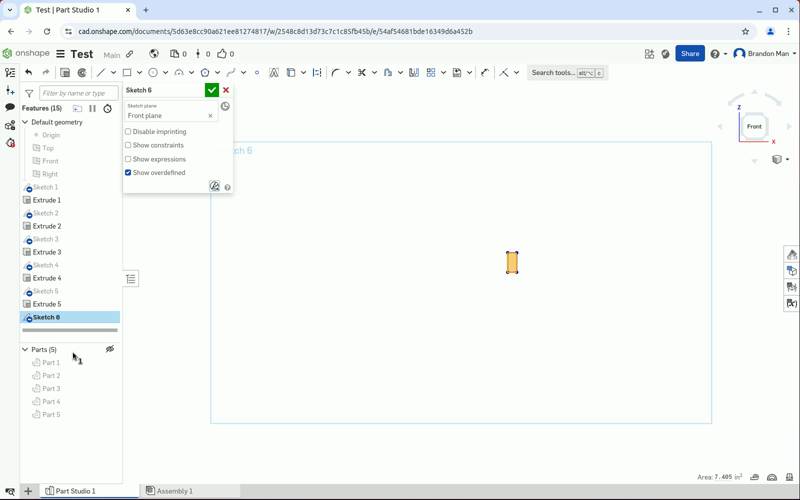
key(shift+y)
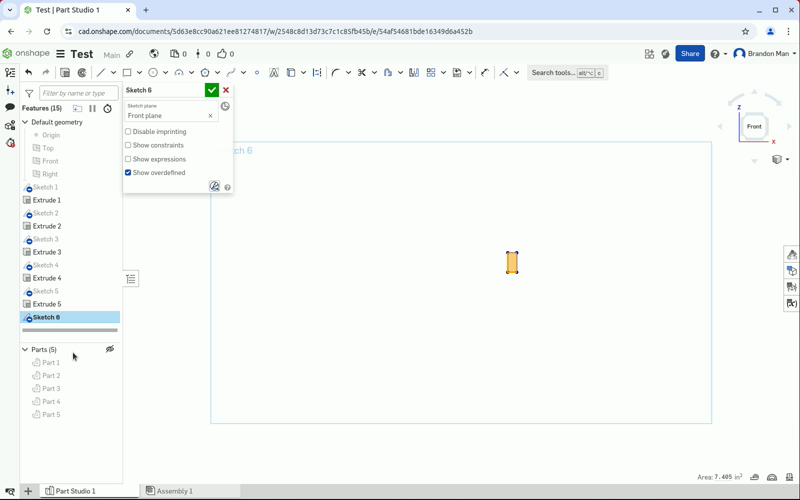
key(shift+e)
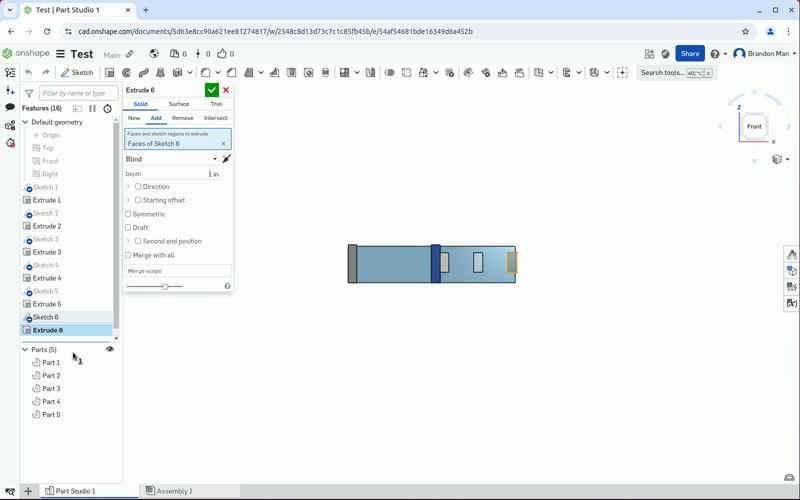
mouse_move(143, 106)
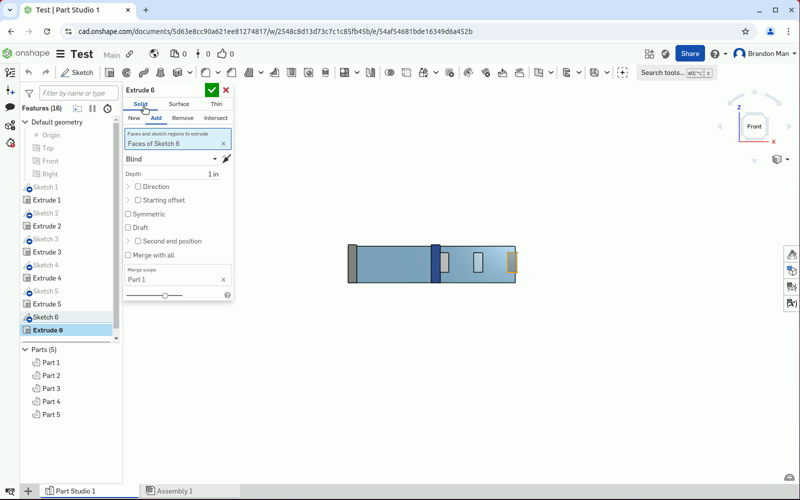
click(143, 106)
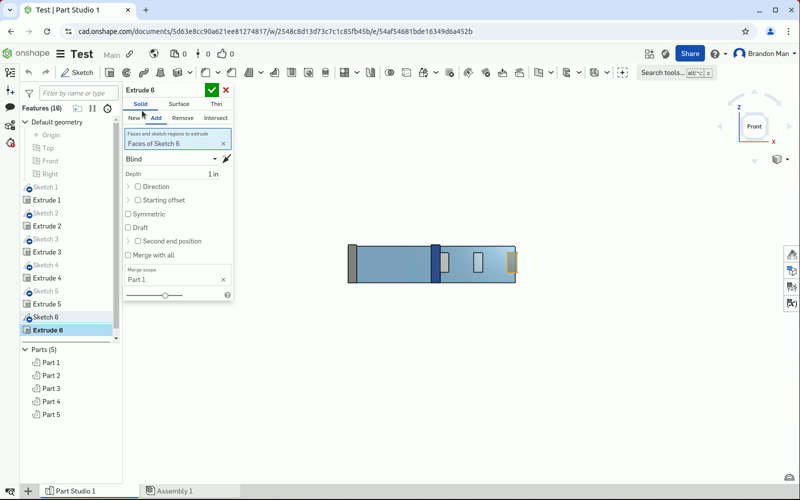
mouse_move(137, 120)
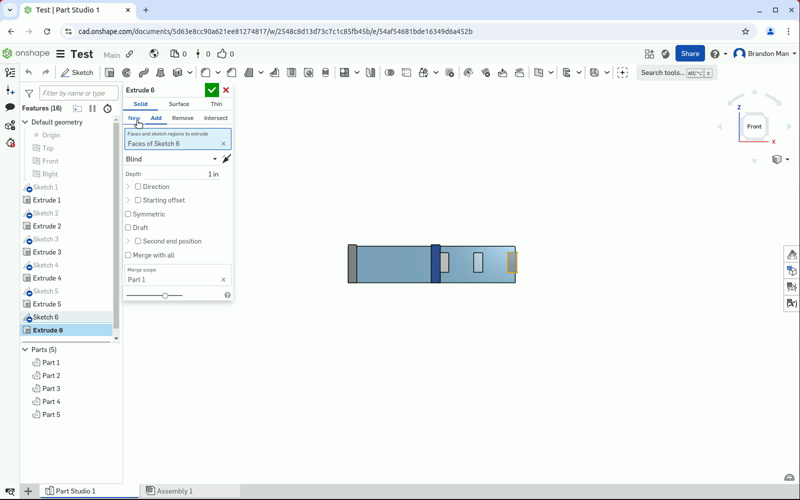
click(137, 120)
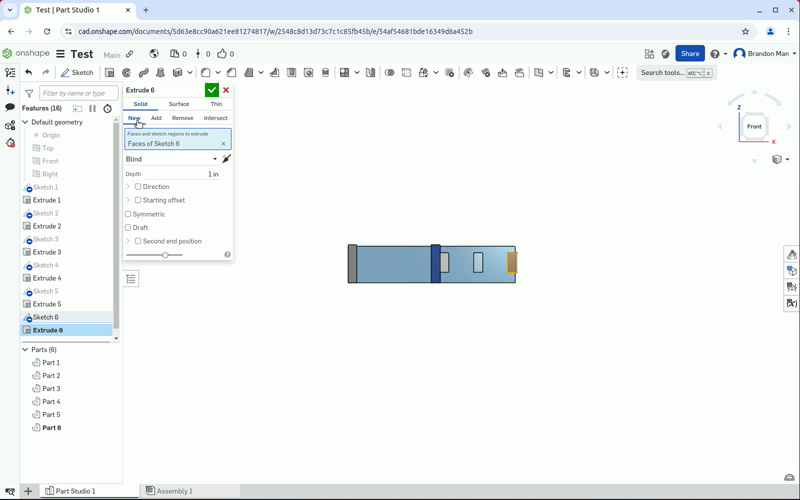
key(tab, 4)
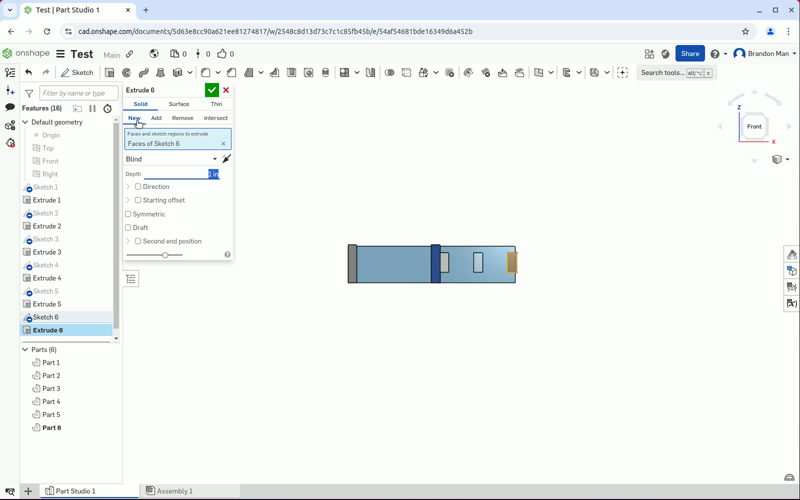
text(5.296)
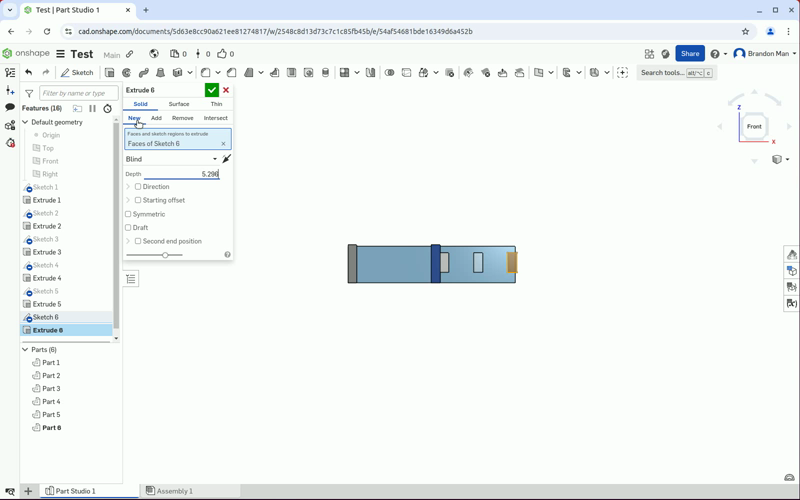
key(enter)
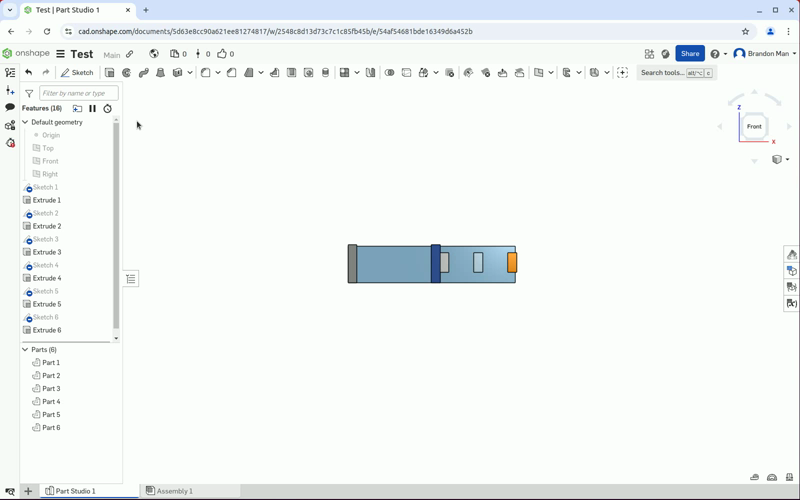
key(shift+h)
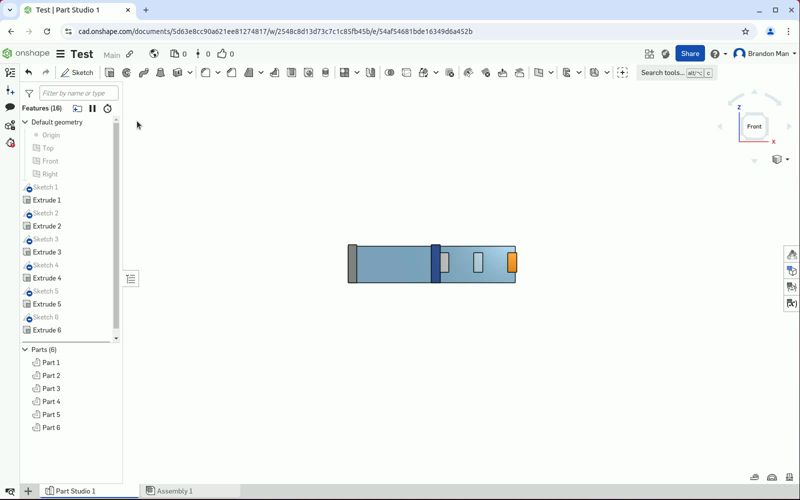
key(shift+h)
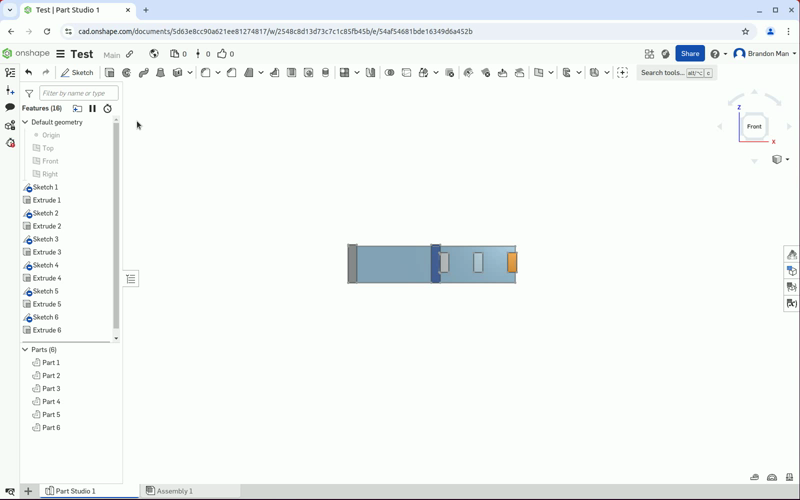
key(shift+7)
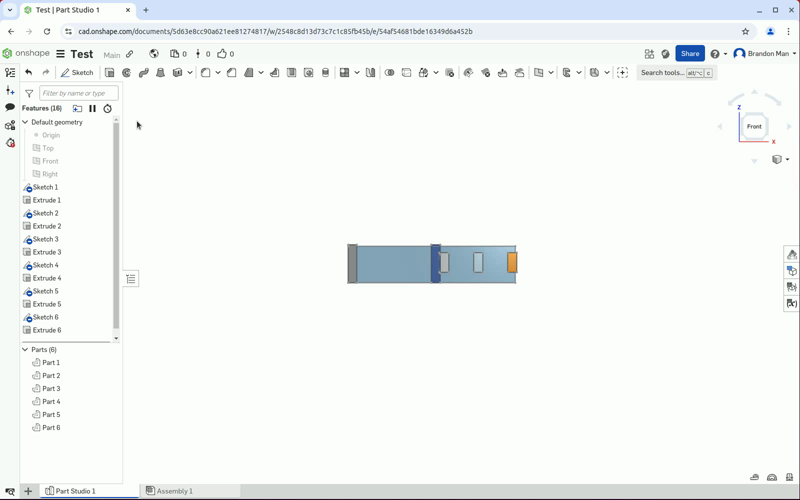
key(left, 2)
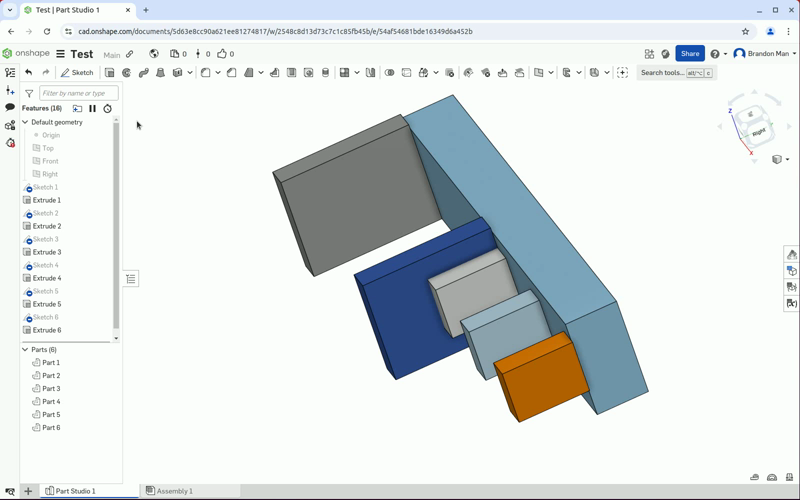
key(down, 2)
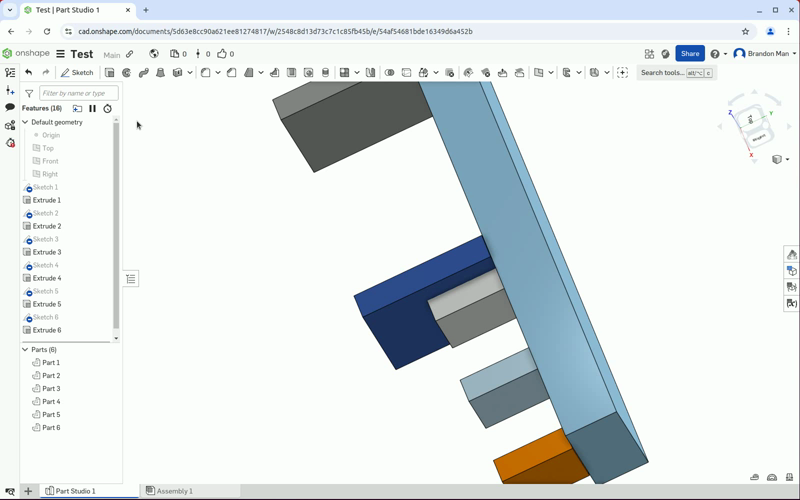
key(up, 2)
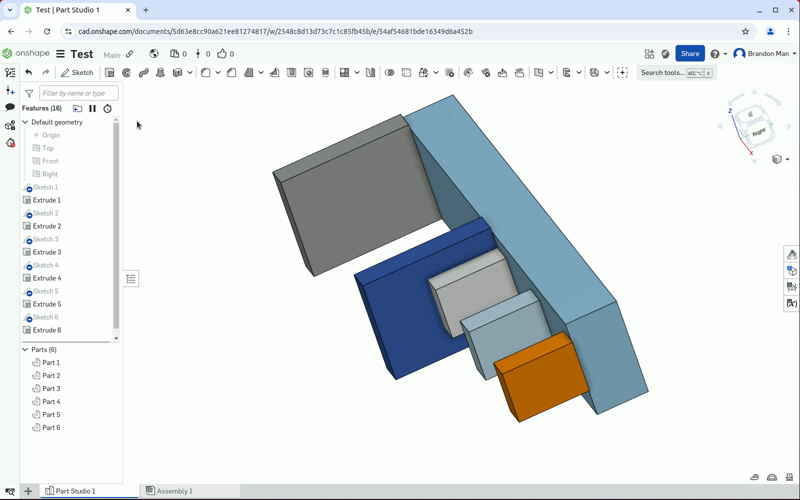
key(right, 2)
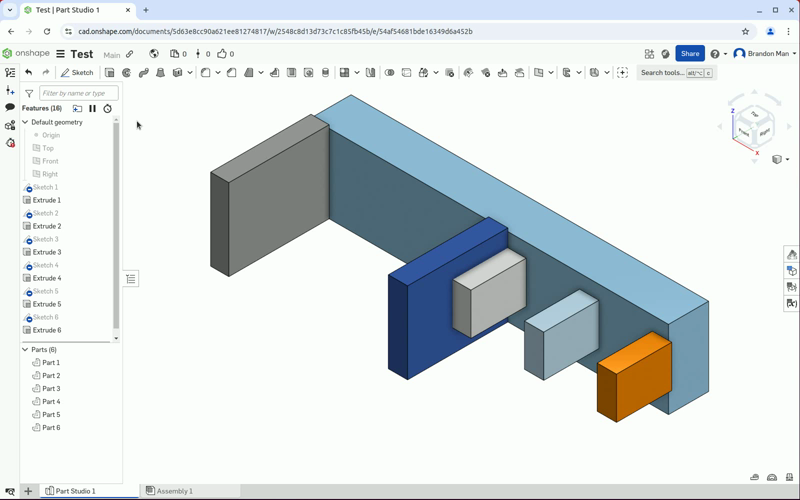
mouse_move(69, 189)
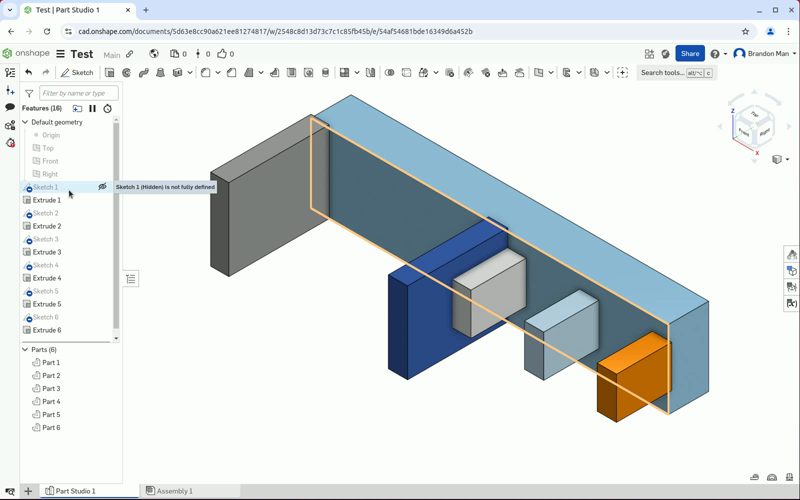
click(69, 189)